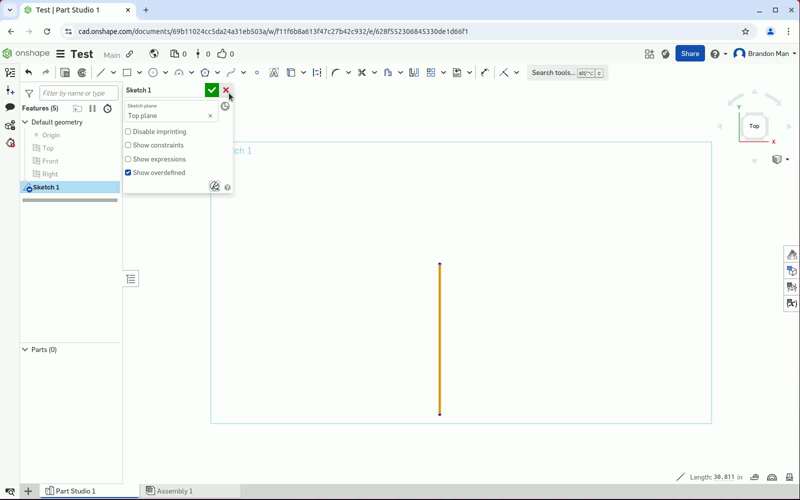
key(shift+h)
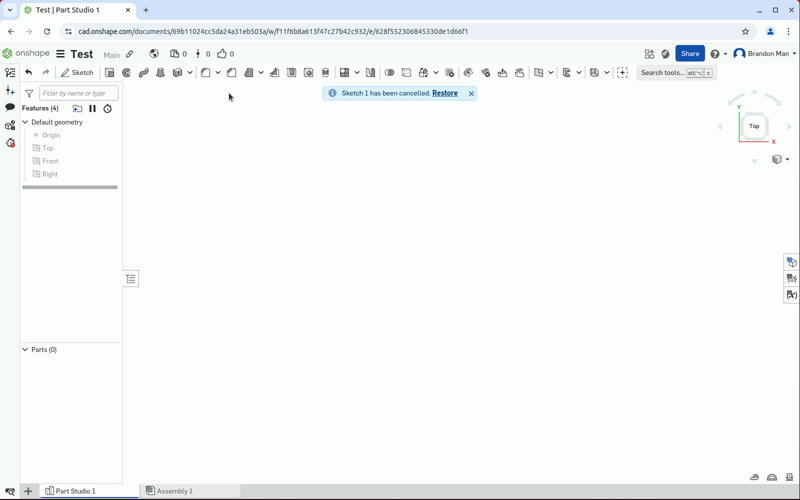
mouse_move(73, 352)
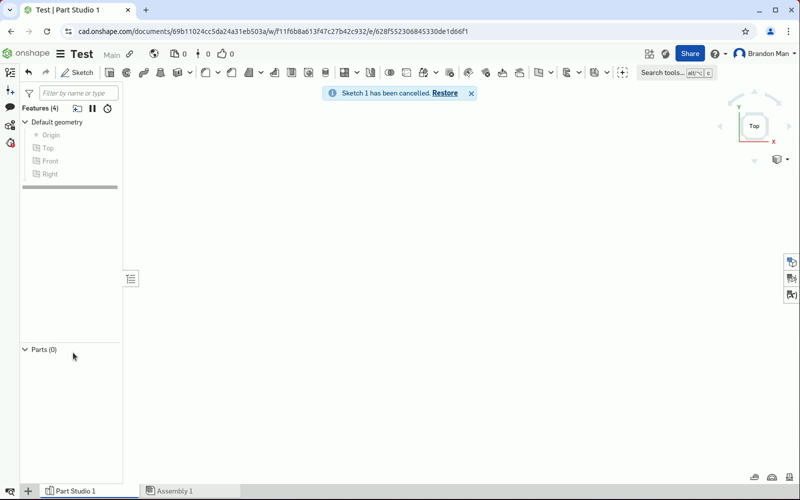
key(y)
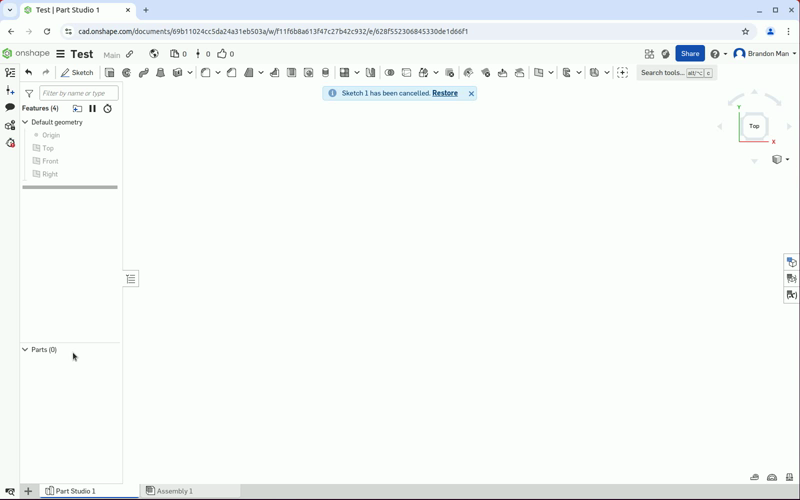
key(shift+p)
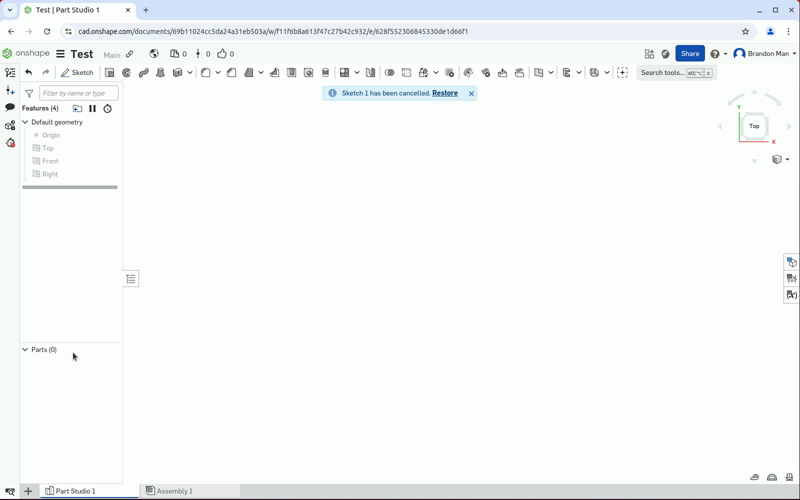
key(space)
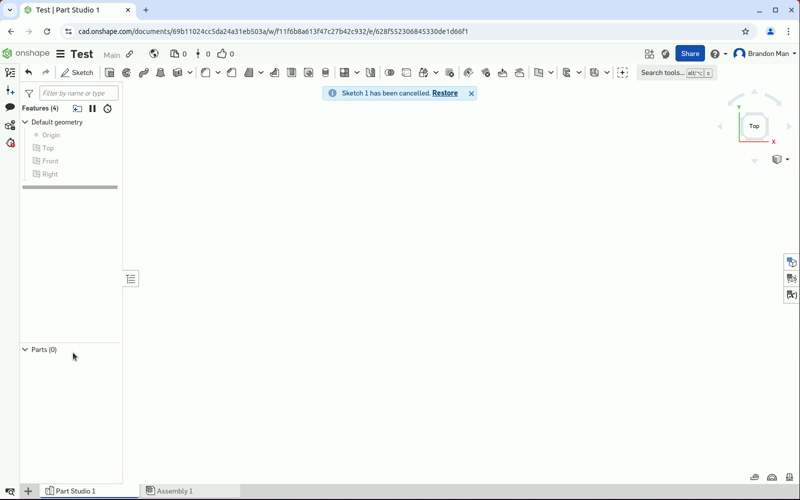
key_down(shift)
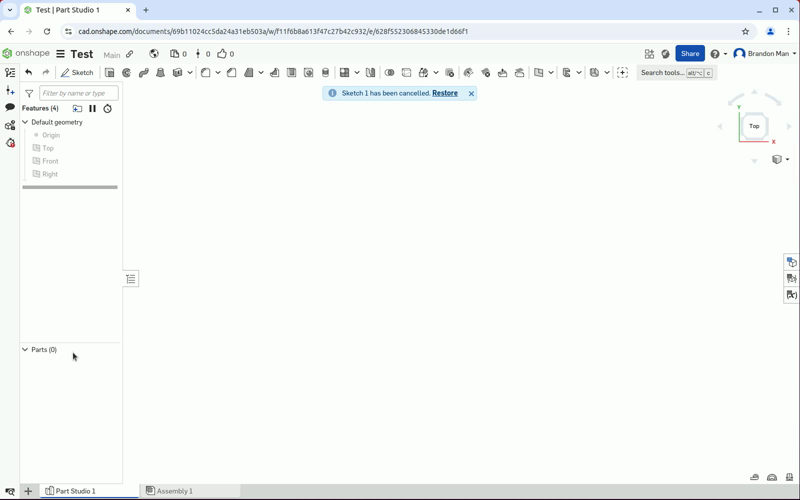
key(up)
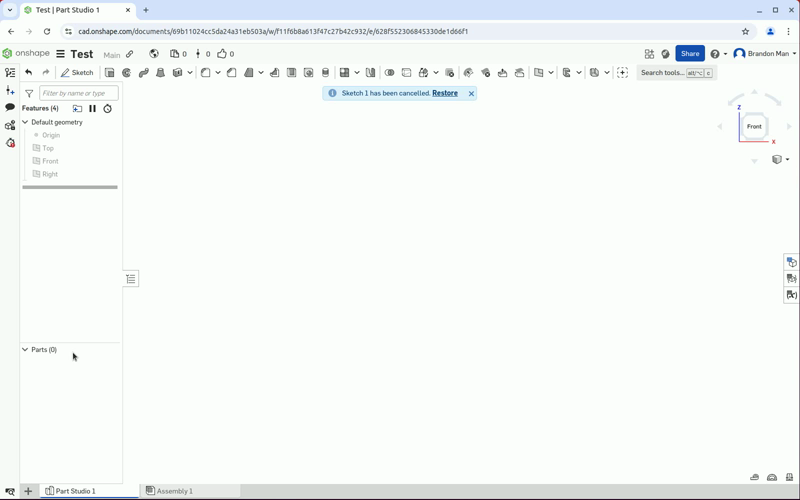
key_up(shift)
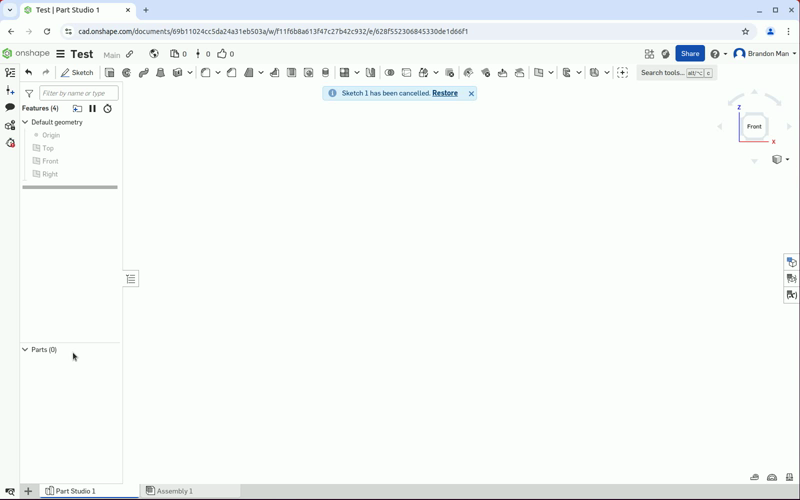
mouse_move(73, 352)
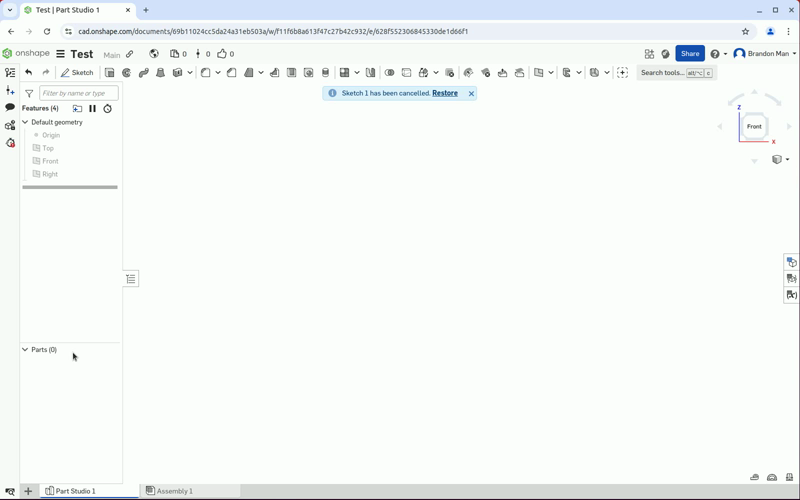
key(shift+y)
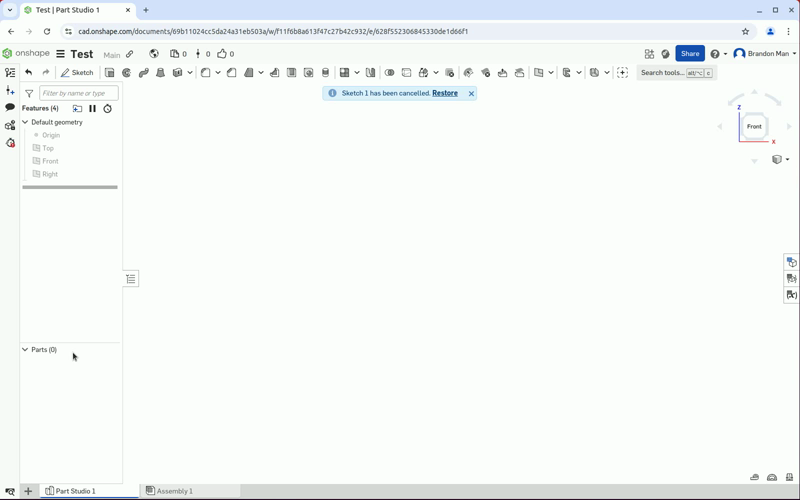
key(shift+s)
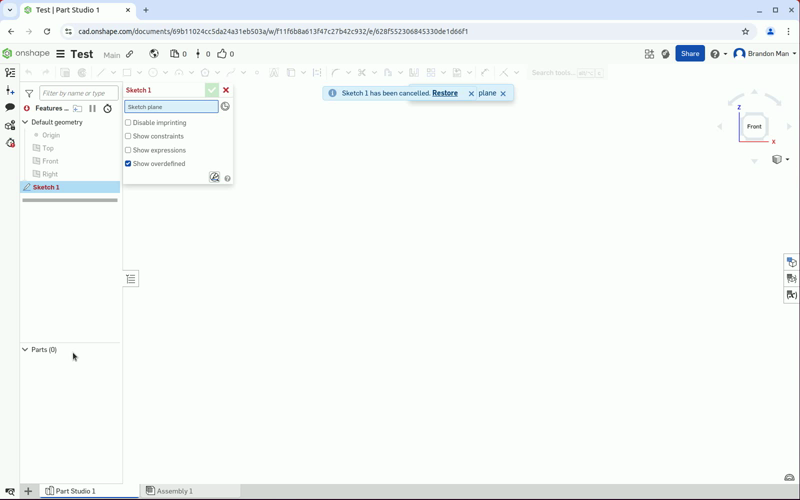
mouse_move(73, 163)
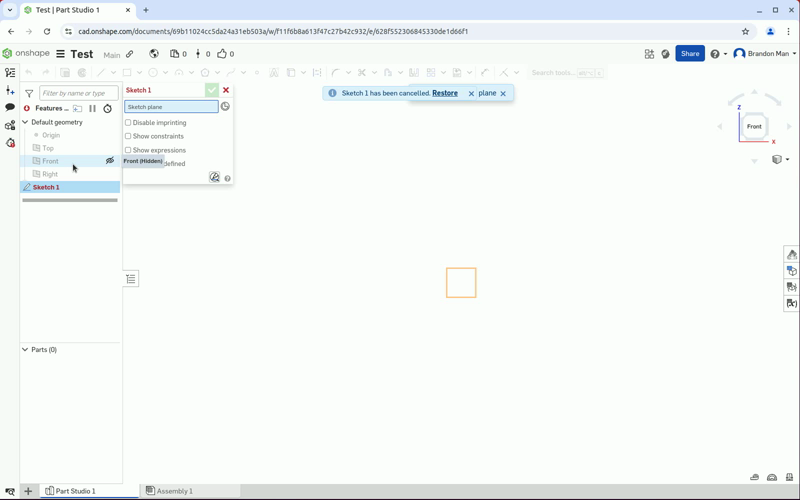
click(73, 163)
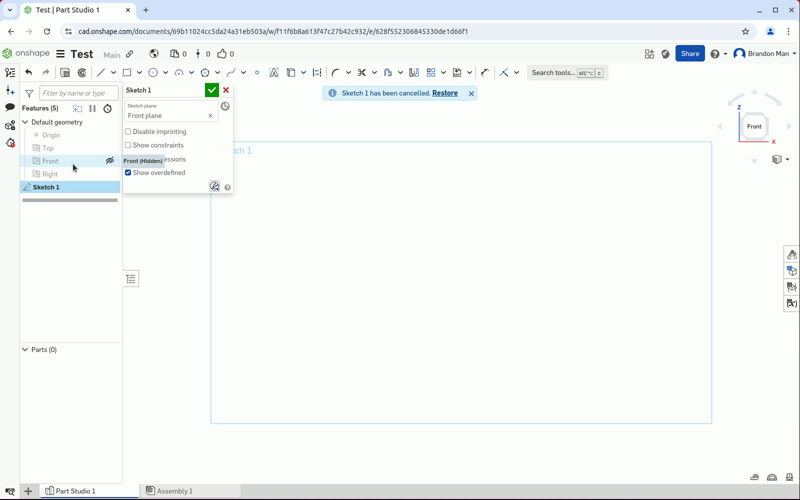
mouse_move(73, 352)
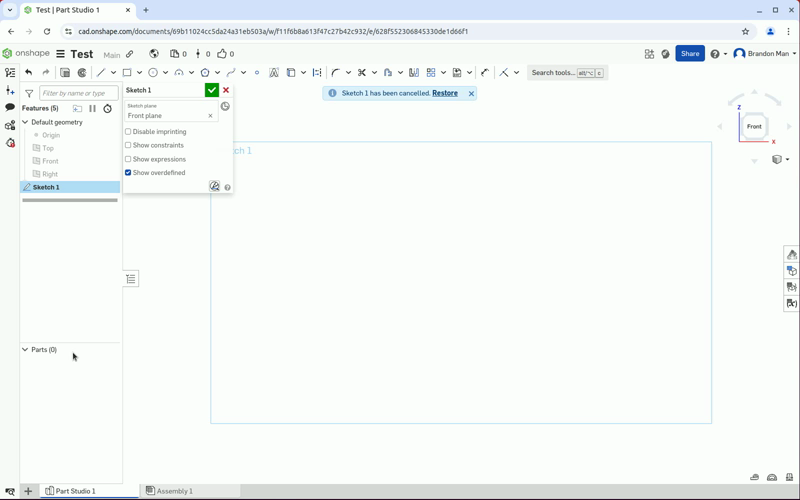
key(y)
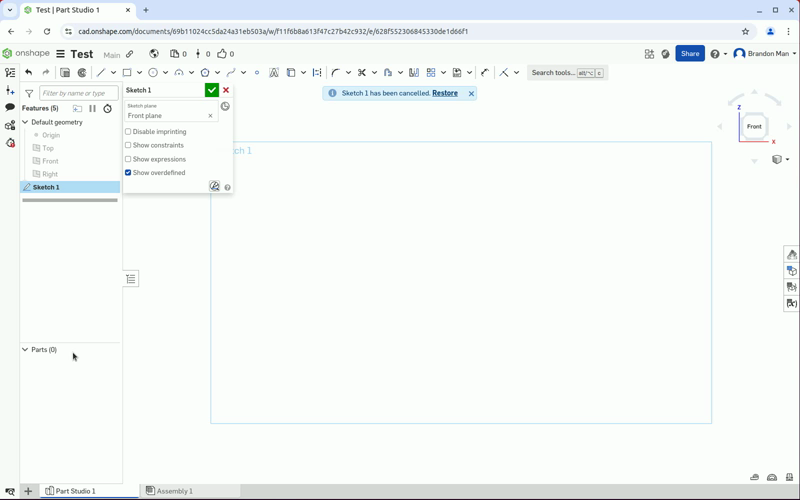
key(l)
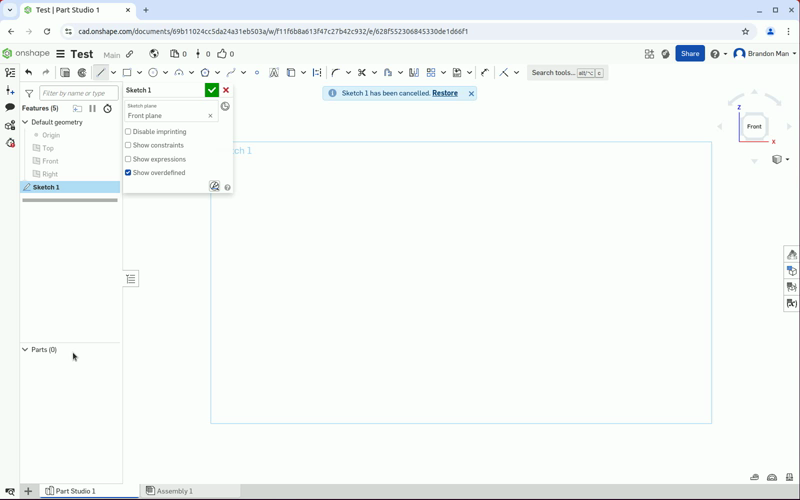
key_down(shift)
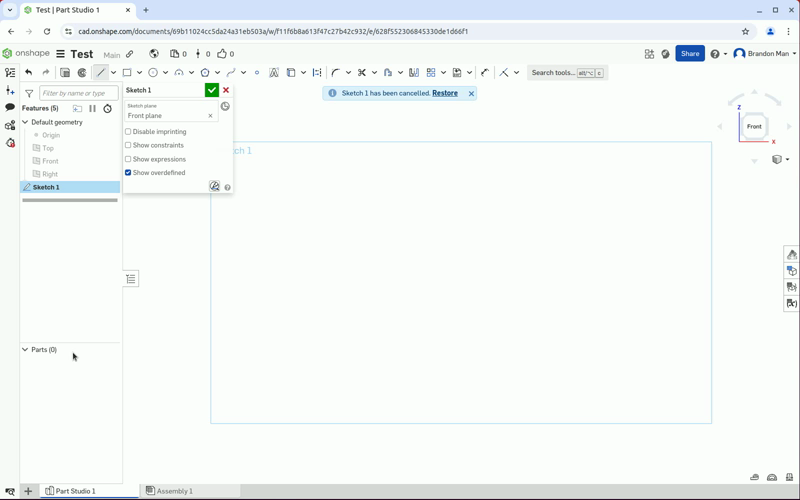
mouse_move(432, 395)
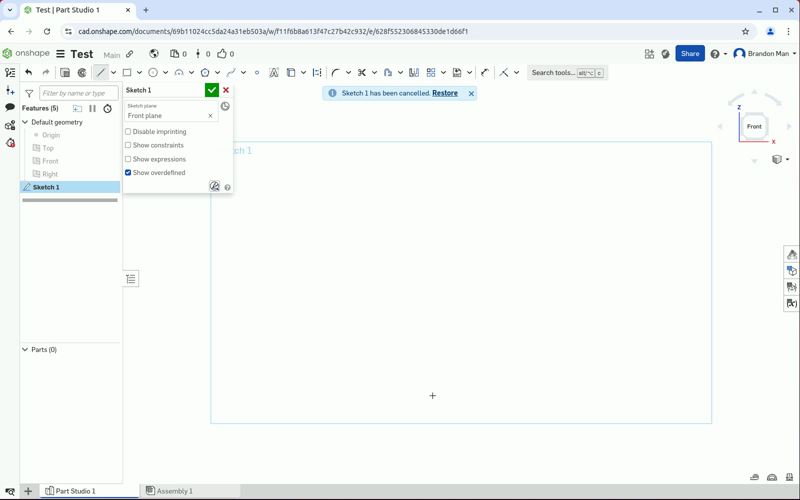
click(432, 395)
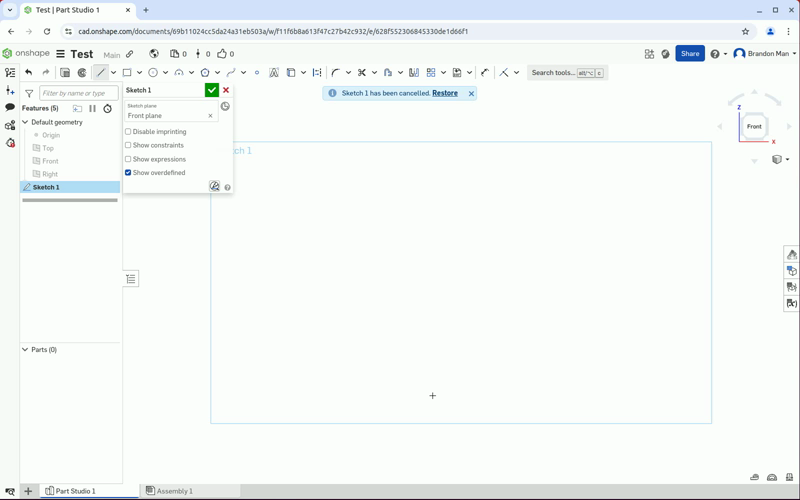
key_up(shift)
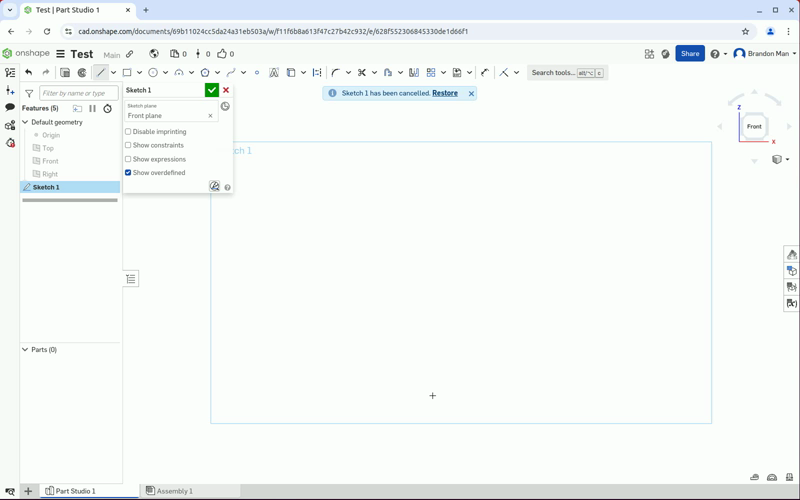
key_down(shift)
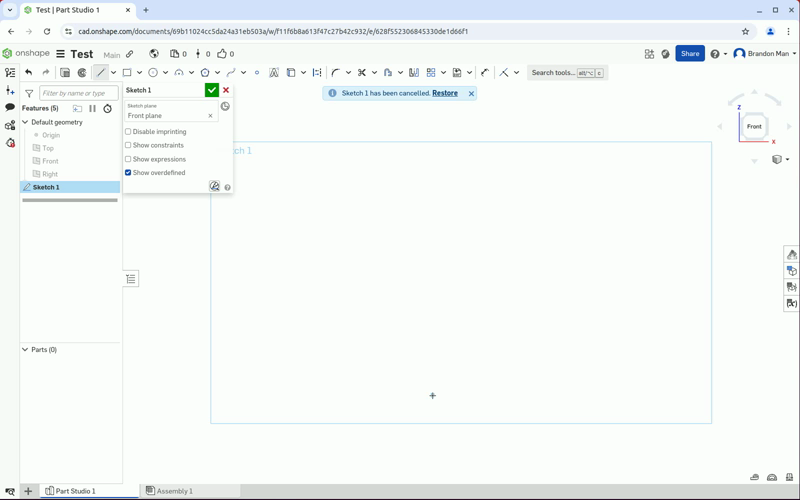
mouse_move(462, 395)
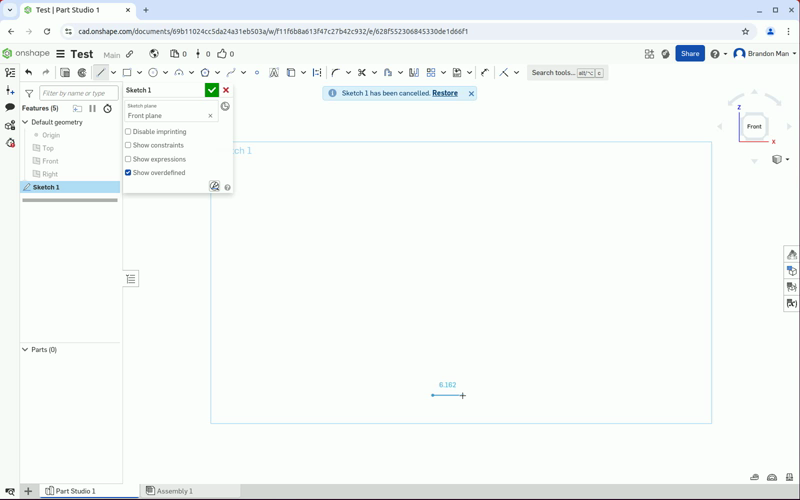
mouse_move(489, 395)
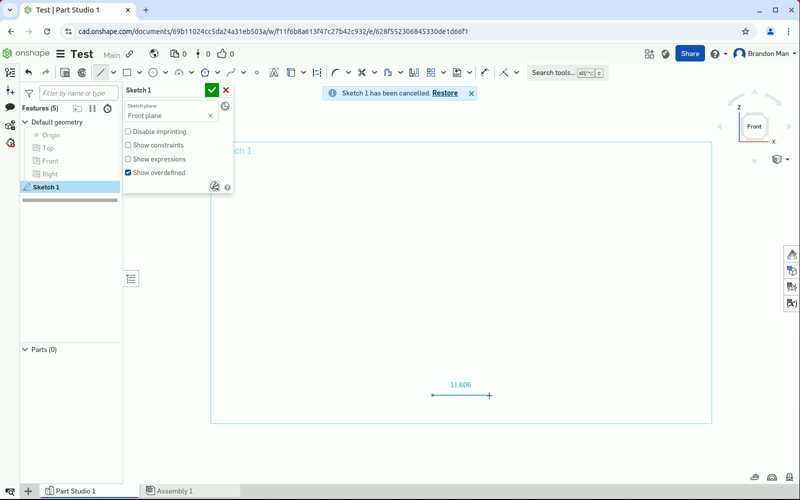
click(489, 395)
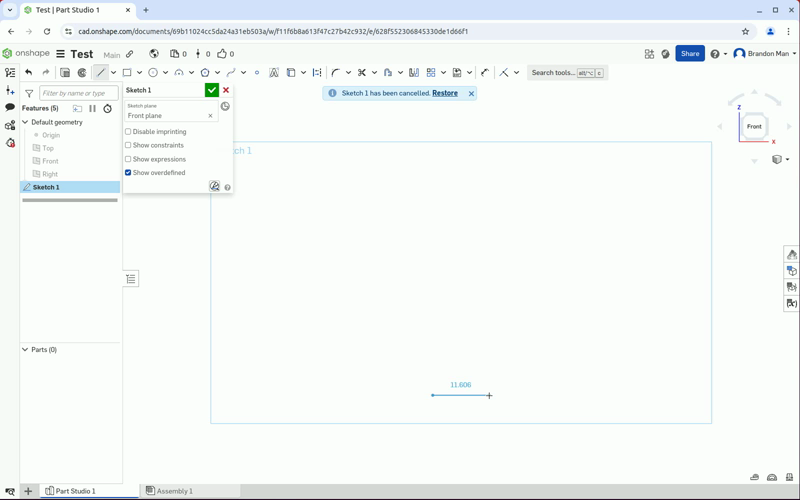
key_up(shift)
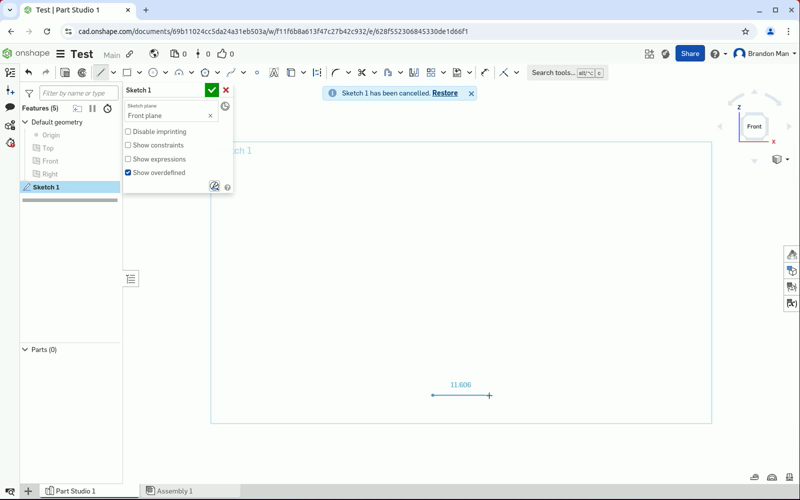
key_down(shift)
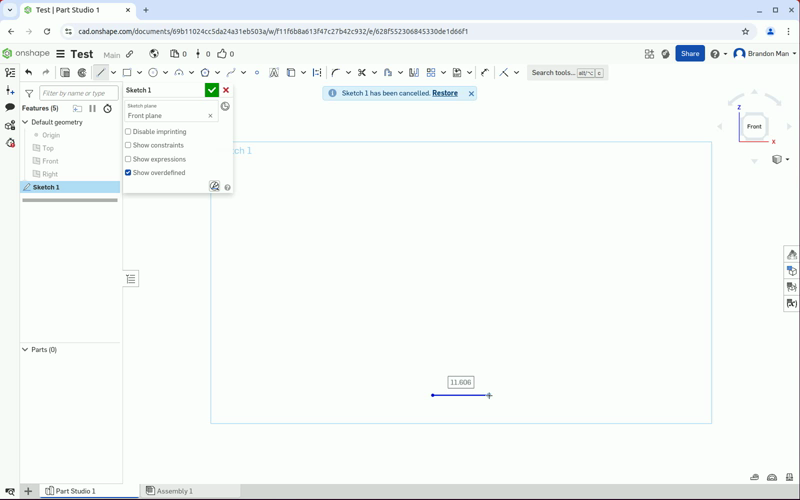
mouse_move(489, 171)
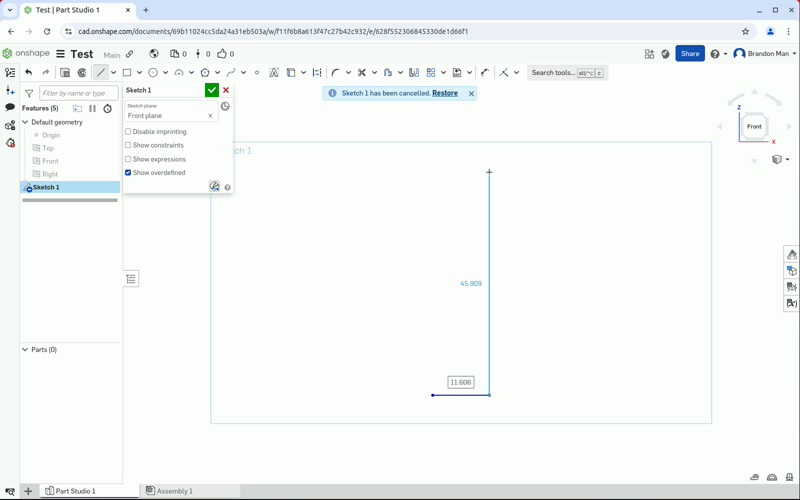
click(489, 171)
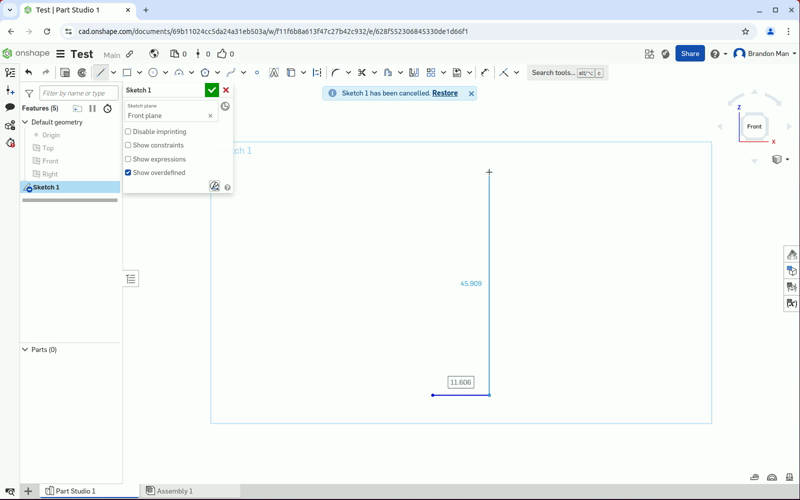
key_up(shift)
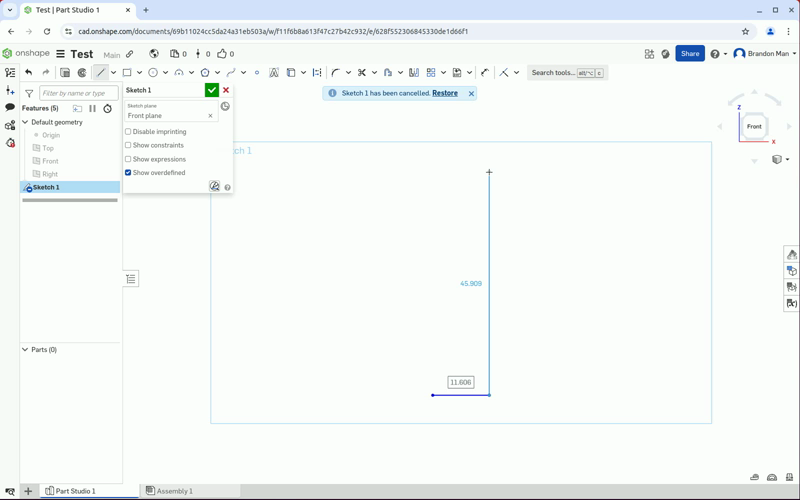
key_down(shift)
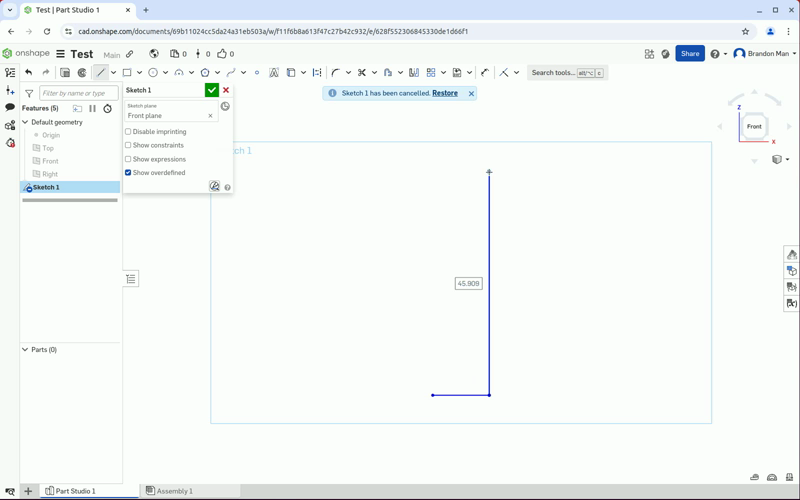
mouse_move(519, 171)
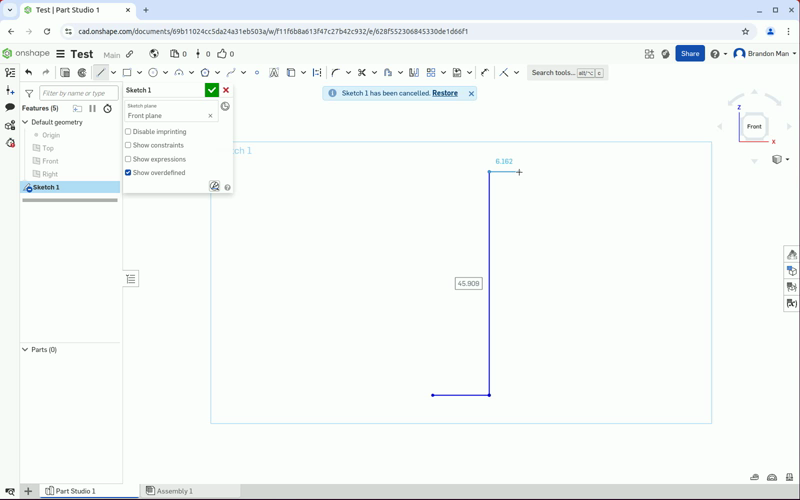
mouse_move(432, 171)
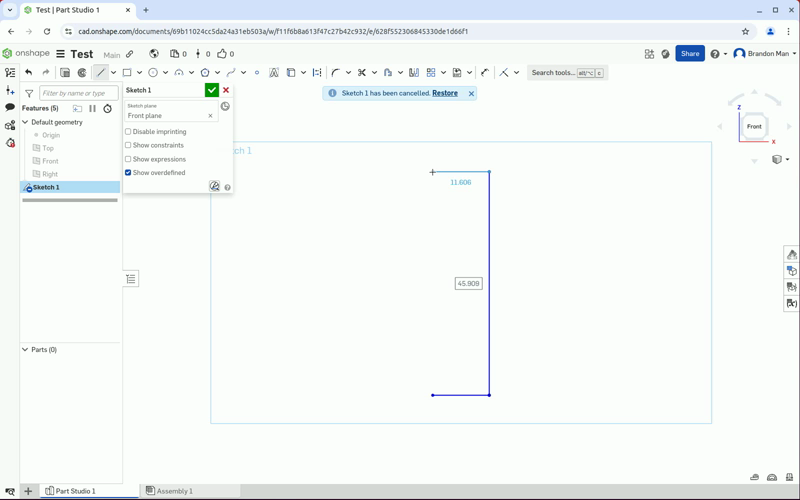
click(432, 171)
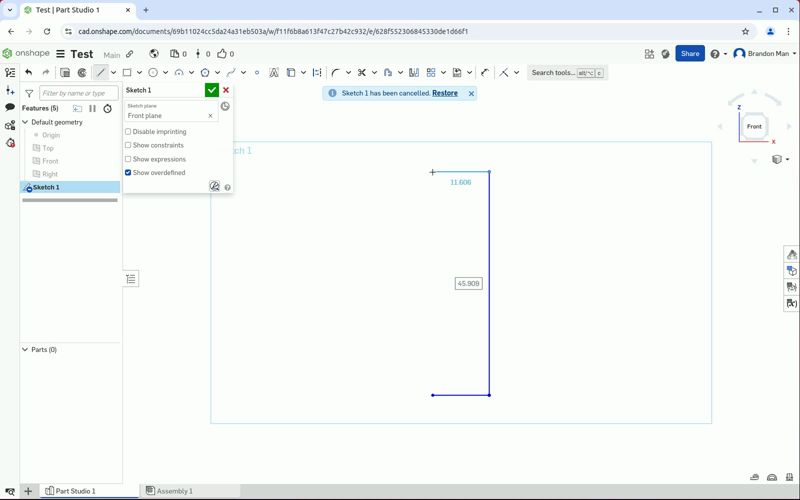
key_up(shift)
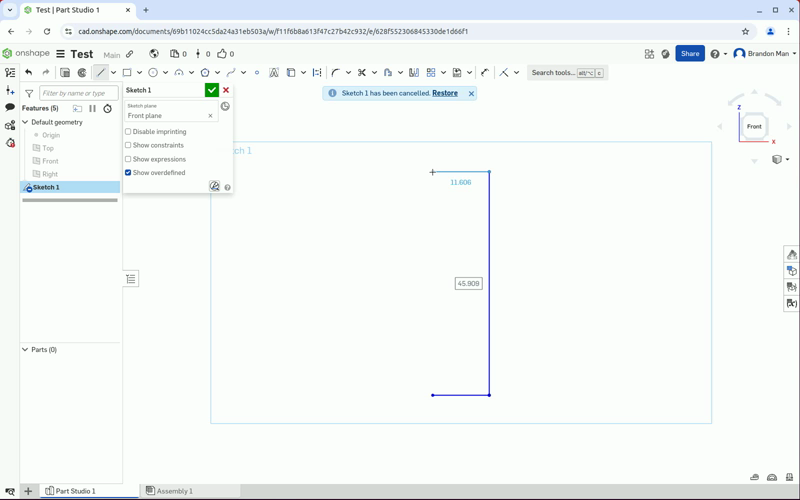
key_down(shift)
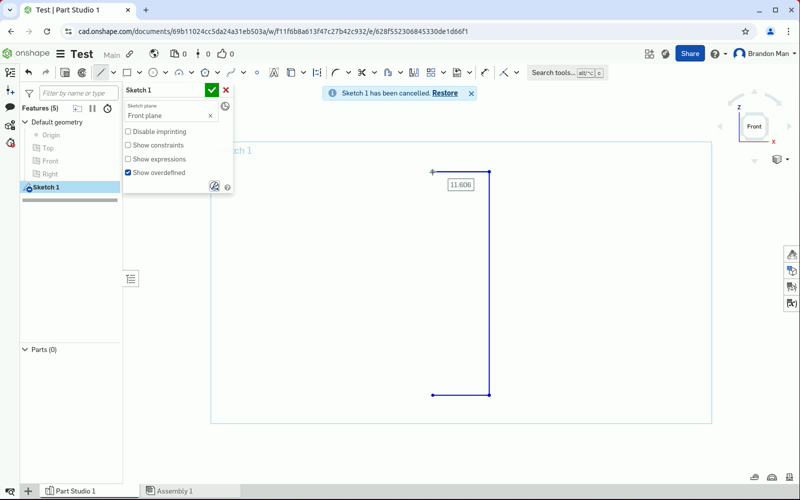
mouse_move(432, 395)
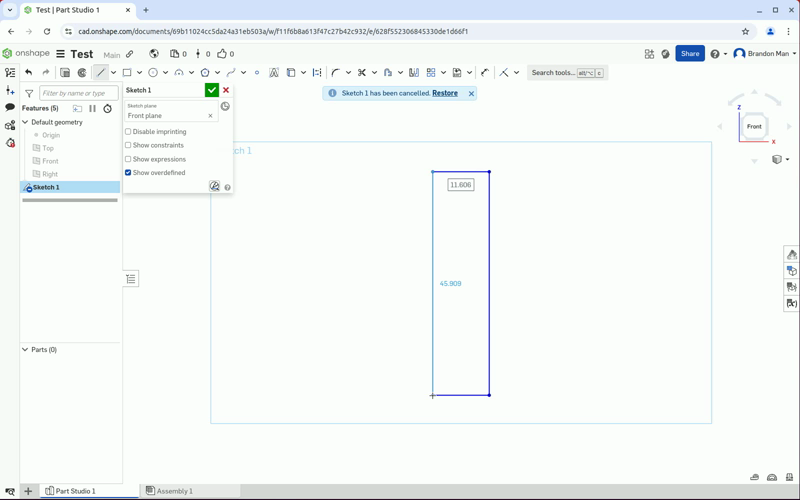
key_up(shift)
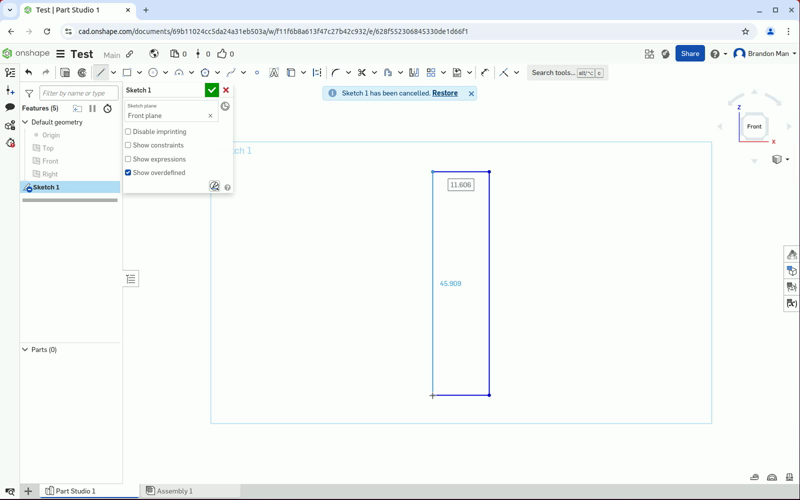
click(432, 395)
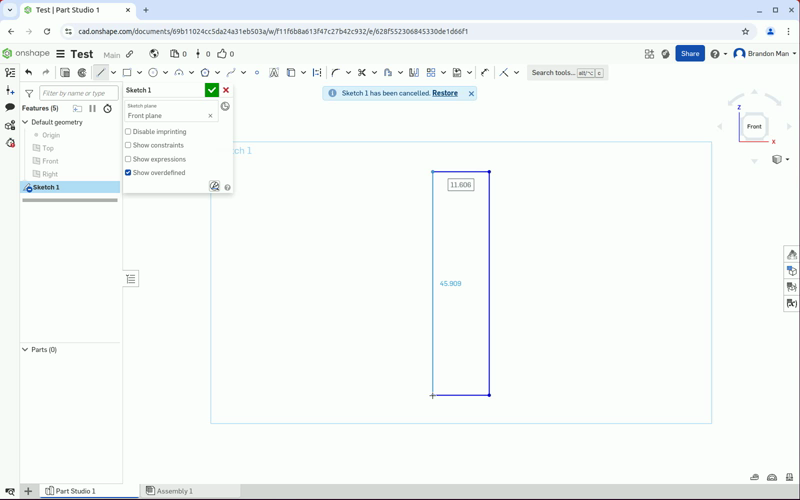
key(esc)
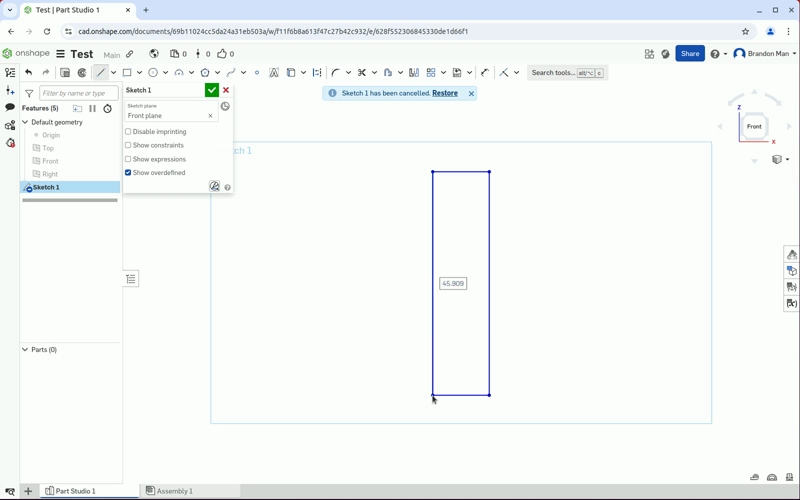
mouse_move(445, 259)
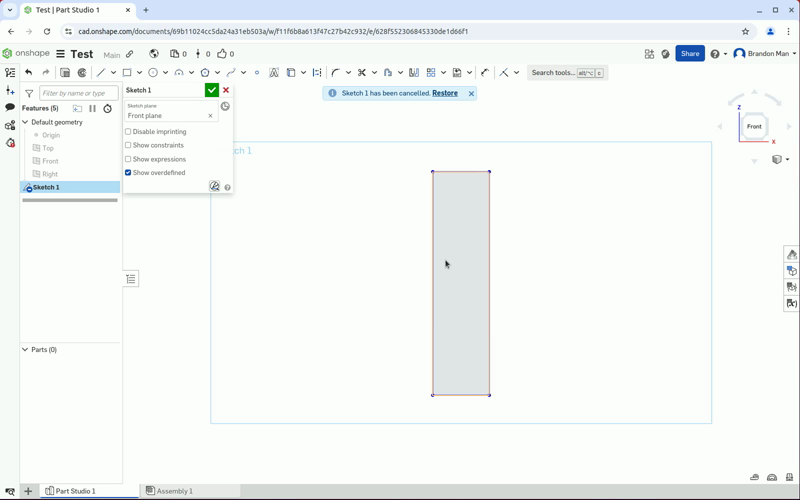
click(445, 259)
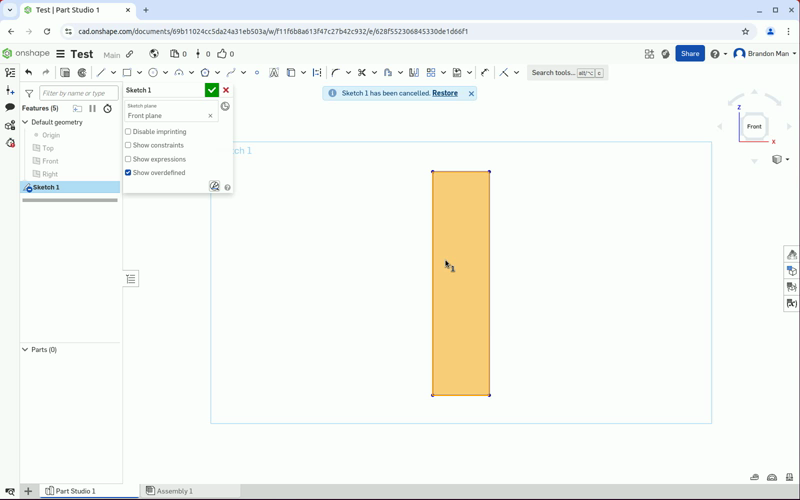
mouse_move(73, 352)
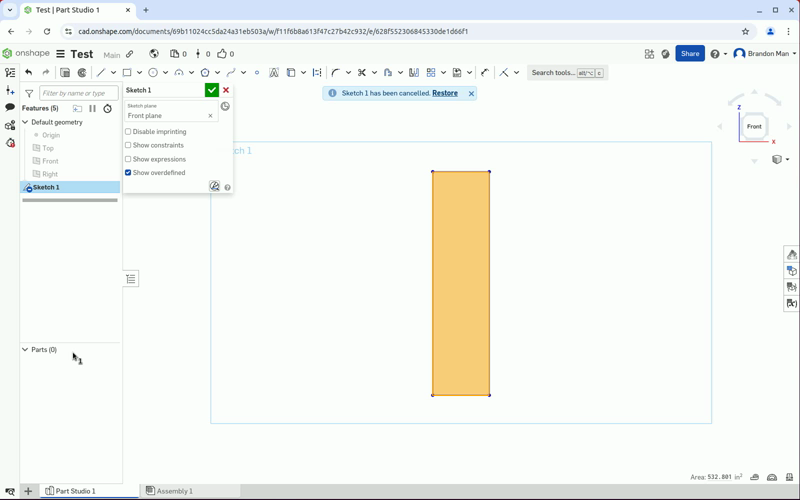
key(shift+y)
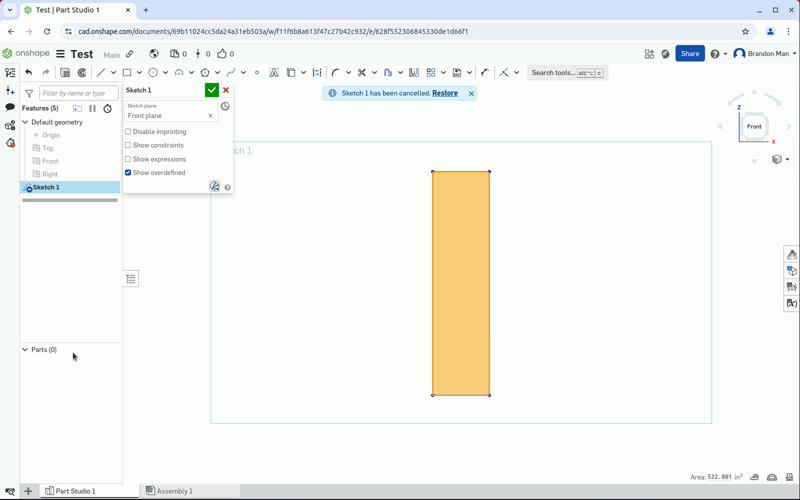
key(shift+e)
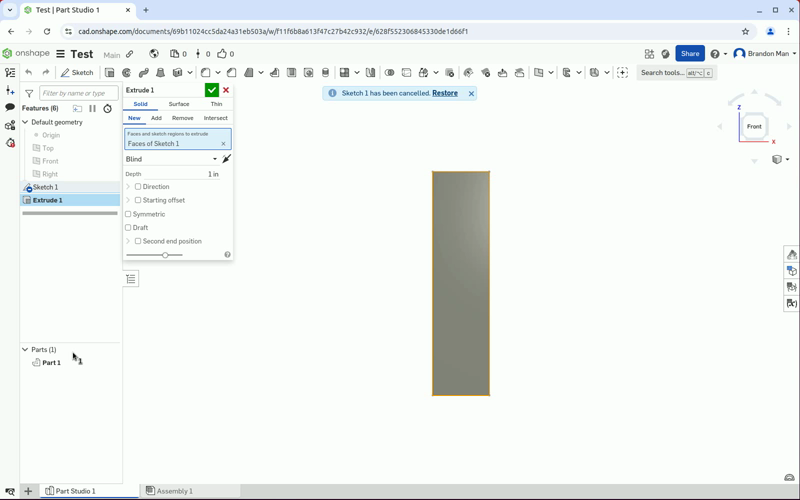
mouse_move(143, 106)
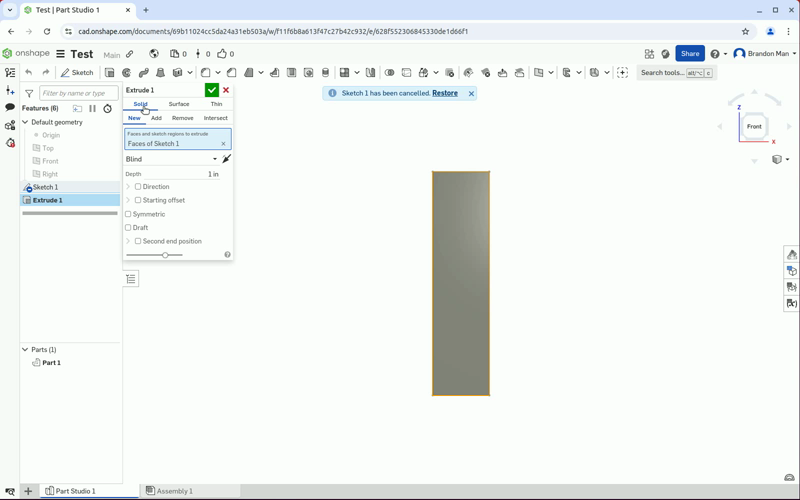
click(143, 106)
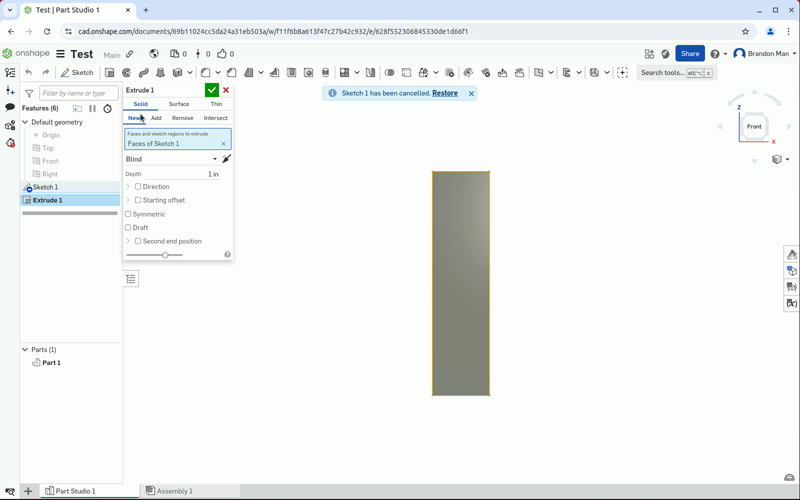
mouse_move(137, 120)
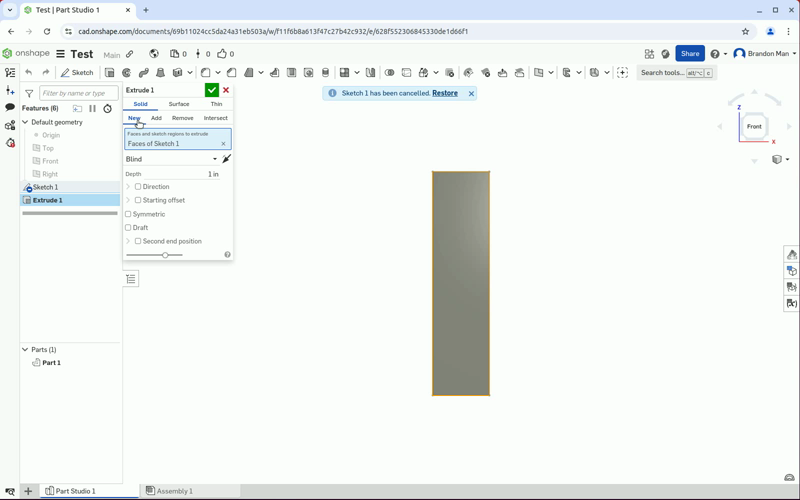
click(137, 120)
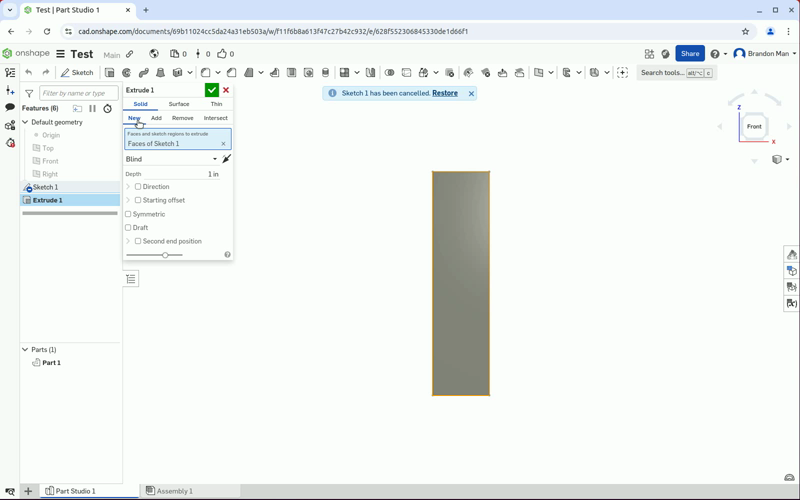
key(tab, 4)
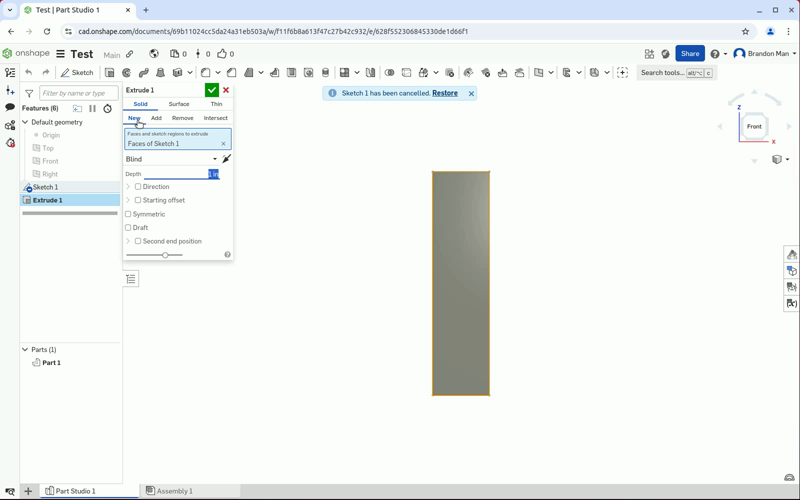
text(2.889)
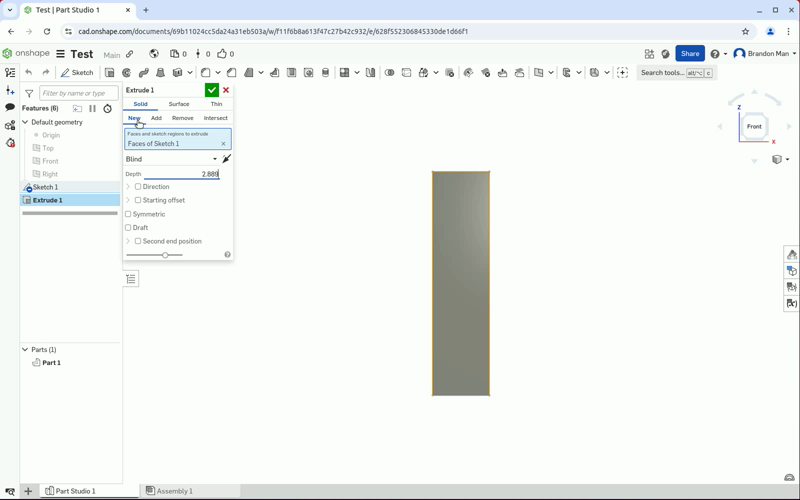
key(enter)
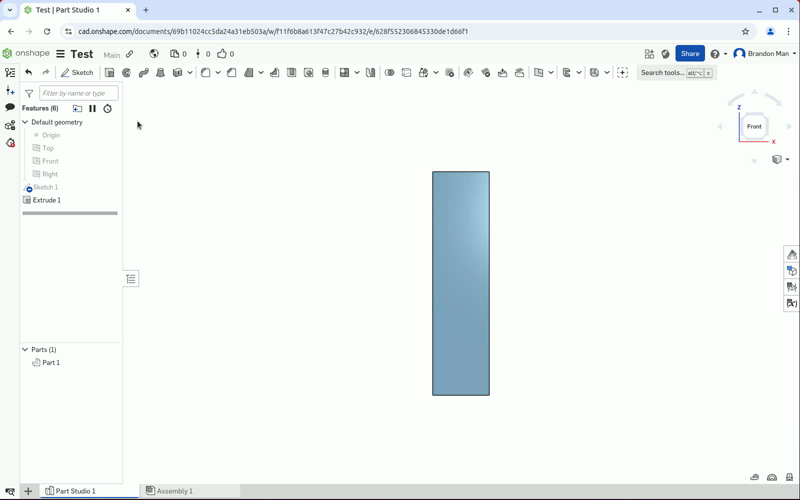
key(shift+h)
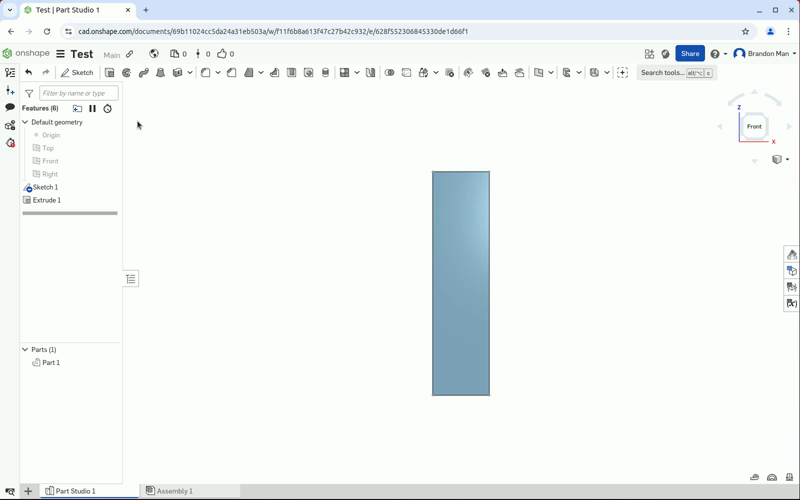
key(shift+h)
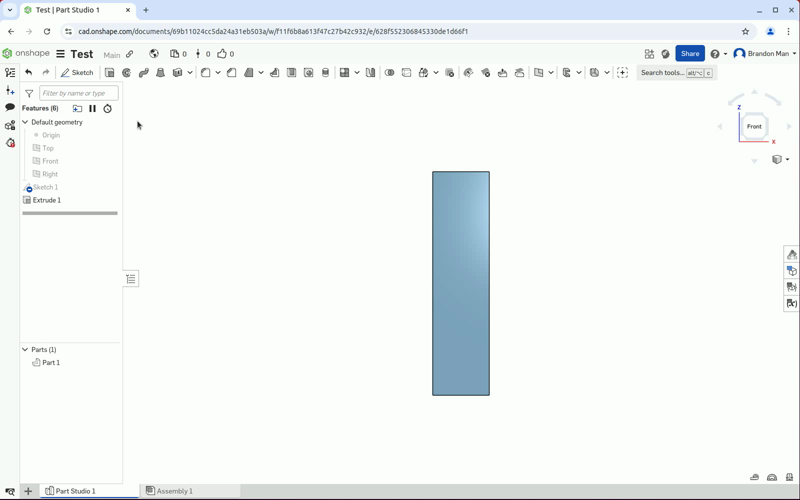
mouse_move(73, 189)
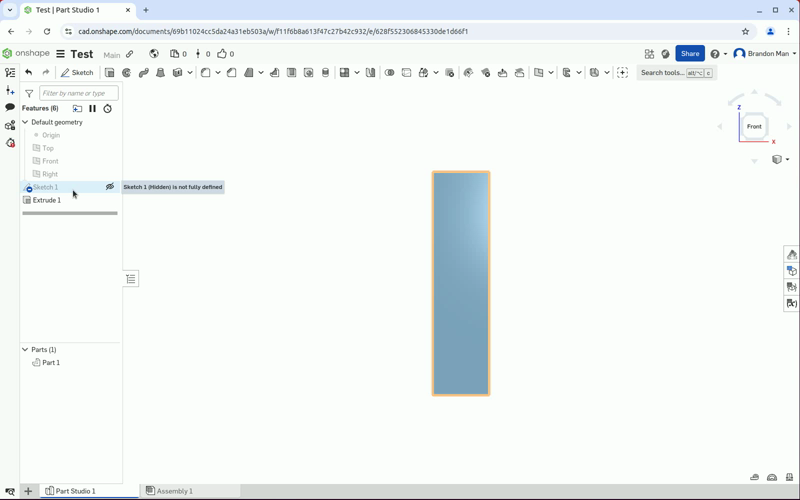
click(73, 189)
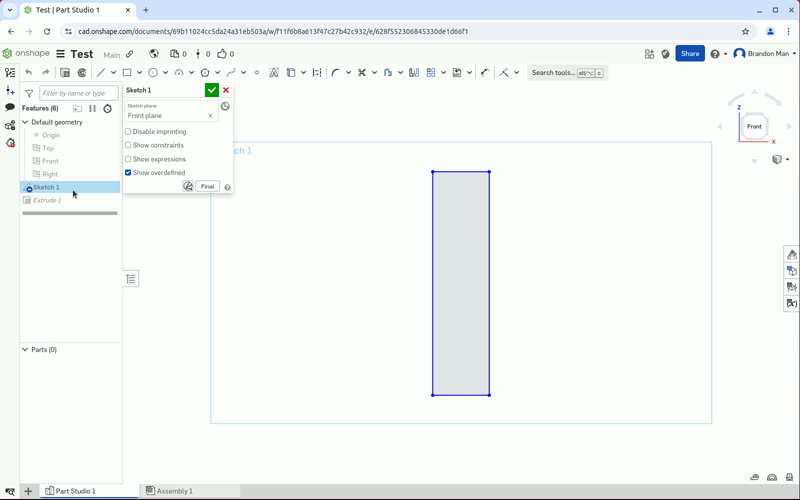
mouse_move(229, 92)
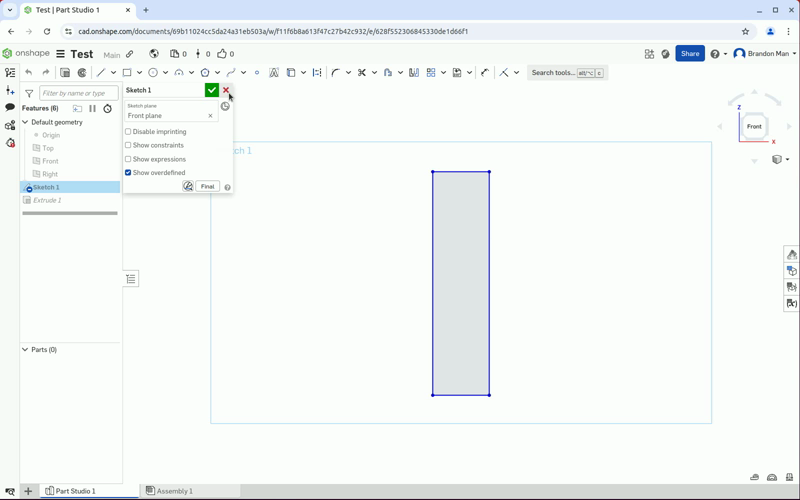
click(229, 92)
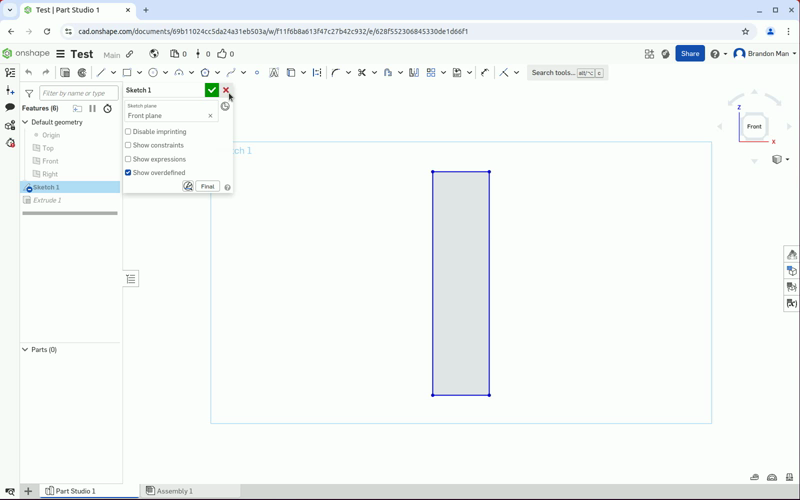
key(shift+s)
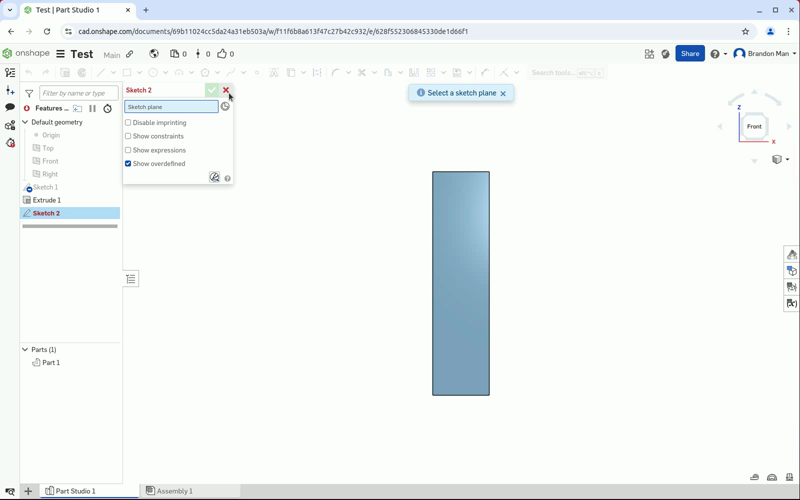
mouse_move(73, 163)
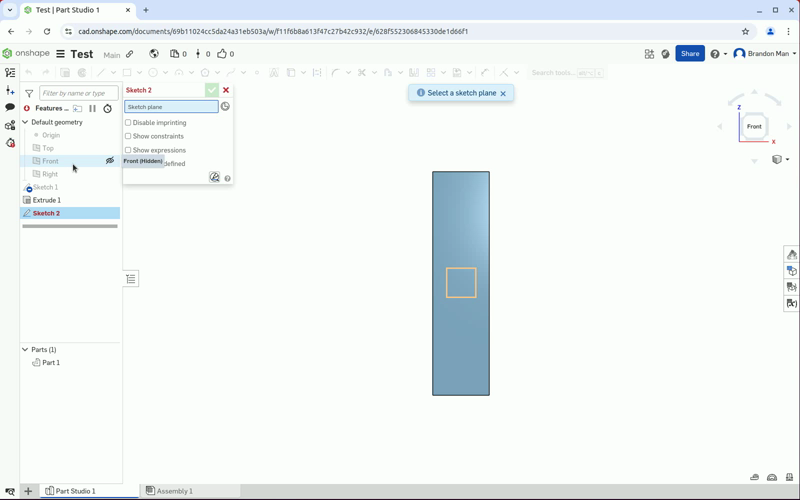
click(73, 163)
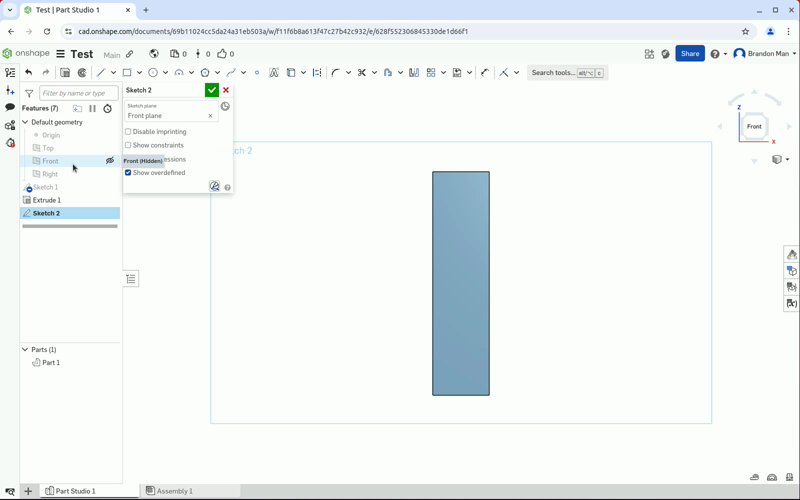
mouse_move(73, 352)
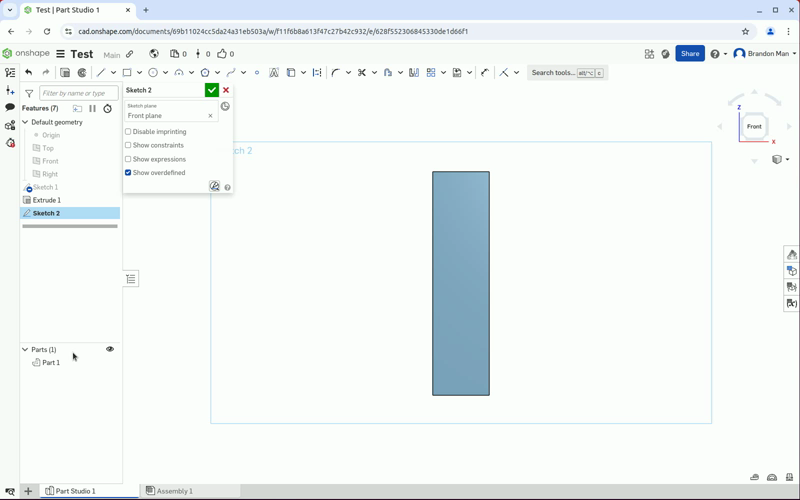
key(y)
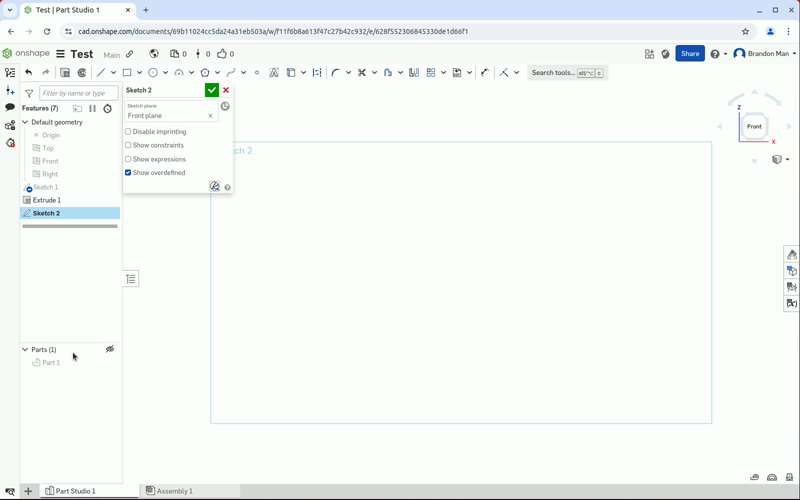
key(l)
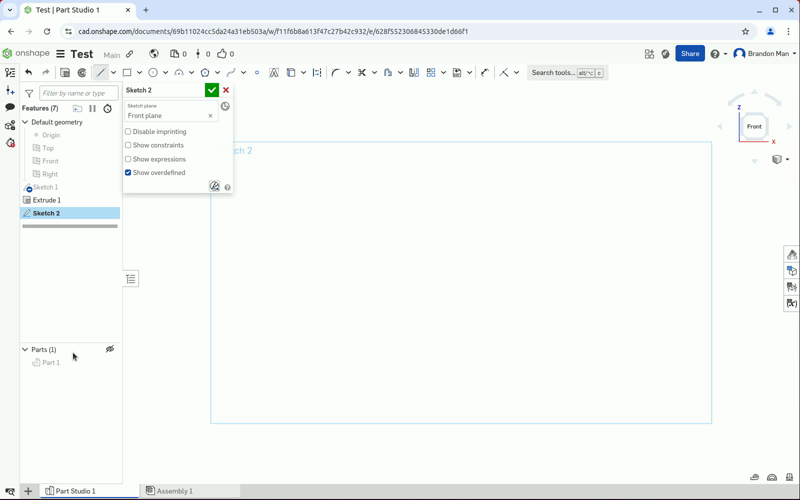
key_down(shift)
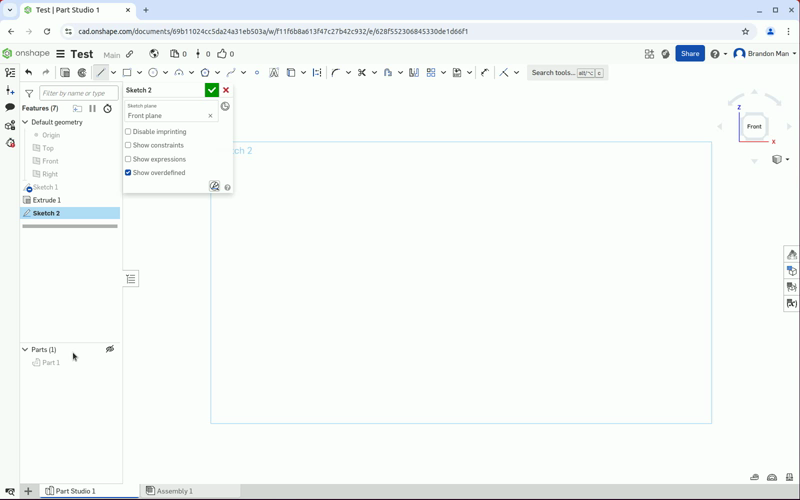
mouse_move(451, 238)
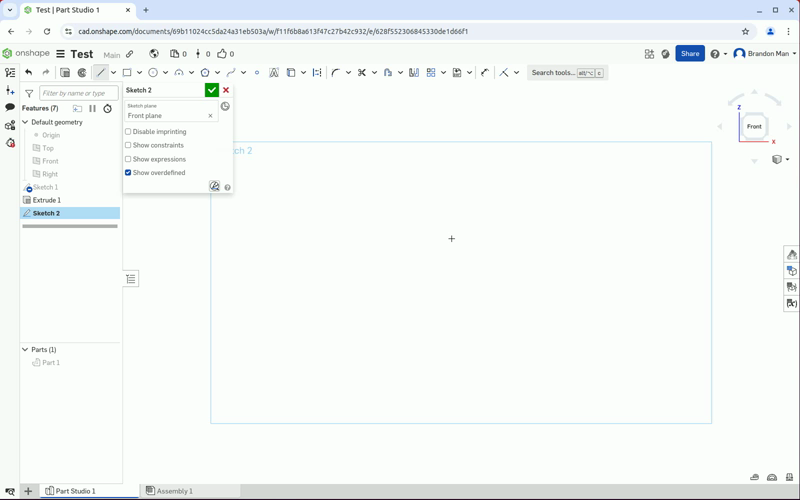
click(451, 238)
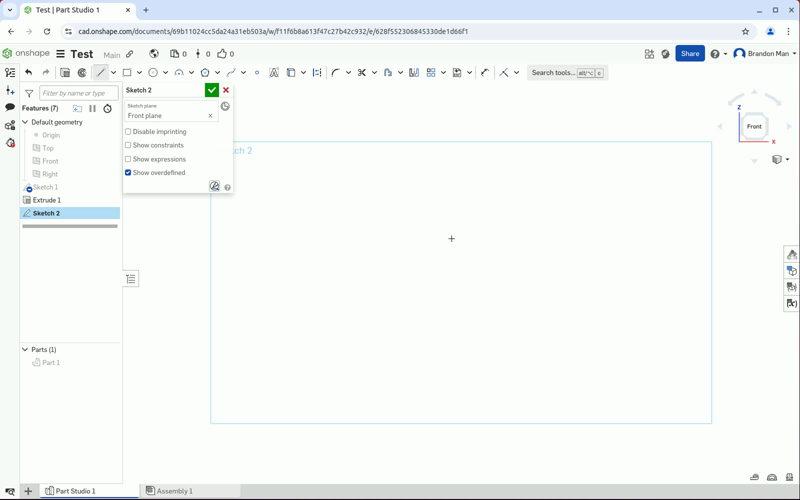
key_up(shift)
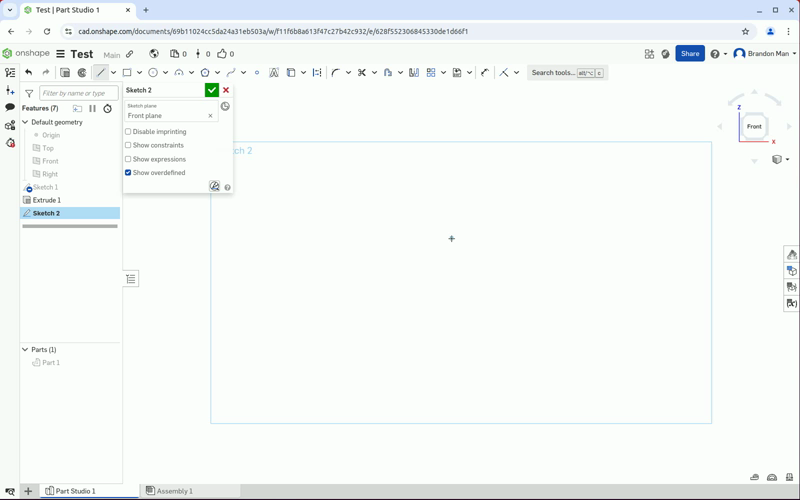
key_down(shift)
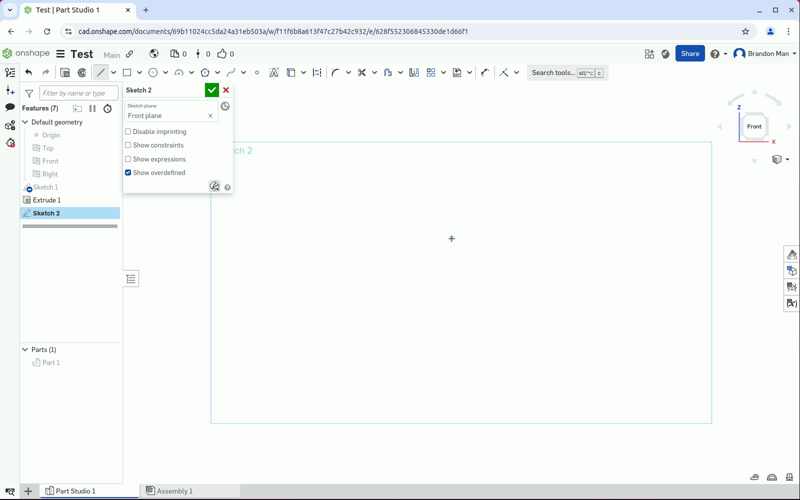
mouse_move(481, 238)
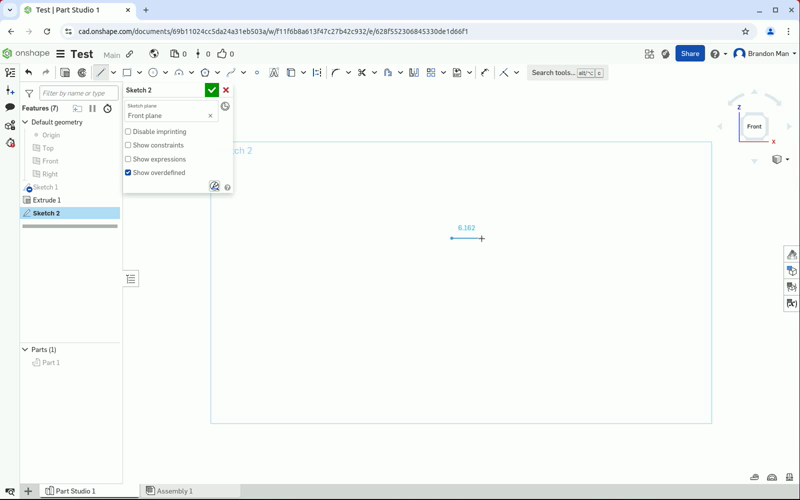
mouse_move(466, 238)
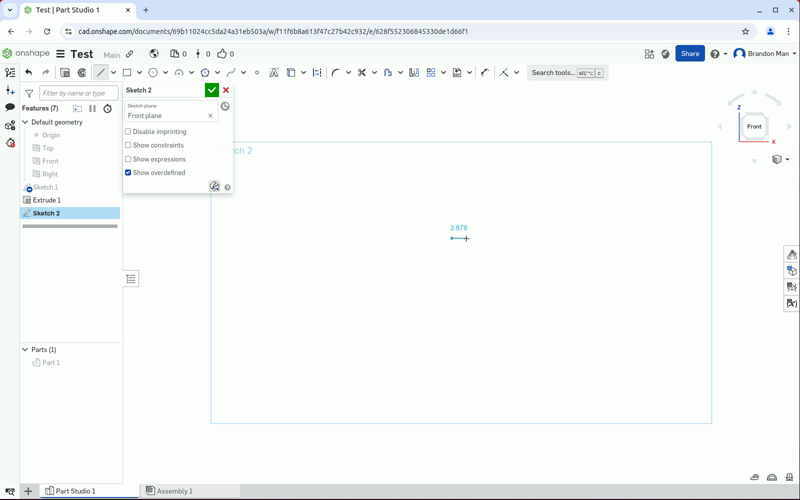
click(466, 238)
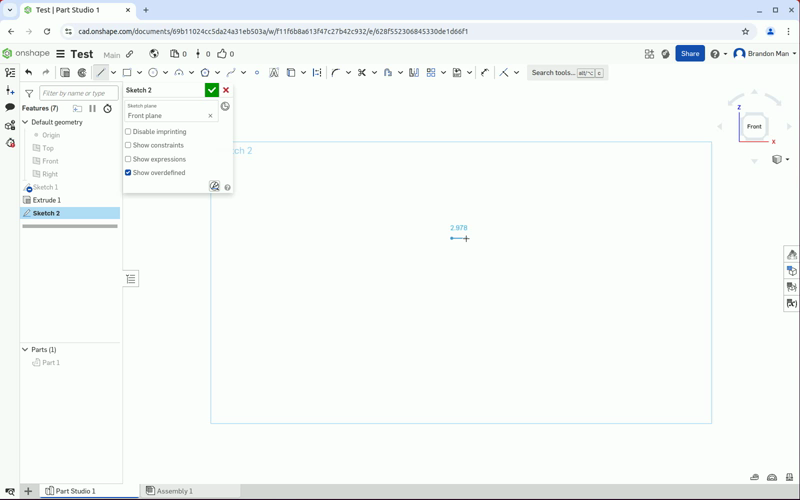
key_up(shift)
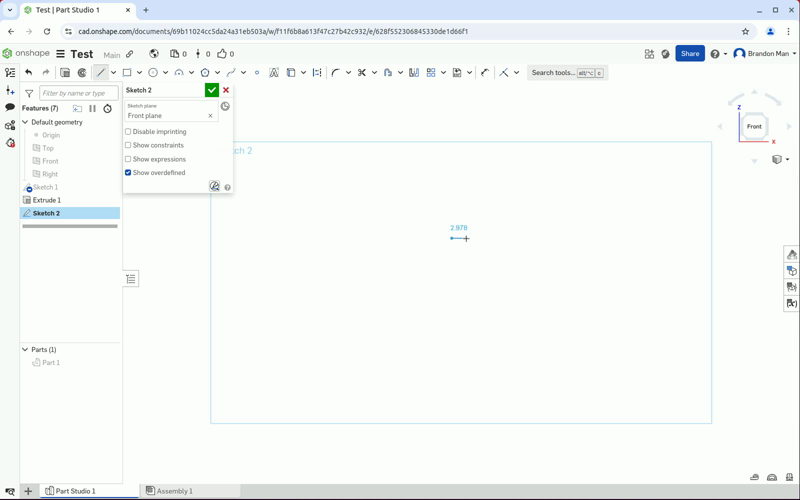
key_down(shift)
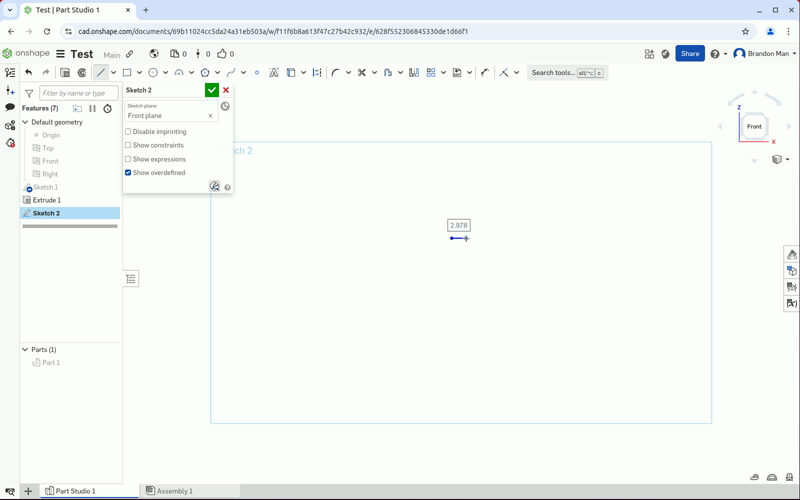
mouse_move(496, 238)
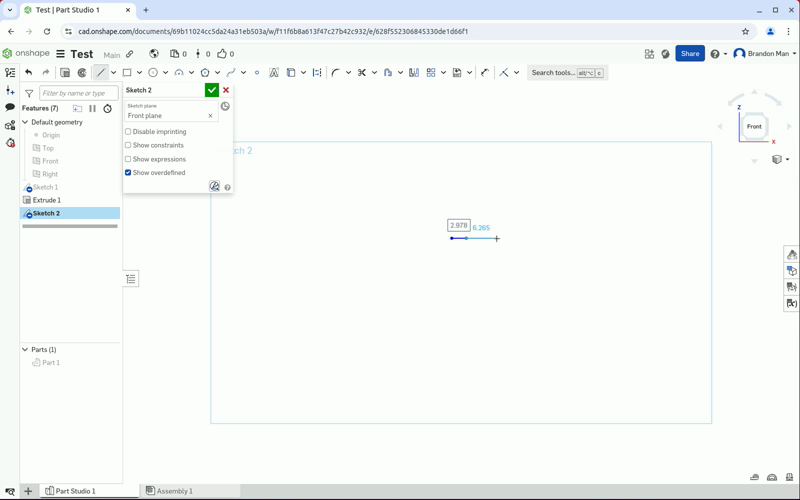
mouse_move(466, 223)
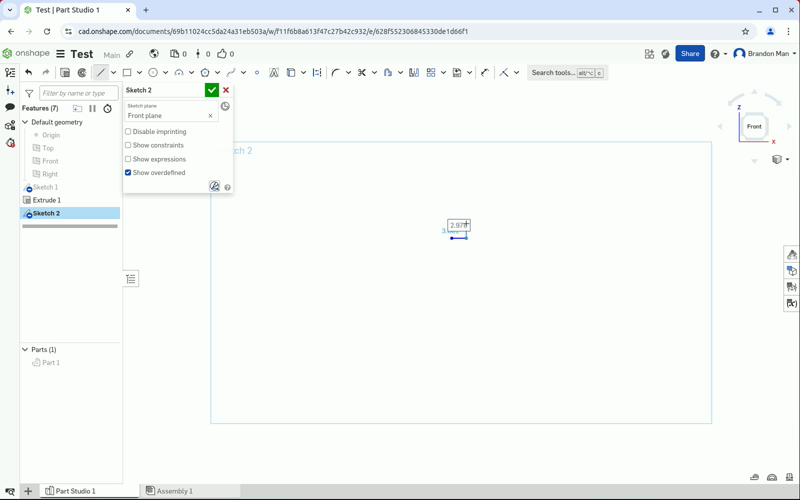
click(466, 223)
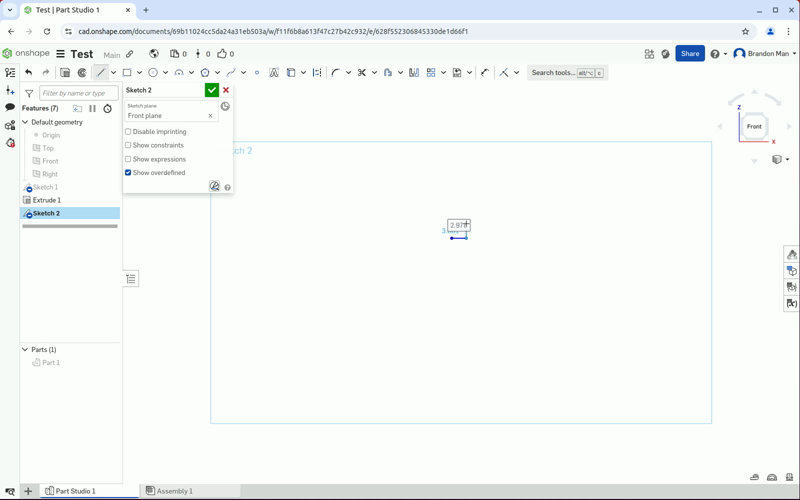
key_up(shift)
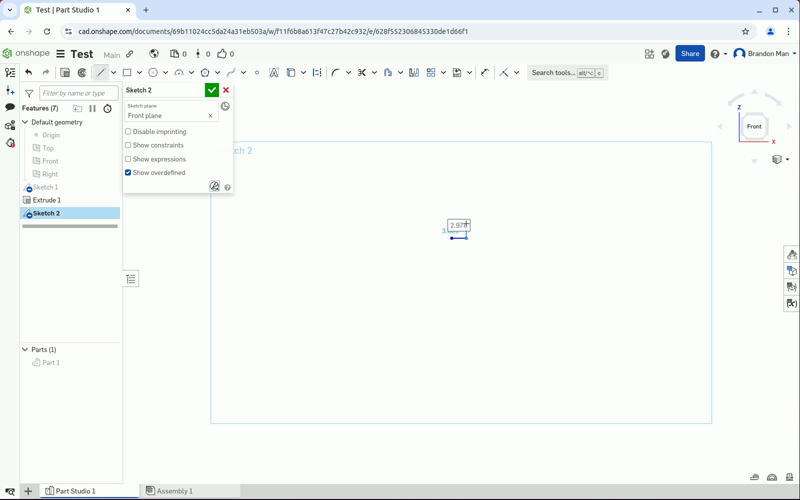
key_down(shift)
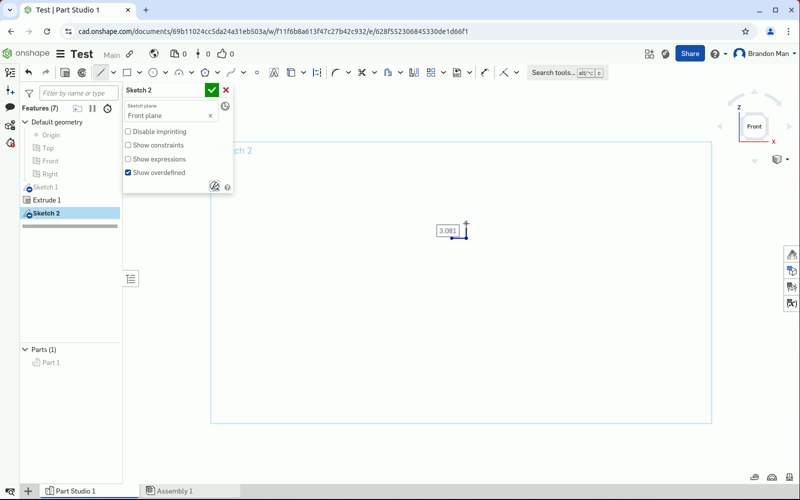
mouse_move(496, 223)
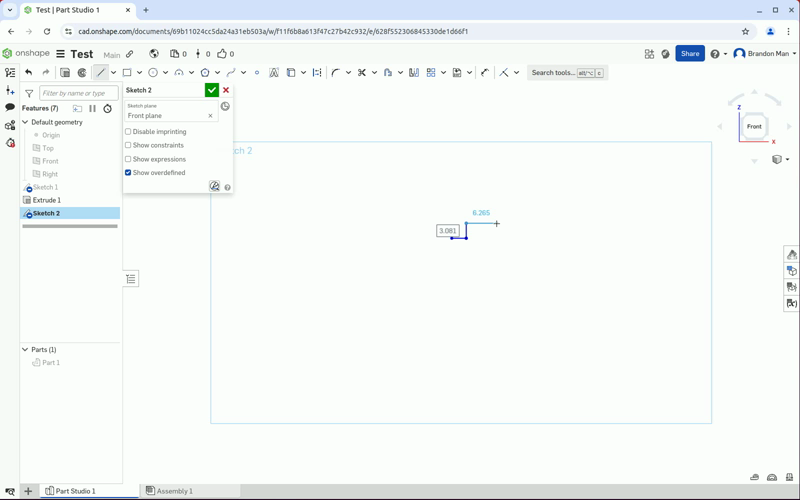
mouse_move(451, 223)
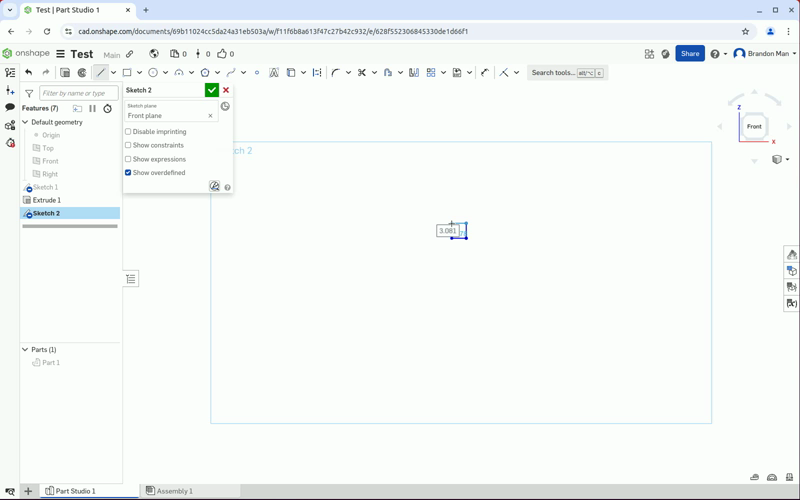
click(451, 223)
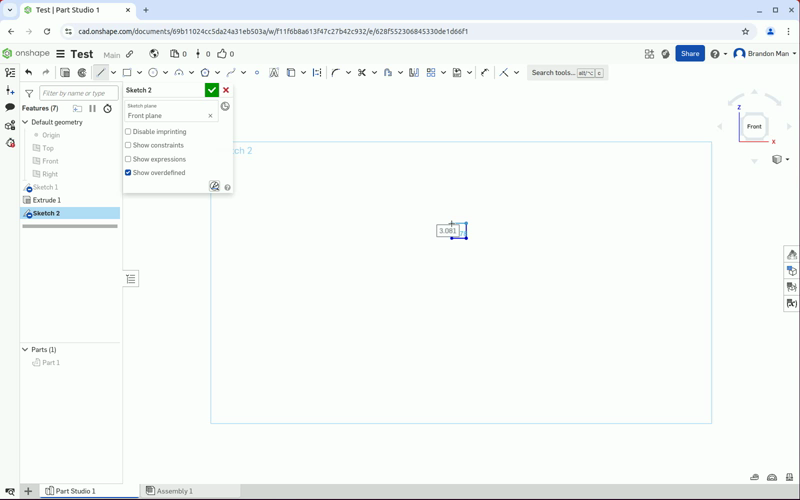
key_up(shift)
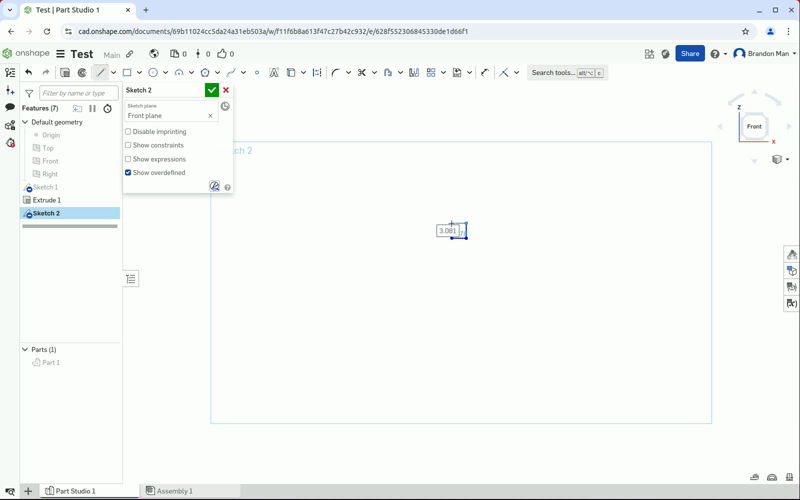
mouse_move(481, 223)
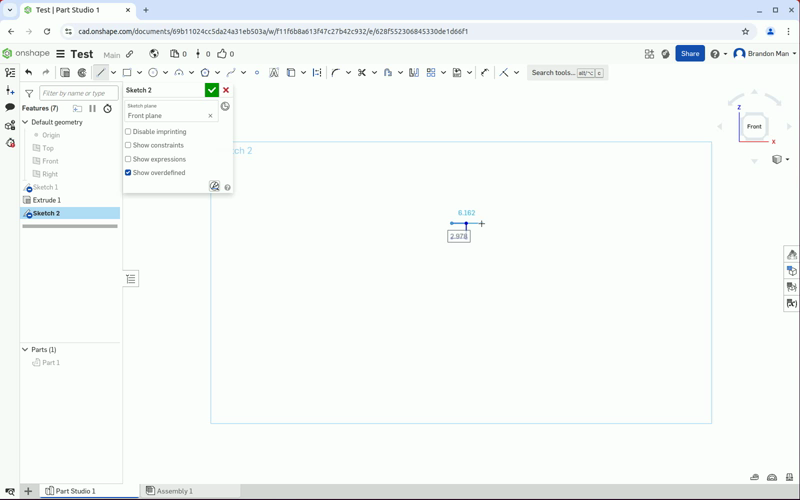
key_down(shift)
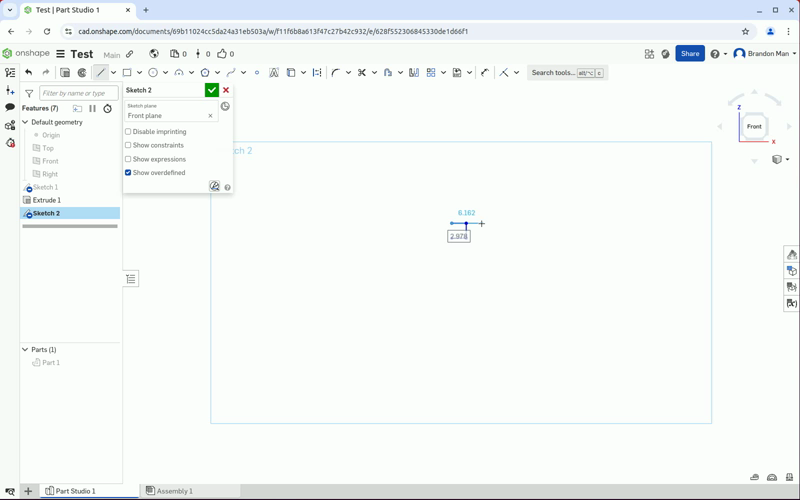
mouse_move(451, 238)
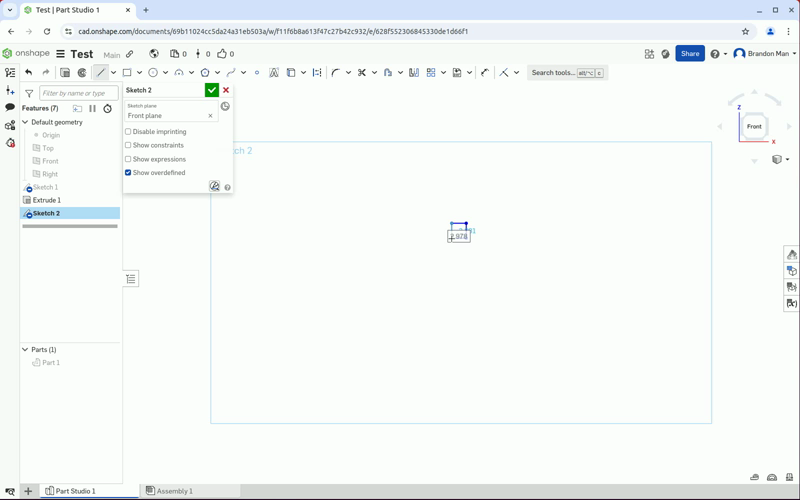
key_up(shift)
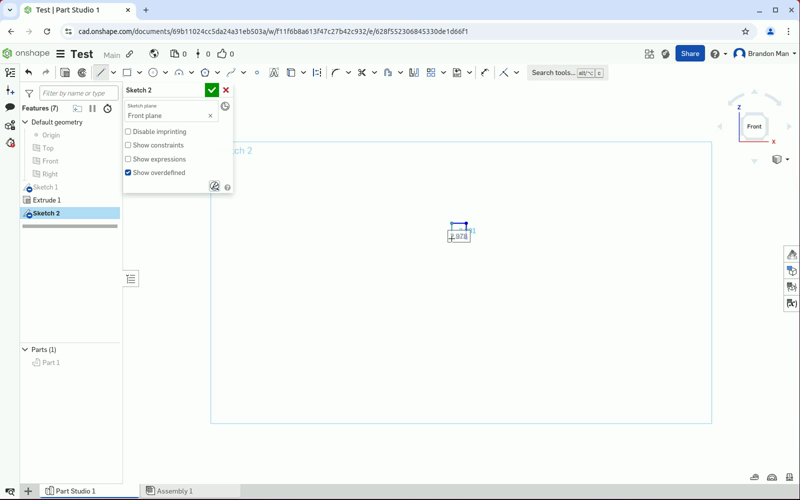
click(451, 238)
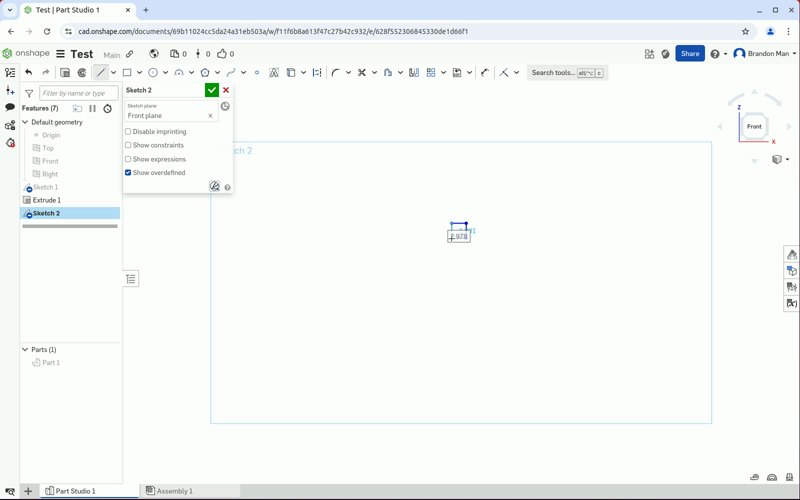
key(esc)
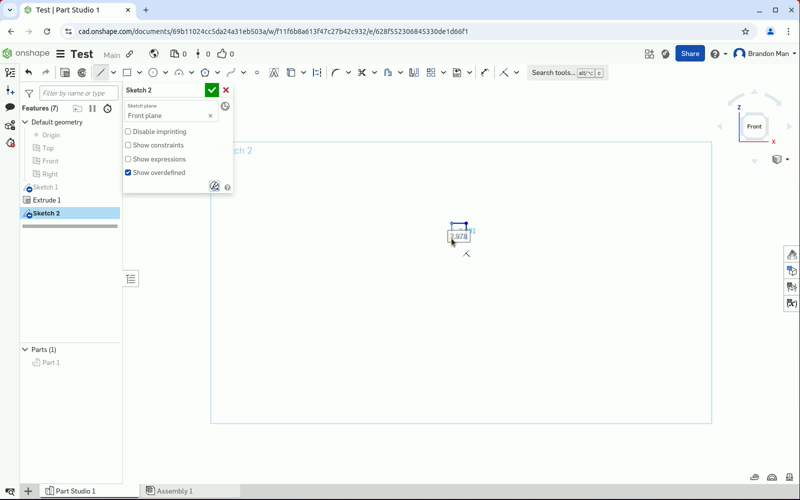
key(c)
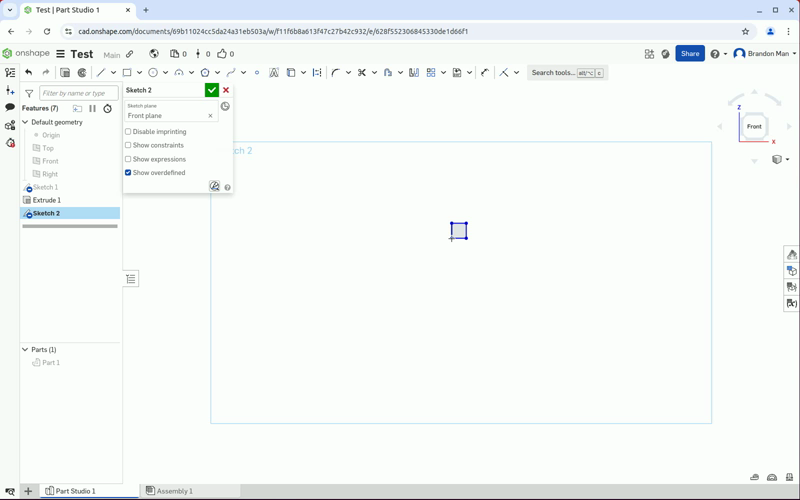
key_down(shift)
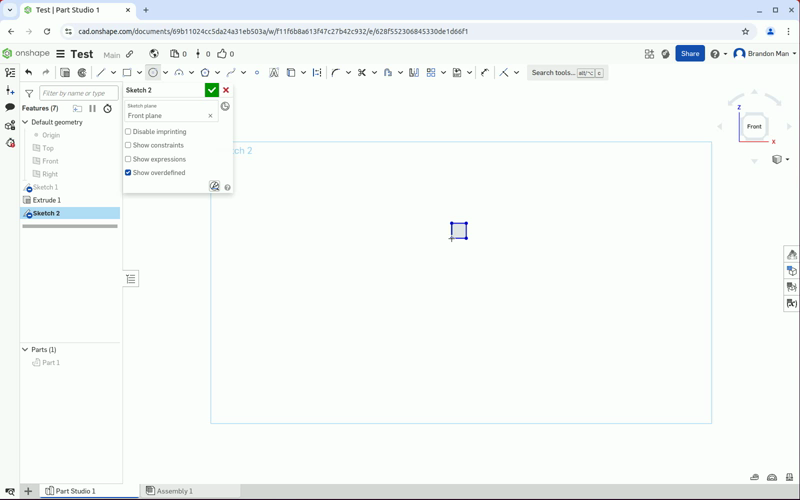
mouse_move(458, 231)
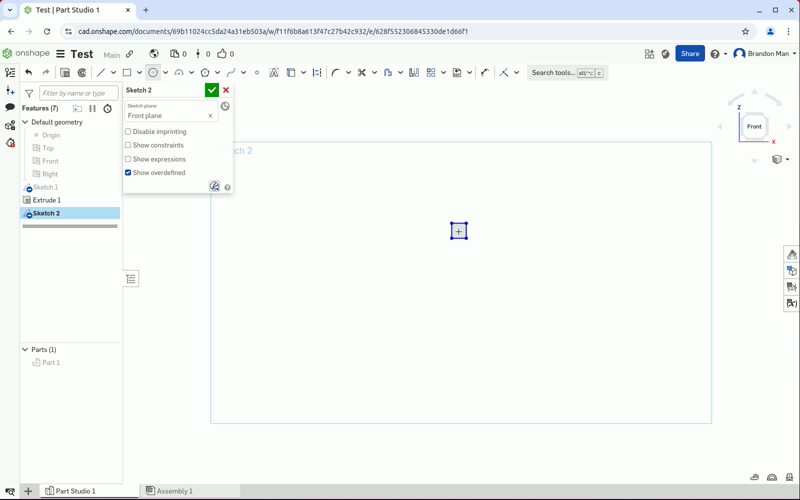
click(458, 231)
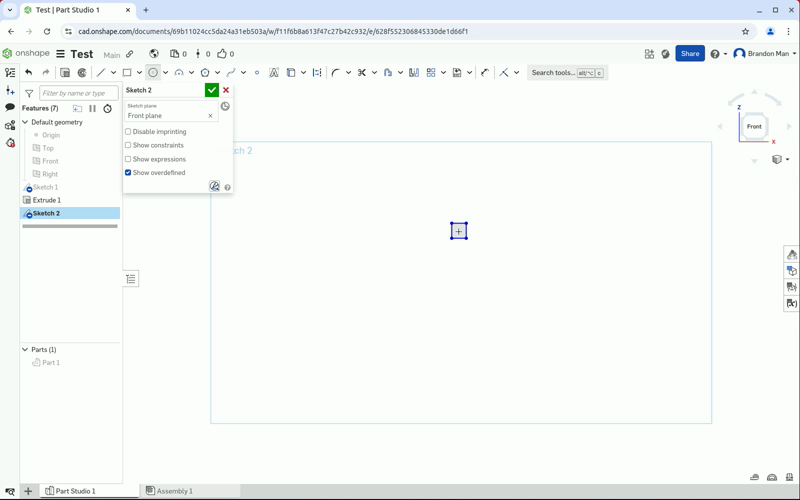
key_up(shift)
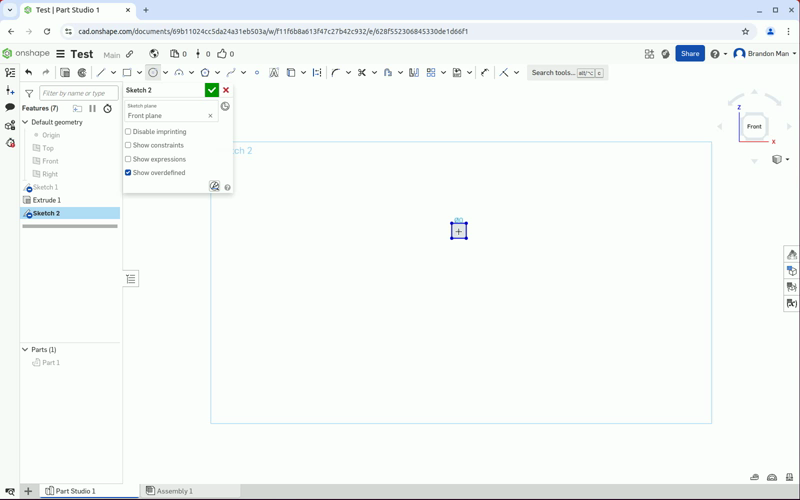
mouse_move(461, 231)
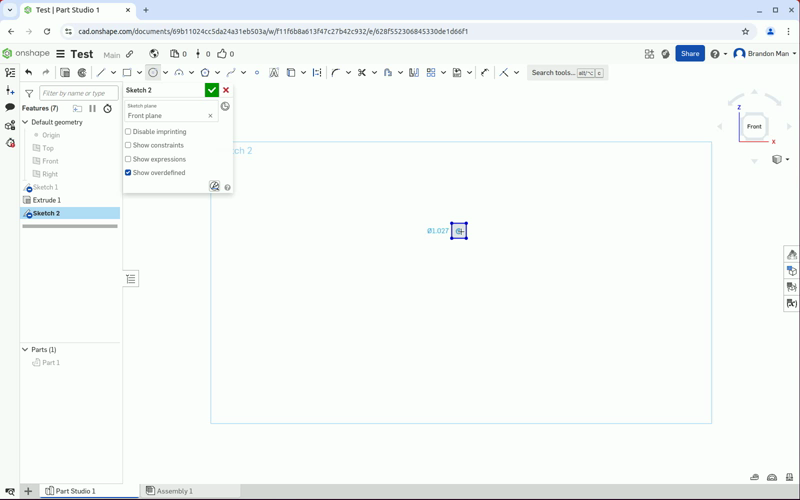
scroll(6)
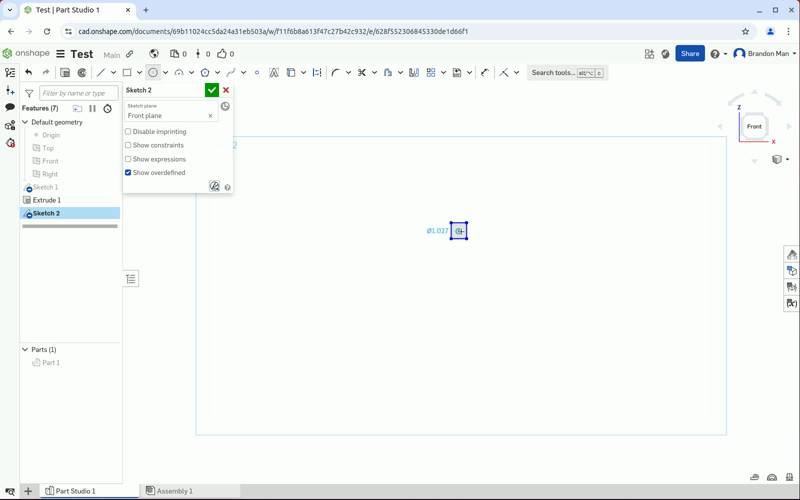
scroll(6)
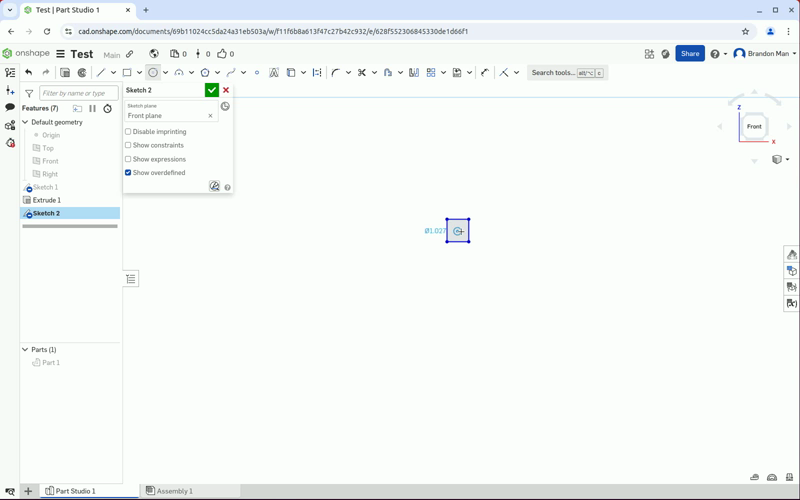
scroll(6)
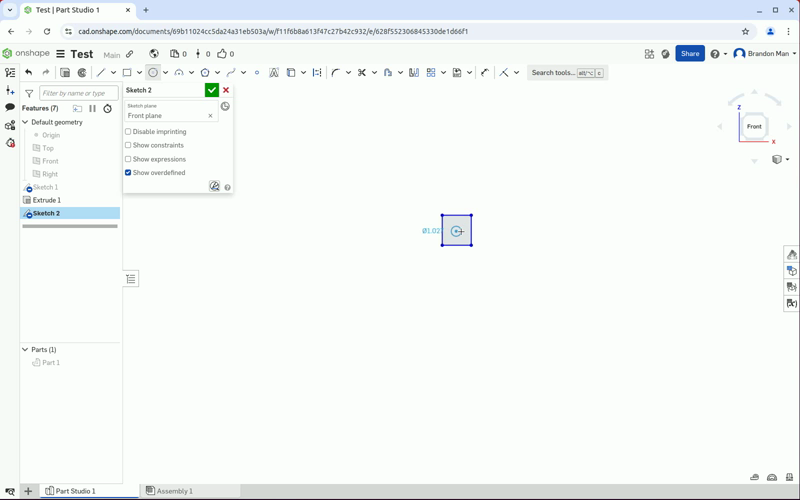
scroll(6)
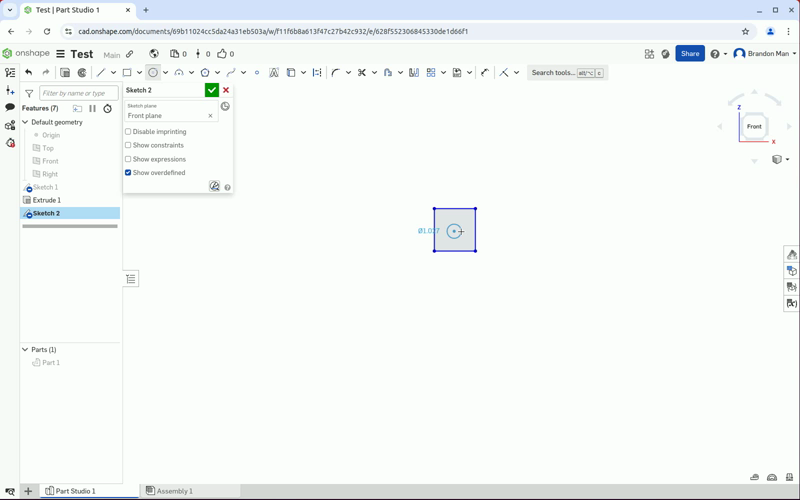
scroll(6)
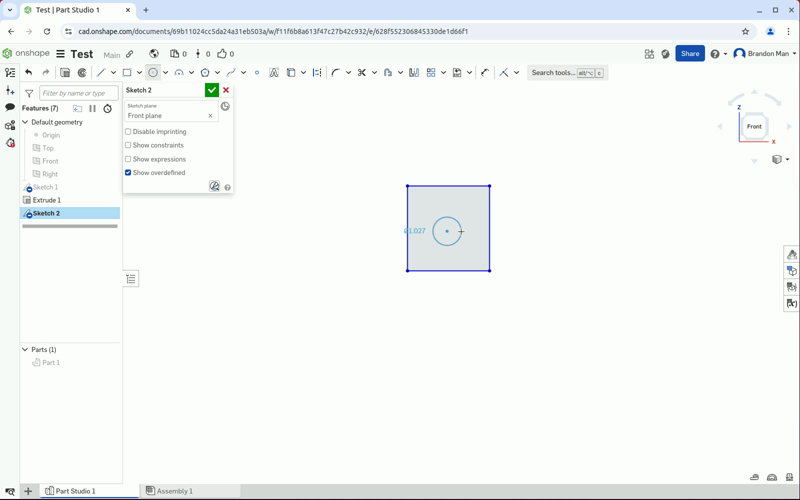
scroll(6)
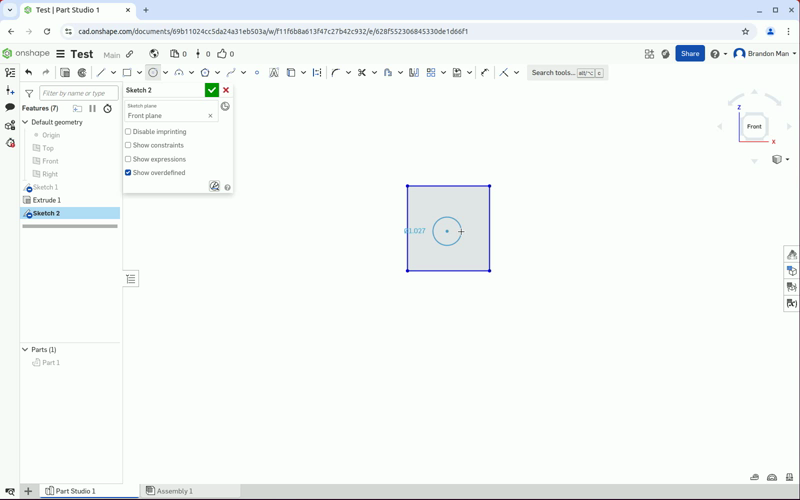
scroll(6)
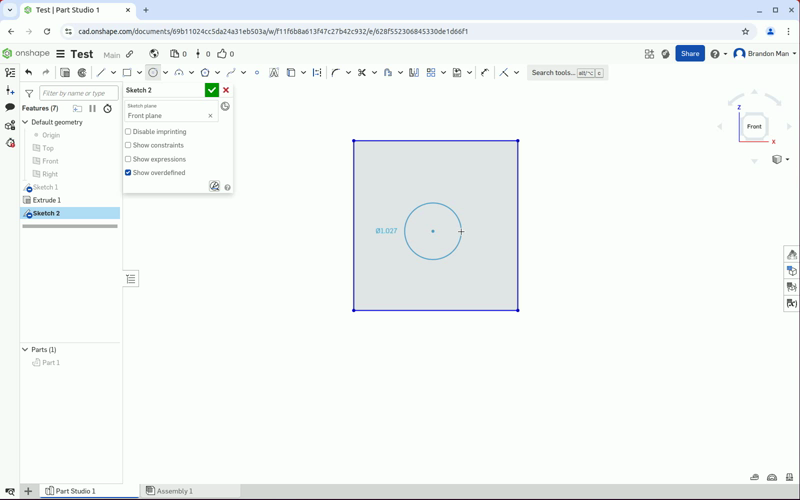
click(461, 231)
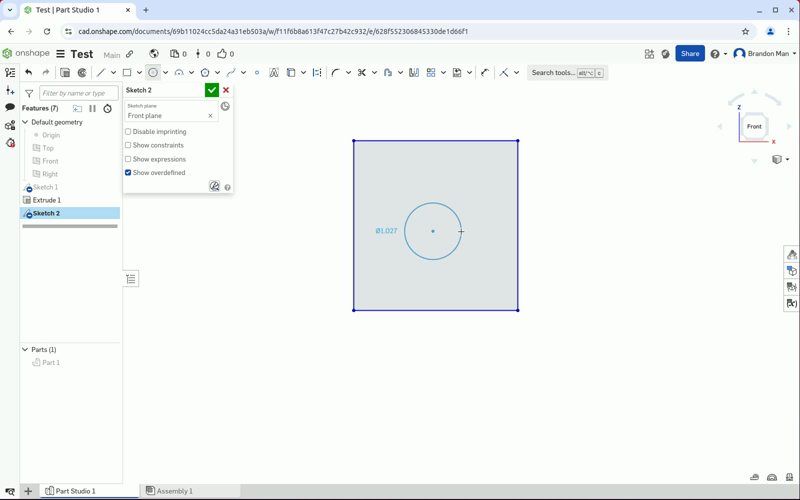
scroll(-6)
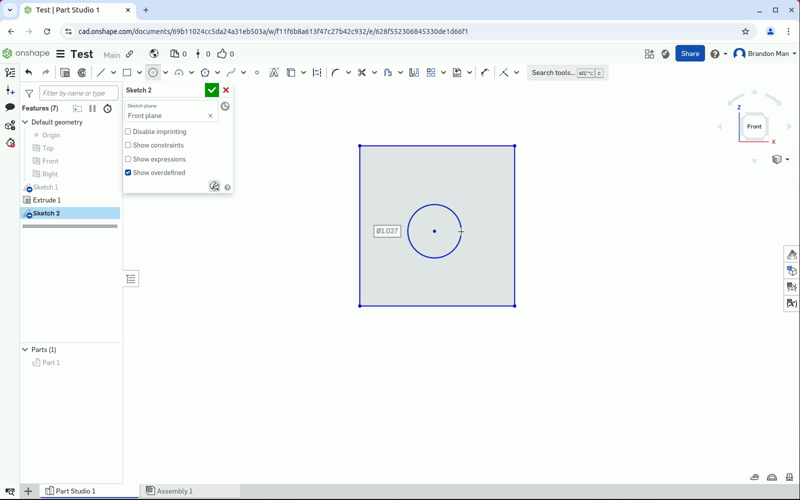
scroll(-6)
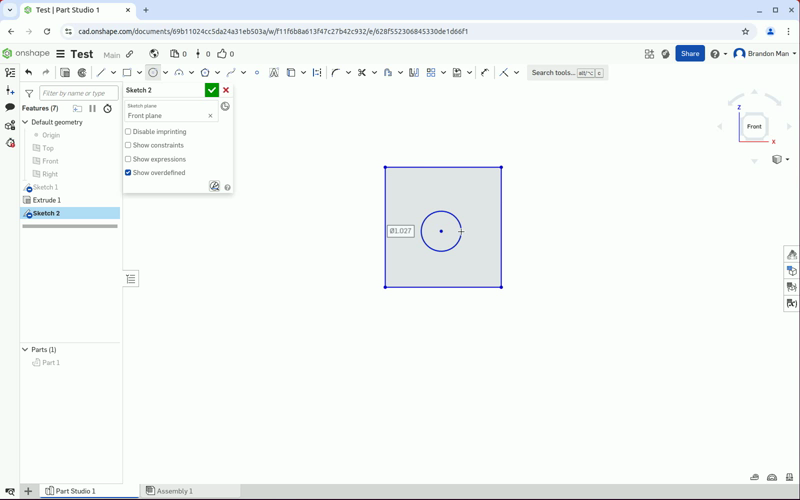
scroll(-6)
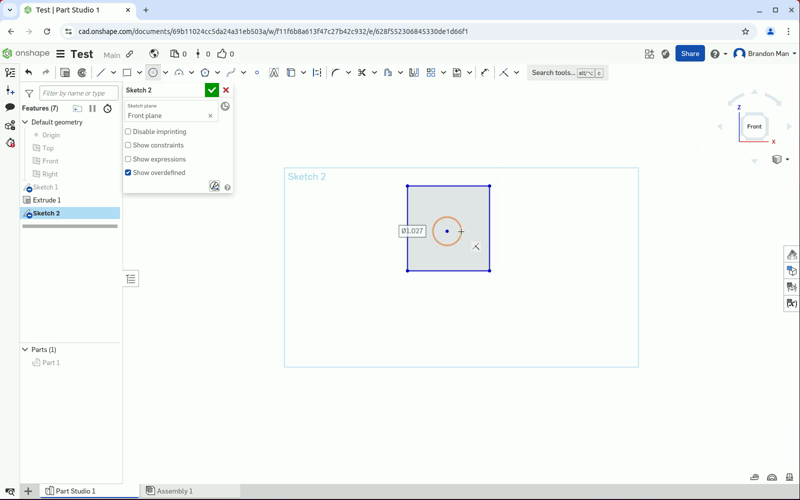
scroll(-6)
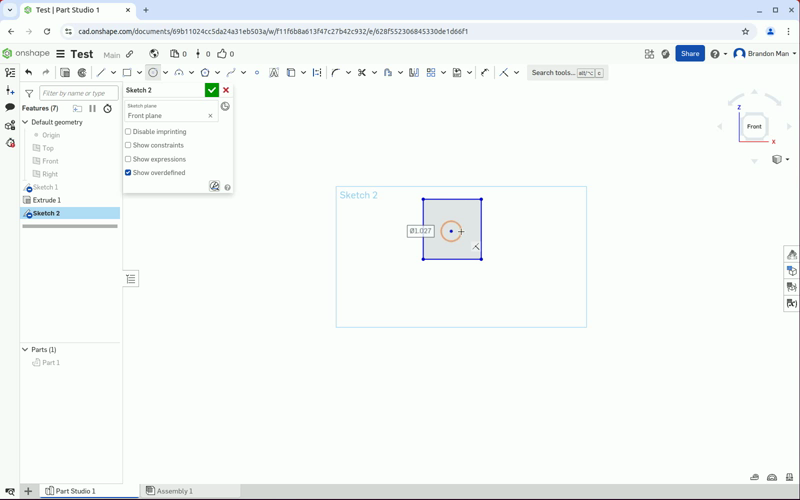
scroll(-6)
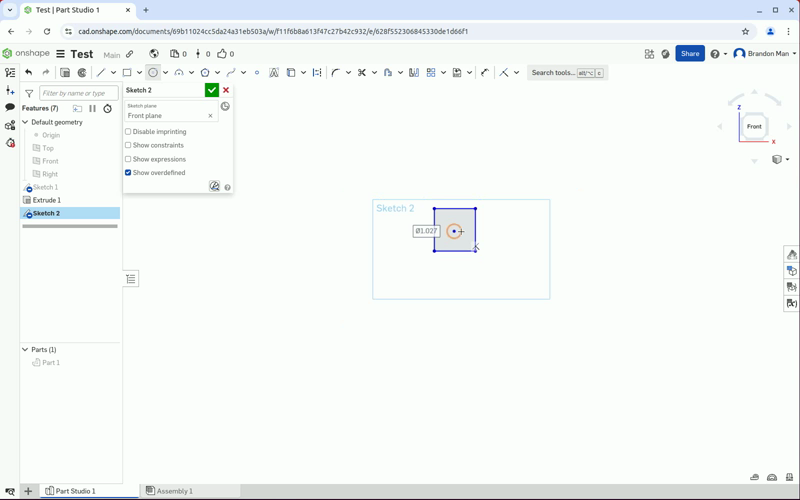
scroll(-6)
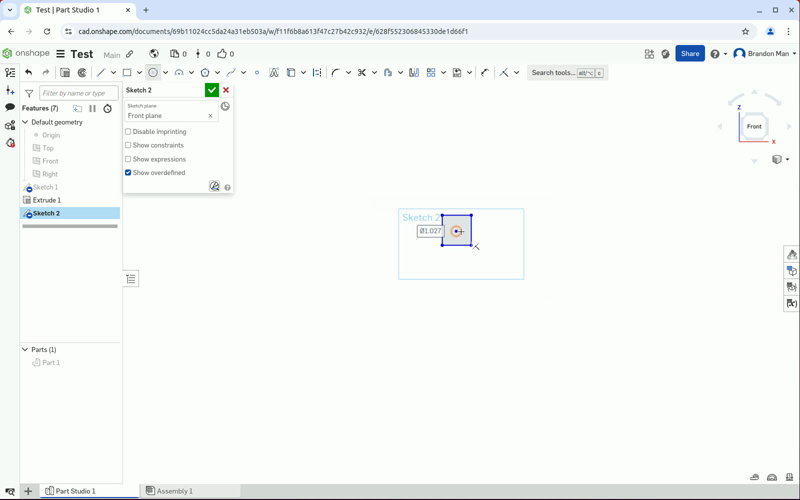
scroll(-6)
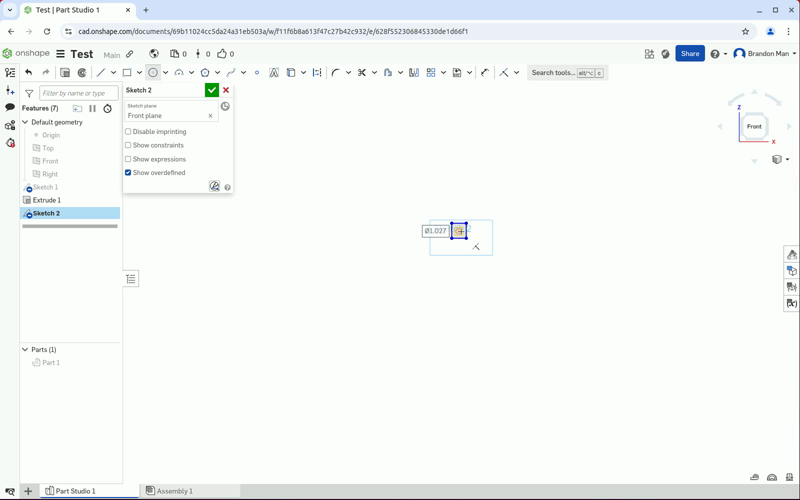
key(esc)
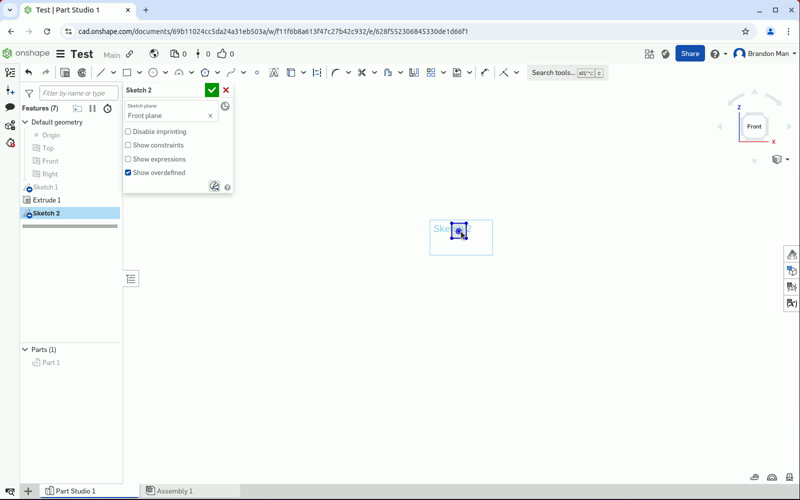
mouse_move(453, 230)
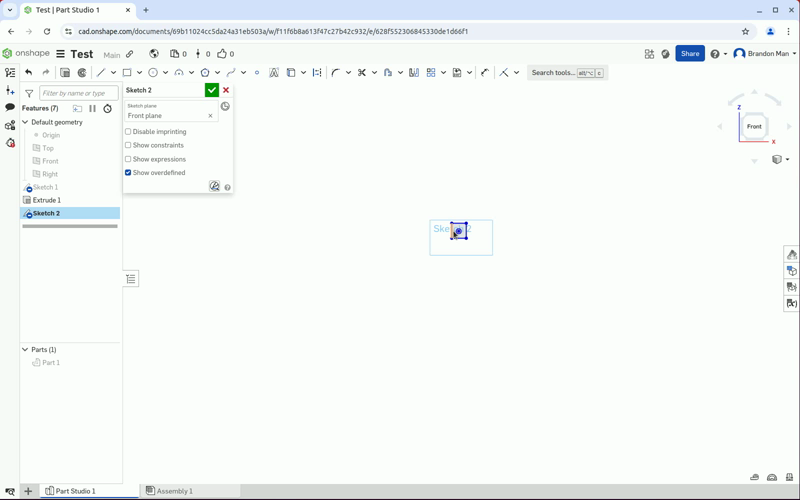
scroll(6)
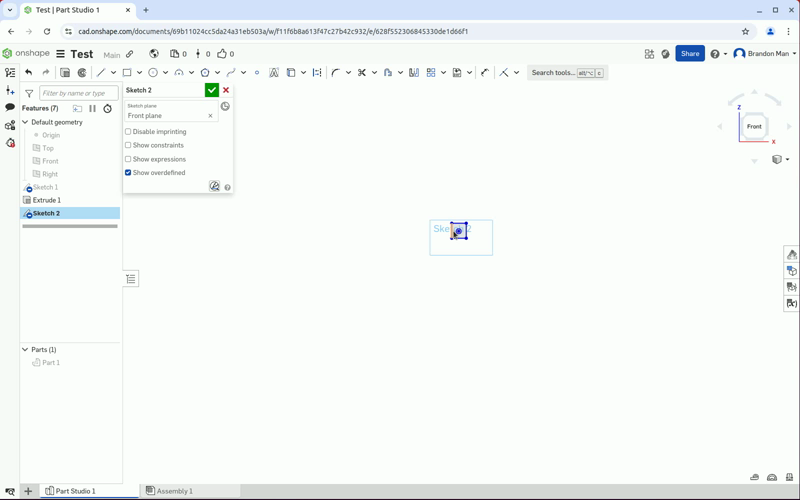
scroll(6)
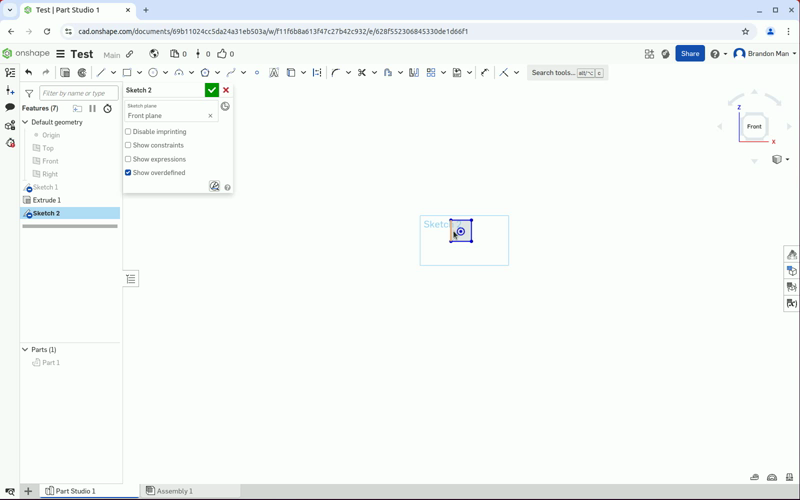
scroll(6)
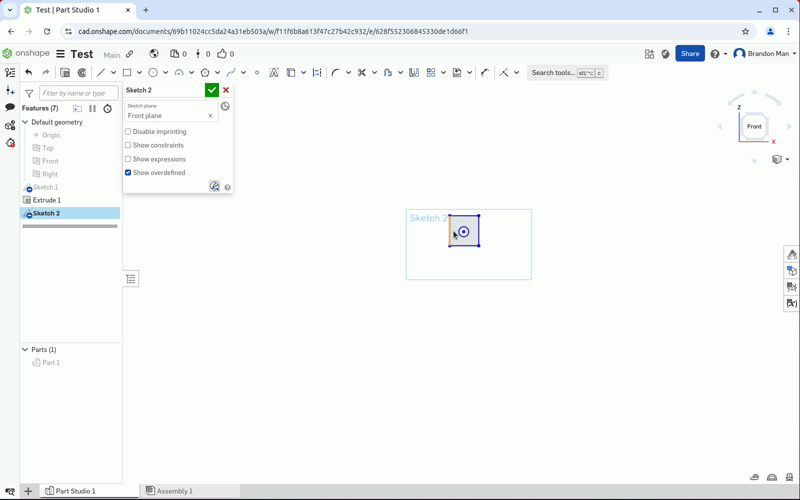
scroll(6)
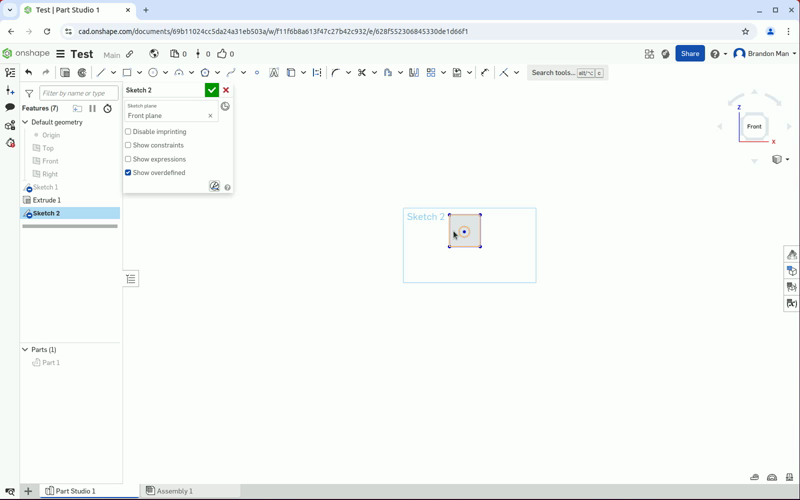
scroll(6)
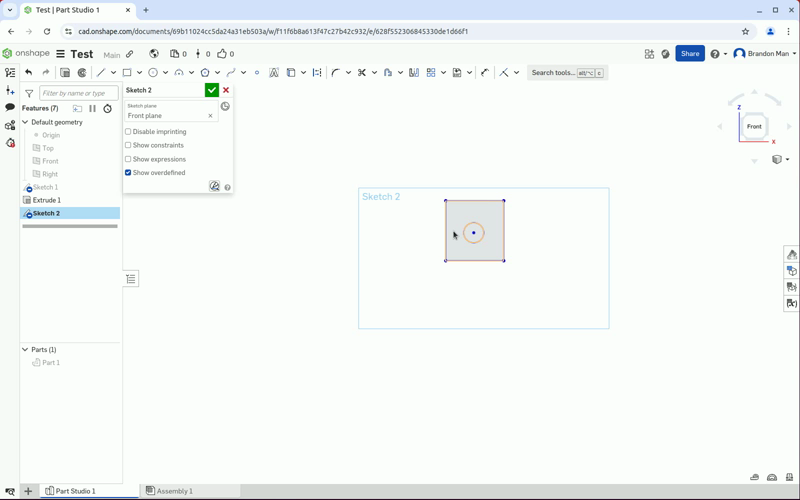
scroll(6)
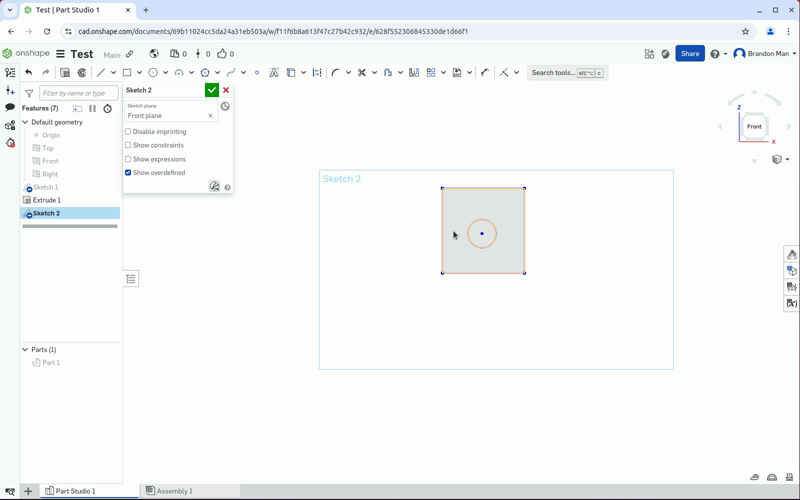
scroll(6)
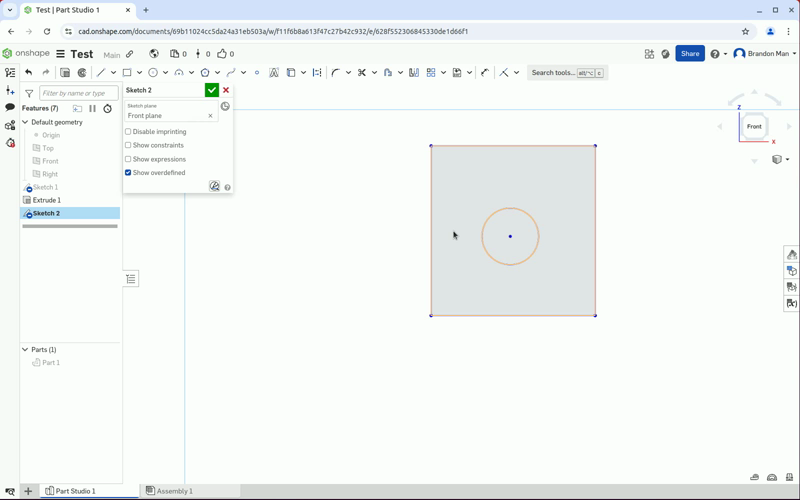
click(453, 230)
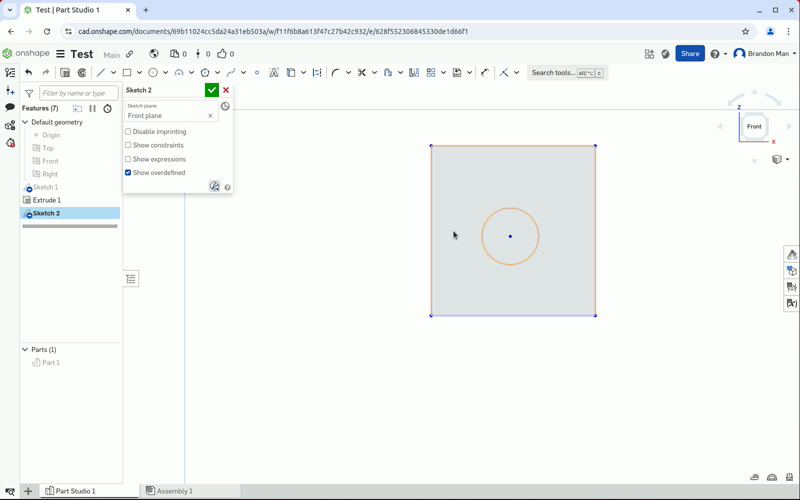
scroll(-6)
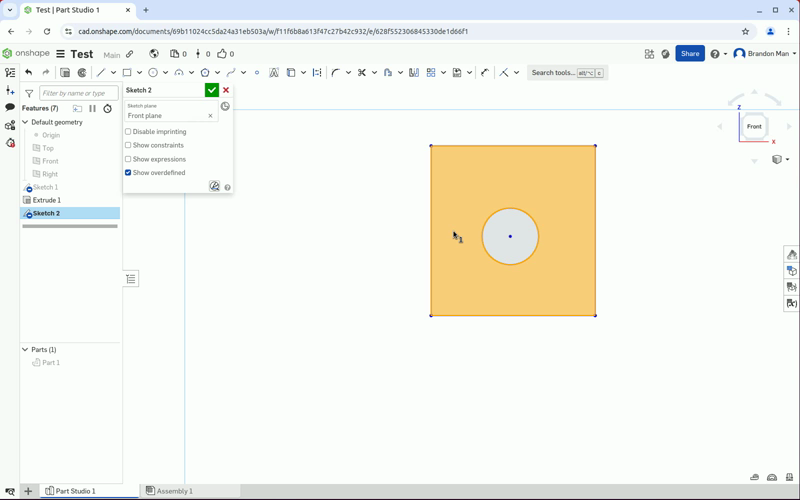
scroll(-6)
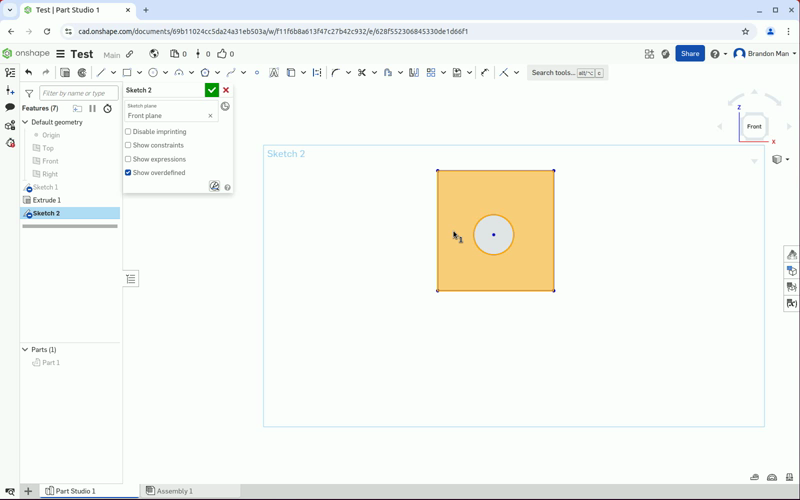
scroll(-6)
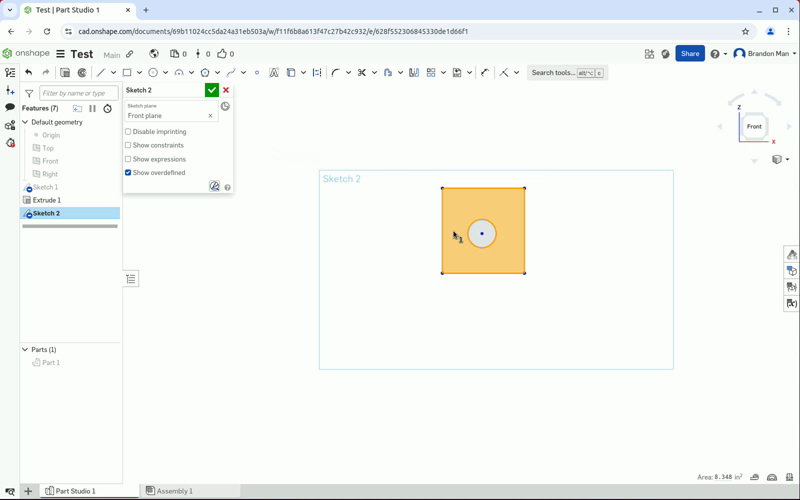
scroll(-6)
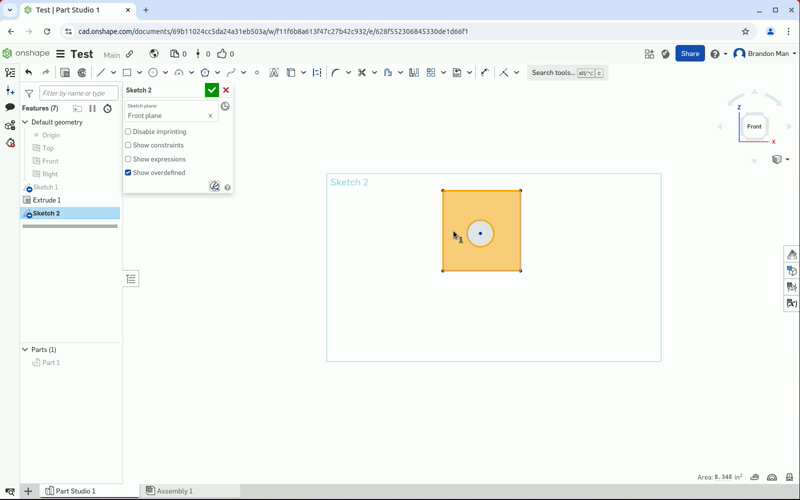
scroll(-6)
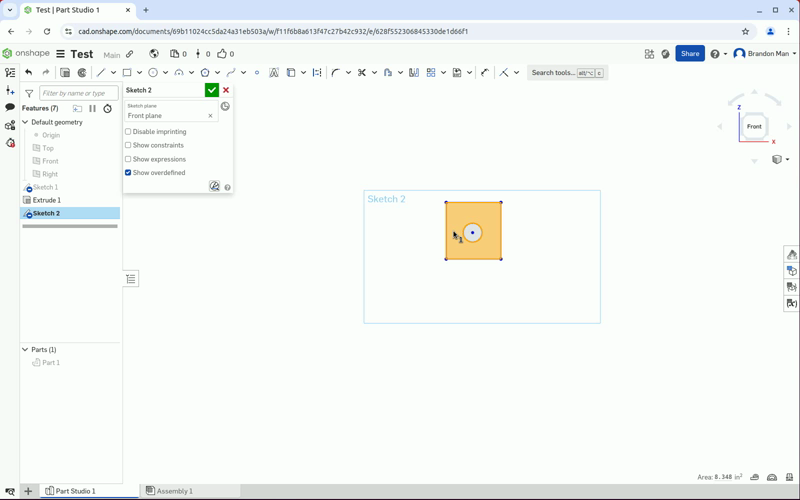
scroll(-6)
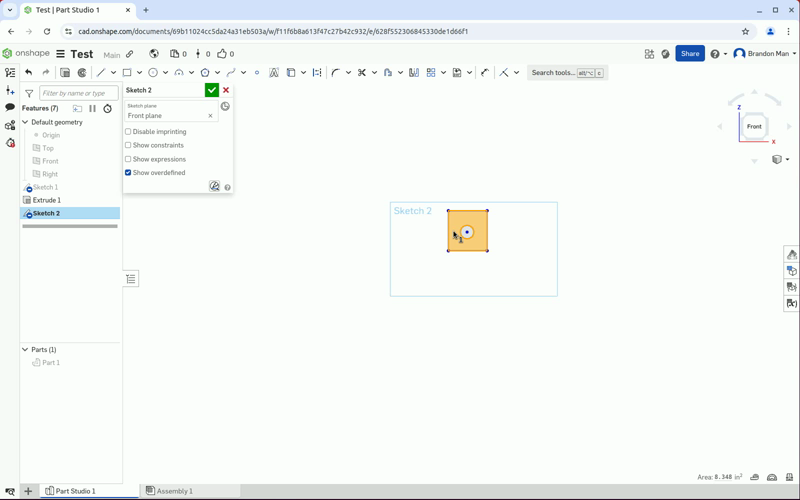
scroll(-6)
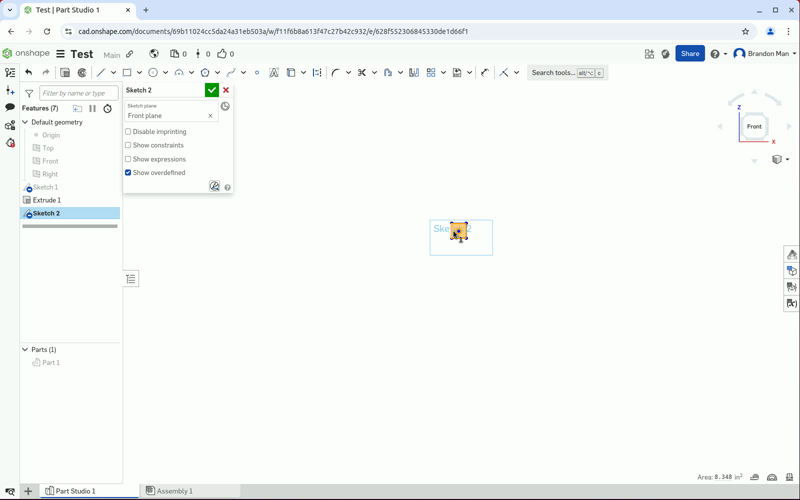
mouse_move(73, 352)
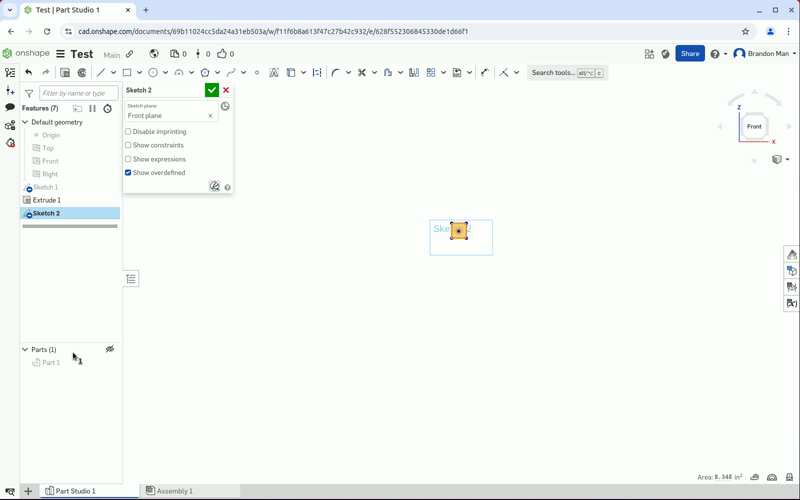
key(shift+y)
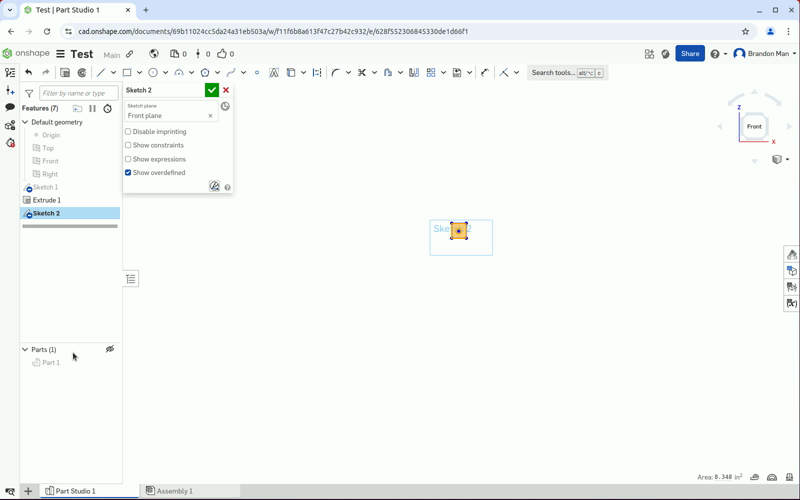
key(shift+e)
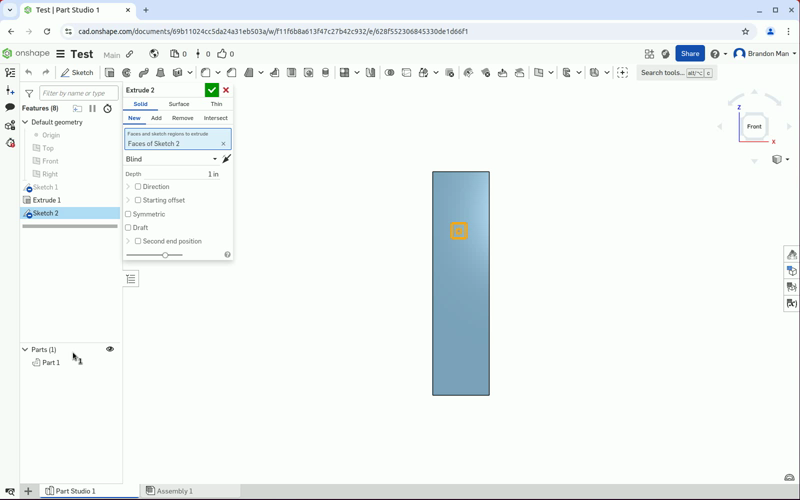
mouse_move(143, 106)
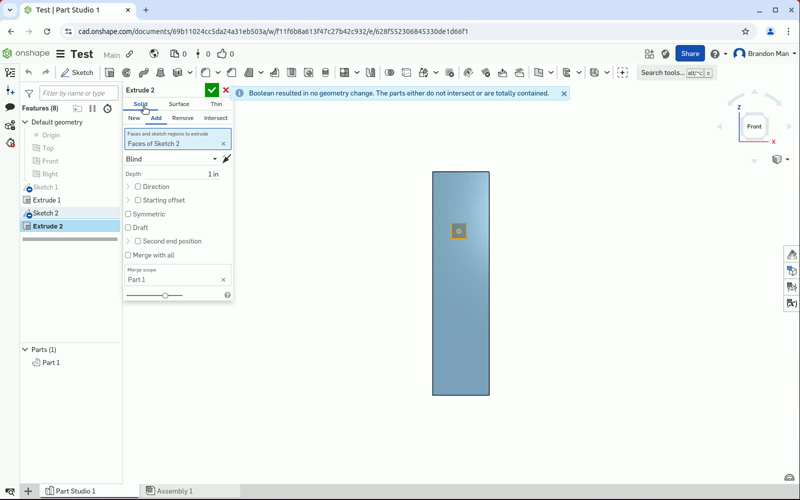
click(143, 106)
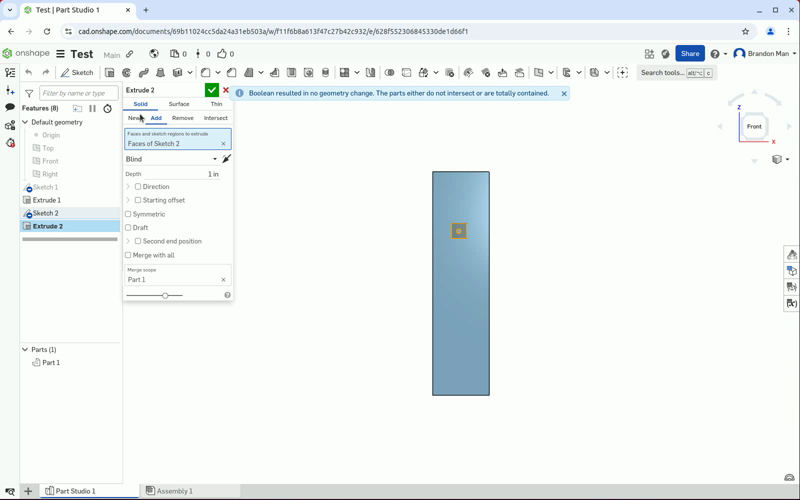
mouse_move(137, 120)
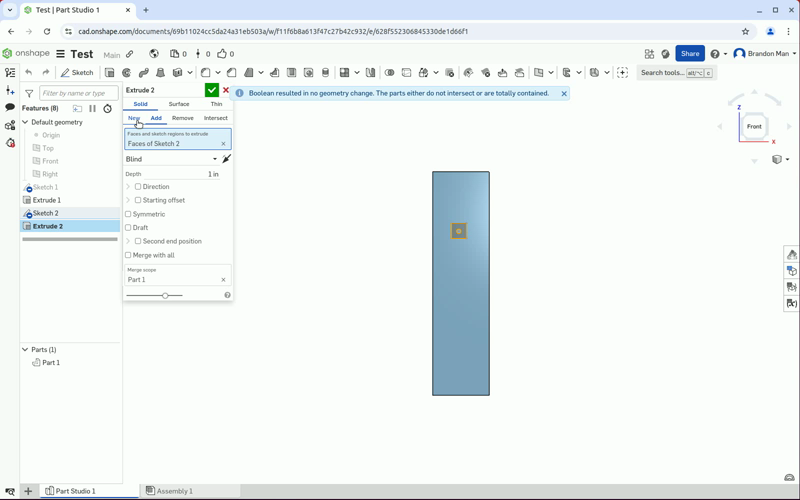
click(137, 120)
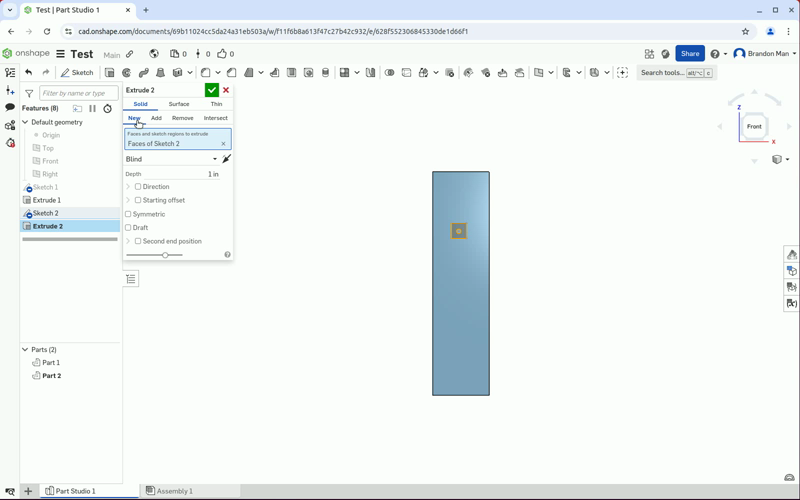
key(tab, 4)
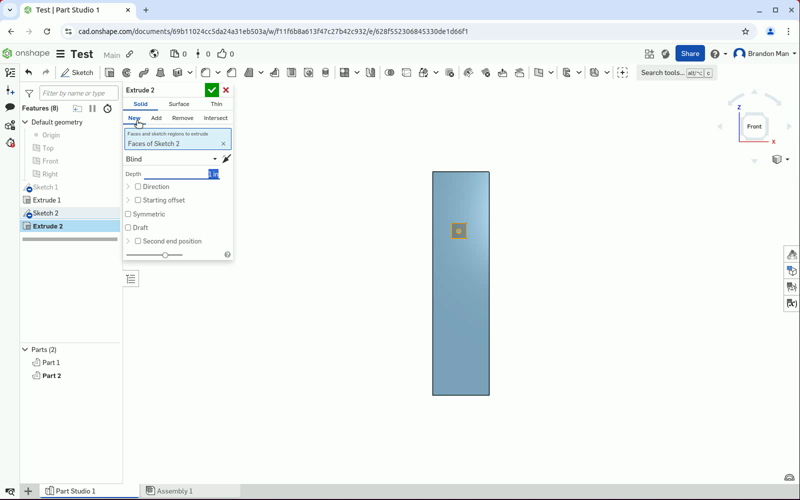
text(5.777)
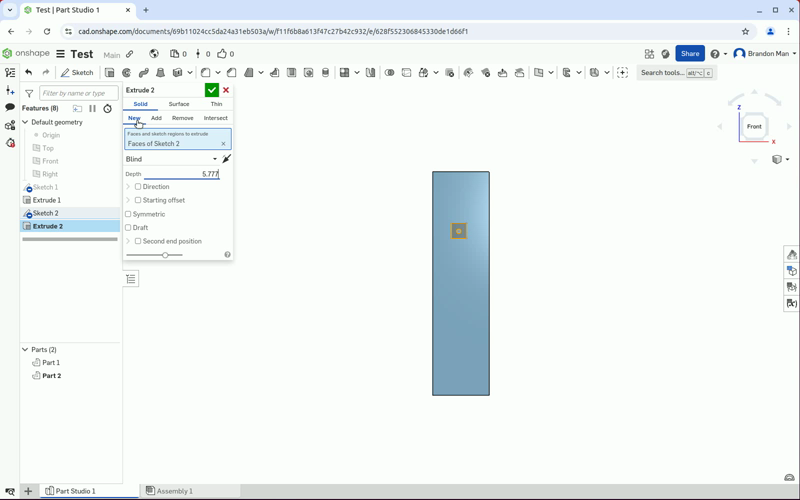
key(enter)
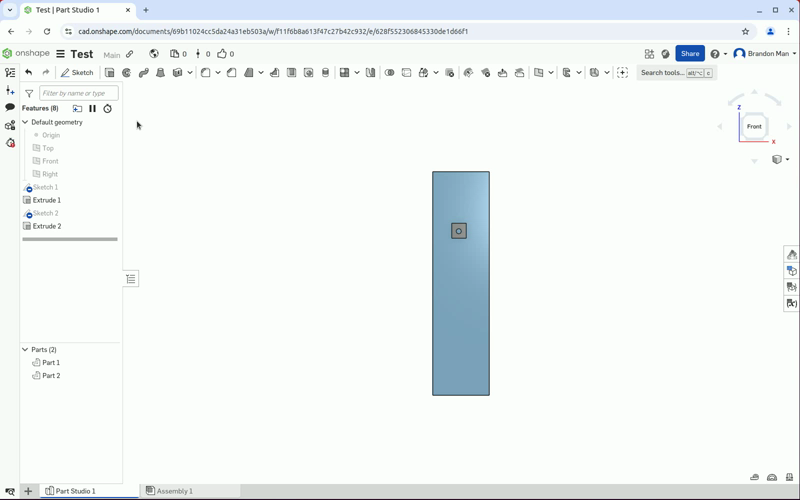
key(shift+h)
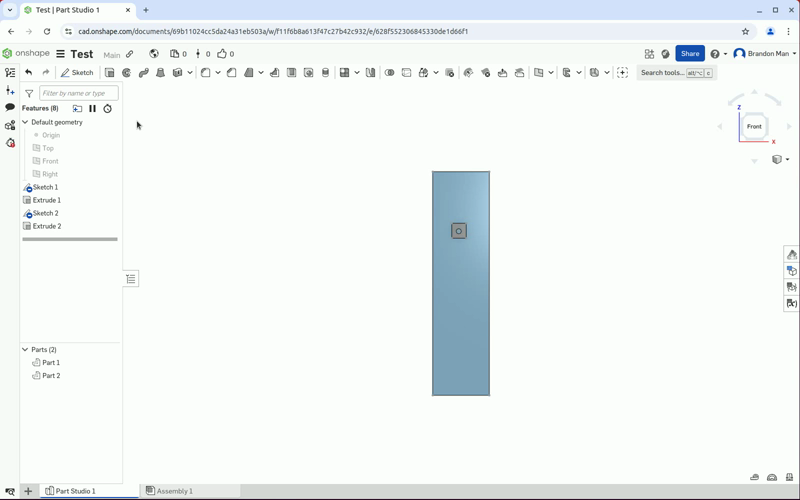
key(shift+h)
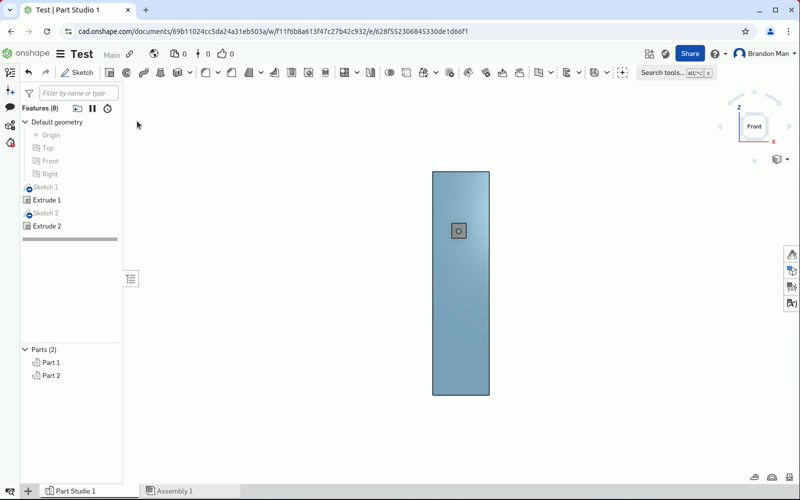
mouse_move(73, 189)
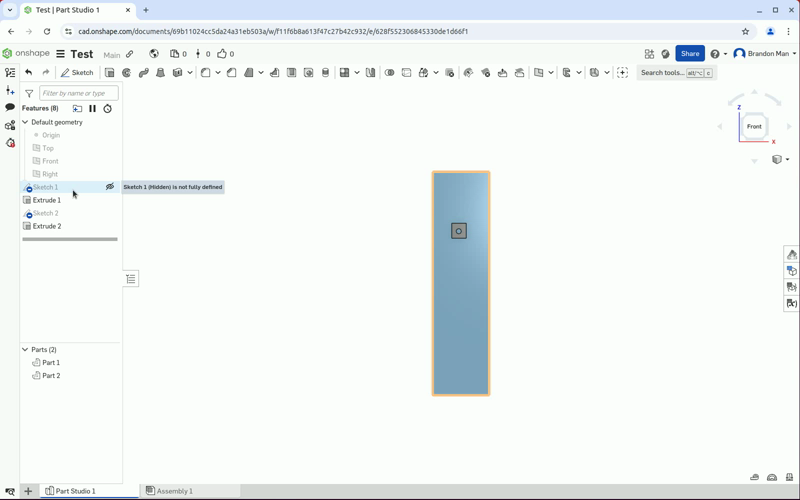
click(73, 189)
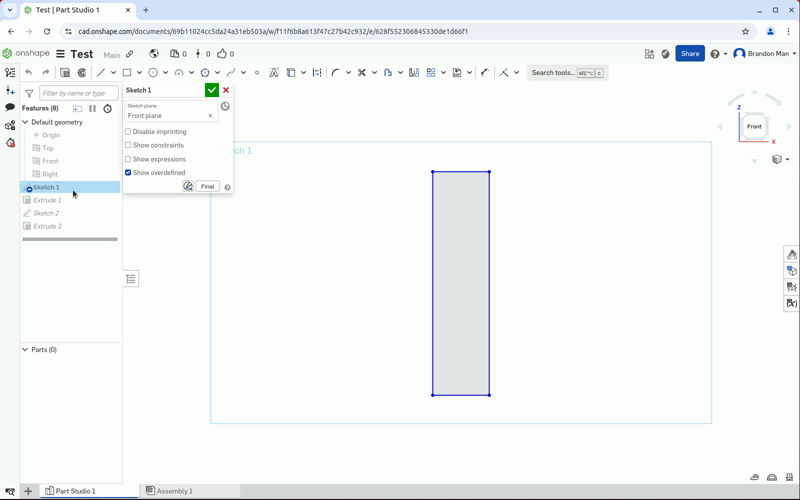
mouse_move(229, 92)
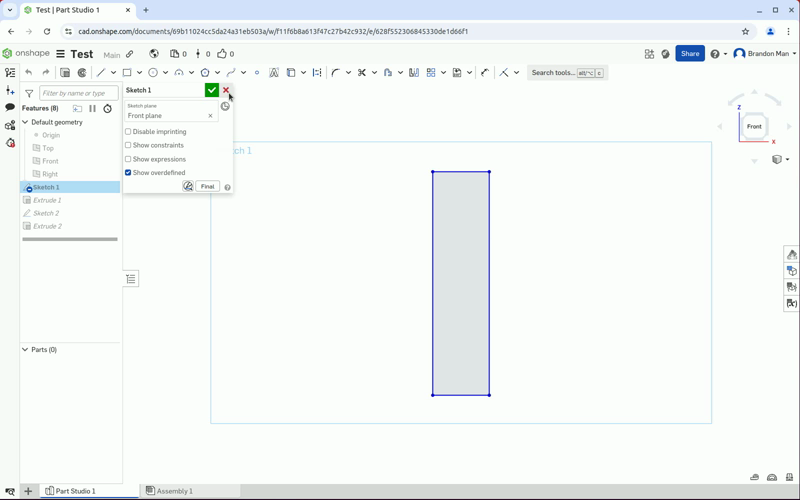
click(229, 92)
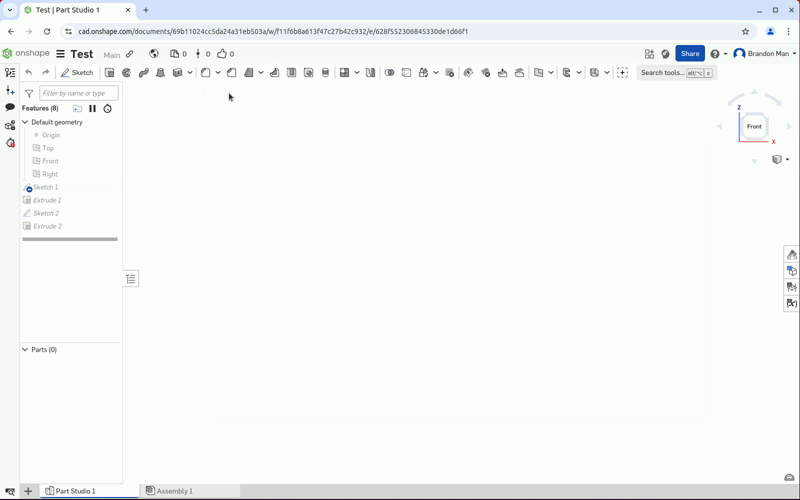
mouse_move(541, 75)
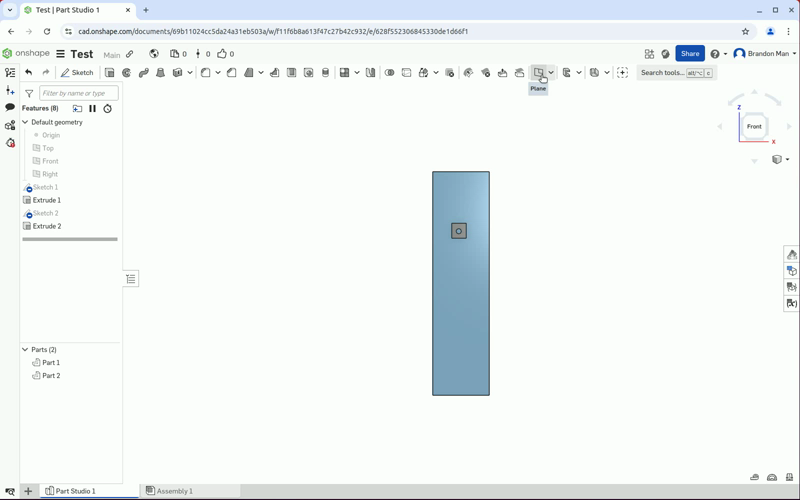
click(541, 75)
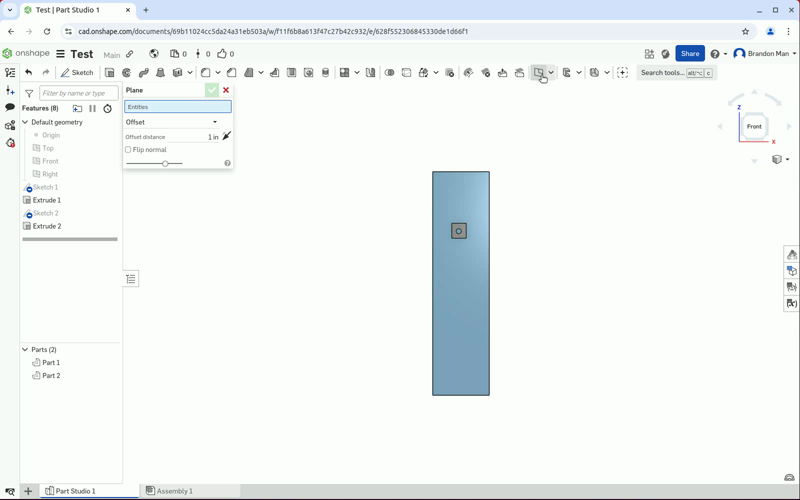
mouse_move(73, 163)
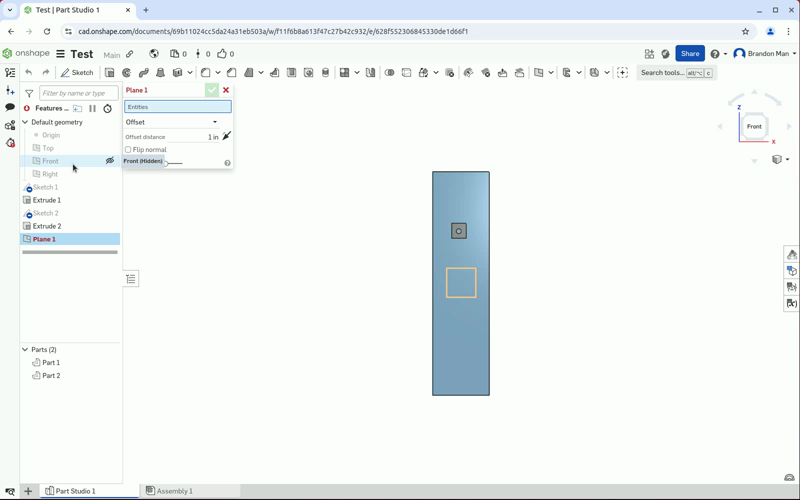
click(73, 163)
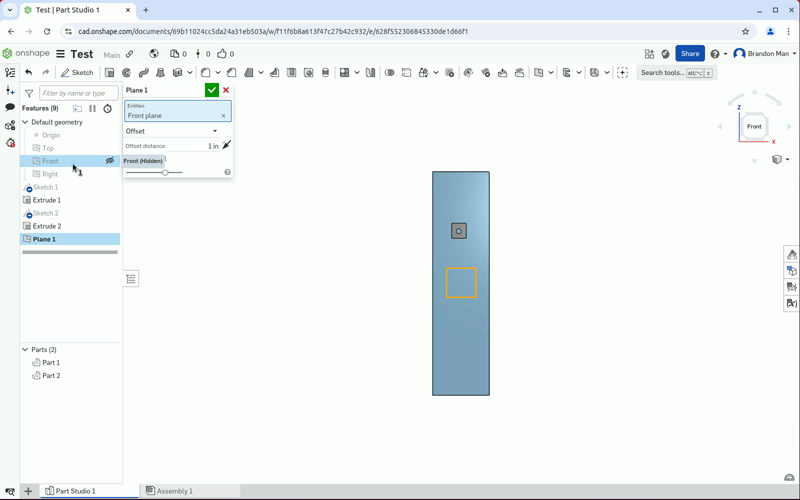
key(tab, 2)
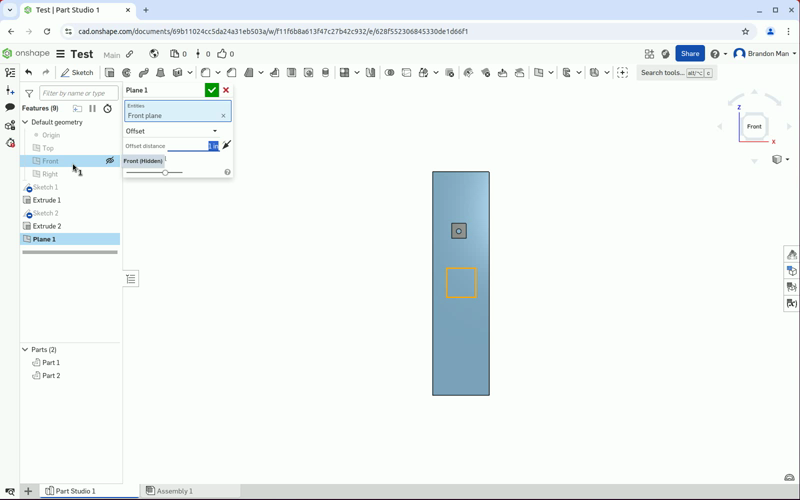
text(2.896)
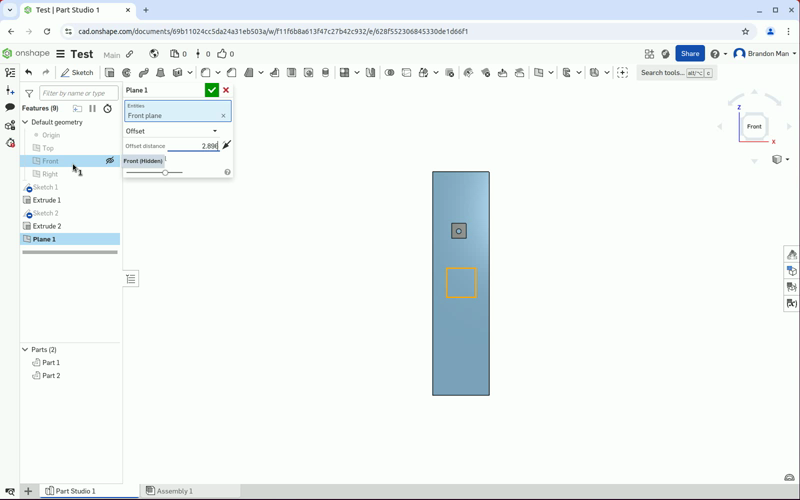
key(enter, 2)
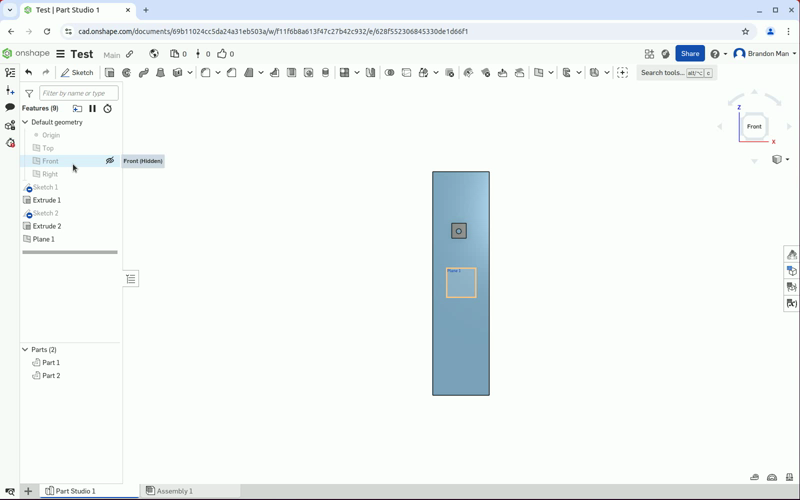
key(shift+s)
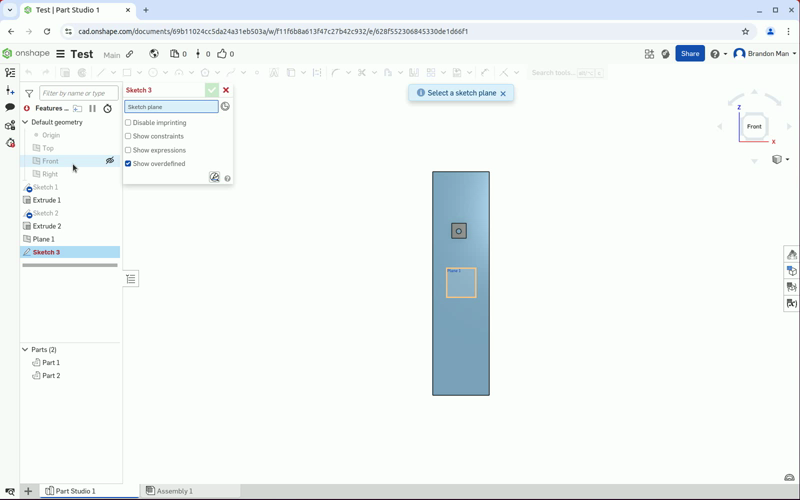
mouse_move(73, 241)
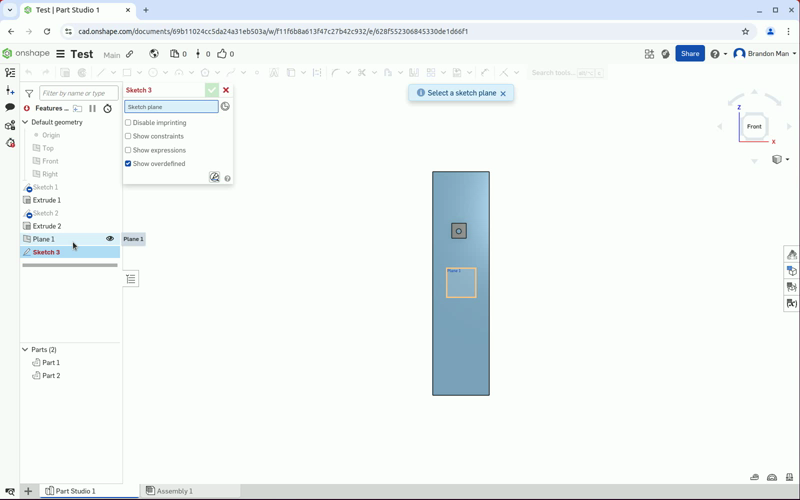
click(73, 241)
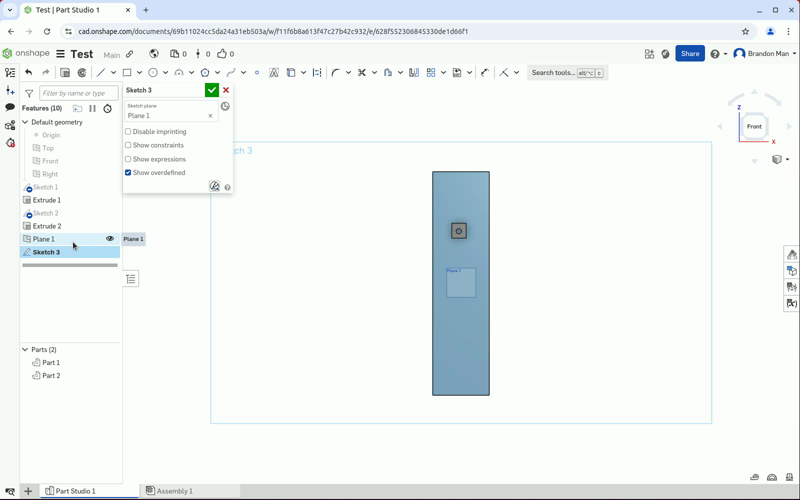
mouse_move(73, 352)
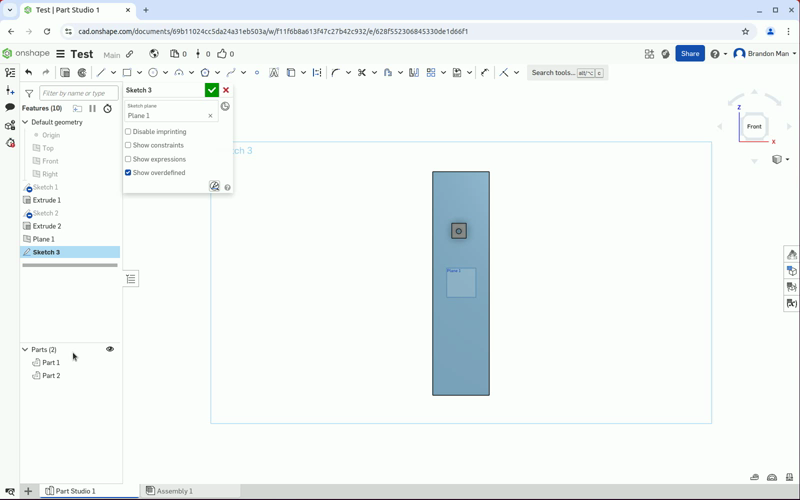
key(y)
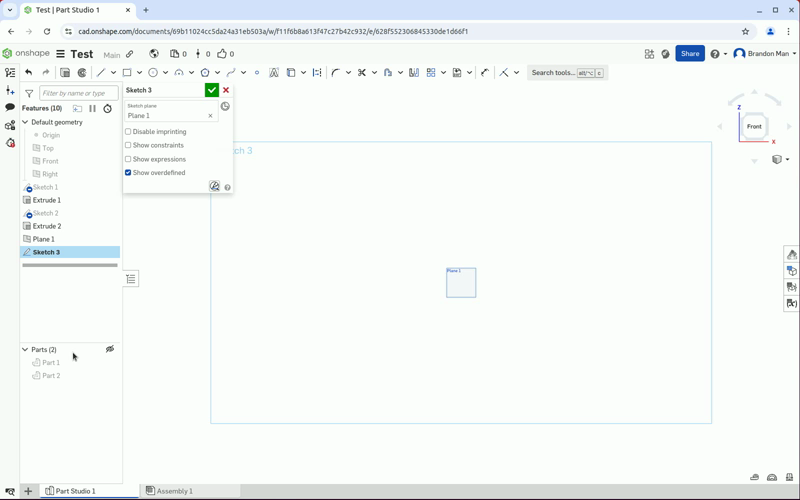
key(l)
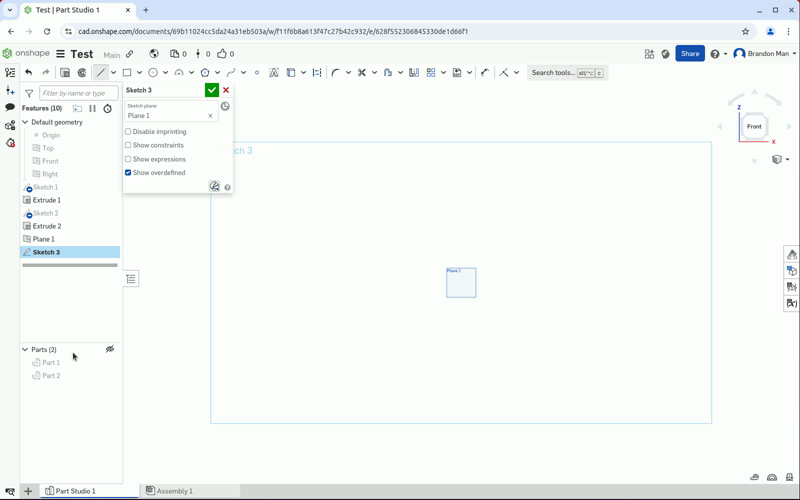
key_down(shift)
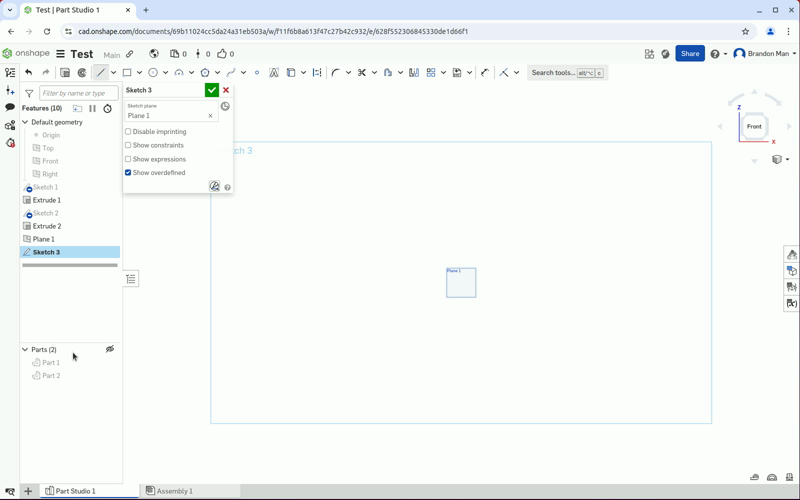
mouse_move(432, 395)
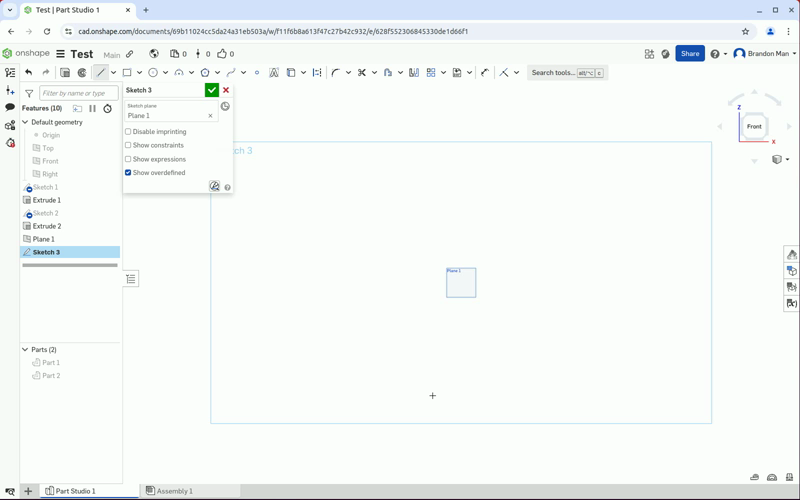
click(432, 395)
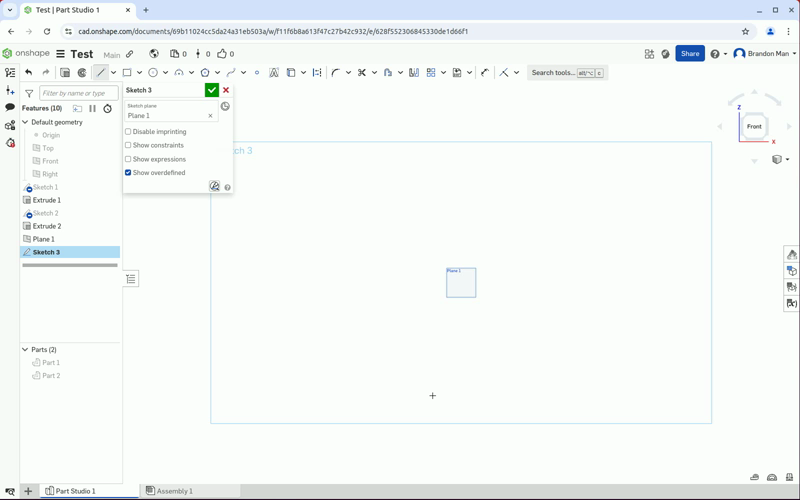
key_up(shift)
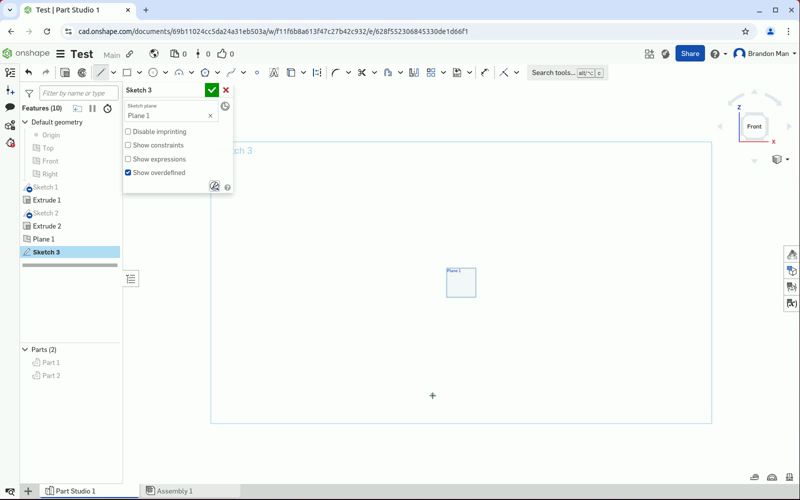
key_down(shift)
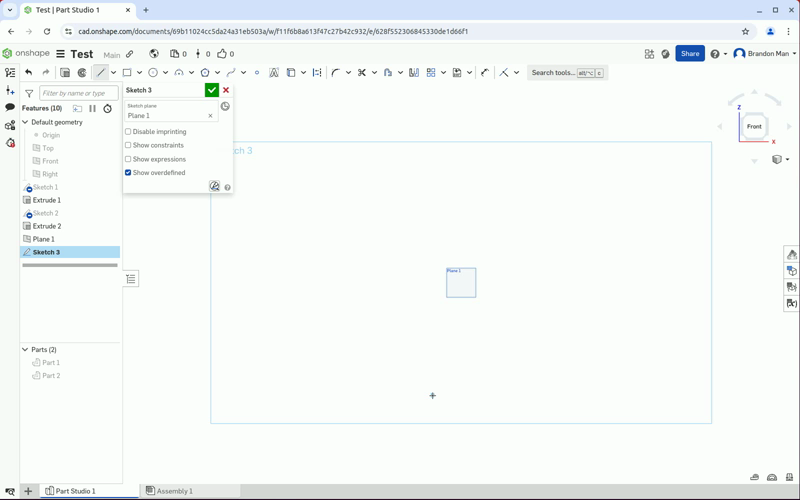
mouse_move(462, 395)
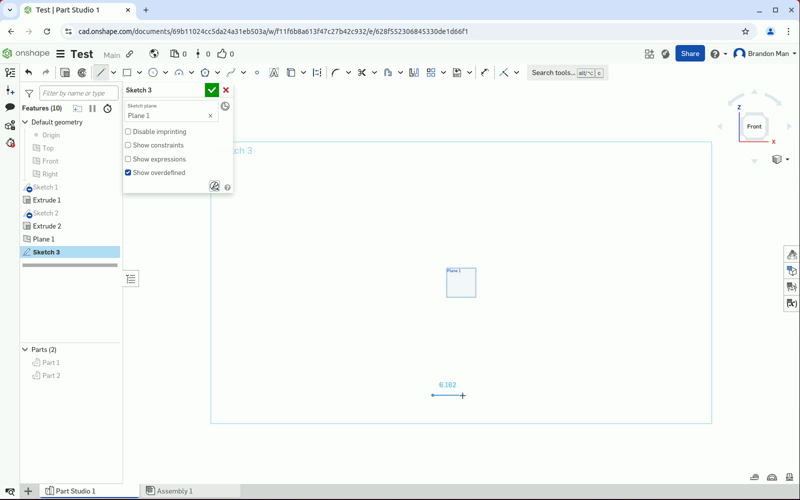
mouse_move(445, 395)
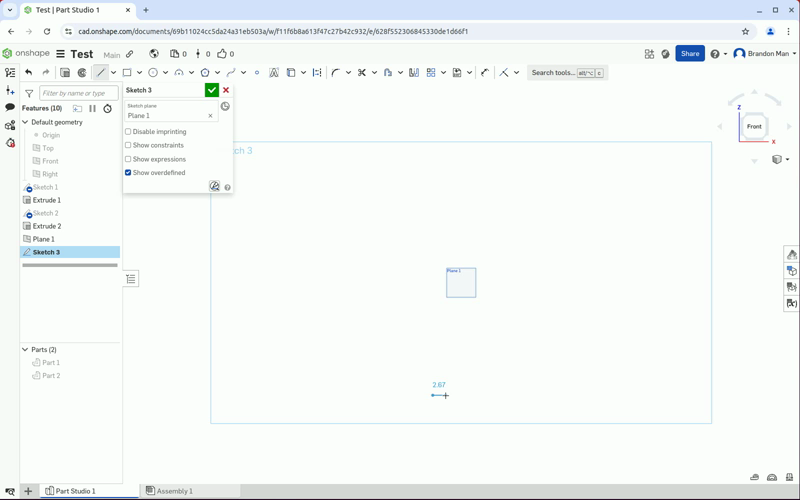
click(445, 395)
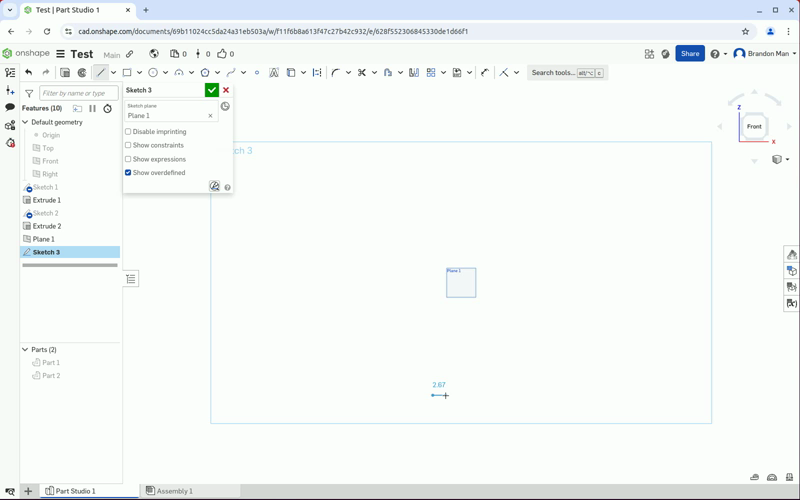
key_up(shift)
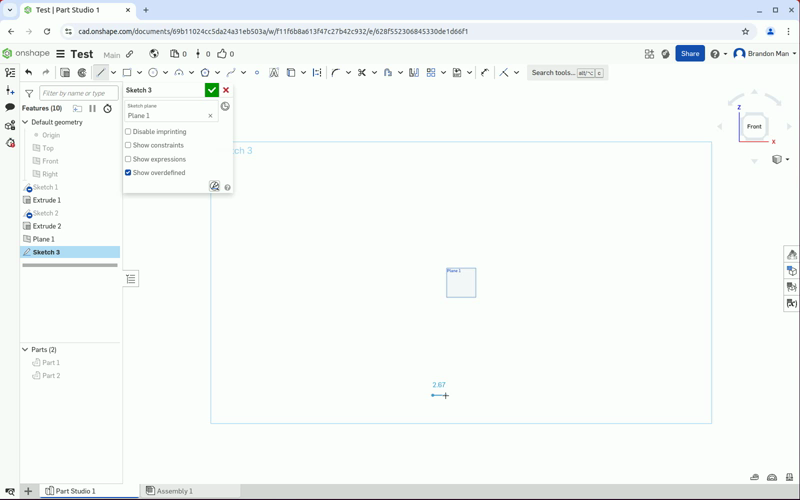
key_down(shift)
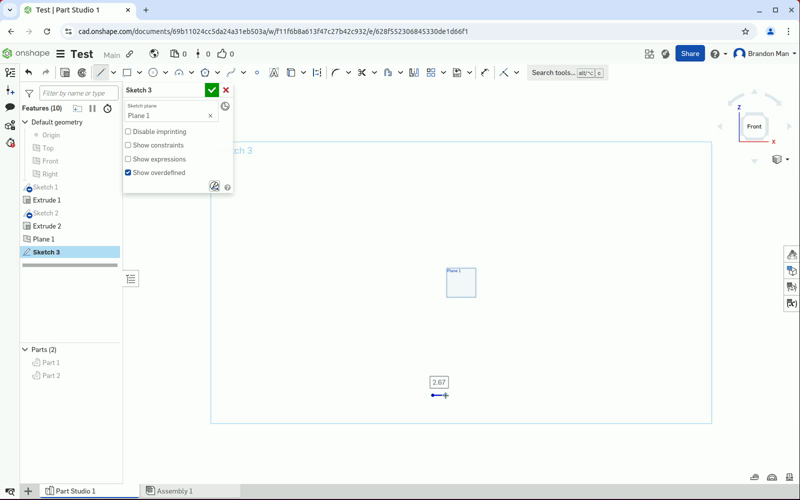
mouse_move(475, 395)
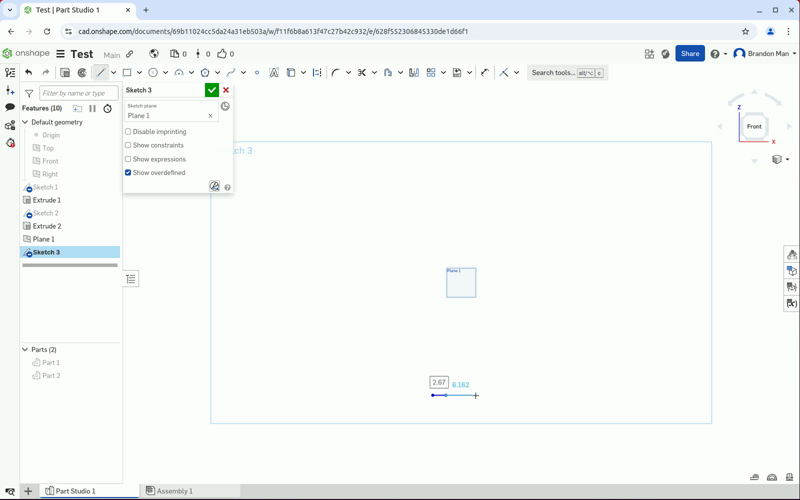
mouse_move(445, 382)
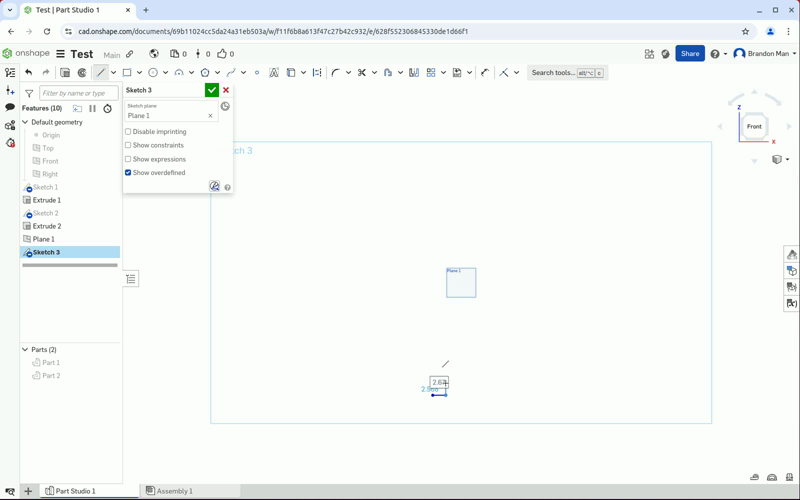
click(445, 382)
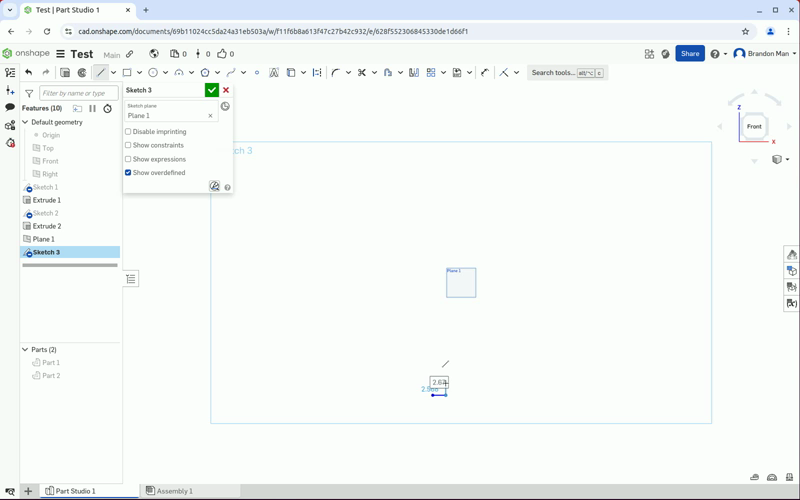
key_up(shift)
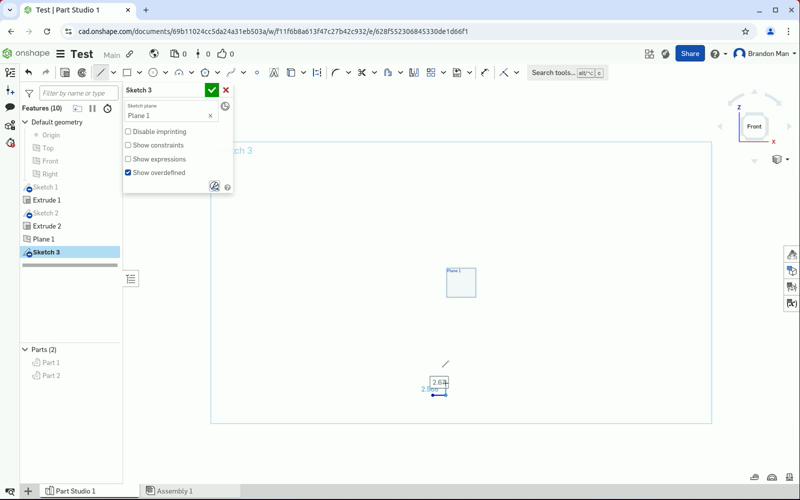
key_down(shift)
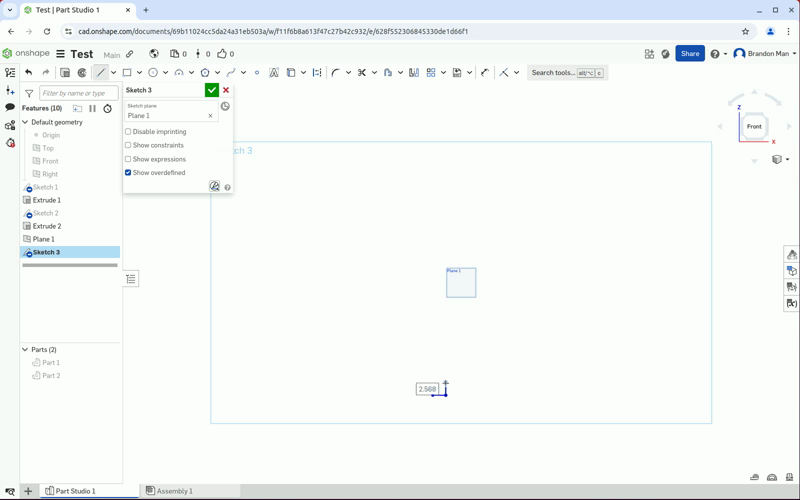
mouse_move(475, 382)
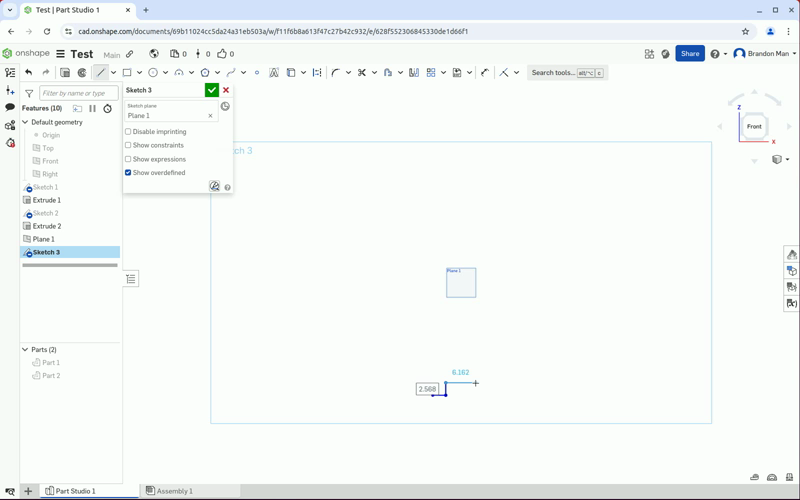
mouse_move(432, 382)
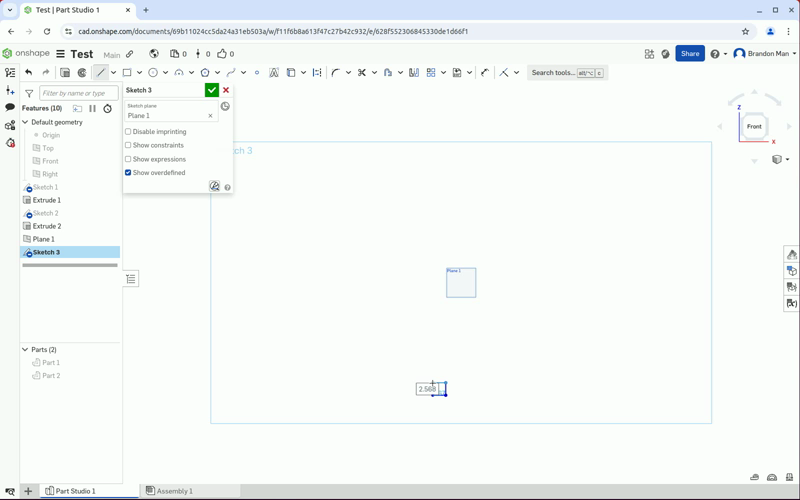
click(432, 382)
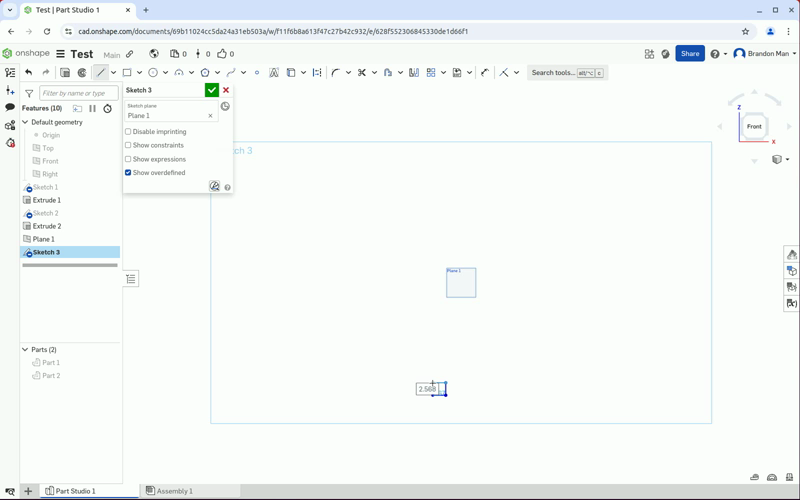
key_up(shift)
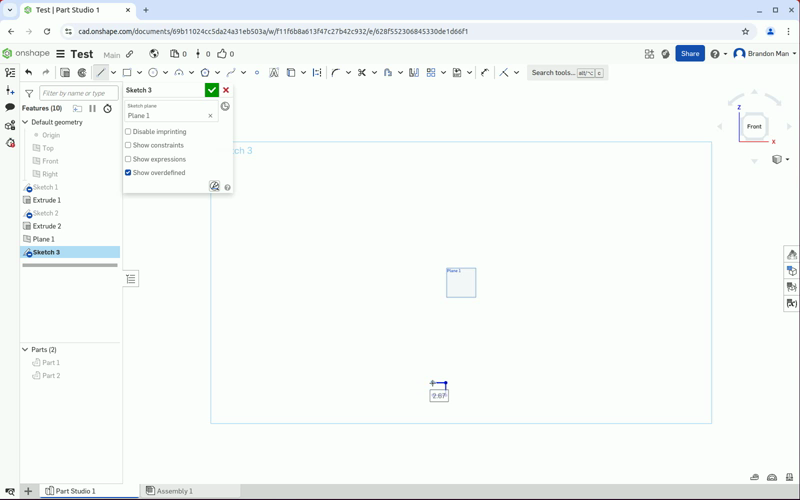
mouse_move(462, 382)
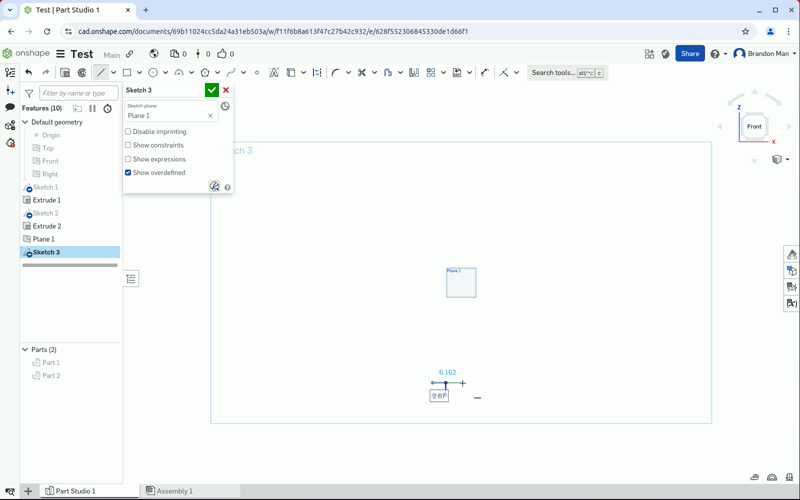
key_down(shift)
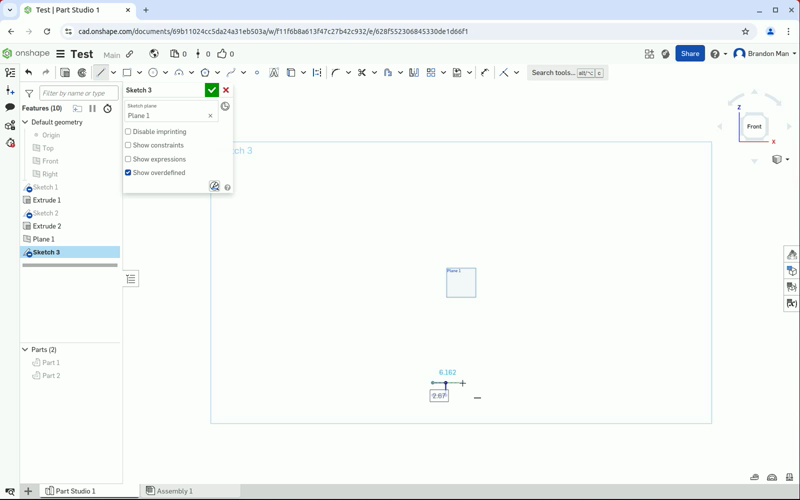
mouse_move(432, 395)
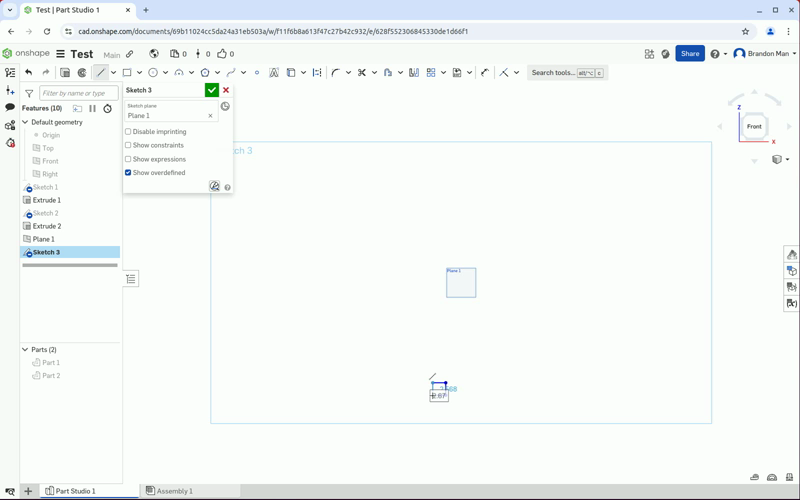
key_up(shift)
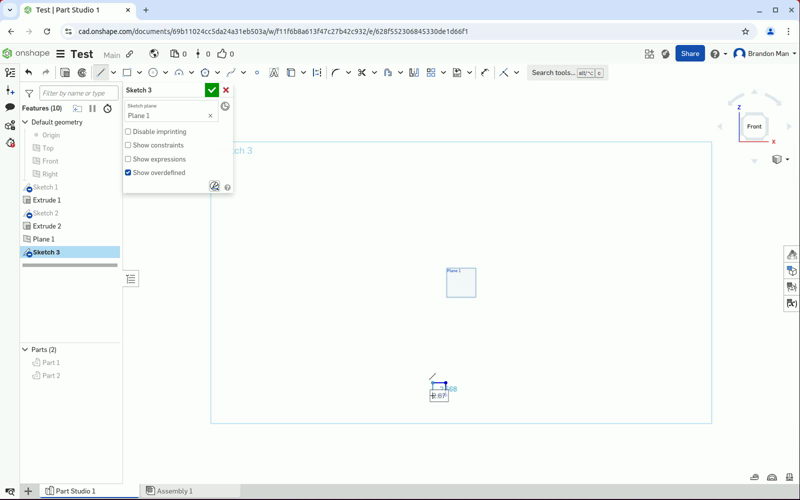
click(432, 395)
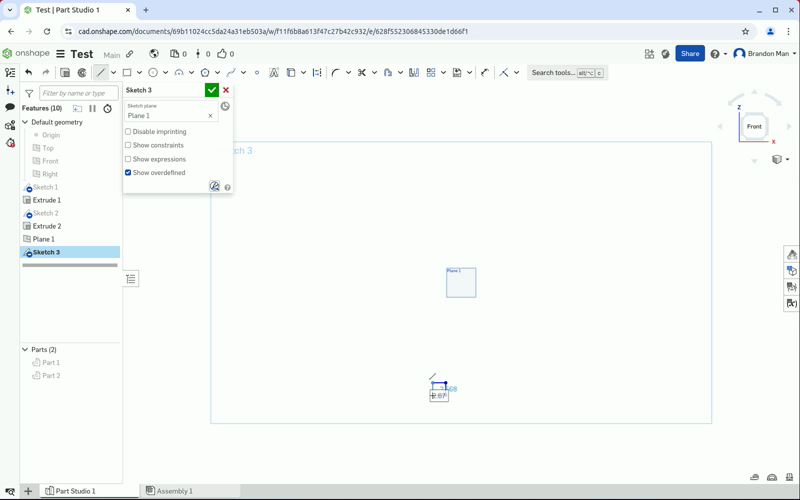
key(esc)
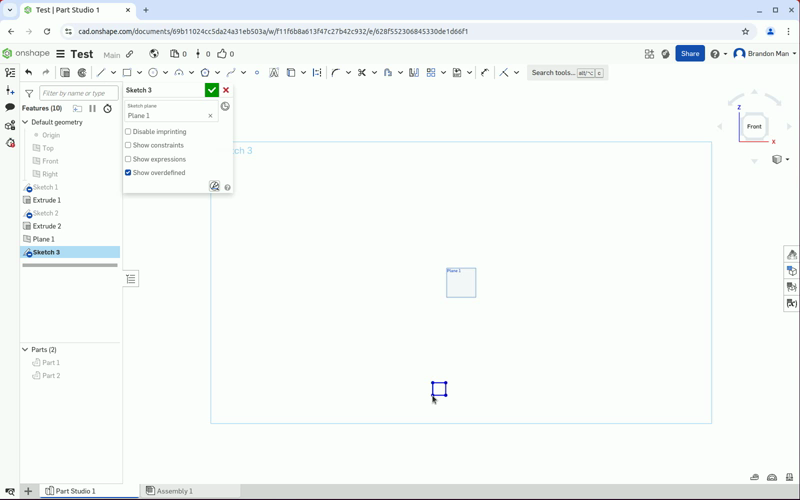
key(c)
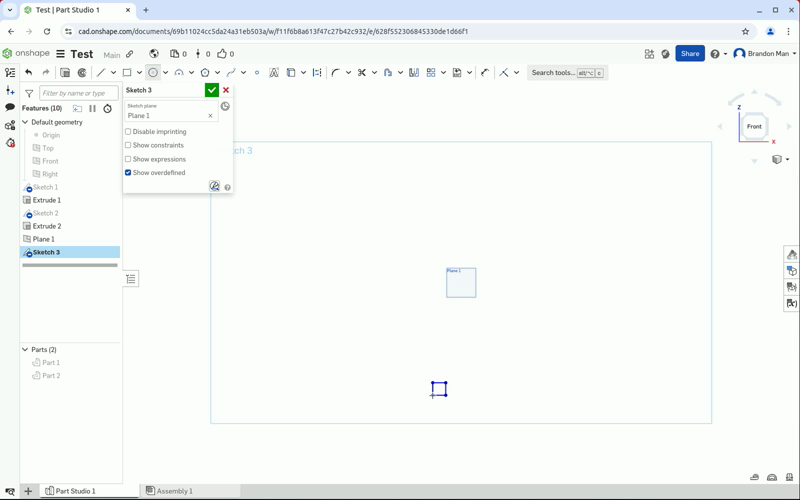
key_down(shift)
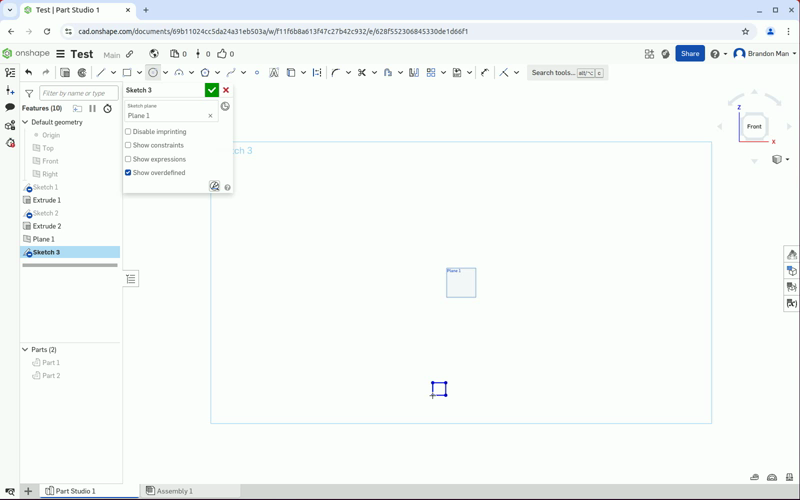
mouse_move(438, 389)
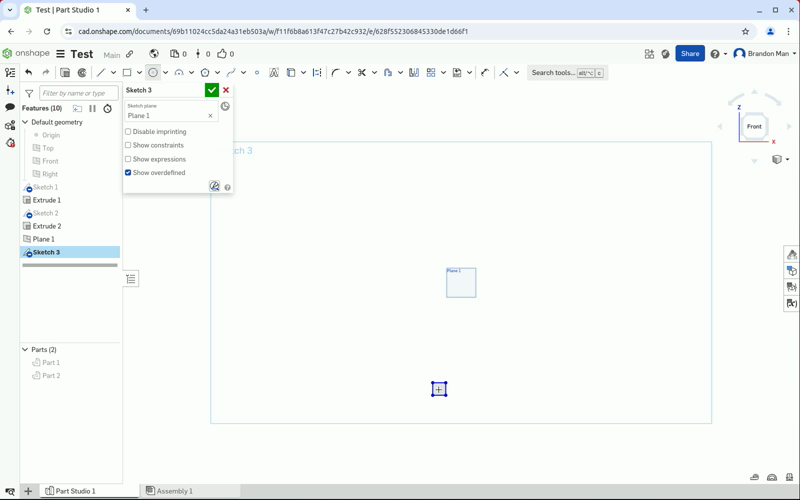
click(438, 389)
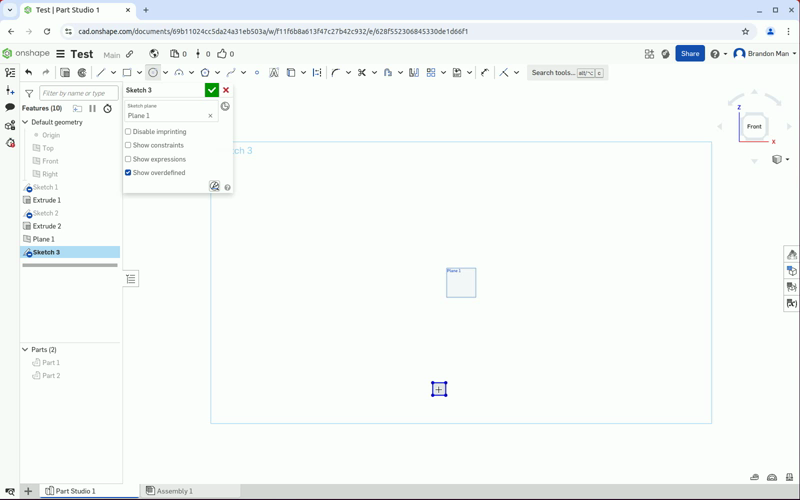
key_up(shift)
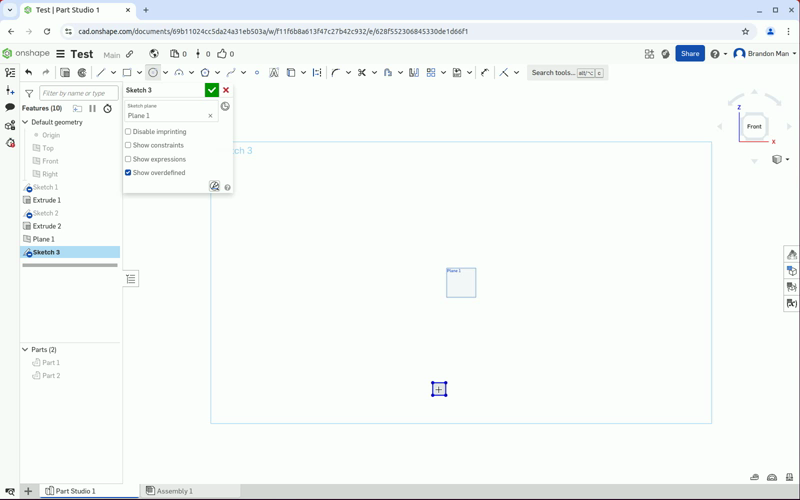
mouse_move(441, 389)
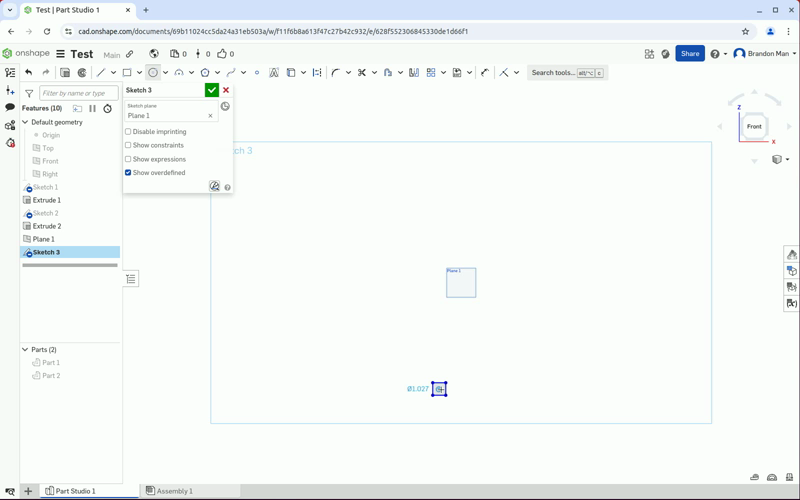
scroll(6)
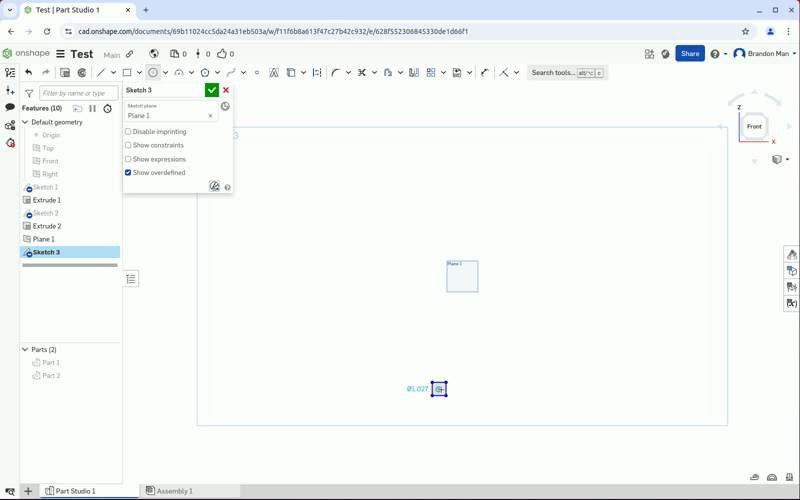
scroll(6)
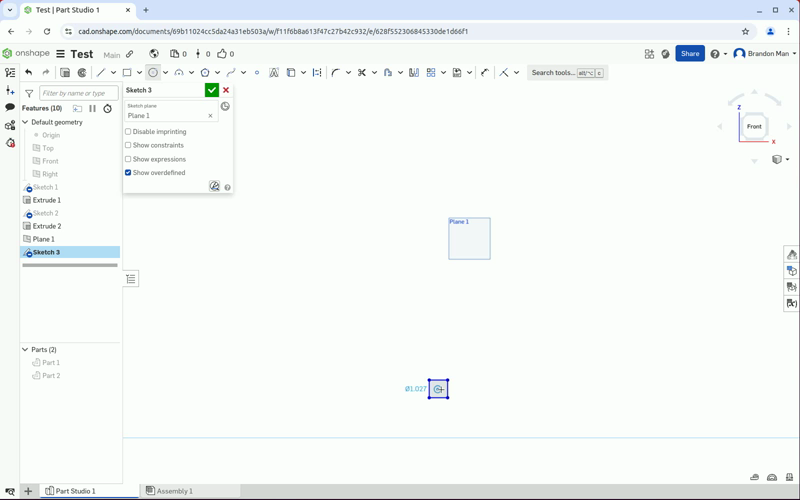
scroll(6)
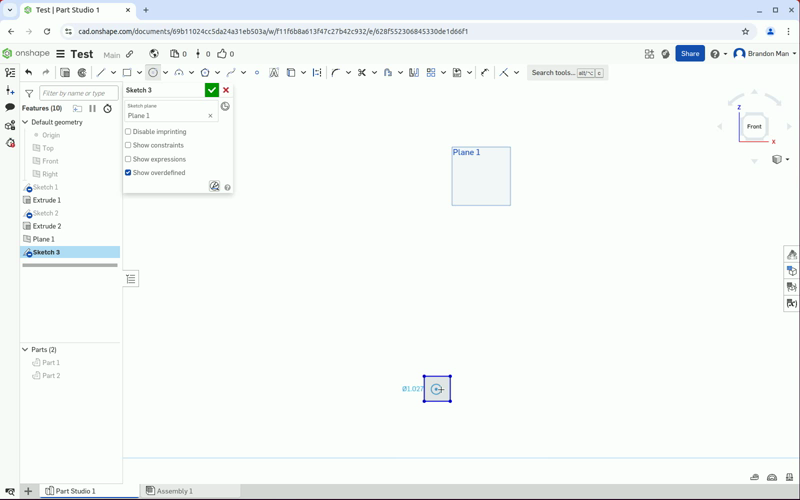
scroll(6)
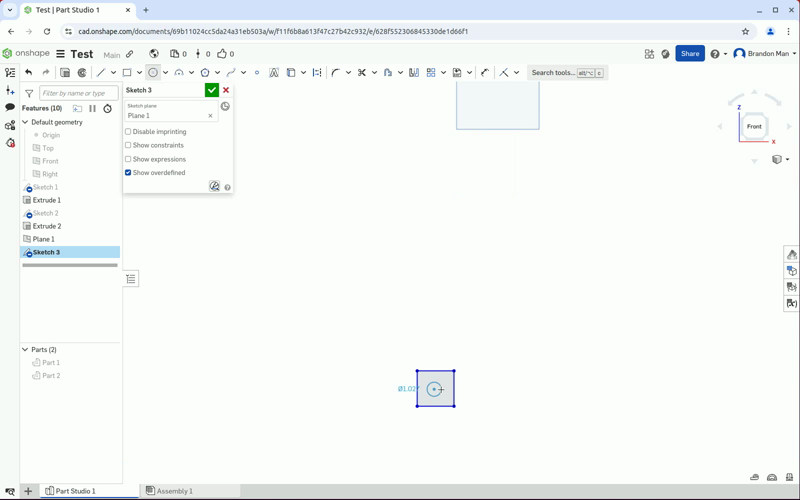
scroll(6)
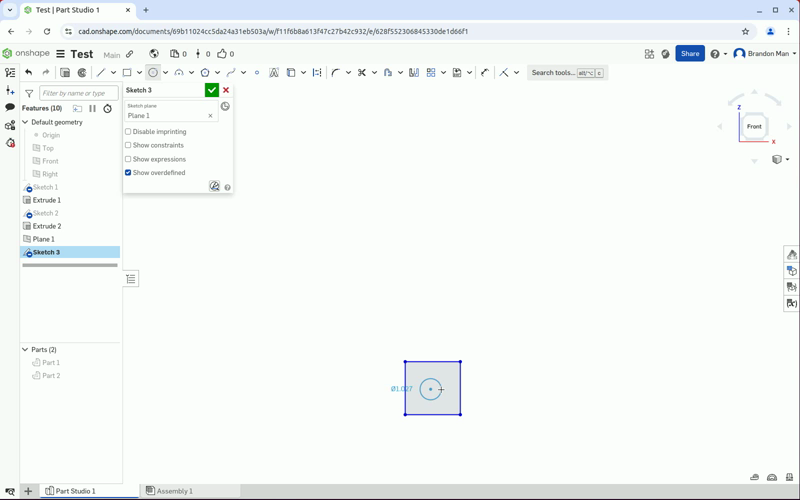
scroll(6)
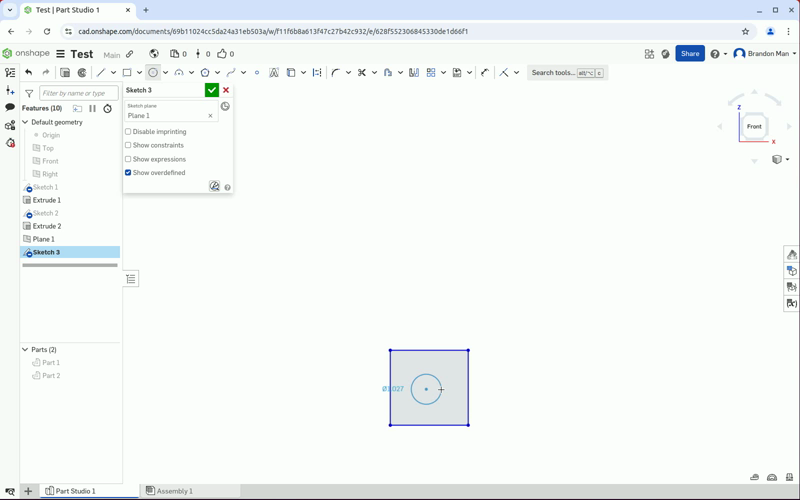
scroll(6)
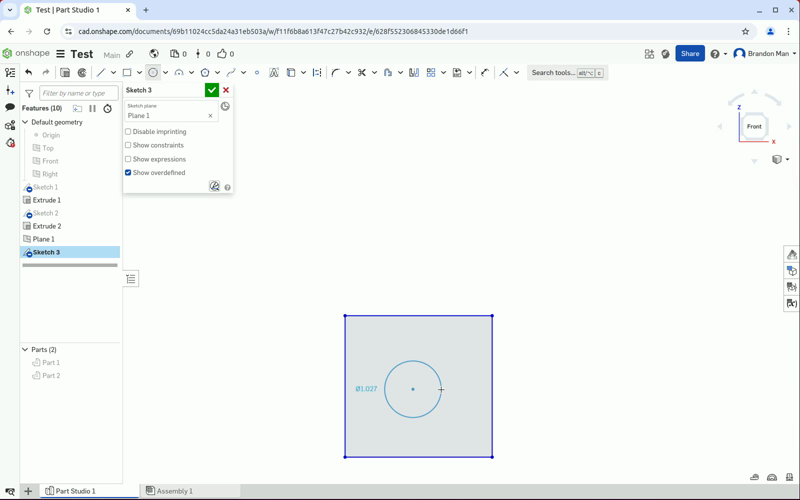
click(441, 389)
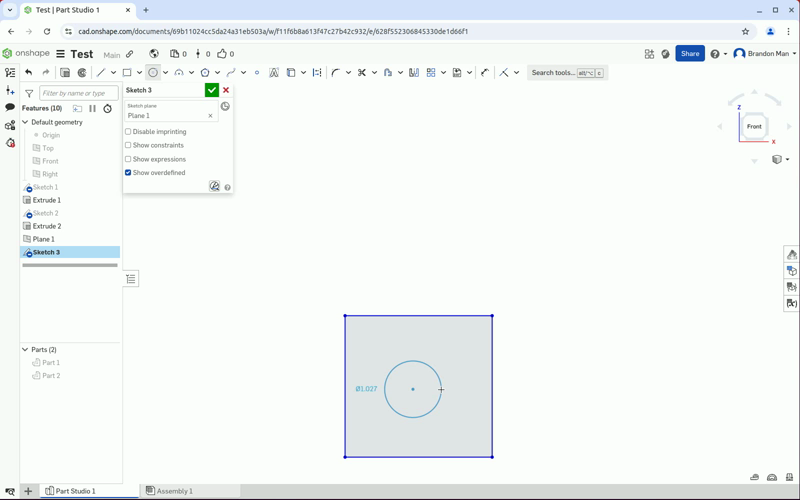
scroll(-6)
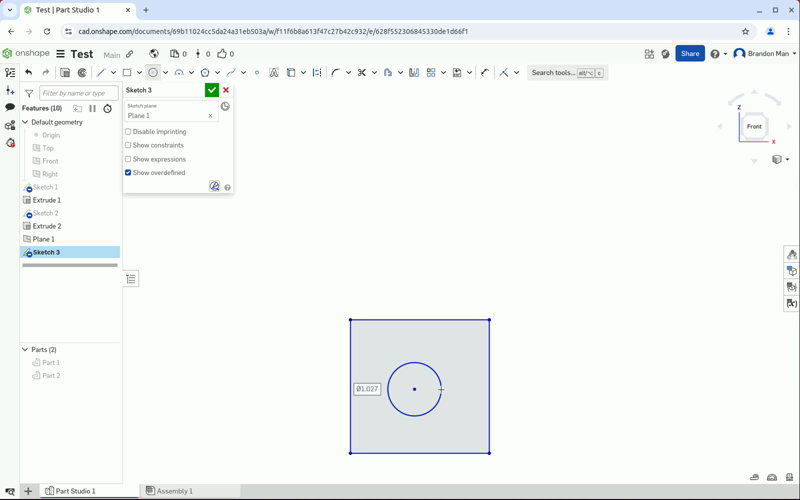
scroll(-6)
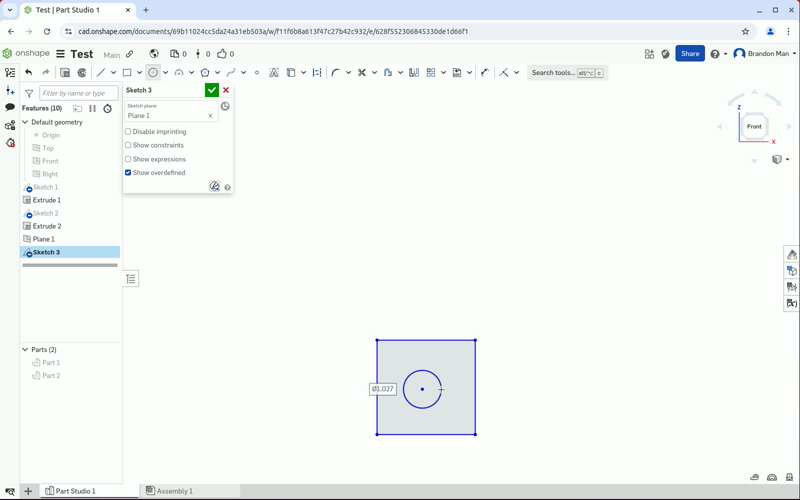
scroll(-6)
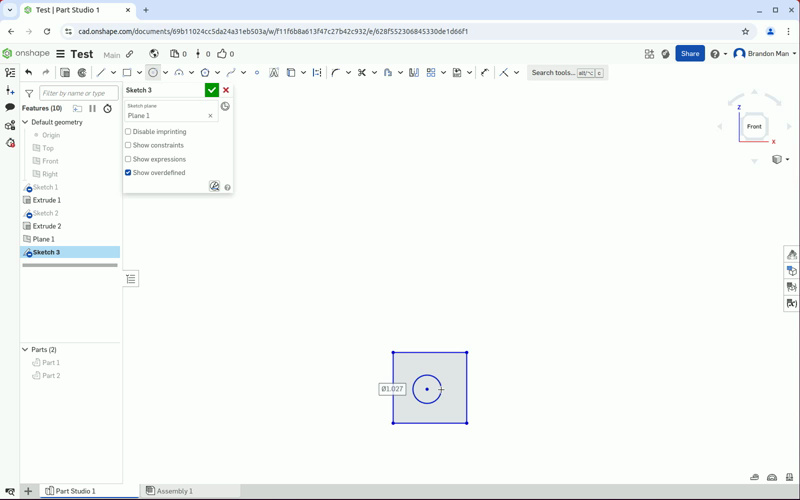
scroll(-6)
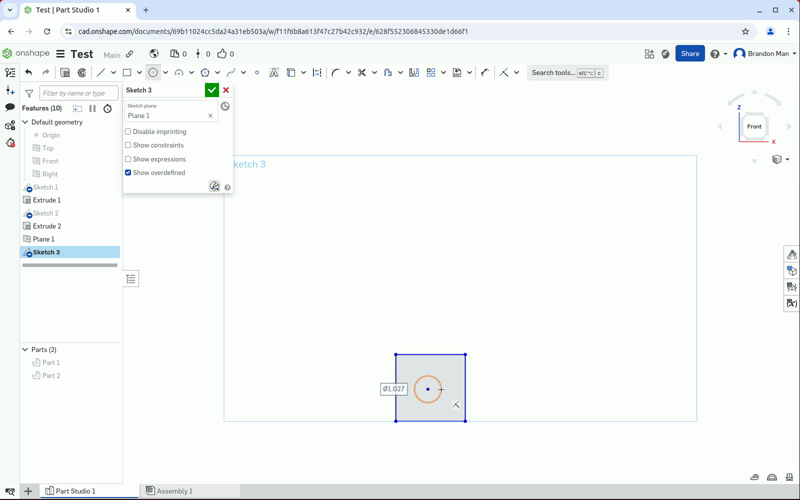
scroll(-6)
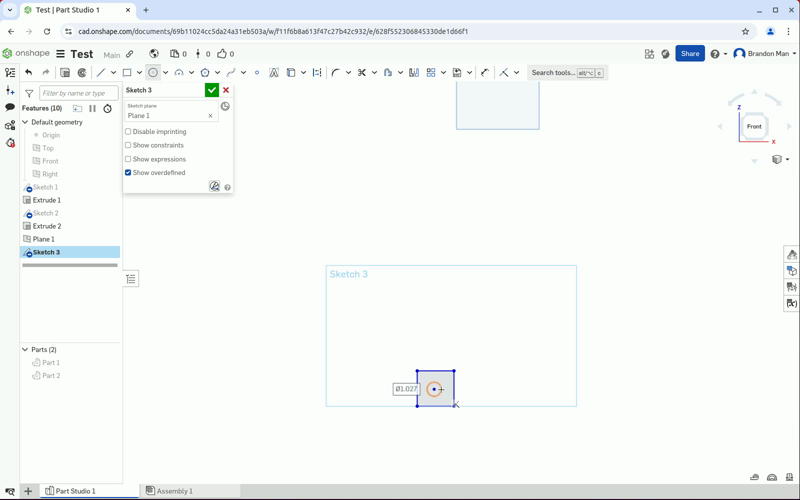
scroll(-6)
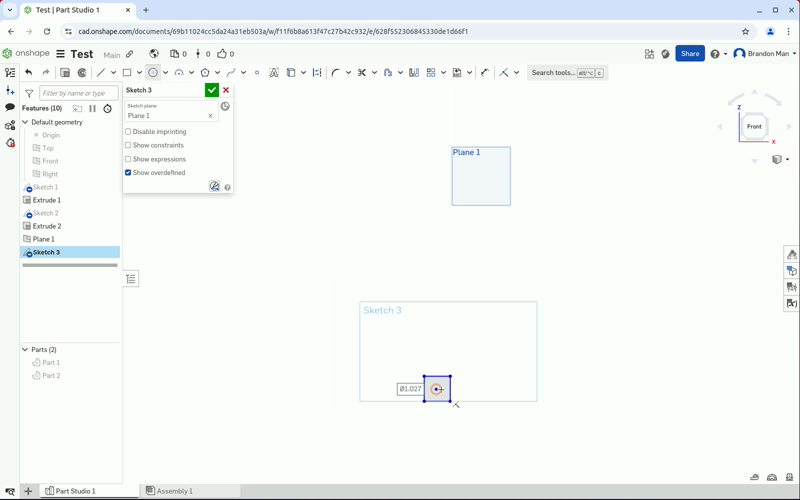
scroll(-6)
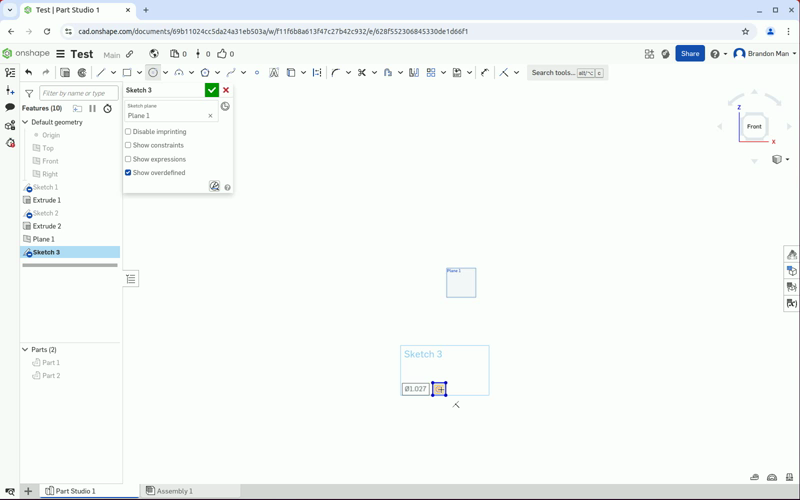
key(esc)
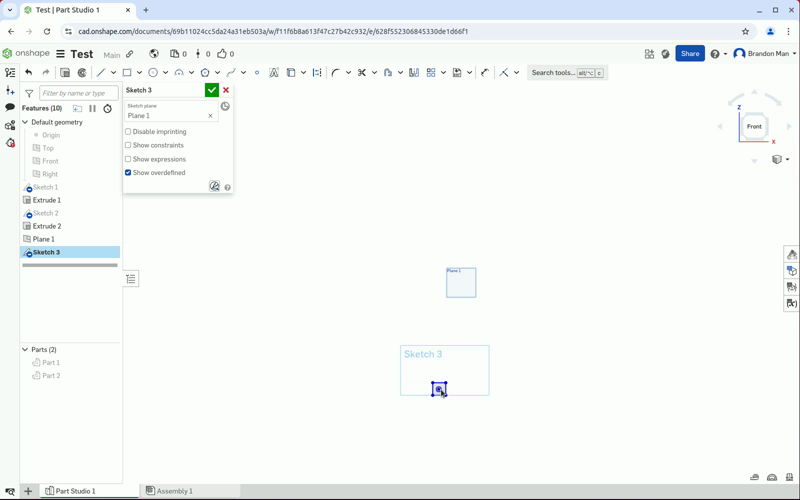
mouse_move(435, 390)
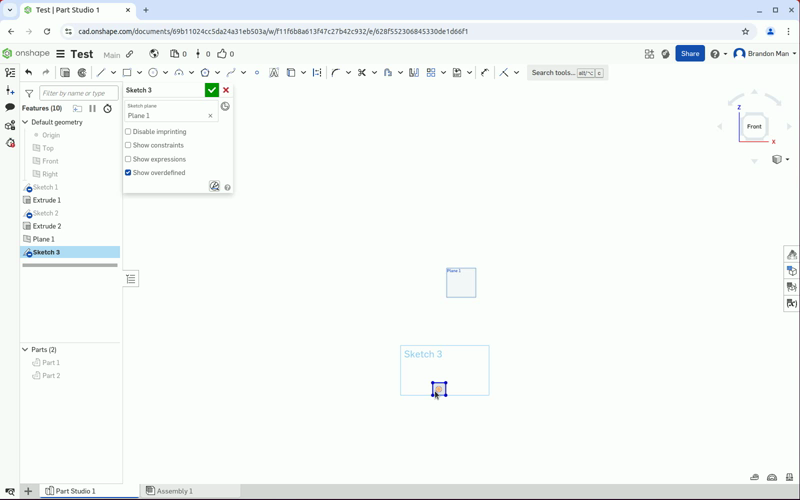
scroll(6)
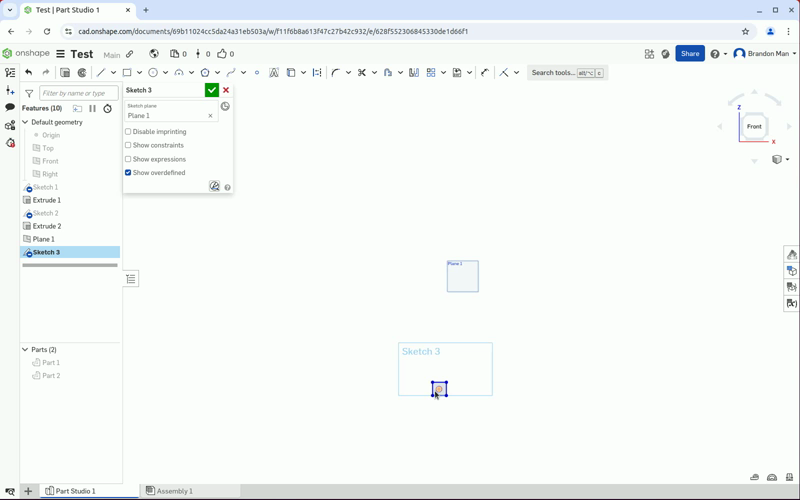
scroll(6)
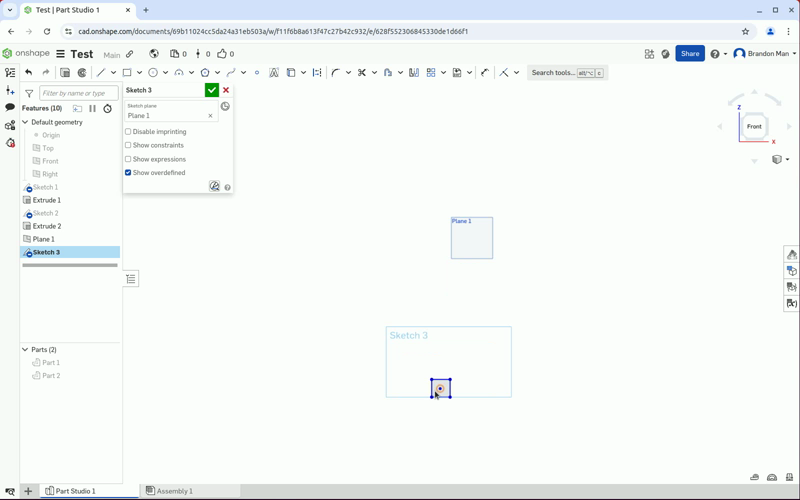
scroll(6)
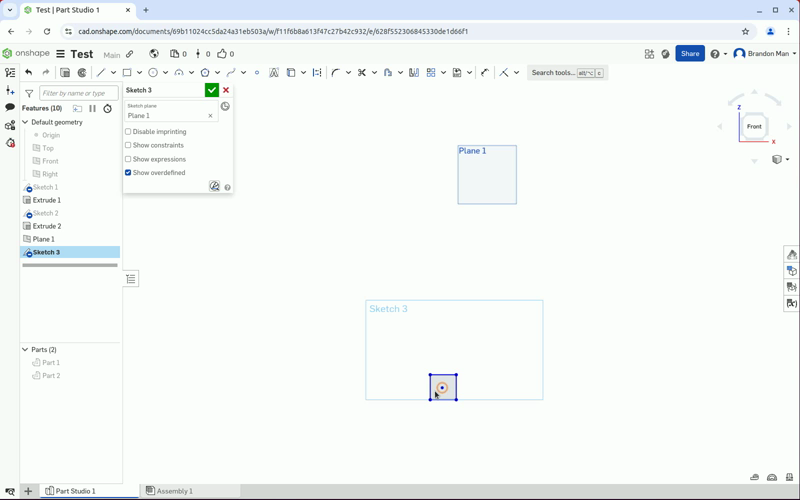
scroll(6)
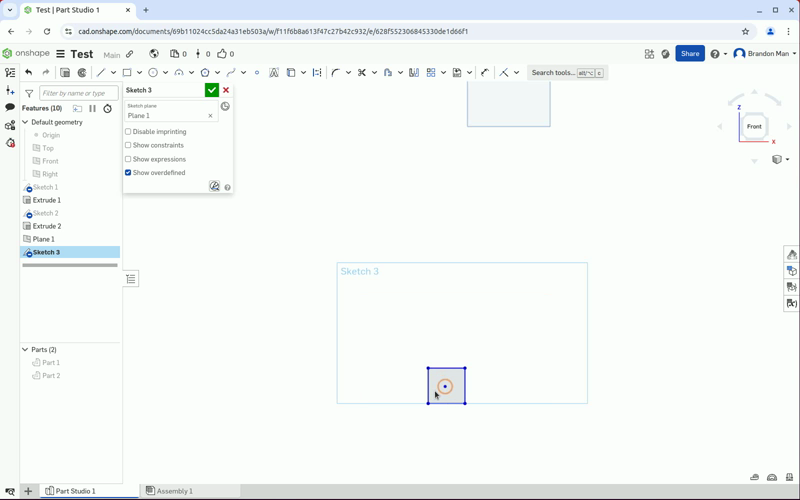
scroll(6)
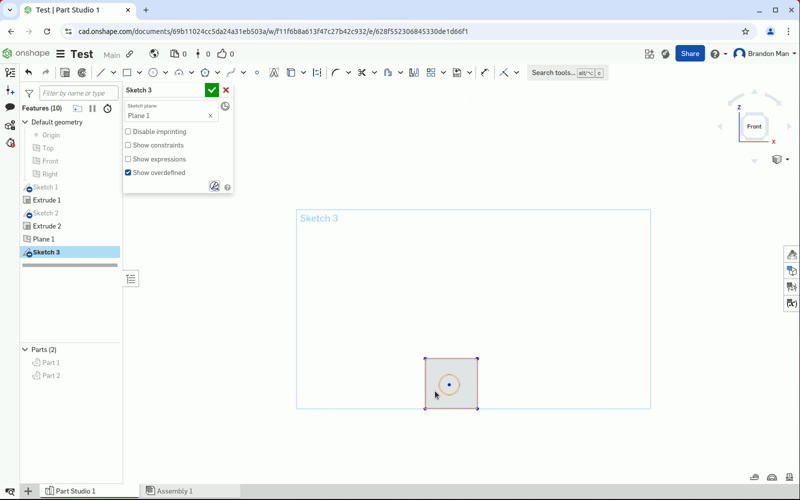
scroll(6)
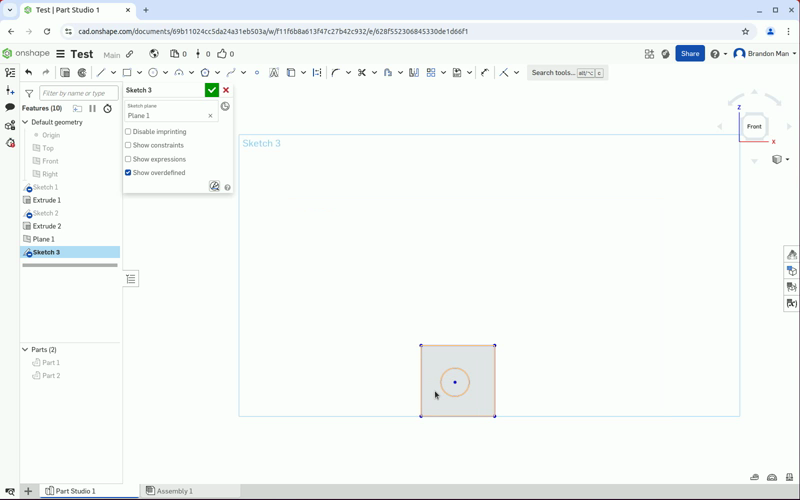
scroll(6)
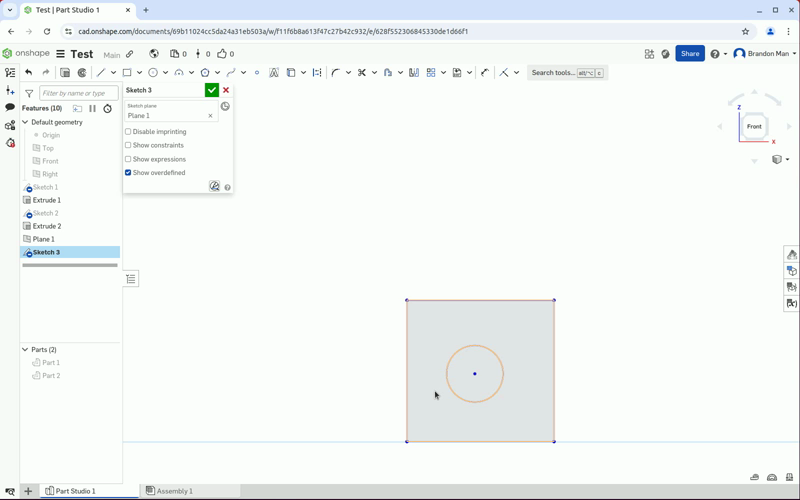
click(435, 390)
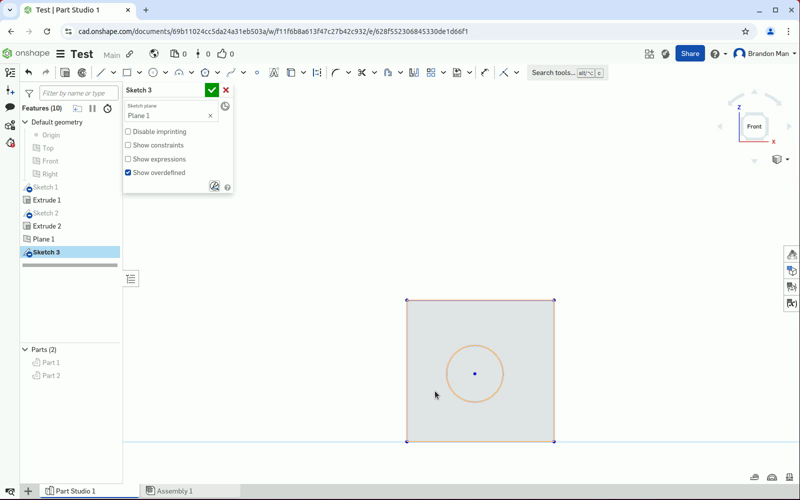
scroll(-6)
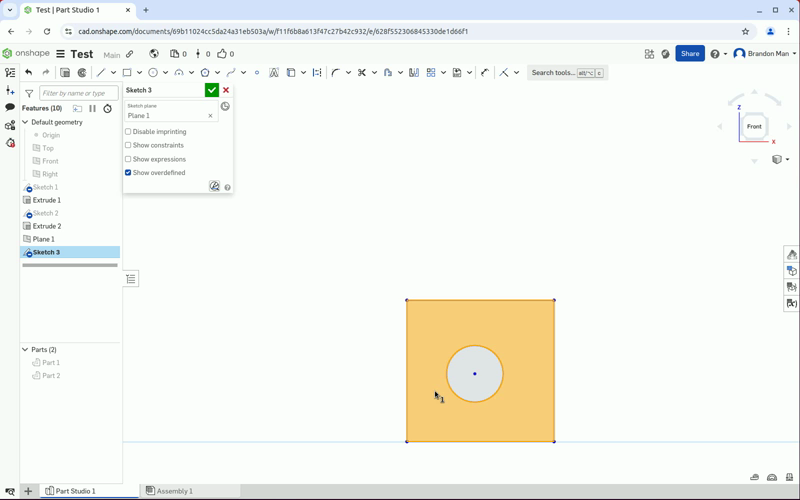
scroll(-6)
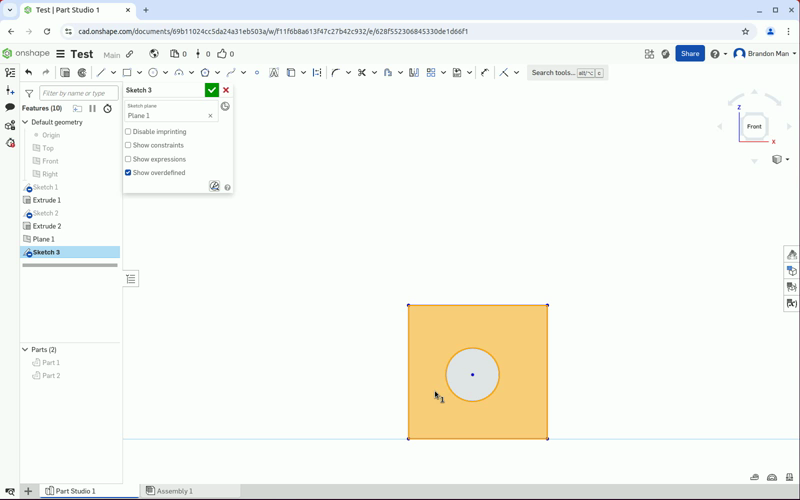
scroll(-6)
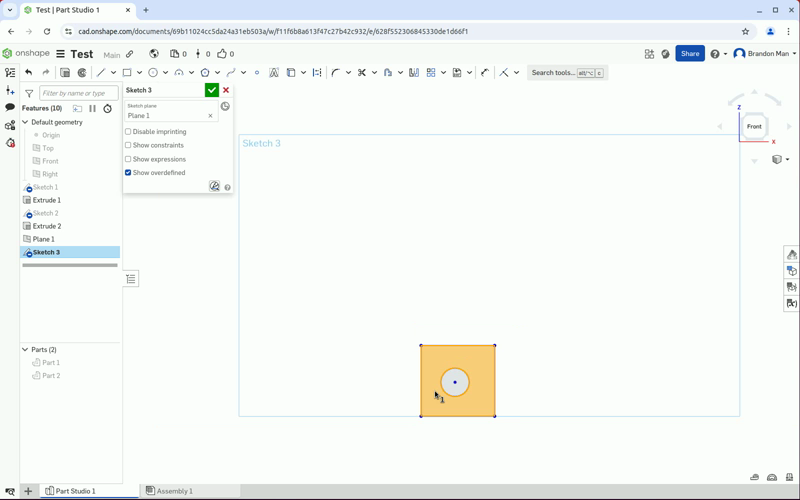
scroll(-6)
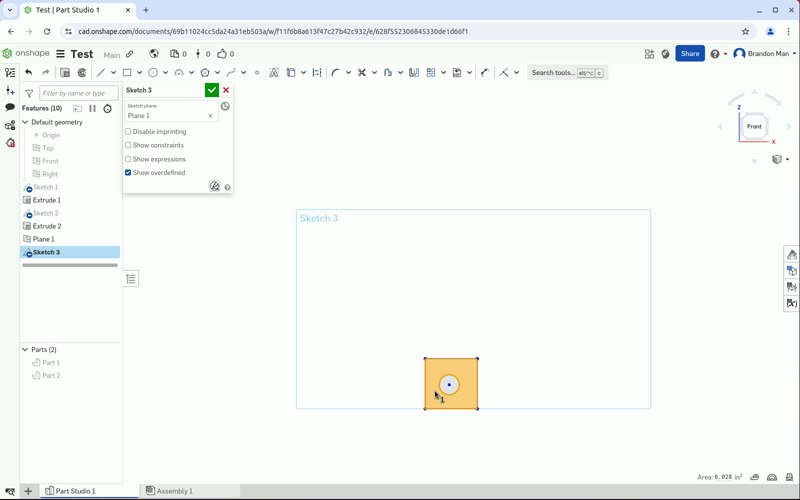
scroll(-6)
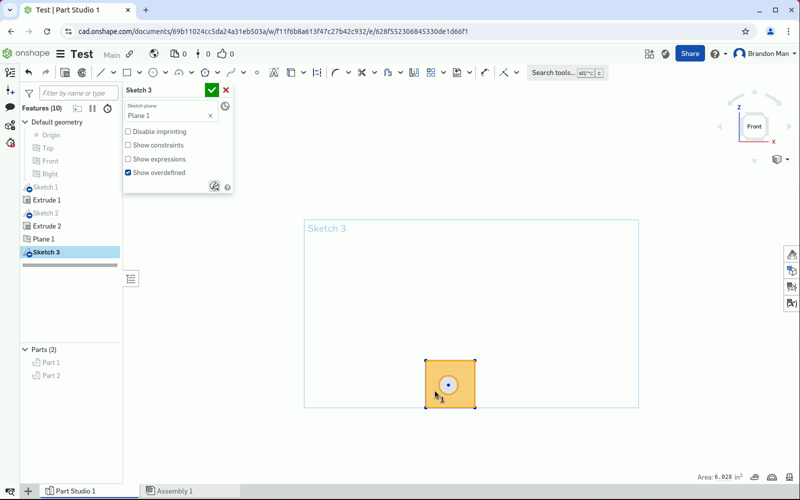
scroll(-6)
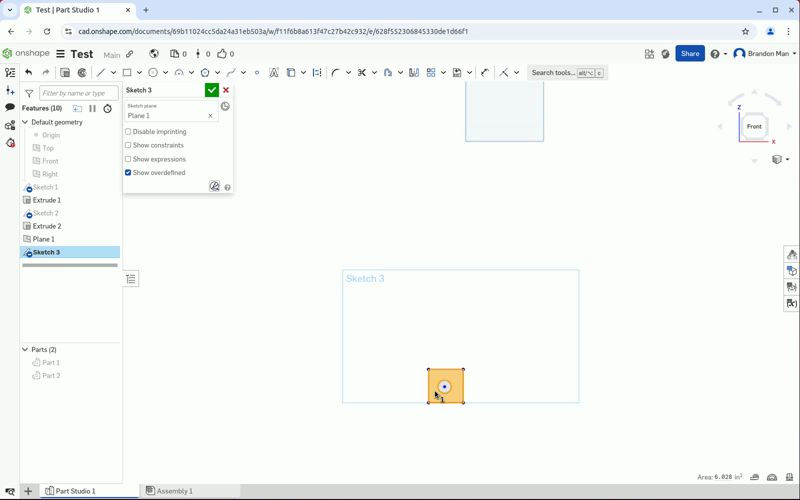
scroll(-6)
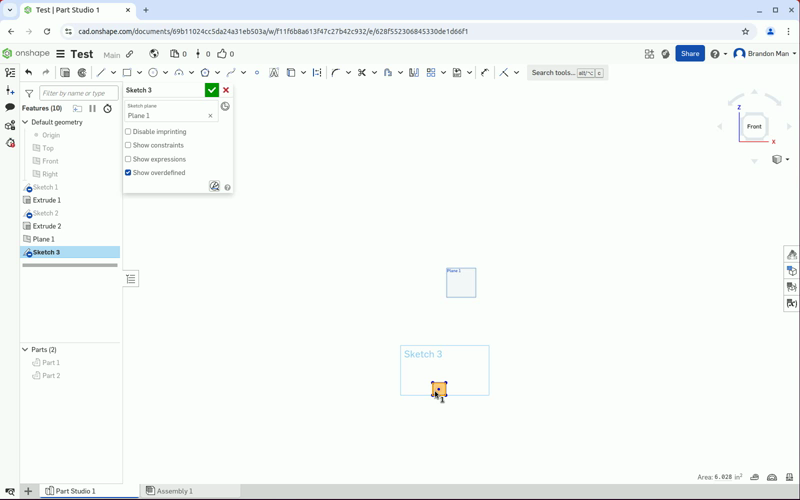
mouse_move(73, 352)
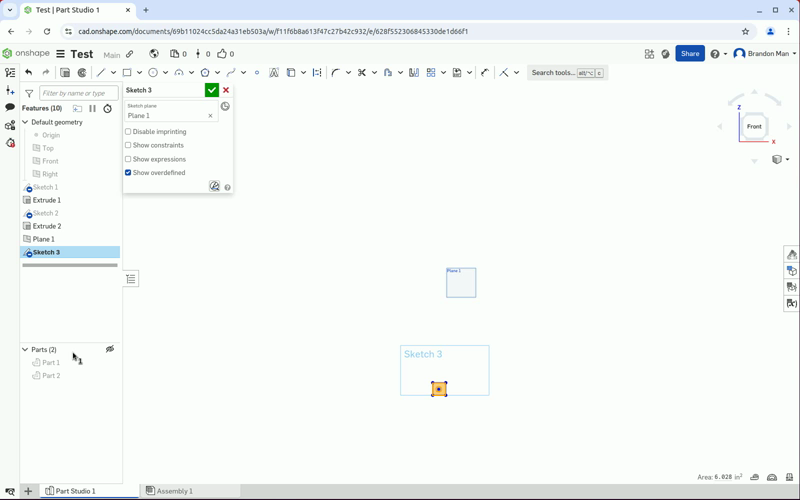
key(shift+y)
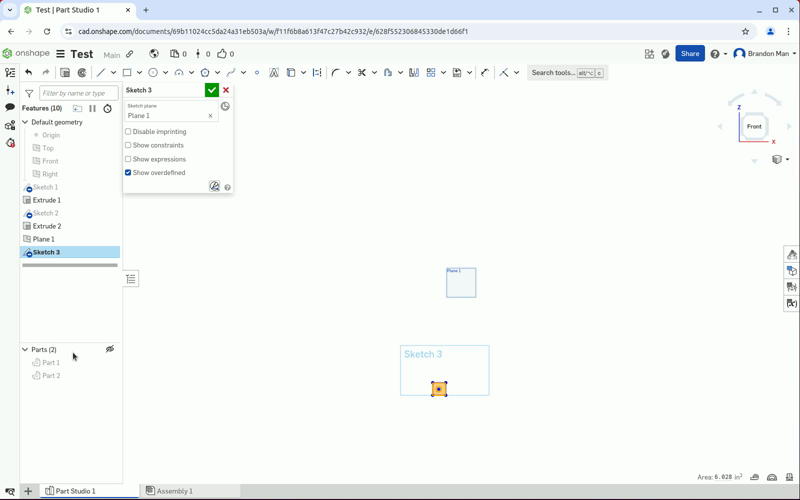
key(shift+e)
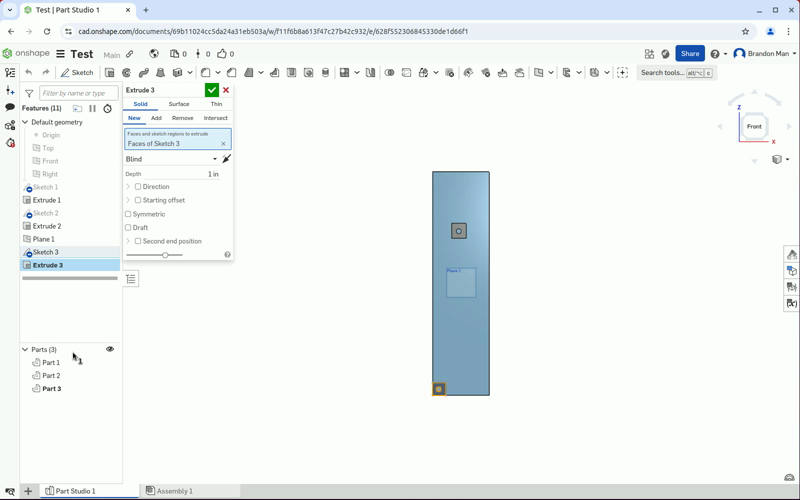
mouse_move(143, 106)
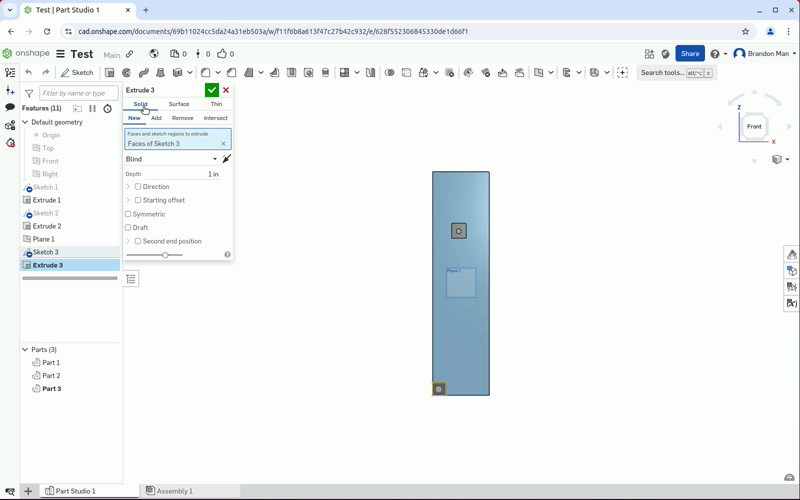
click(143, 106)
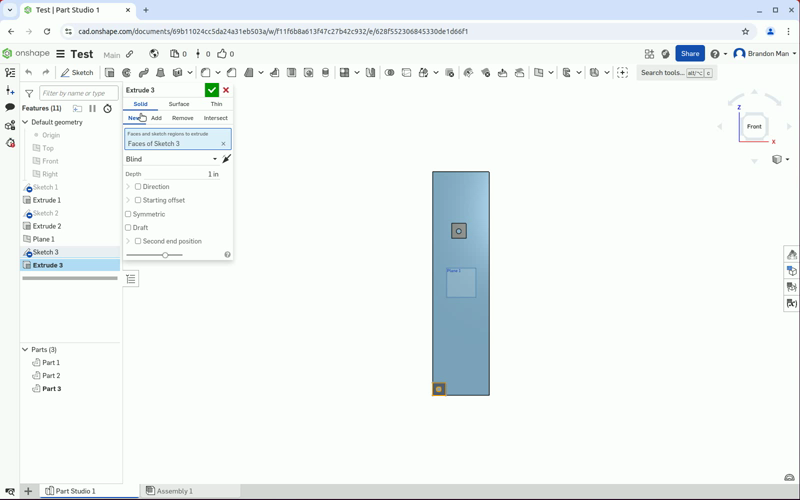
mouse_move(137, 120)
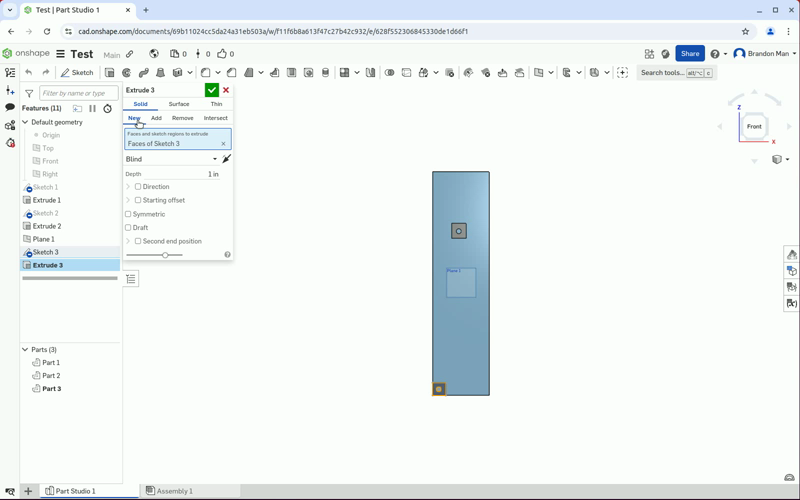
click(137, 120)
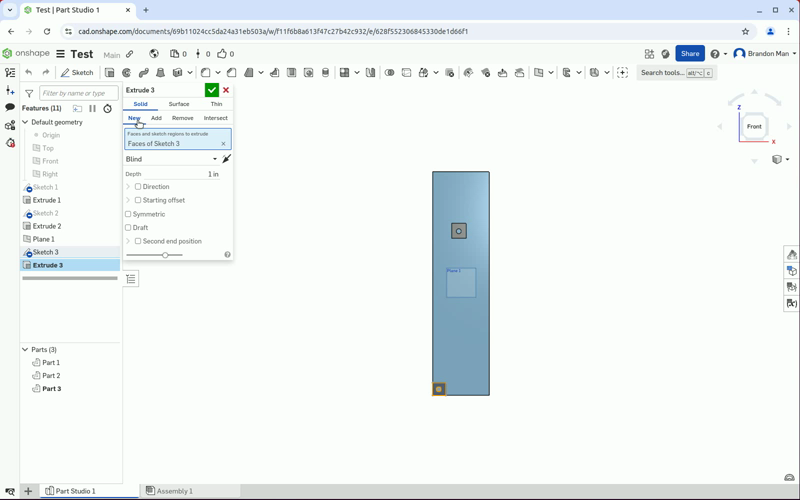
key(tab, 4)
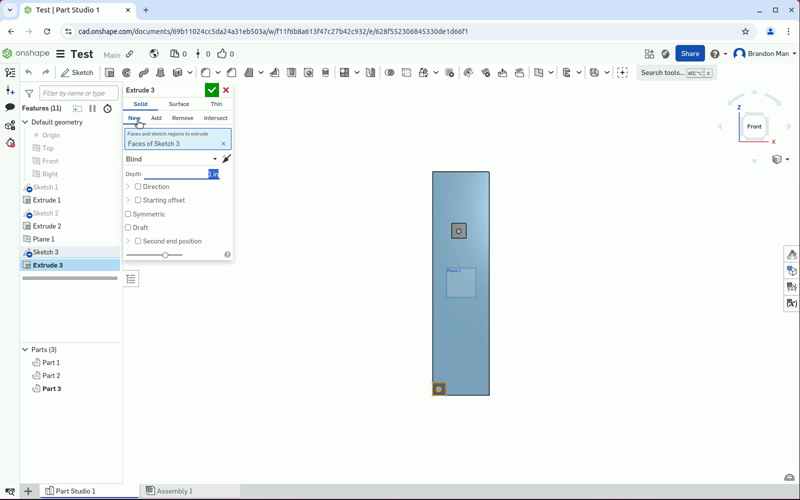
text(2.889)
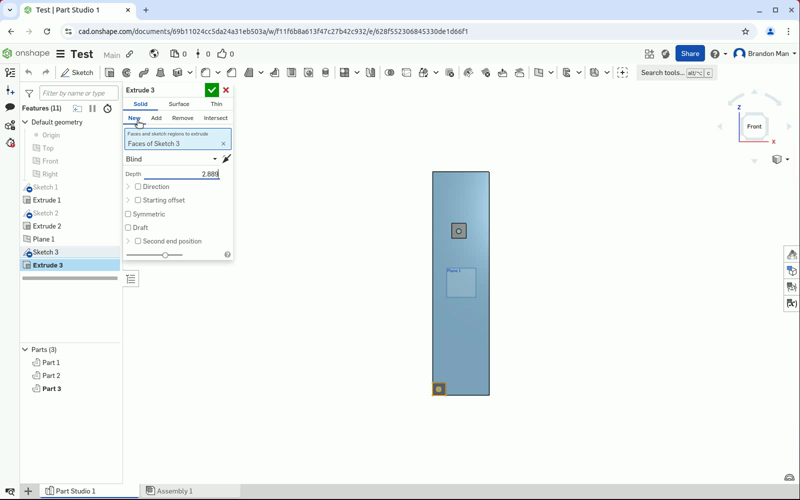
key(enter)
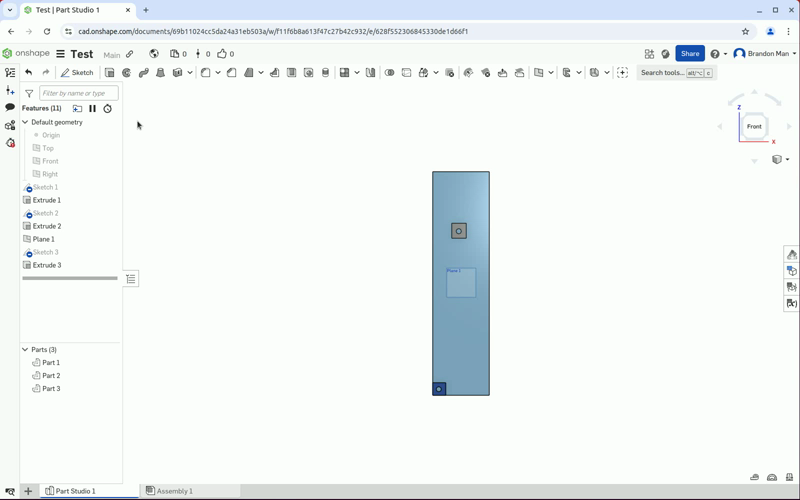
key(shift+h)
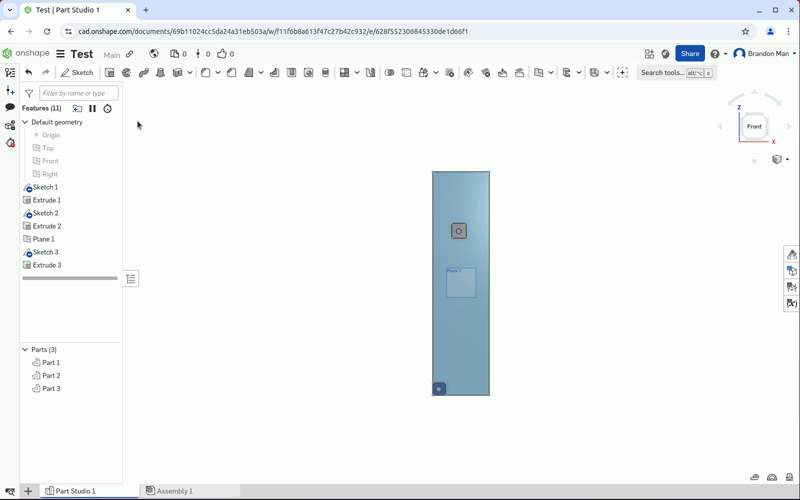
key(shift+h)
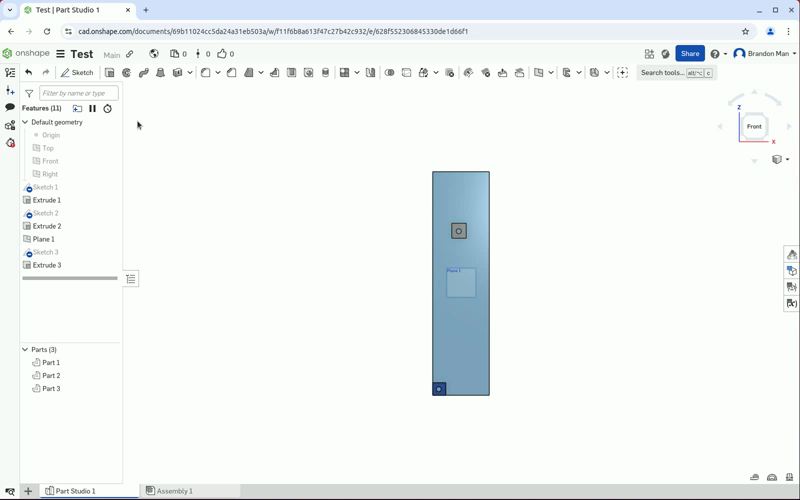
mouse_move(73, 189)
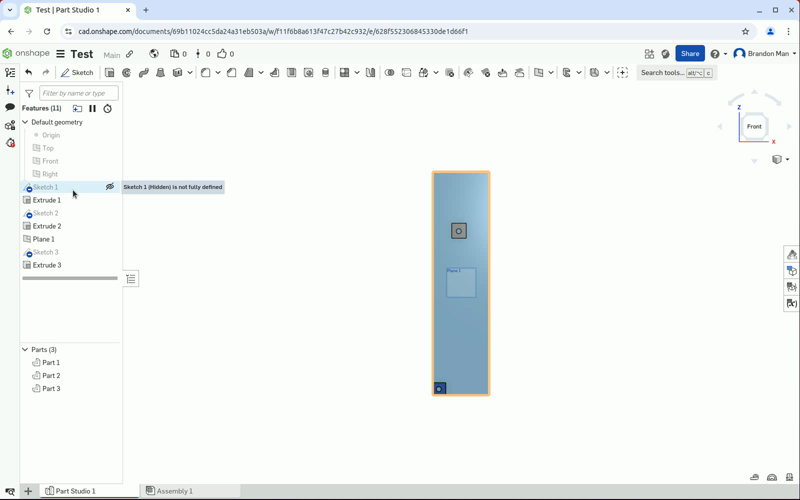
click(73, 189)
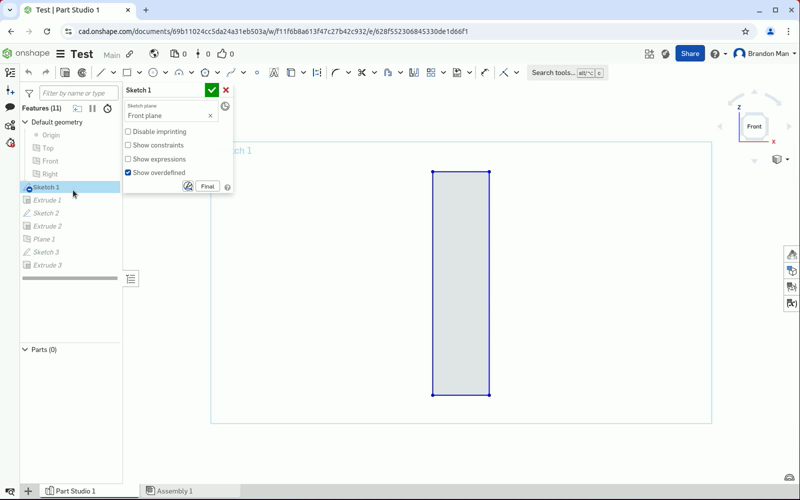
mouse_move(229, 92)
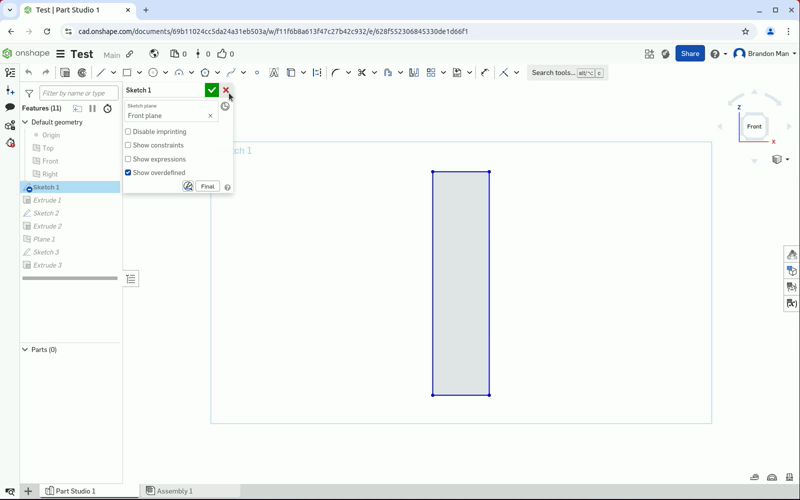
click(229, 92)
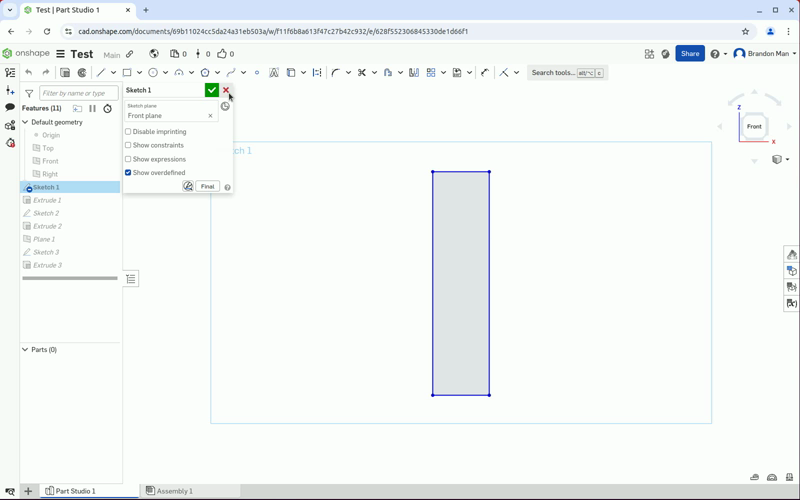
key(shift+s)
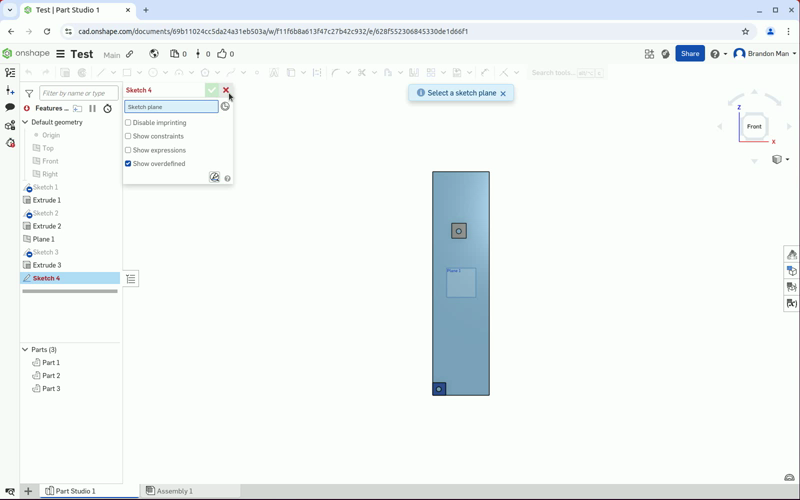
mouse_move(73, 163)
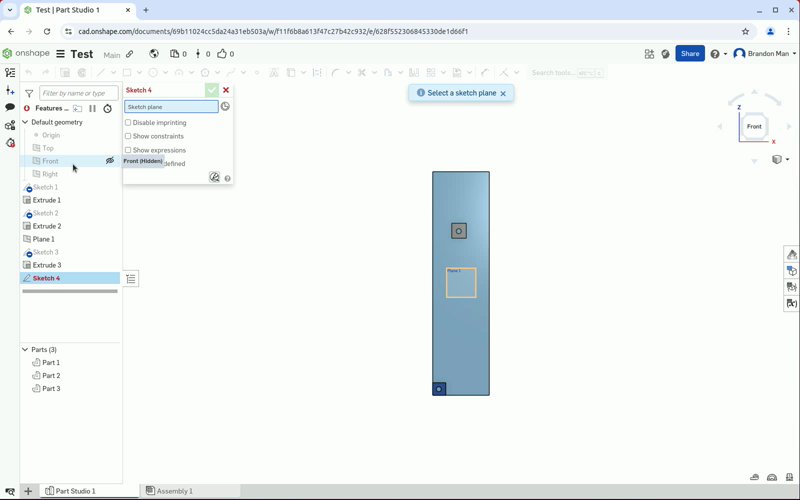
click(73, 163)
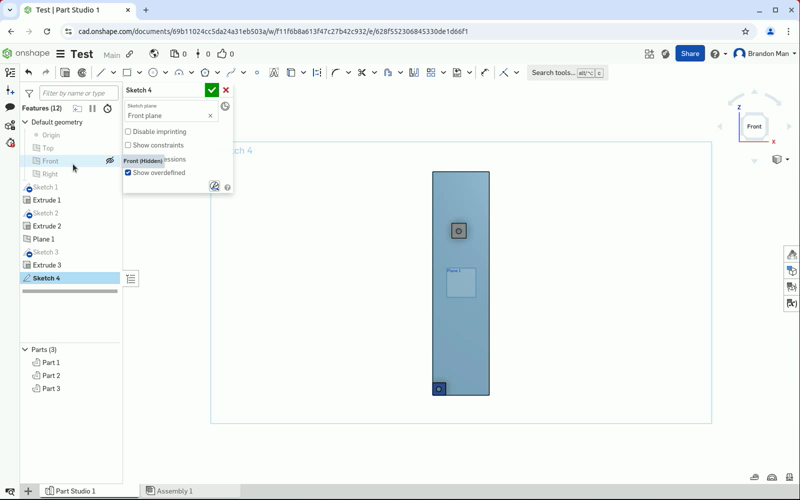
mouse_move(73, 352)
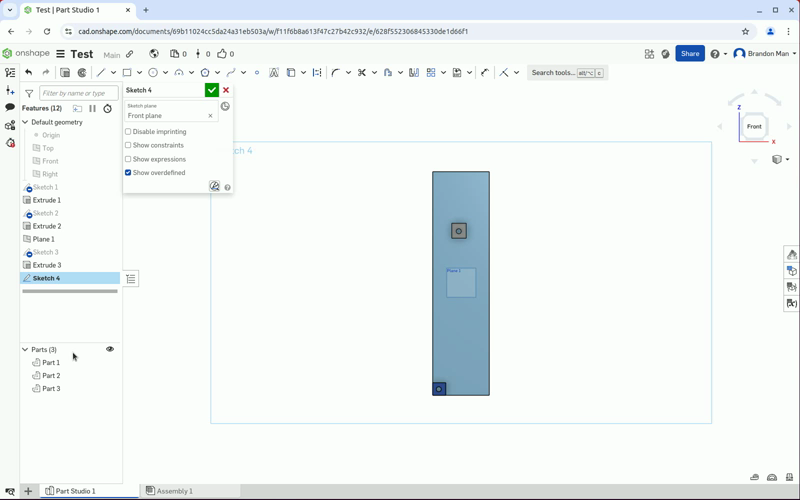
key(y)
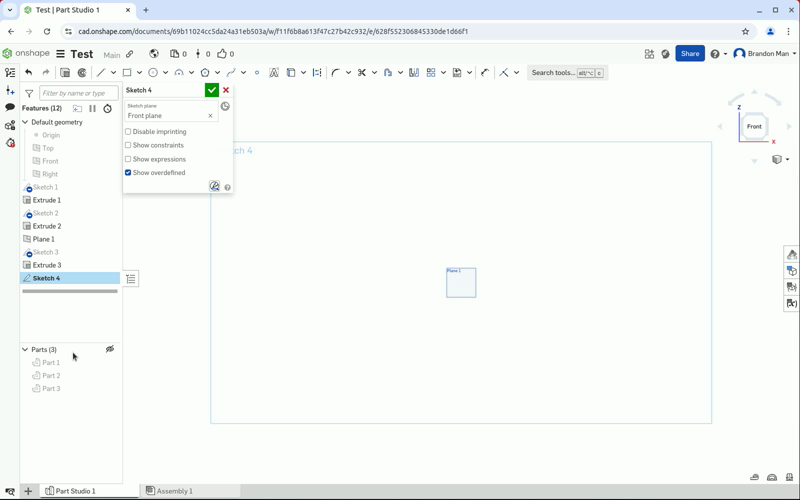
key(l)
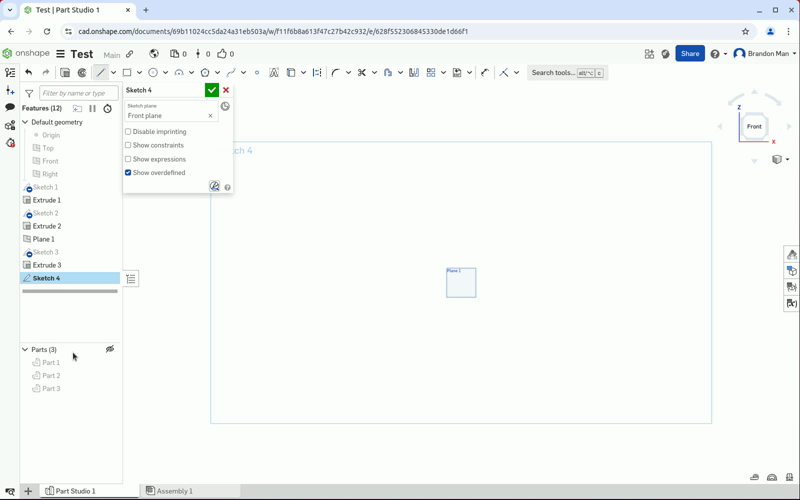
key_down(shift)
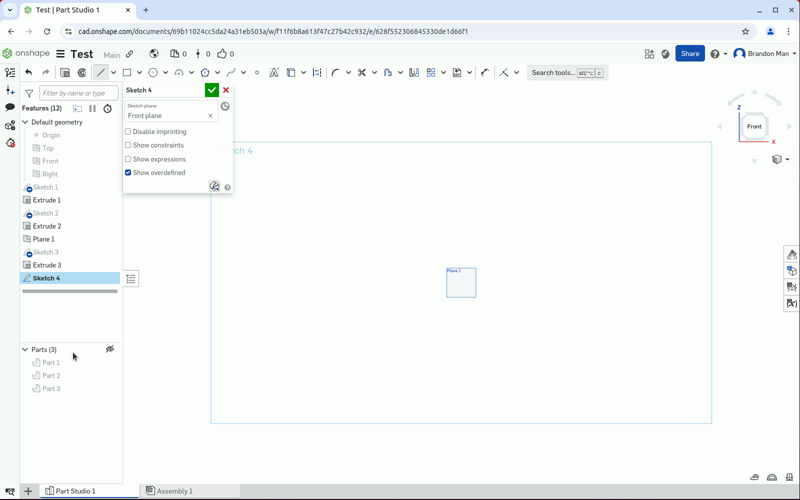
mouse_move(489, 311)
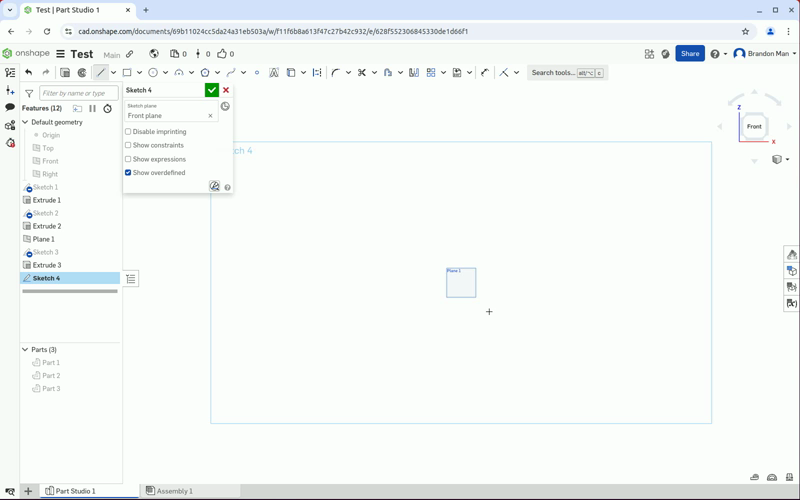
click(489, 311)
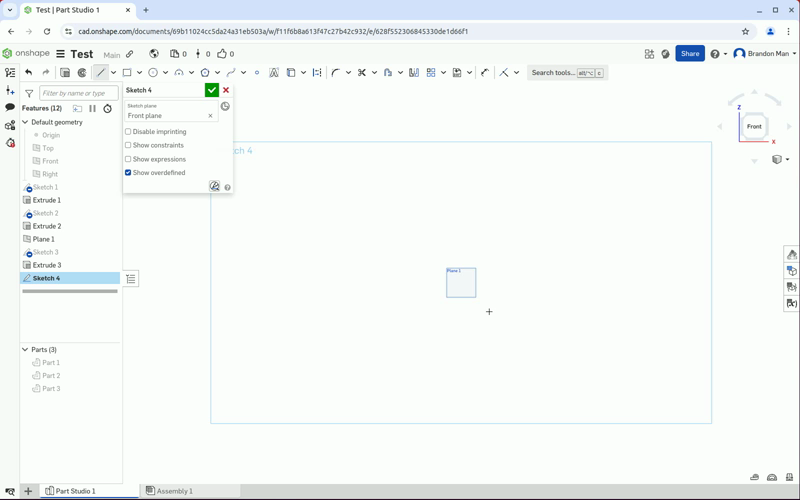
key_up(shift)
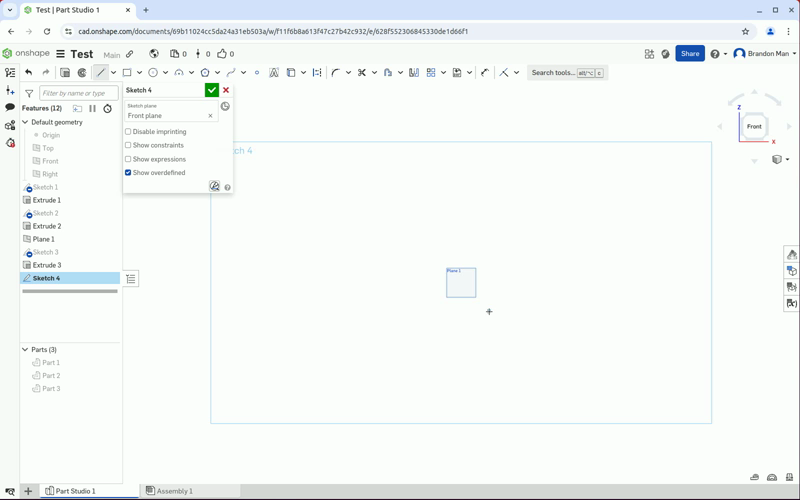
key_down(shift)
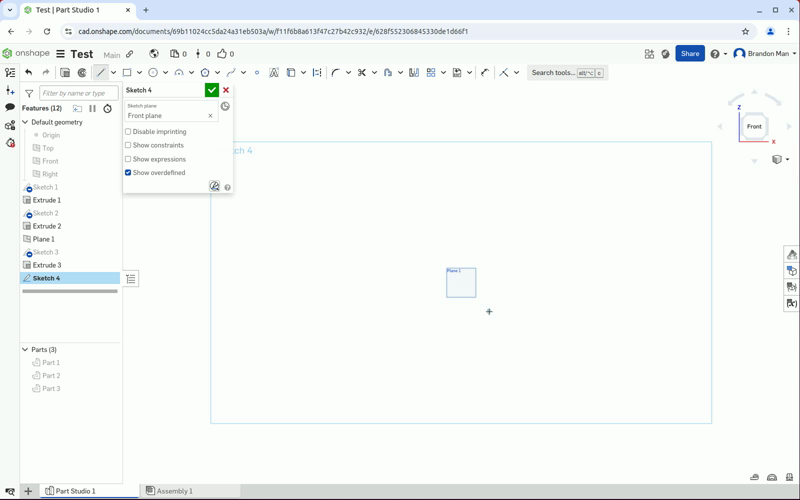
mouse_move(519, 311)
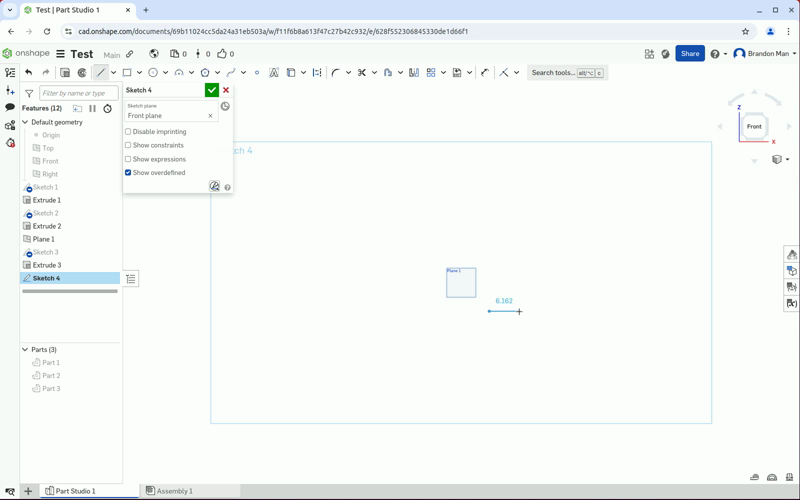
mouse_move(518, 340)
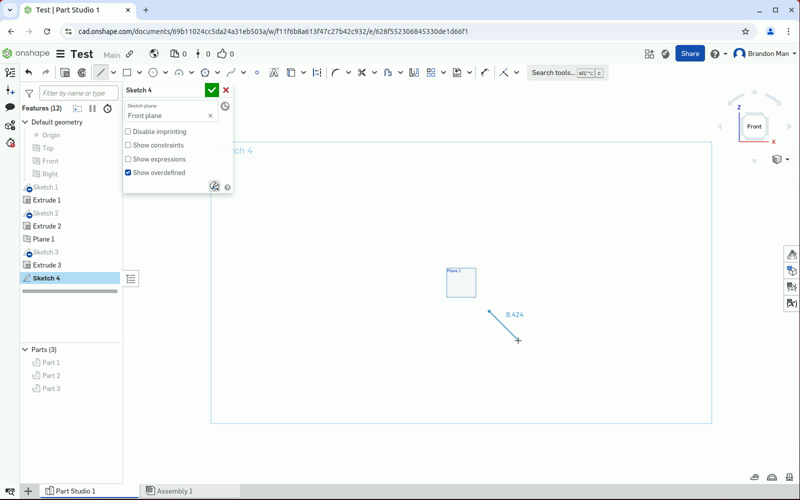
click(518, 340)
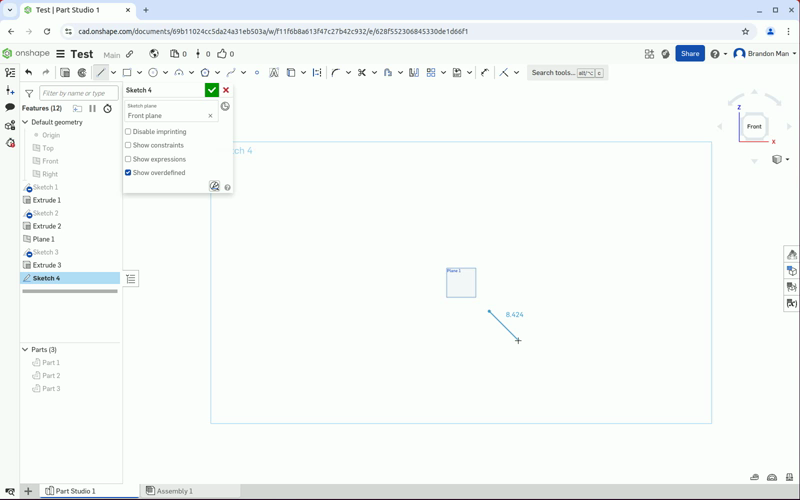
key_up(shift)
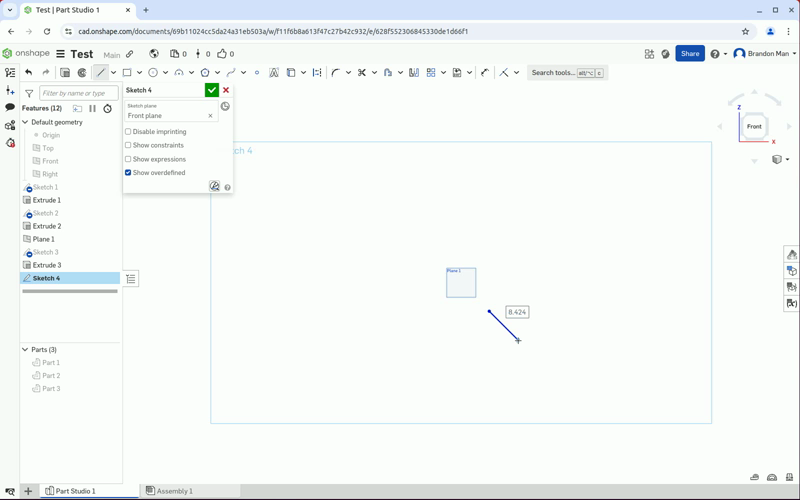
key_down(shift)
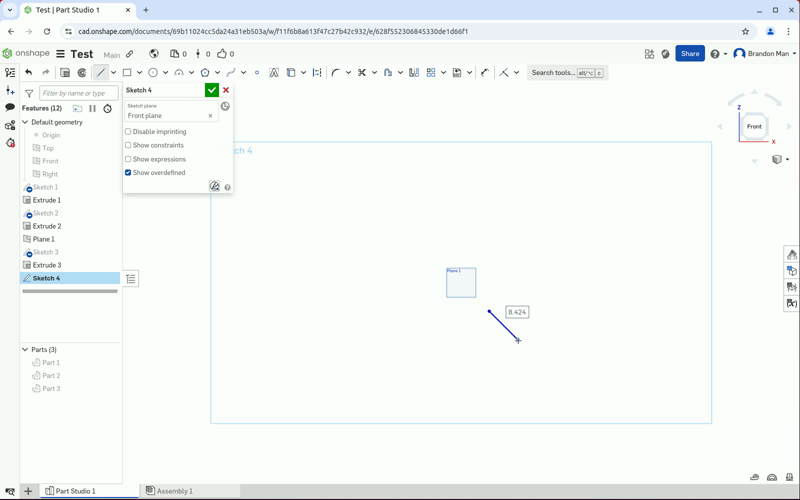
mouse_move(548, 340)
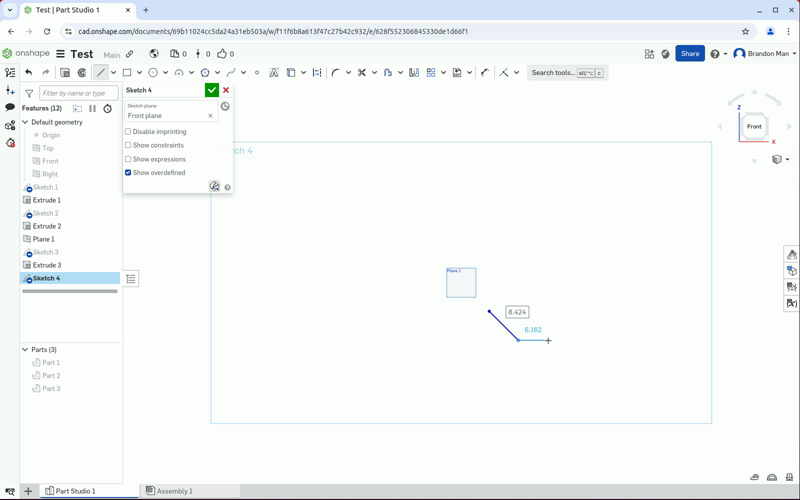
mouse_move(518, 311)
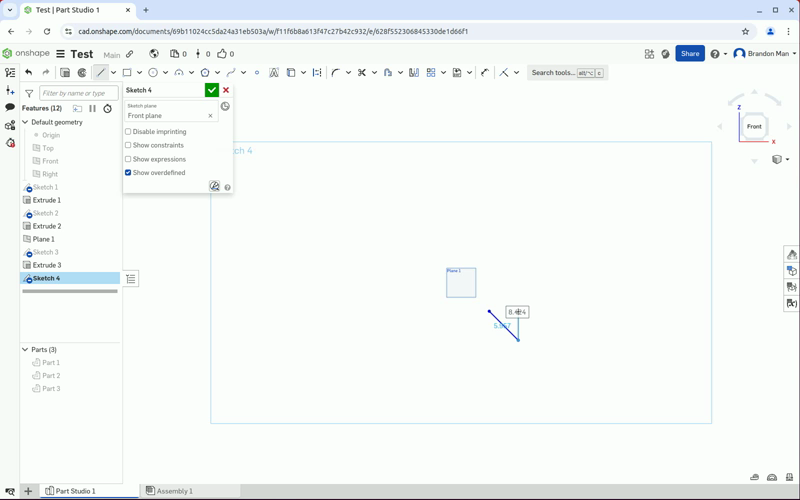
click(518, 311)
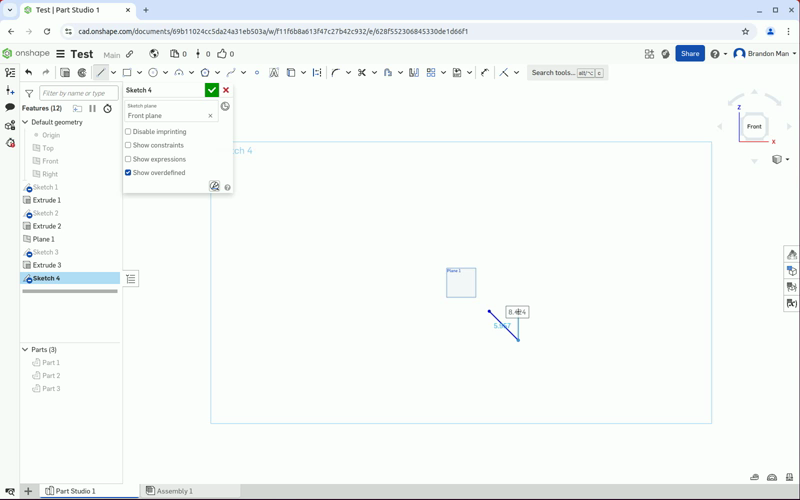
key_up(shift)
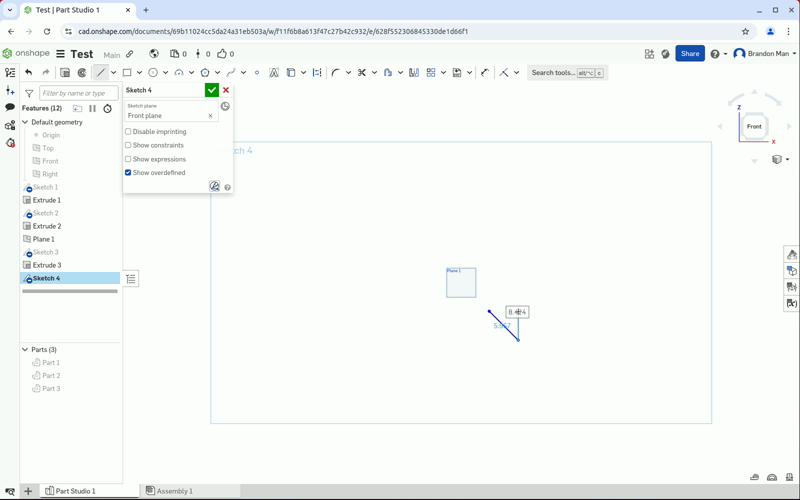
mouse_move(548, 311)
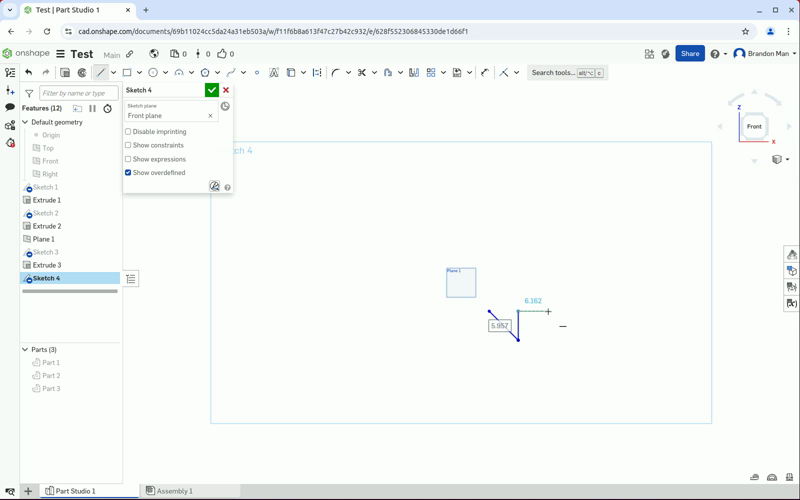
key_down(shift)
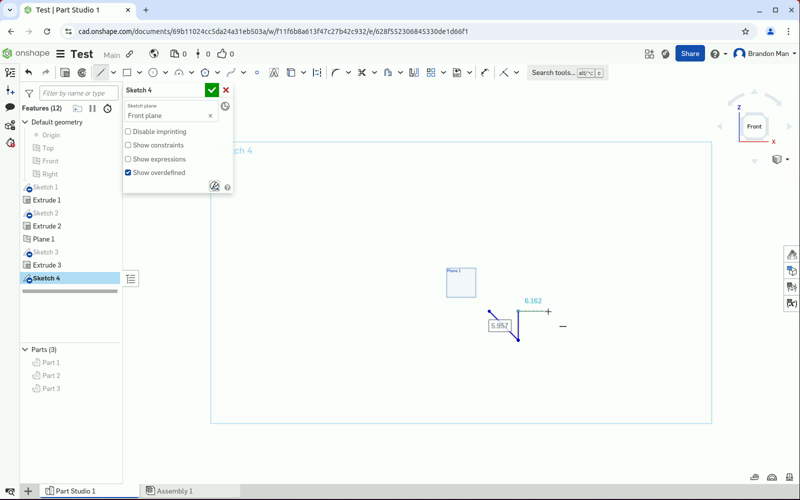
mouse_move(489, 311)
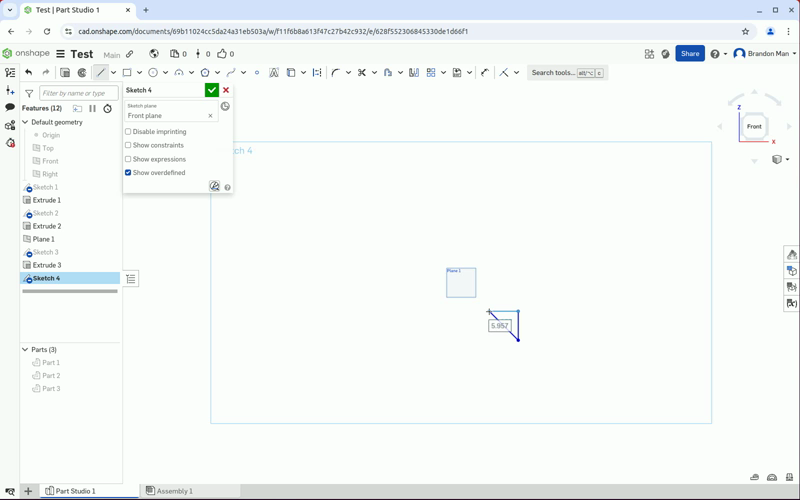
key_up(shift)
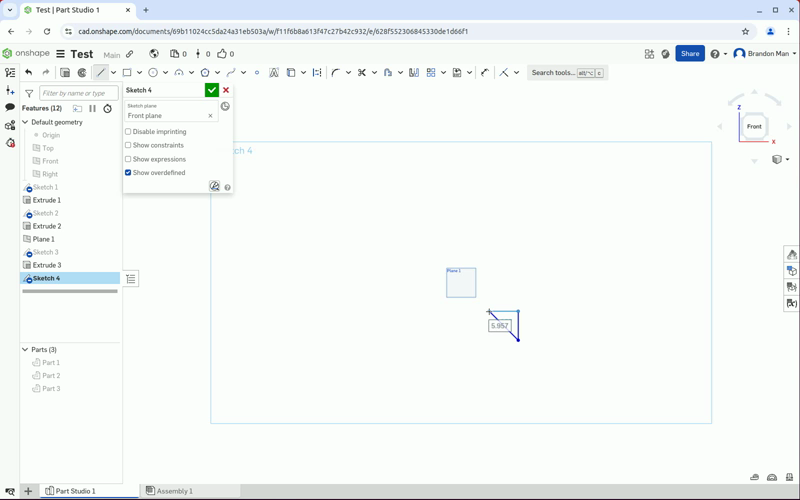
click(489, 311)
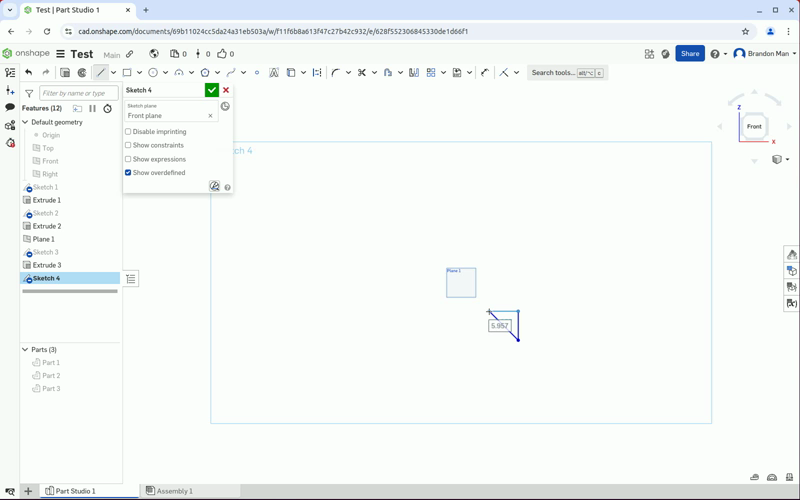
key(esc)
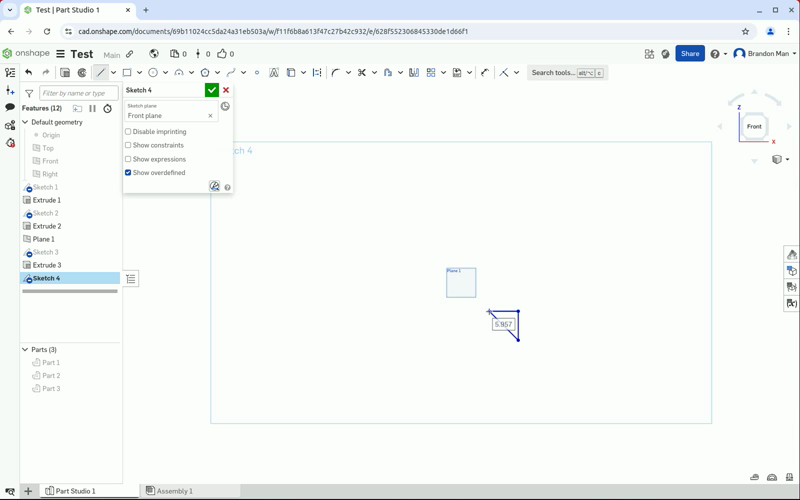
mouse_move(515, 323)
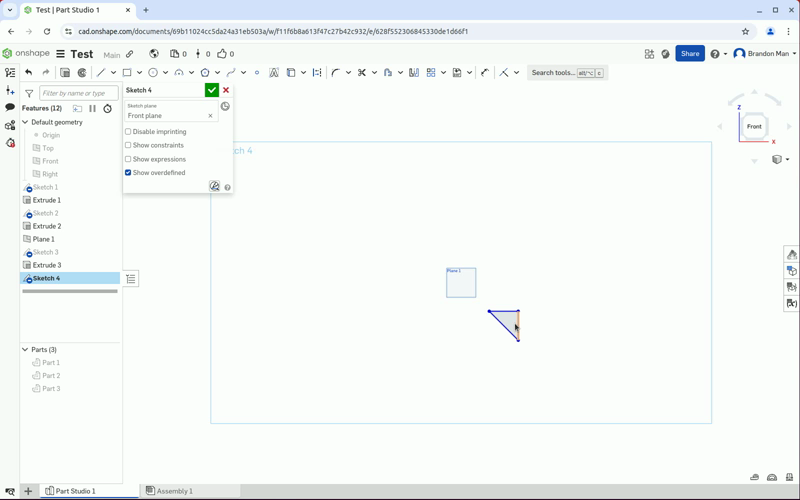
scroll(6)
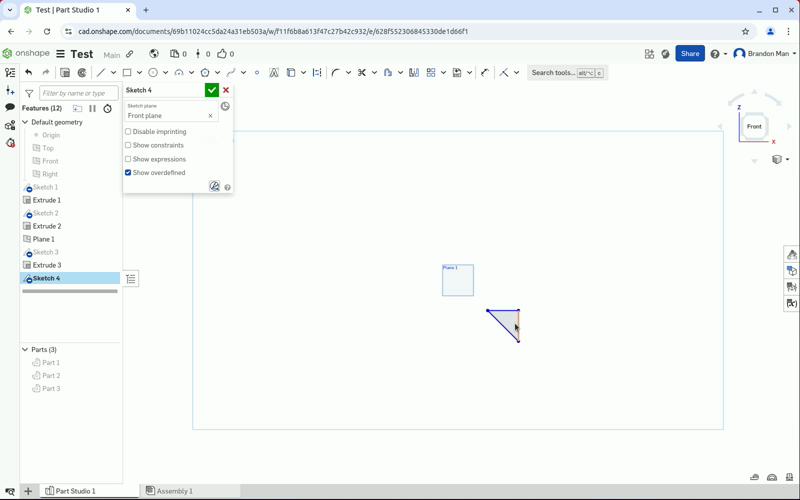
scroll(6)
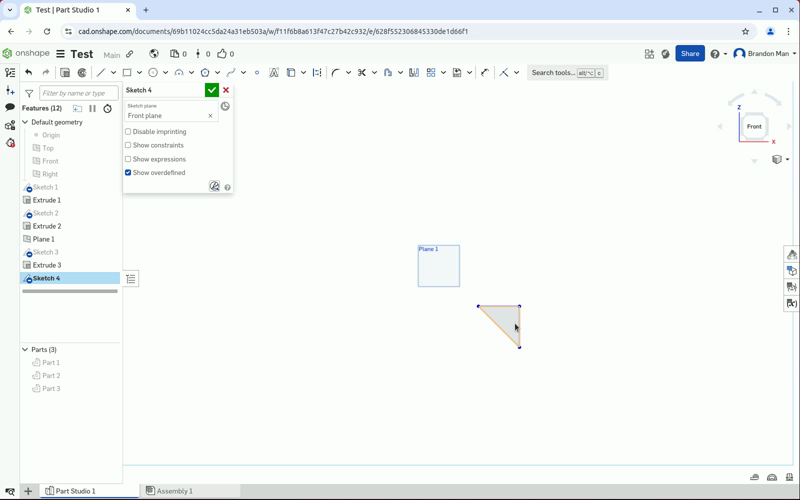
scroll(6)
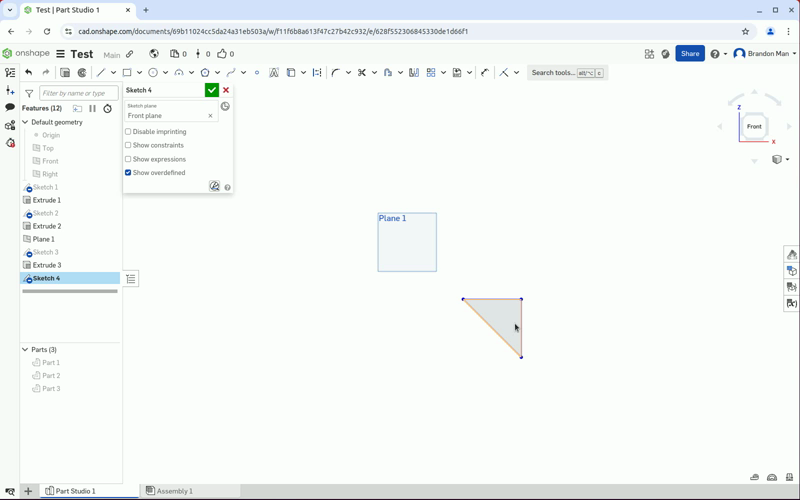
scroll(6)
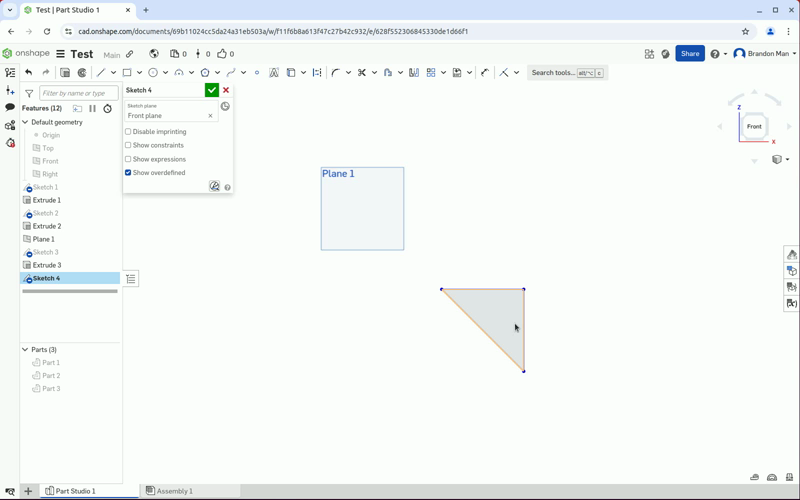
scroll(6)
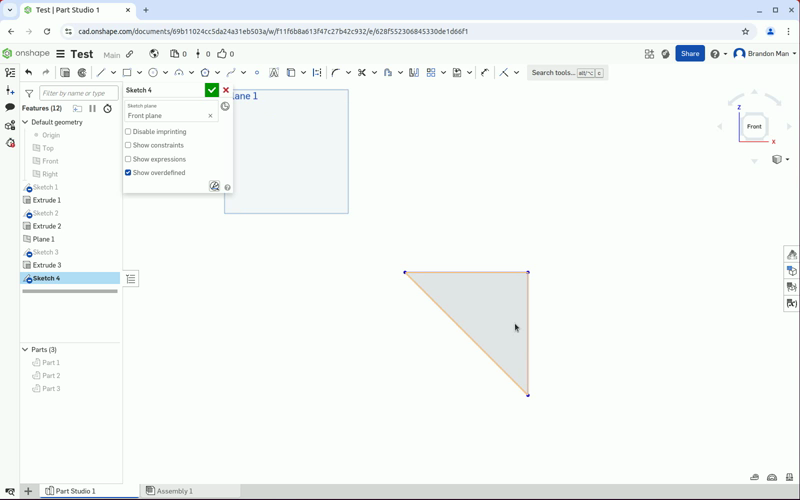
scroll(6)
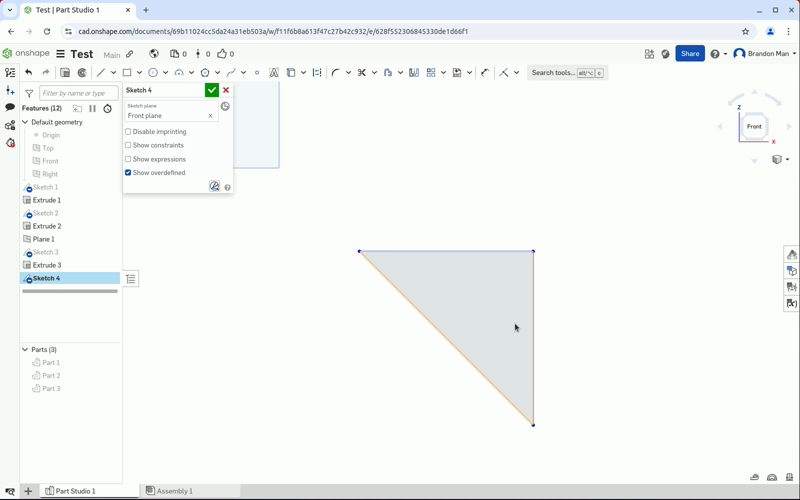
scroll(6)
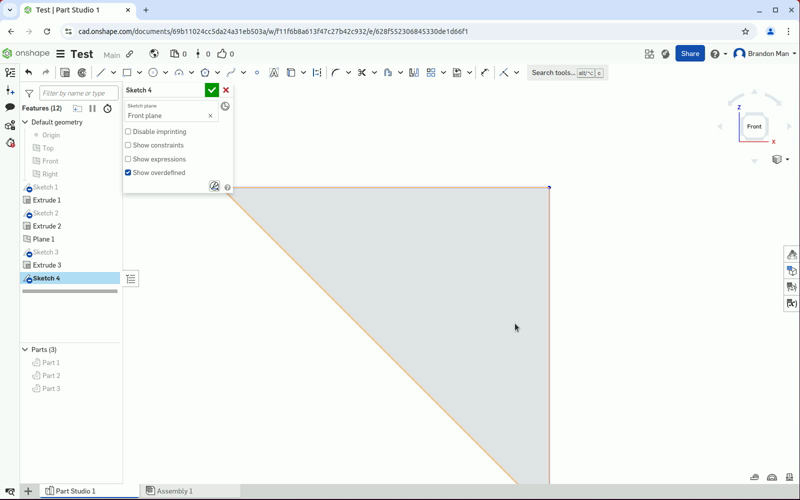
click(515, 323)
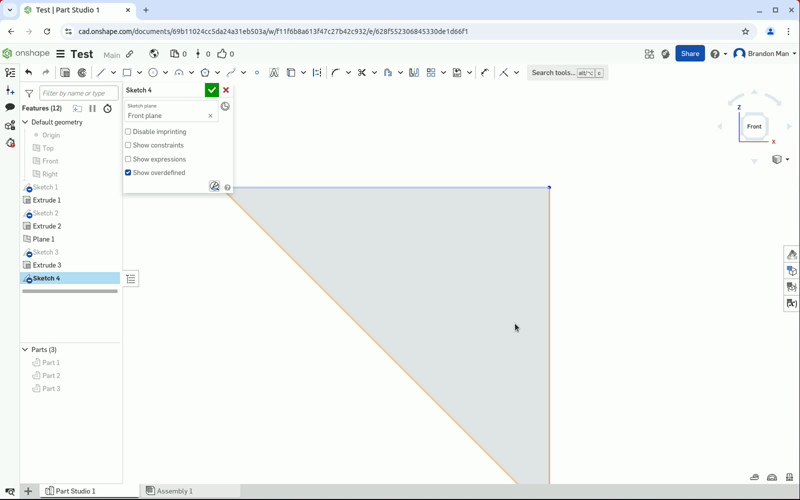
scroll(-6)
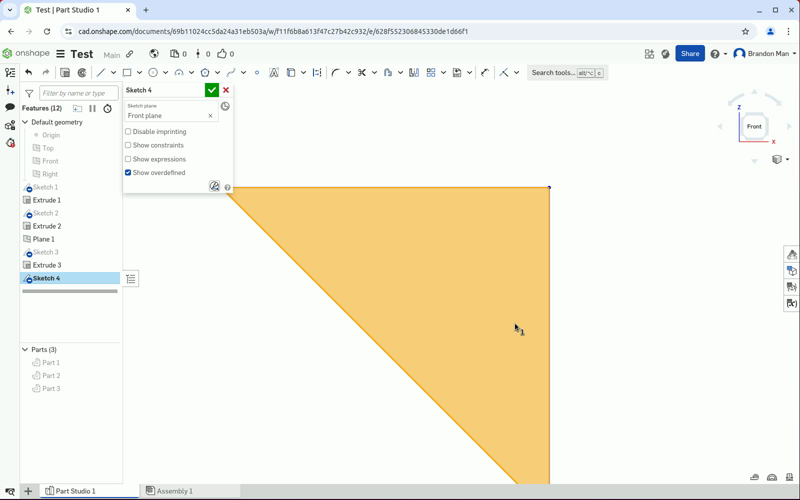
scroll(-6)
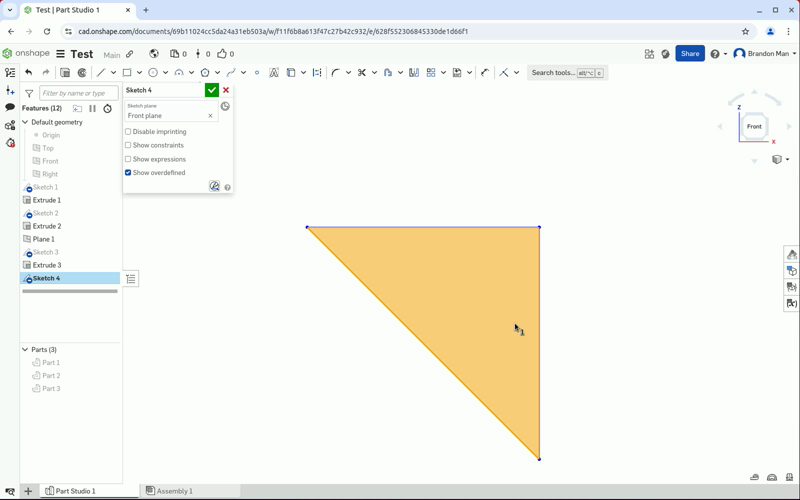
scroll(-6)
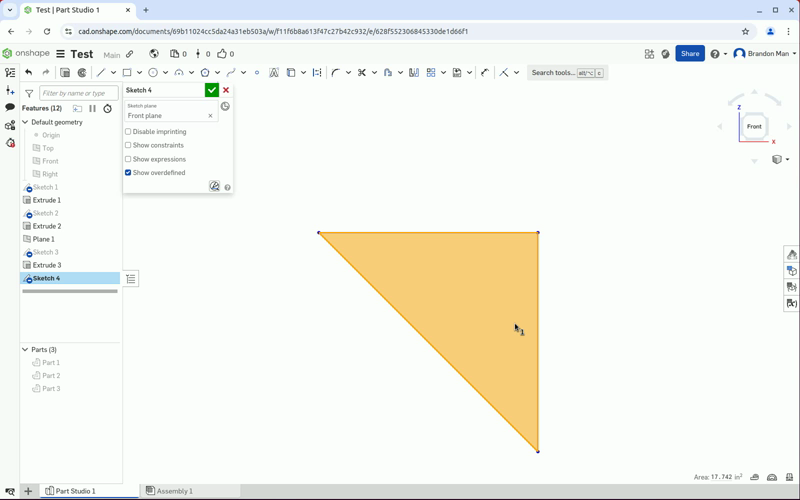
scroll(-6)
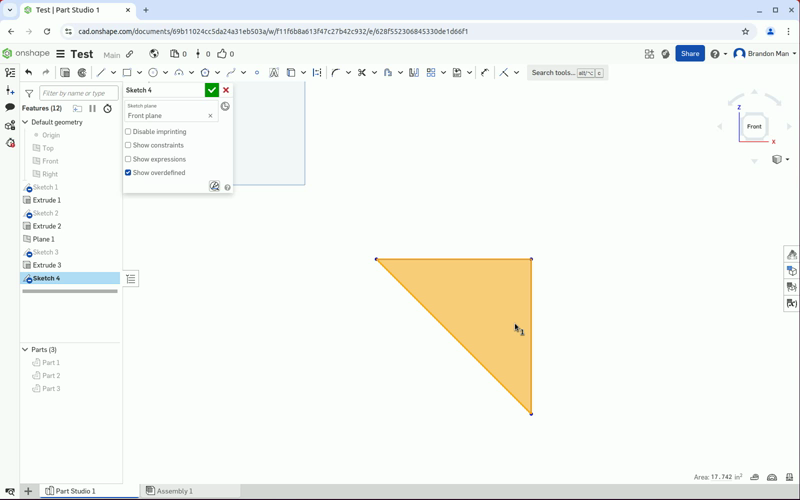
scroll(-6)
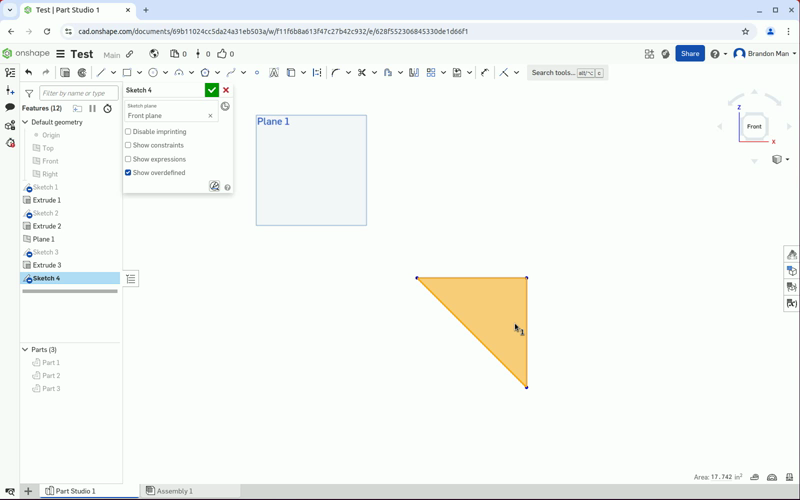
scroll(-6)
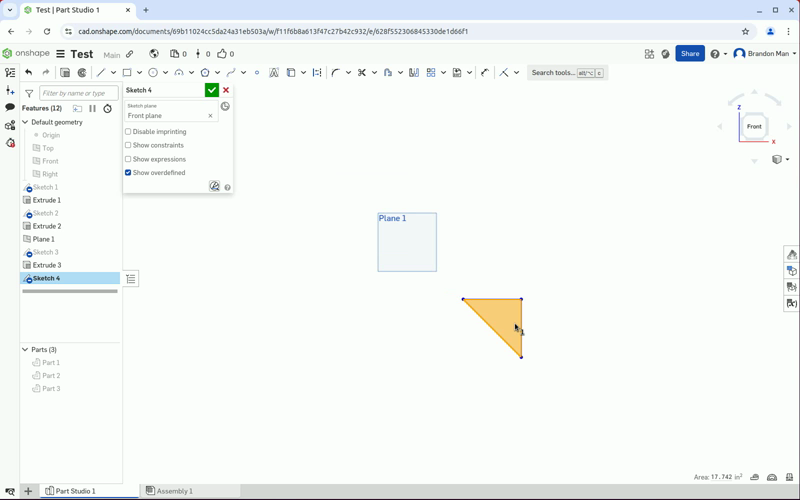
scroll(-6)
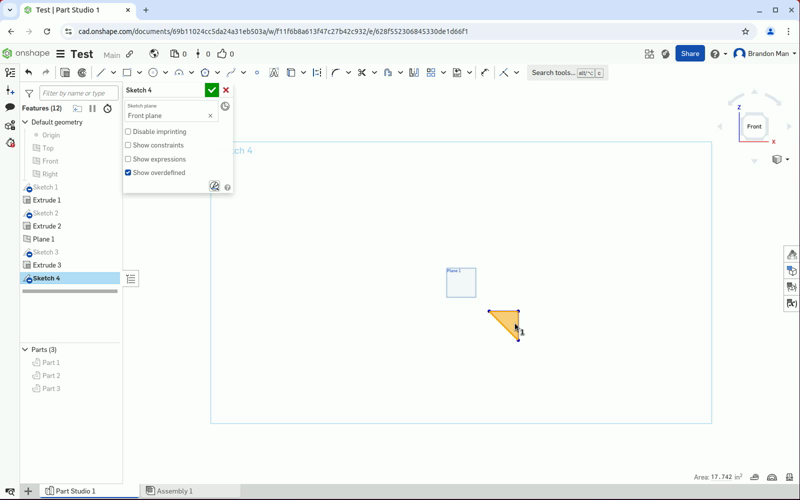
mouse_move(73, 352)
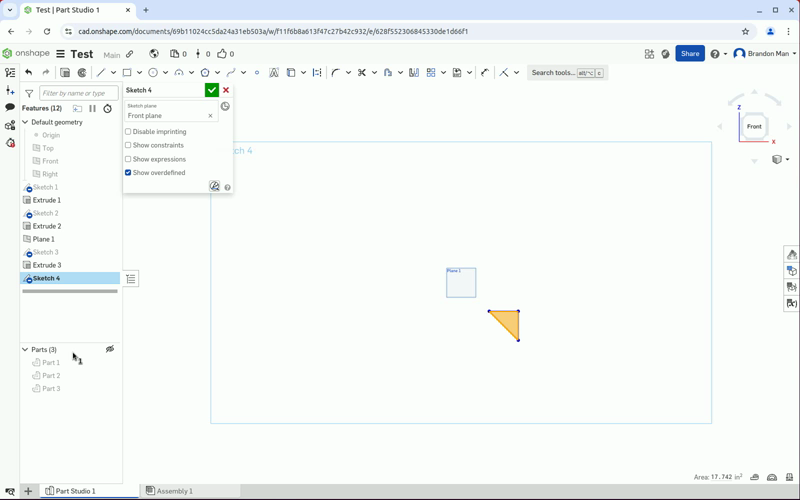
key(shift+y)
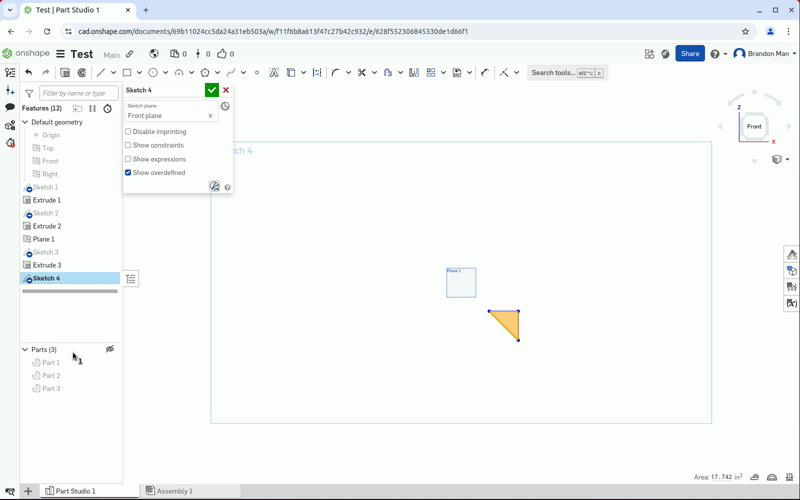
key(shift+e)
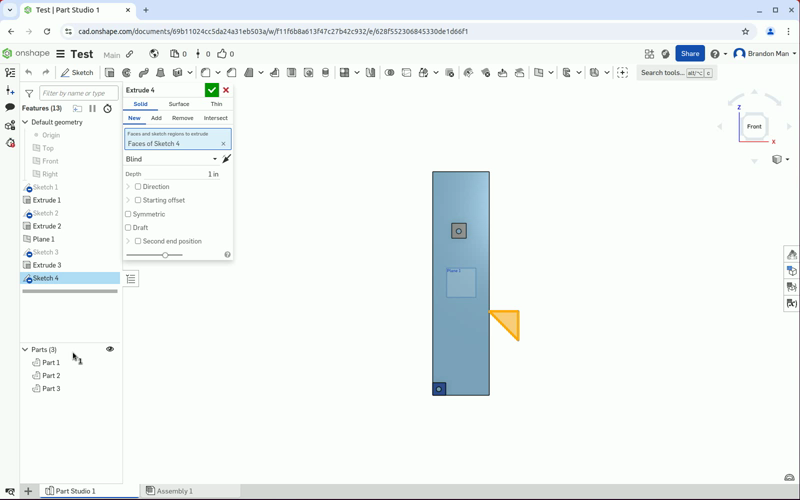
mouse_move(143, 106)
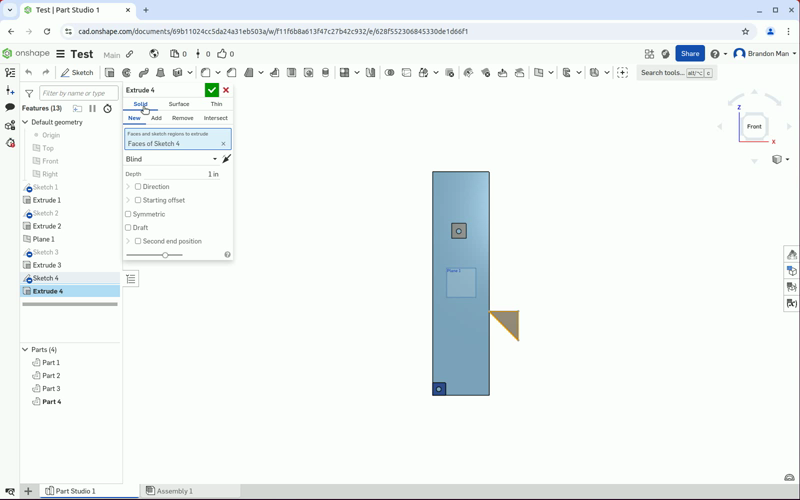
click(143, 106)
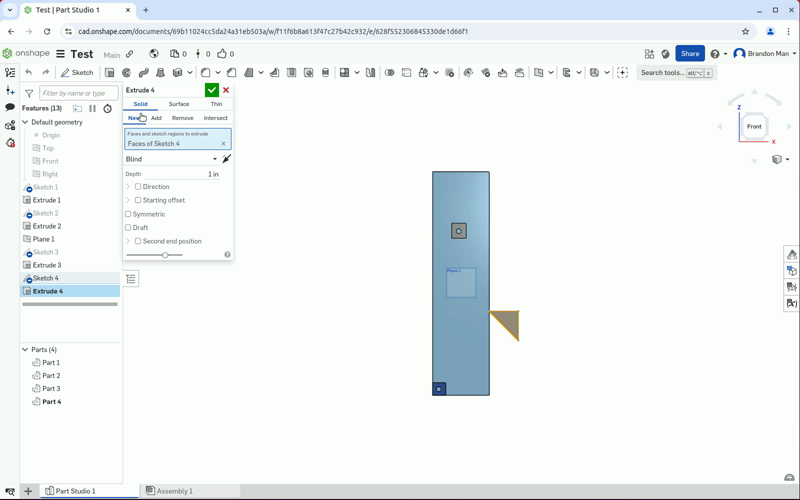
mouse_move(137, 120)
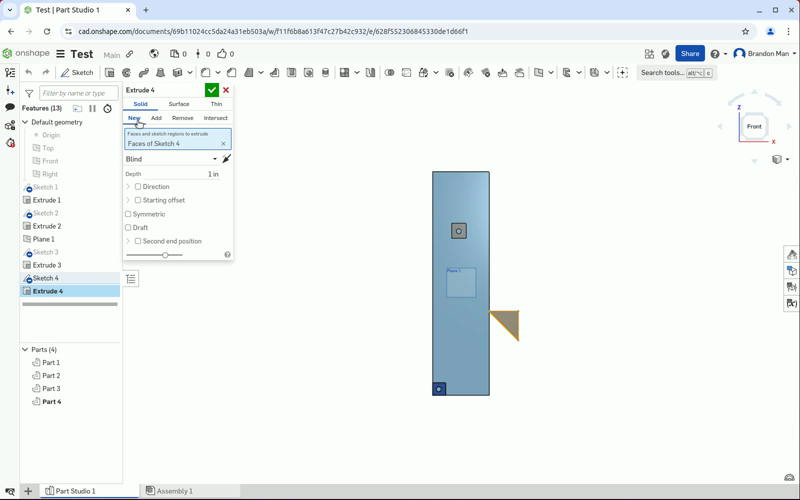
click(137, 120)
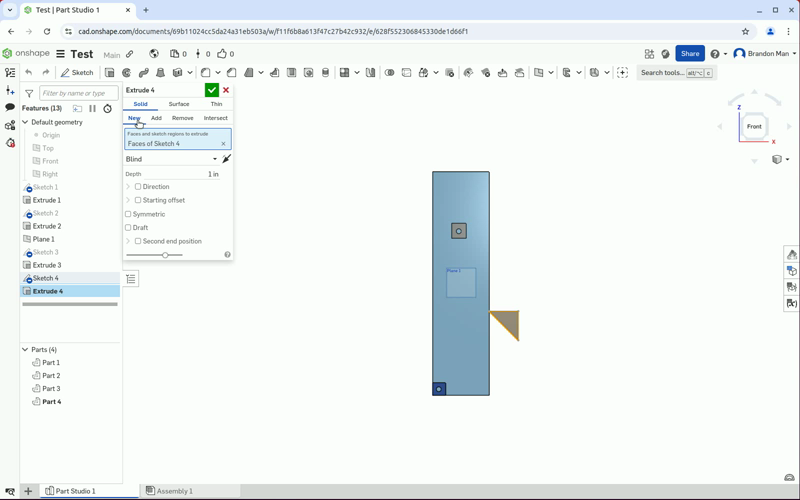
key(tab, 4)
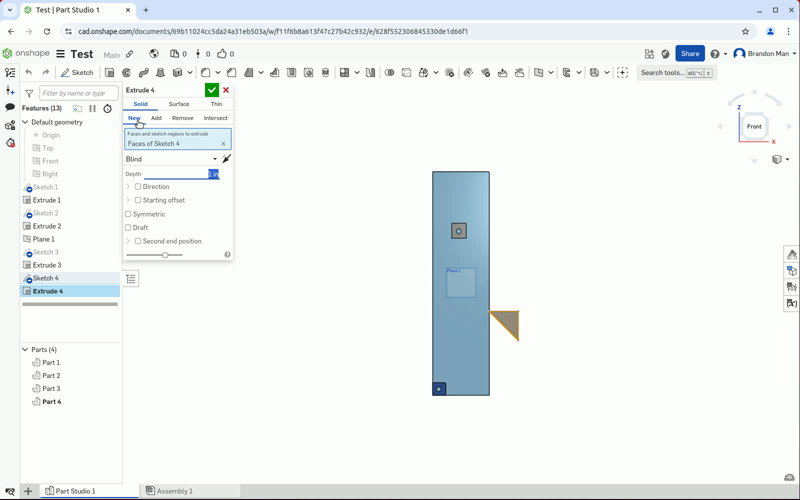
text(17.331)
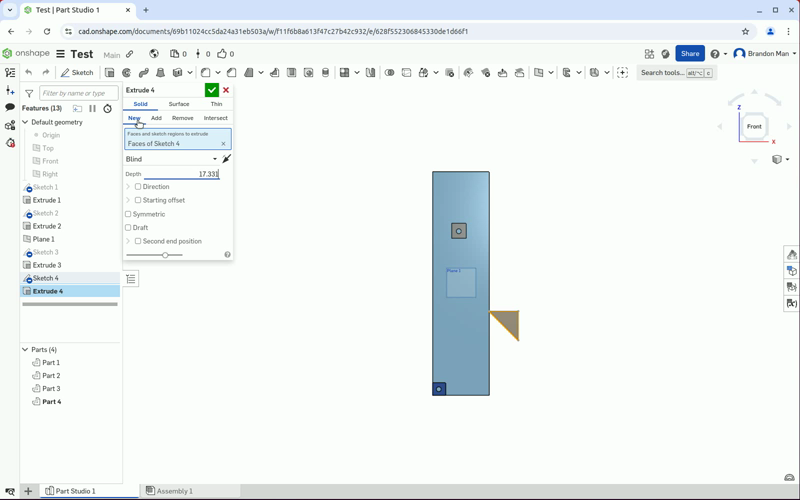
key(enter)
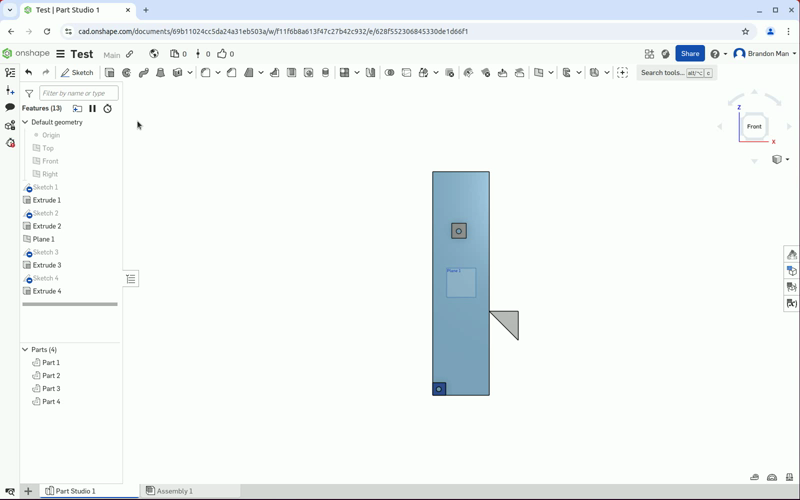
key(shift+h)
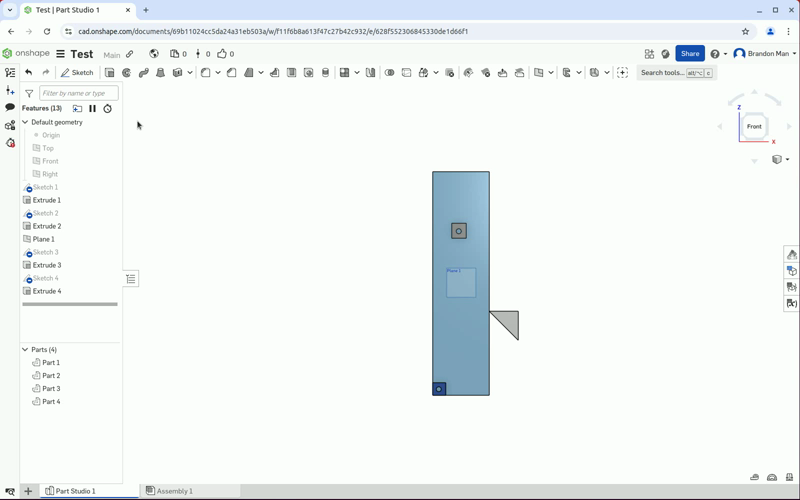
key(shift+h)
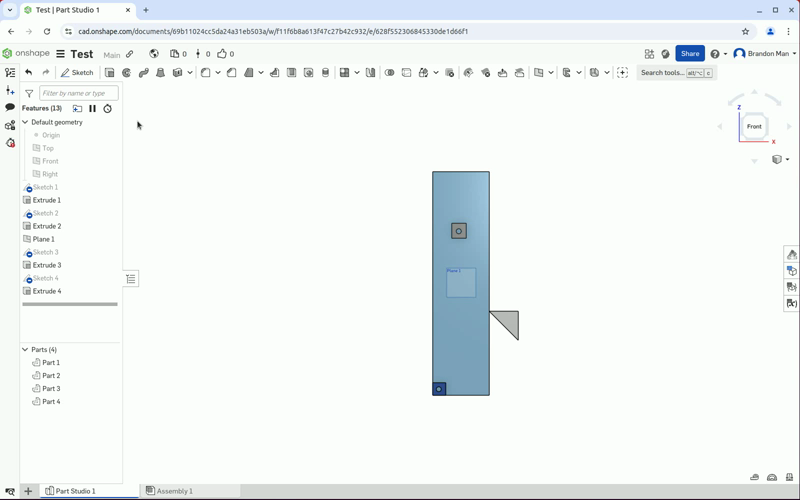
mouse_move(73, 189)
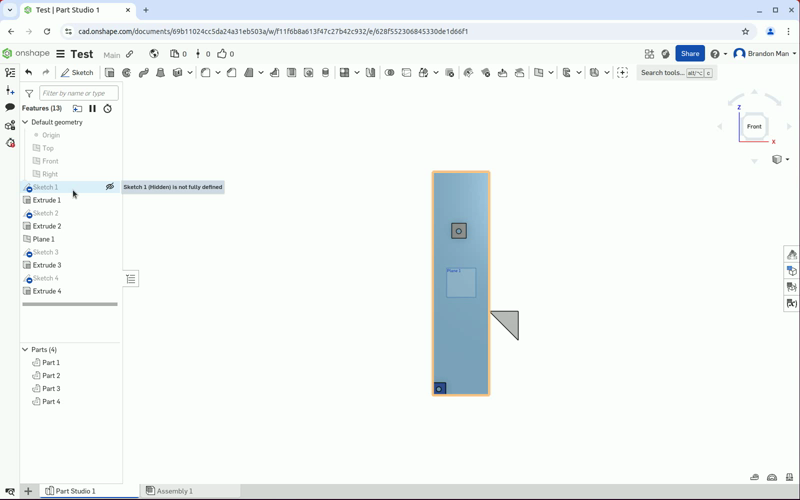
click(73, 189)
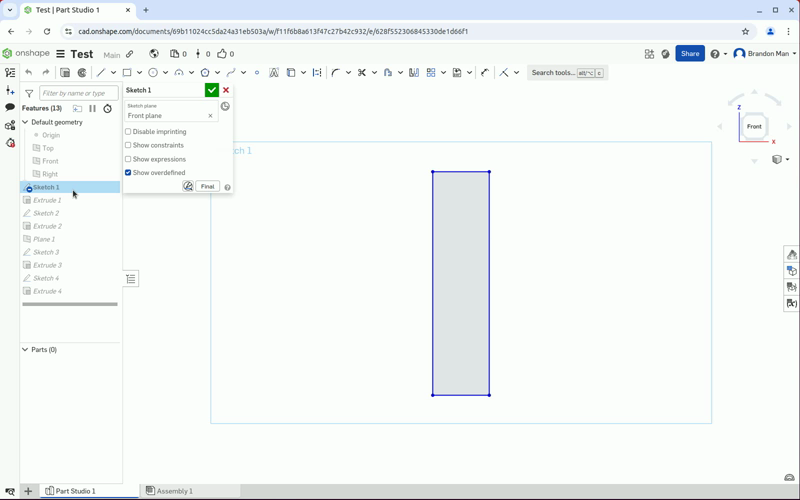
mouse_move(229, 92)
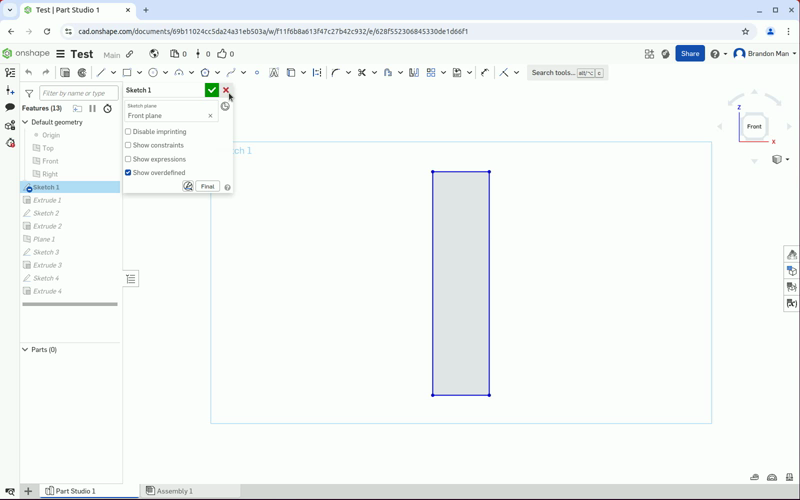
click(229, 92)
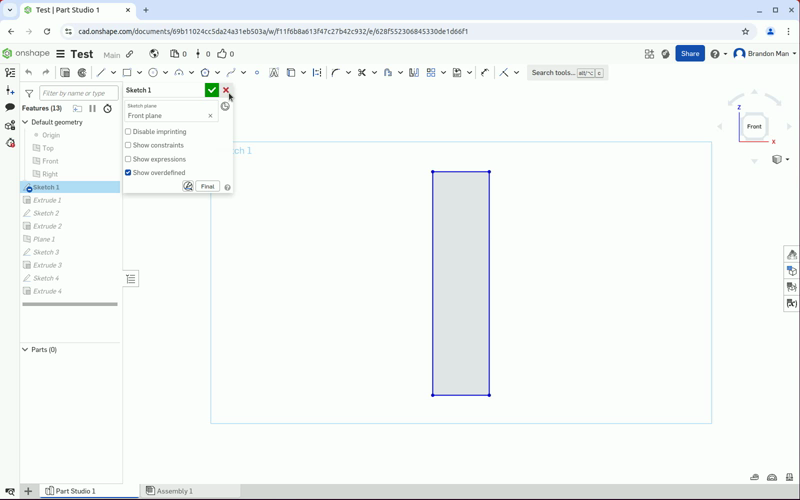
key(shift+s)
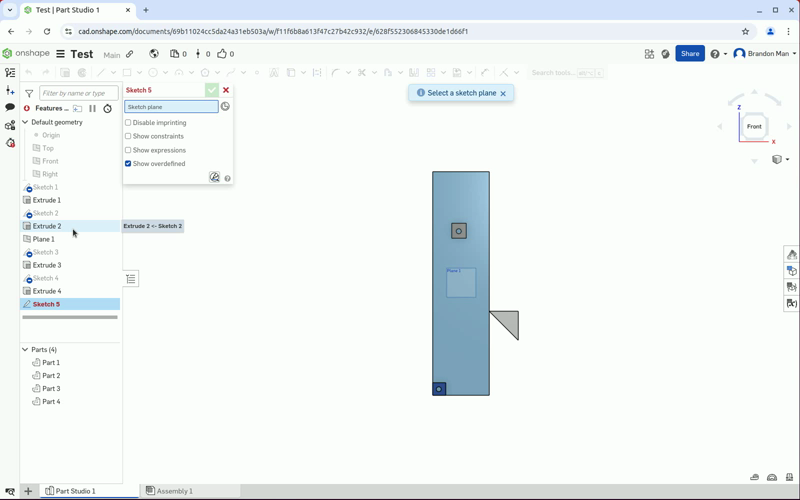
scroll(3)
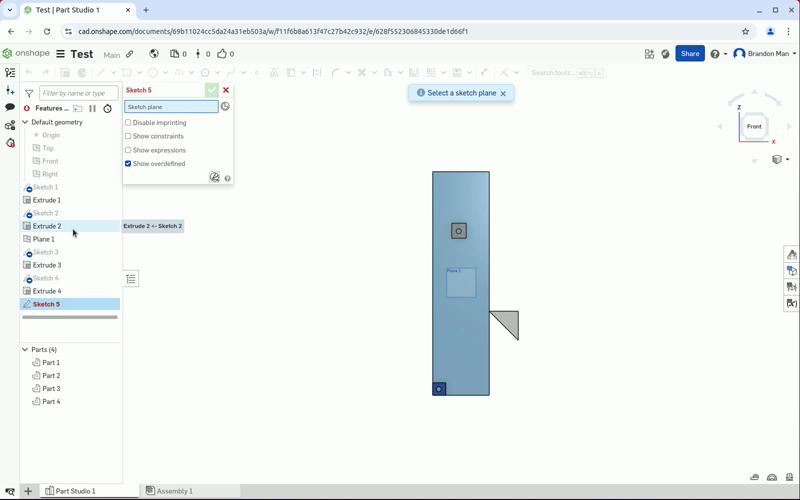
mouse_move(73, 163)
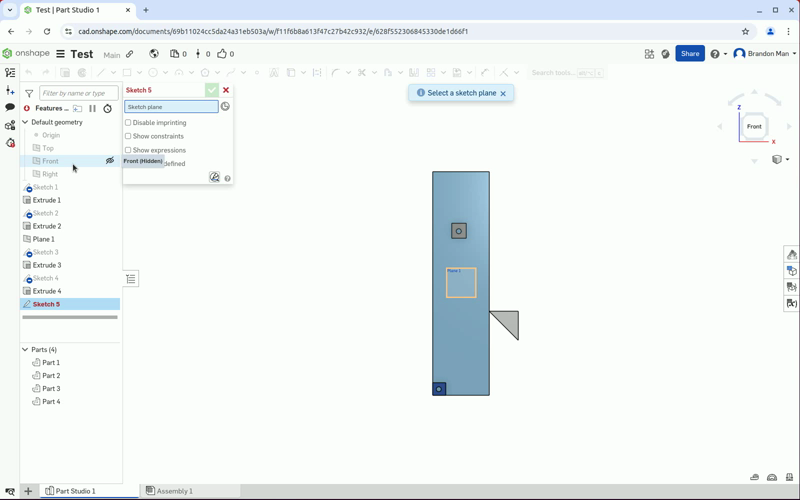
click(73, 163)
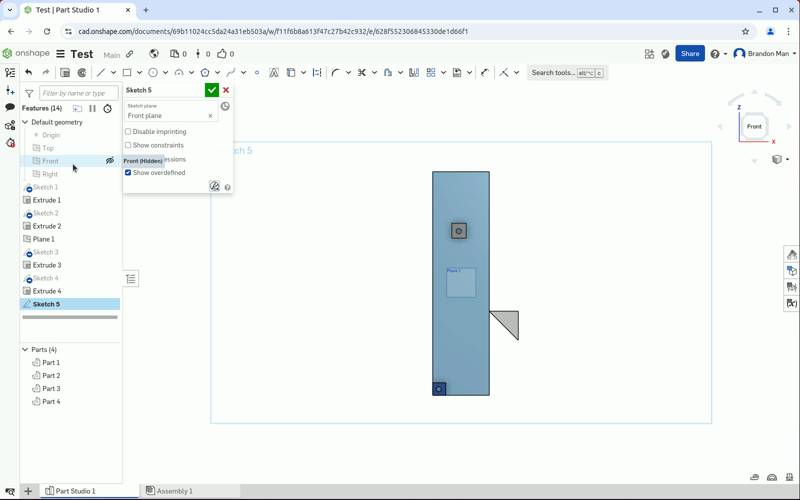
mouse_move(73, 352)
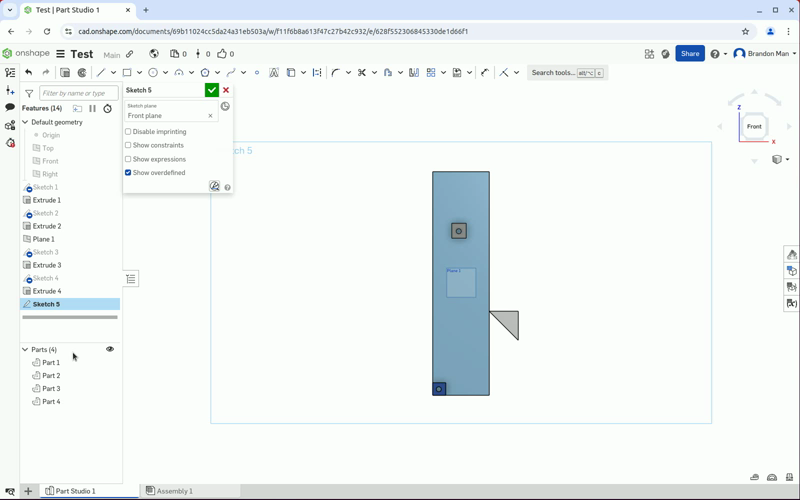
key(y)
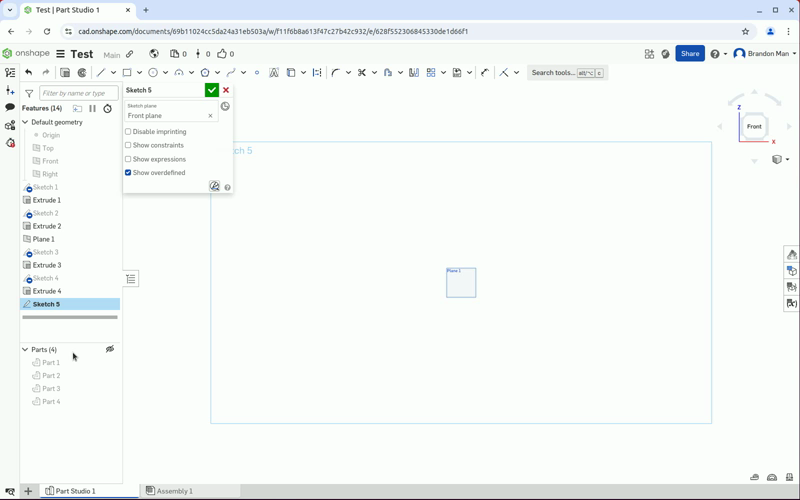
key(l)
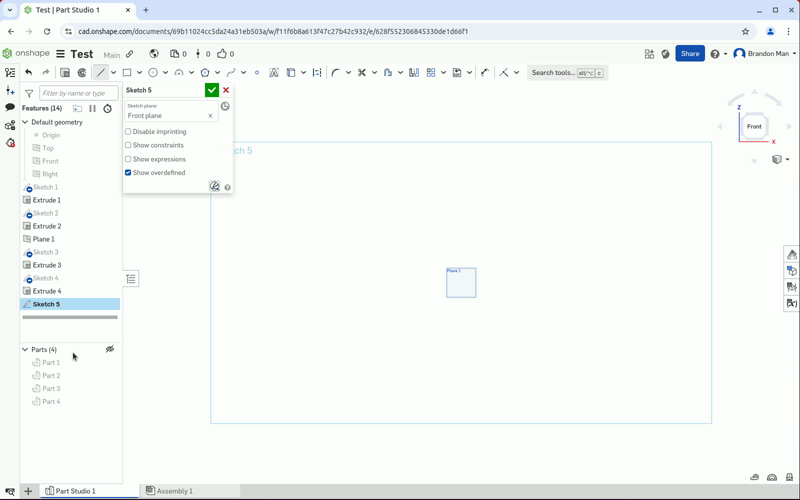
key_down(shift)
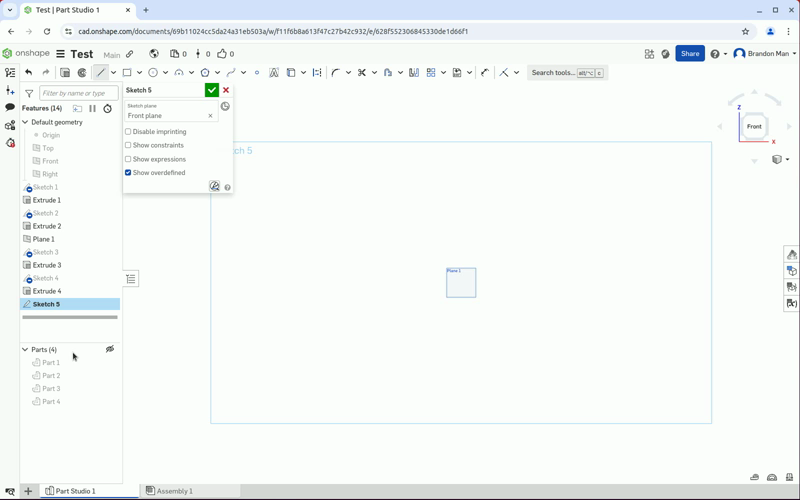
mouse_move(489, 254)
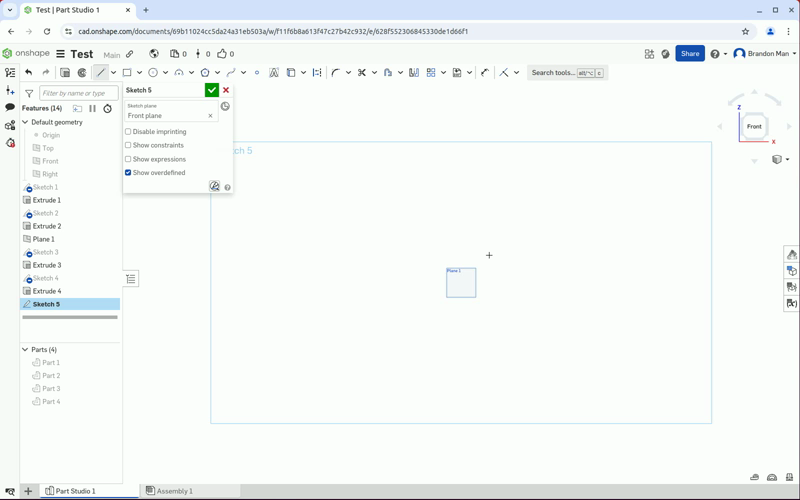
click(489, 254)
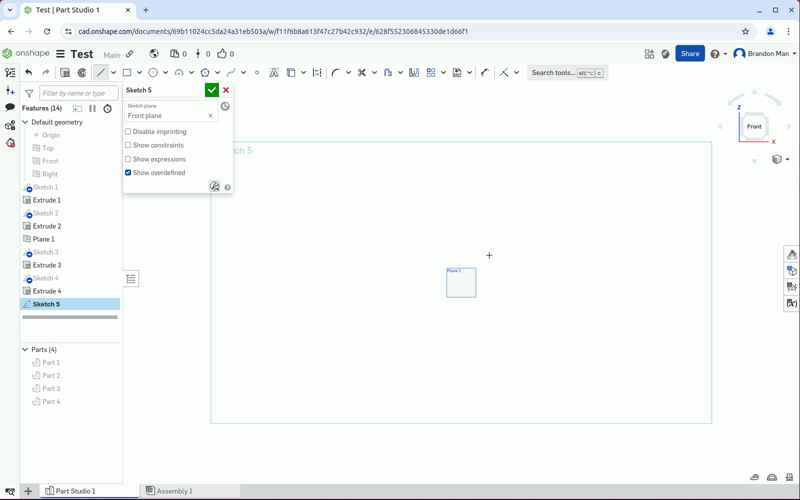
key_up(shift)
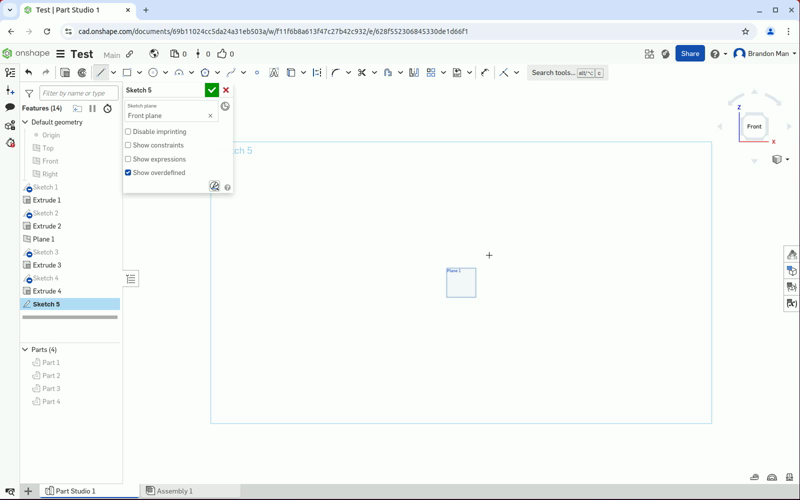
key_down(shift)
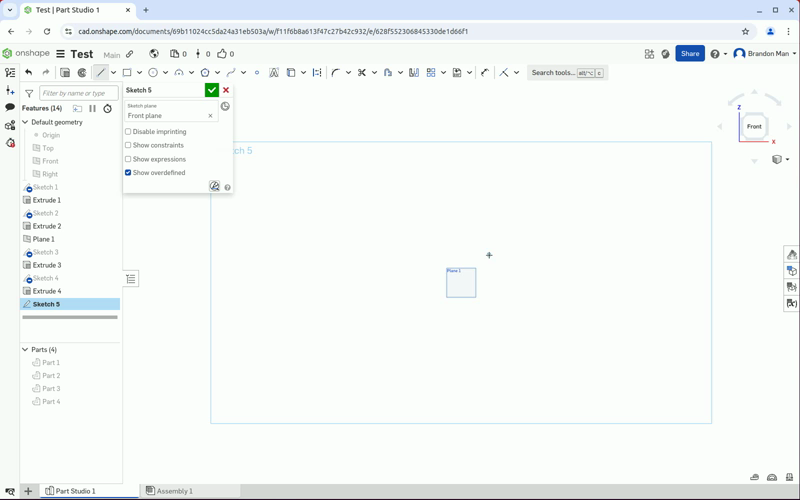
mouse_move(519, 254)
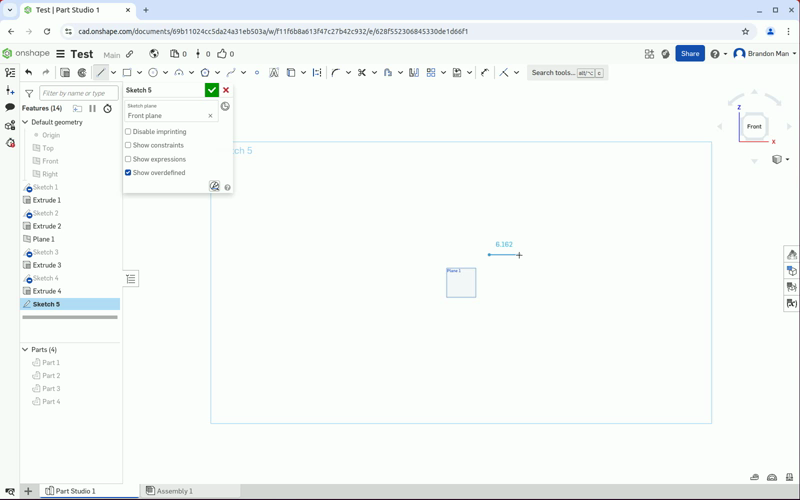
mouse_move(518, 254)
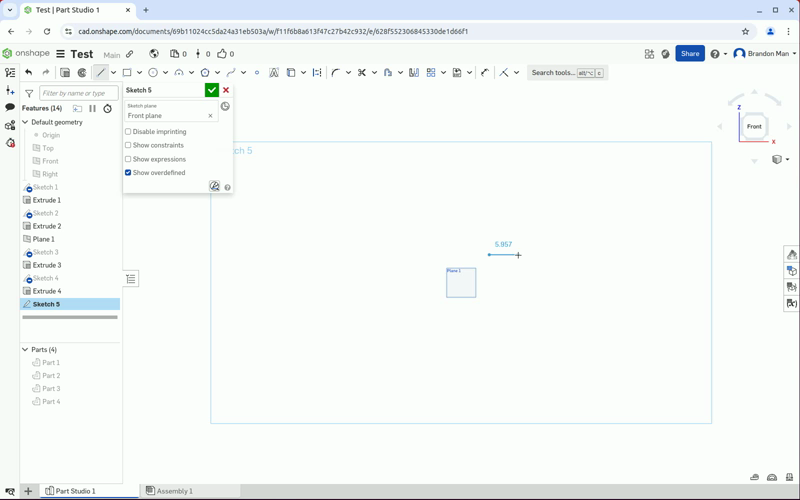
click(518, 254)
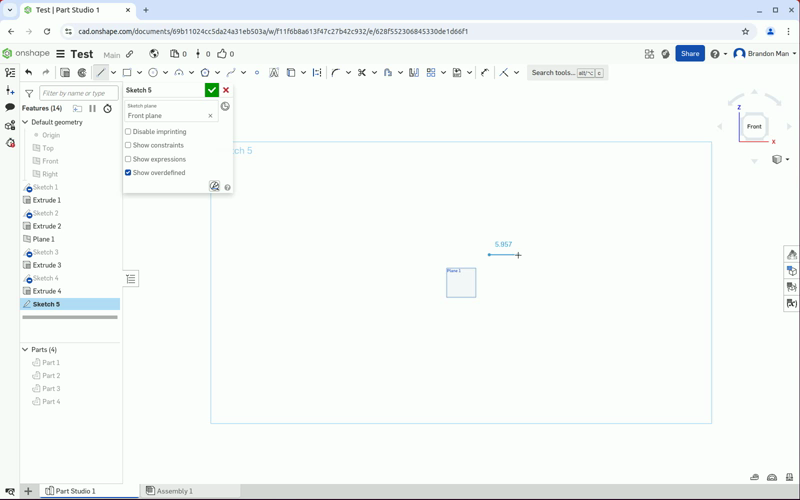
key_up(shift)
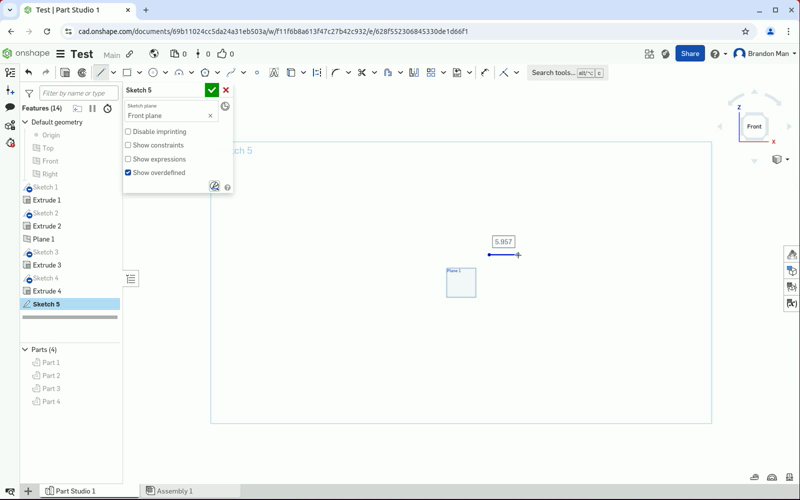
key_down(shift)
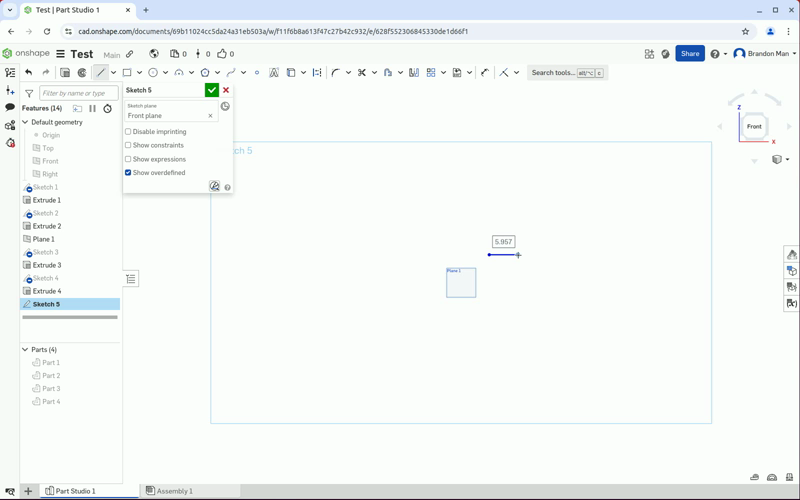
mouse_move(548, 254)
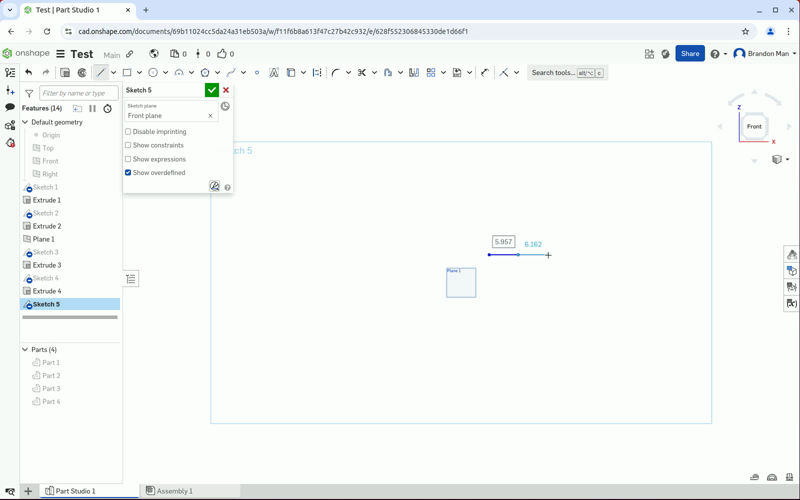
mouse_move(518, 225)
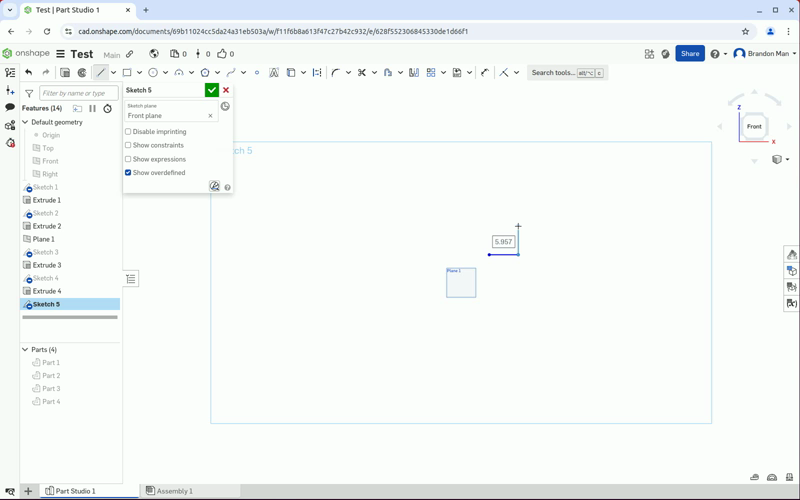
click(518, 225)
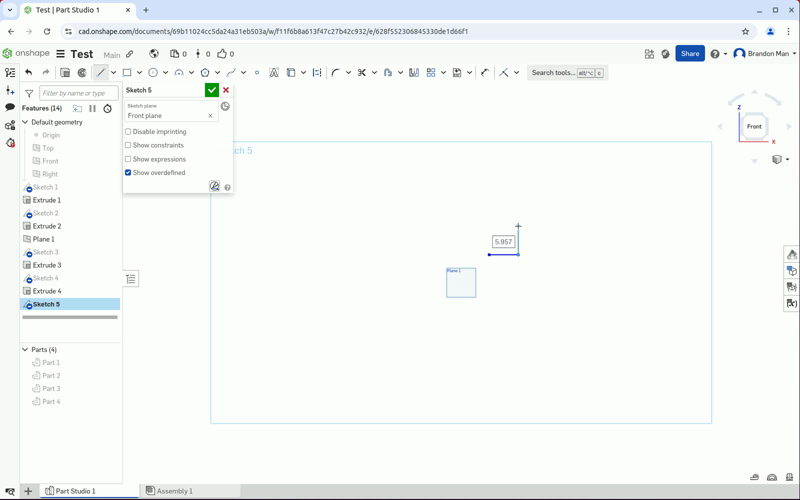
key_up(shift)
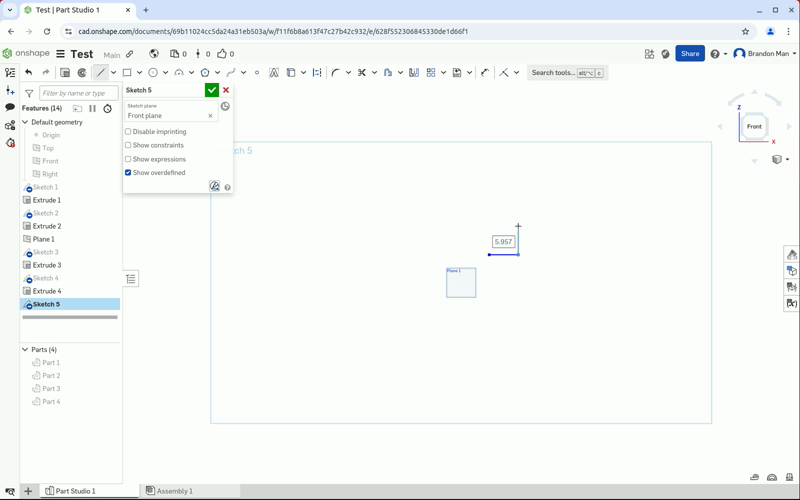
mouse_move(548, 225)
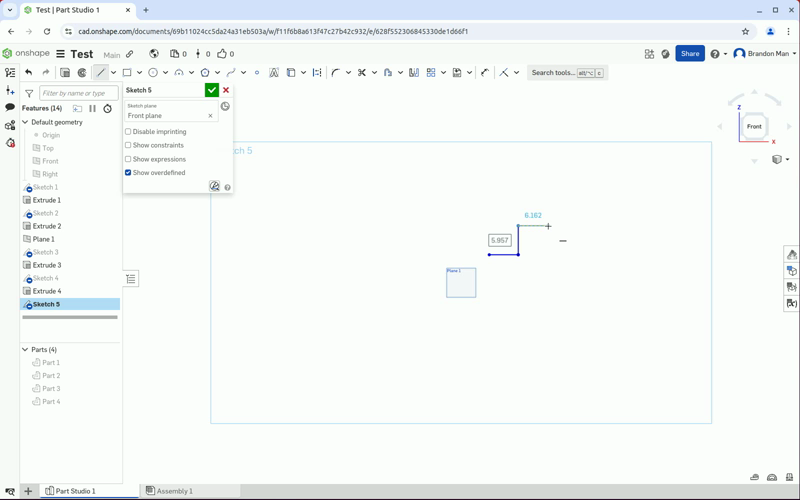
key_down(shift)
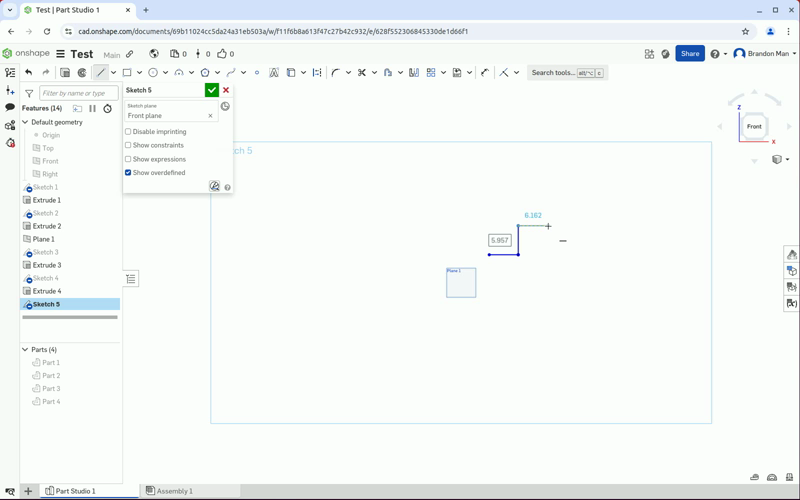
mouse_move(489, 254)
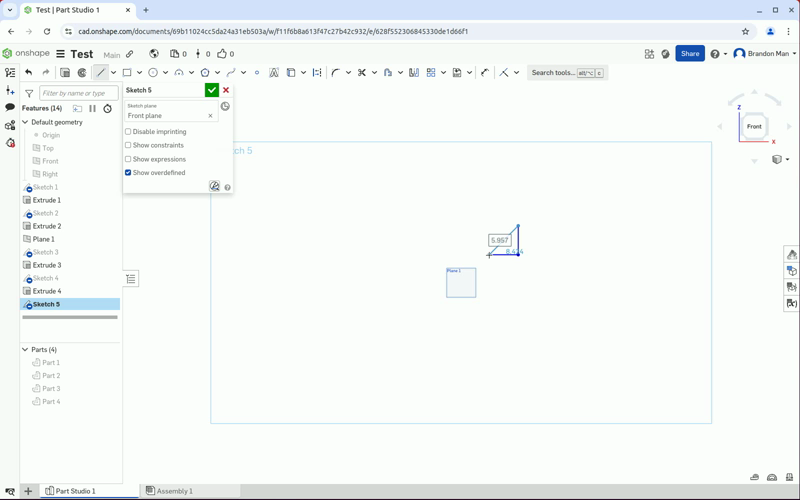
key_up(shift)
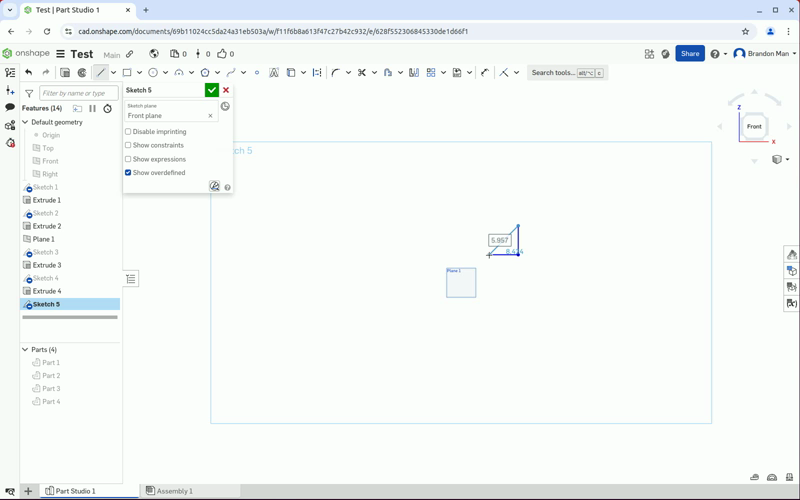
click(489, 254)
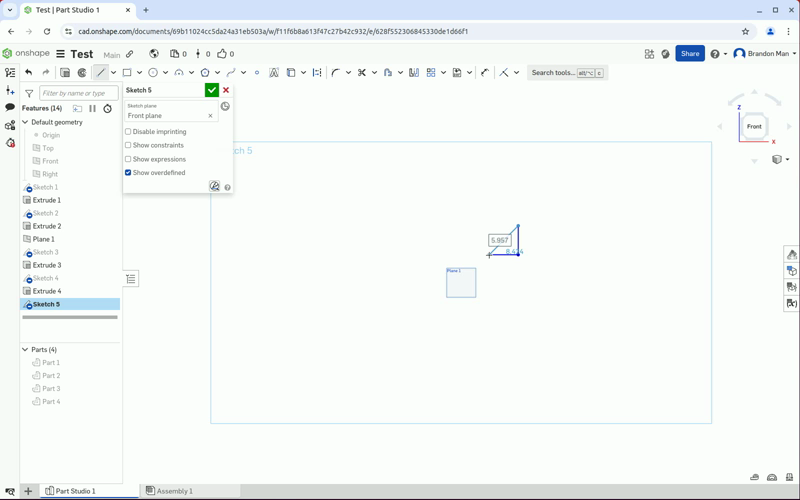
key(esc)
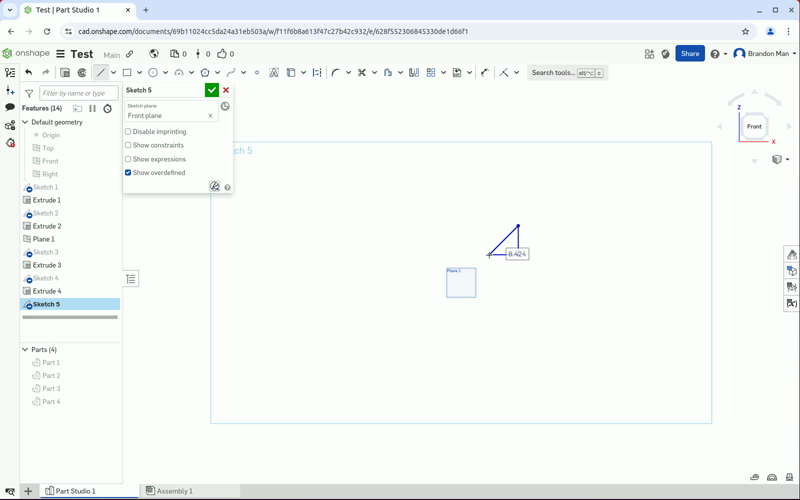
mouse_move(514, 231)
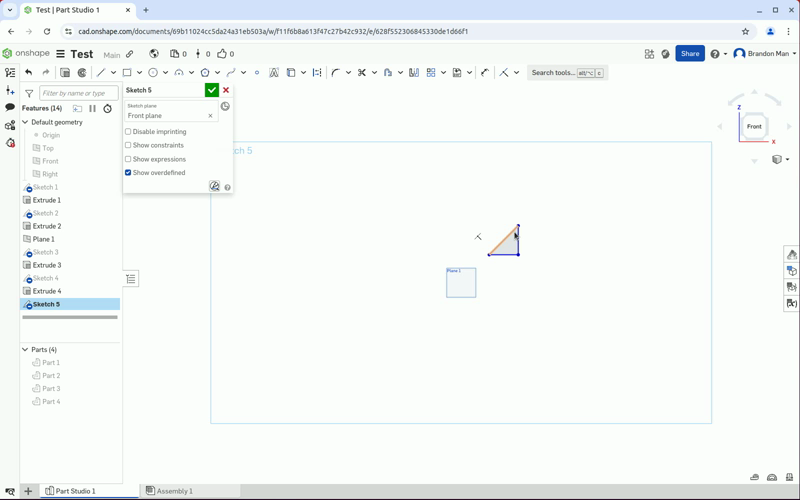
scroll(6)
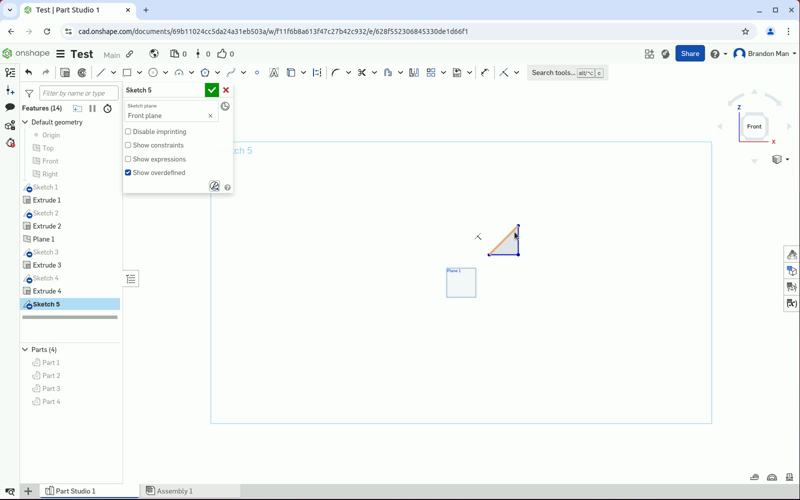
scroll(6)
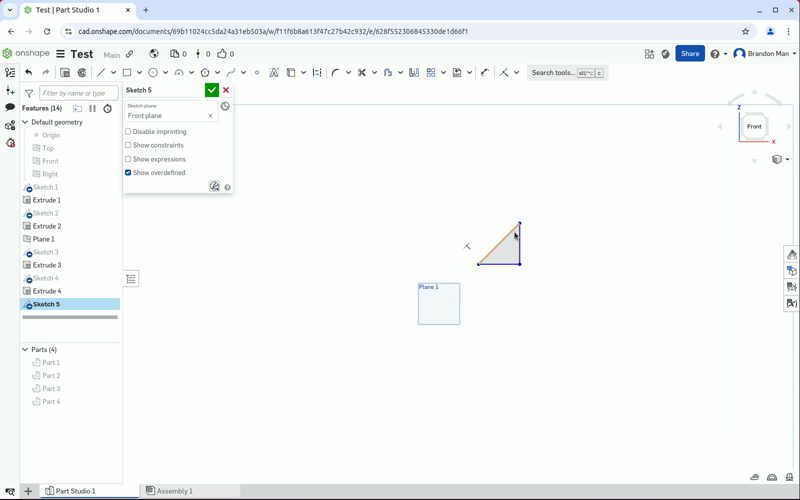
scroll(6)
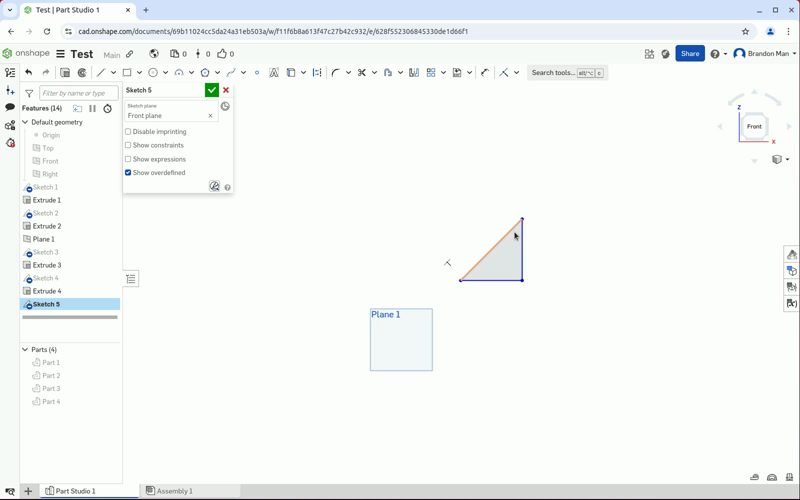
scroll(6)
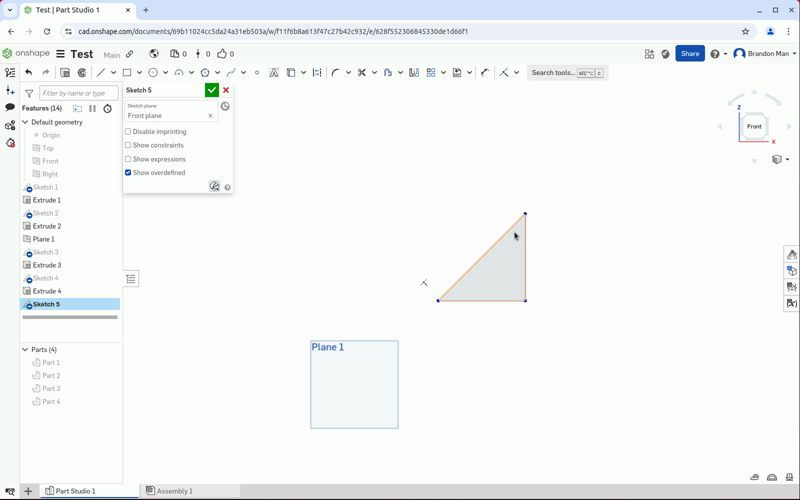
scroll(6)
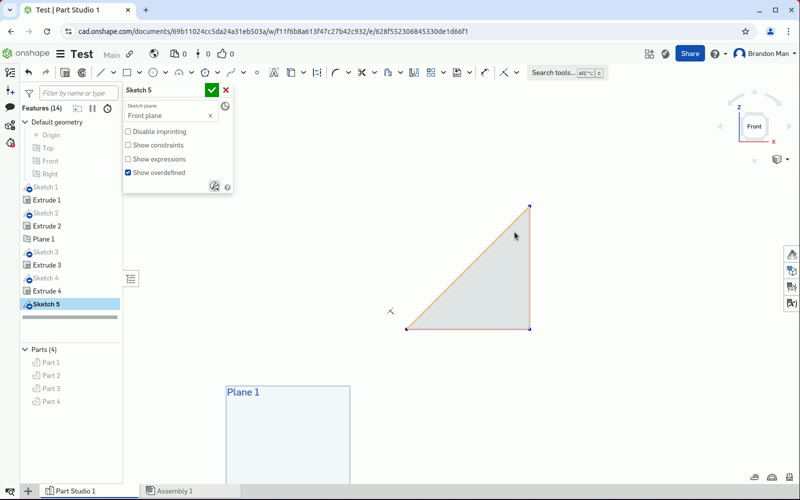
scroll(6)
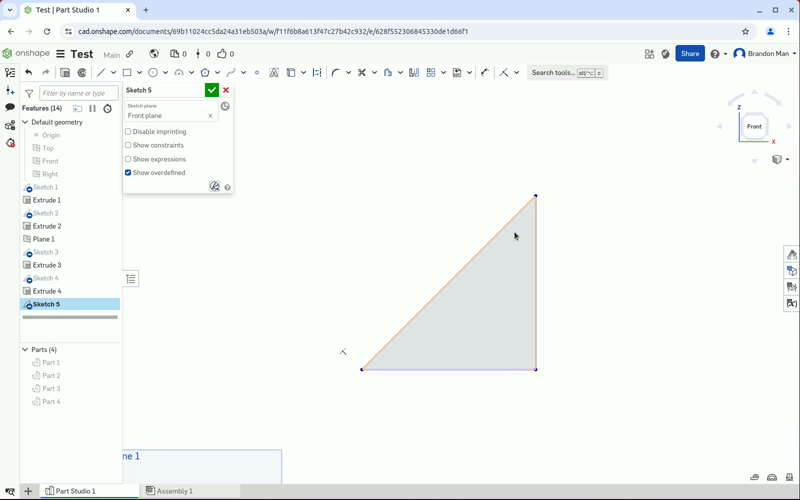
scroll(6)
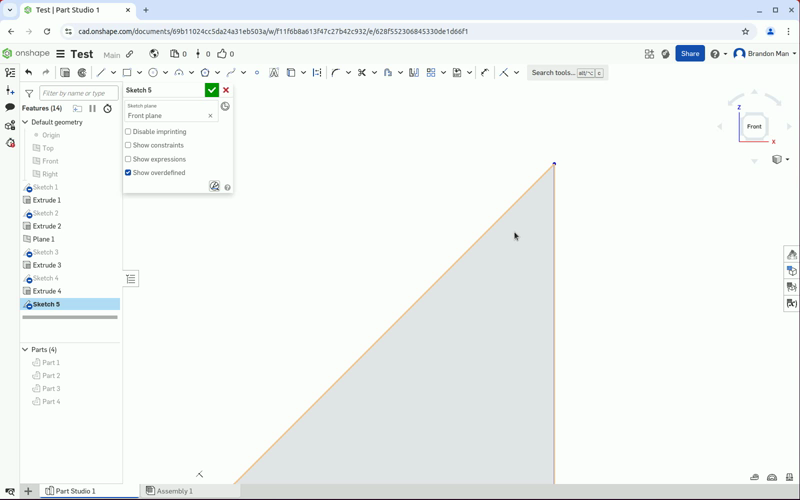
click(514, 231)
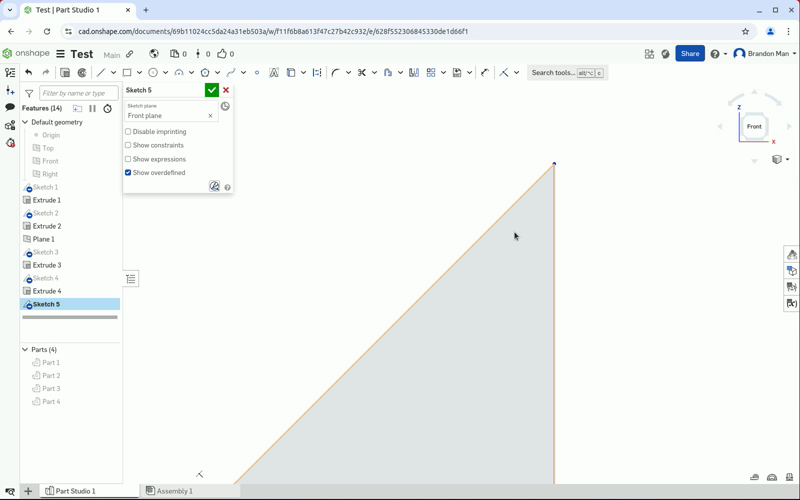
scroll(-6)
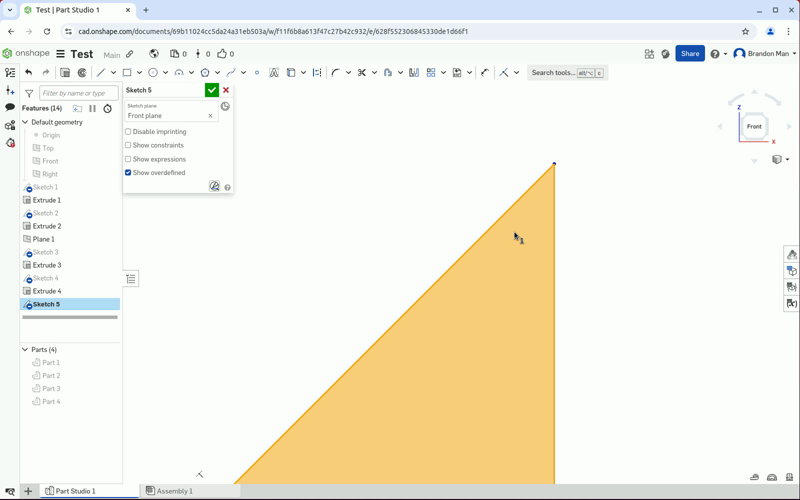
scroll(-6)
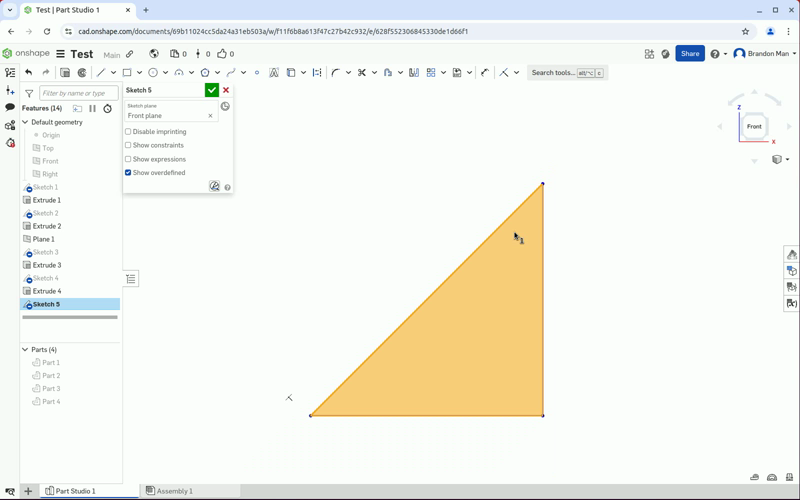
scroll(-6)
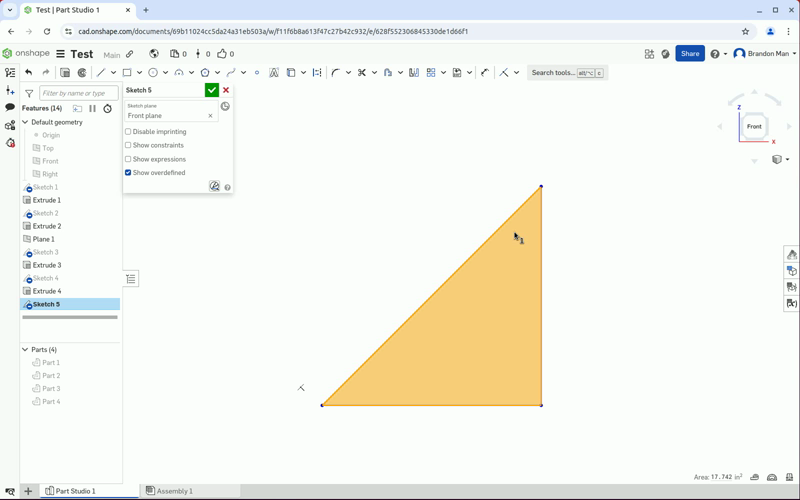
scroll(-6)
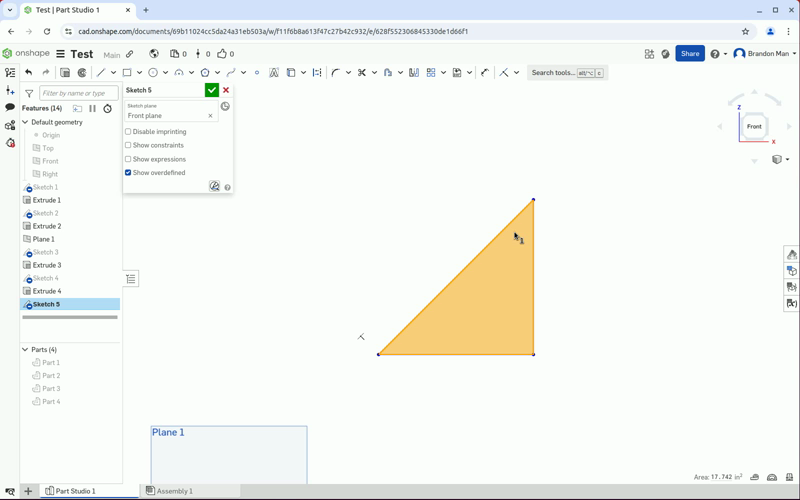
scroll(-6)
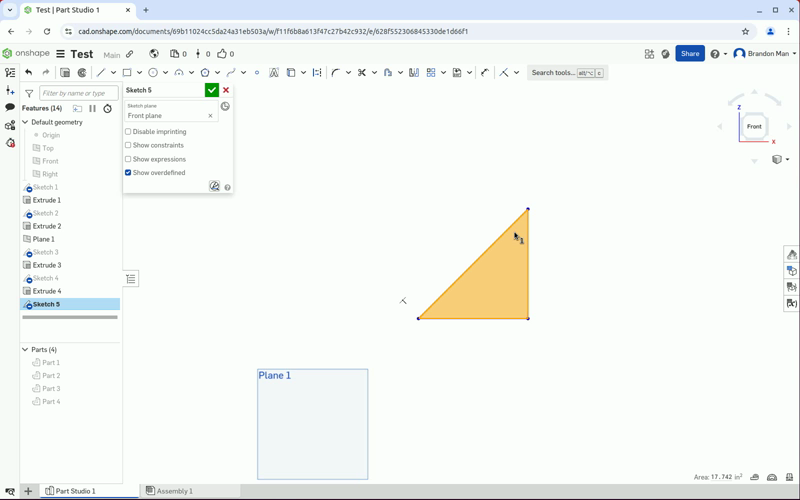
scroll(-6)
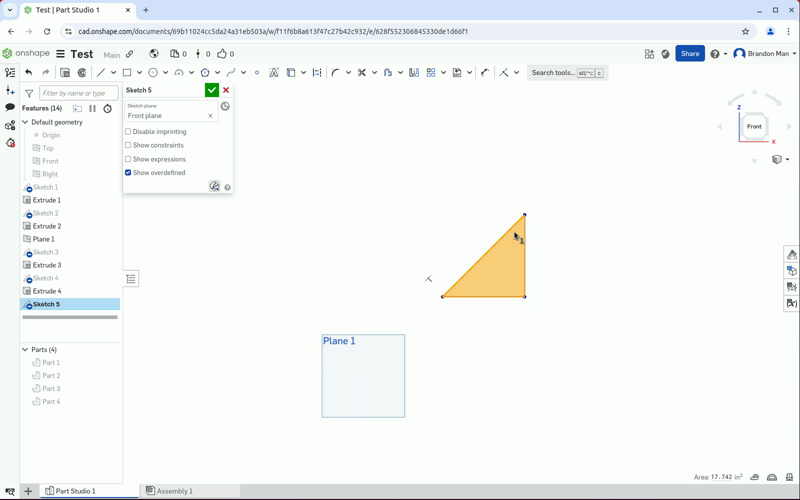
scroll(-6)
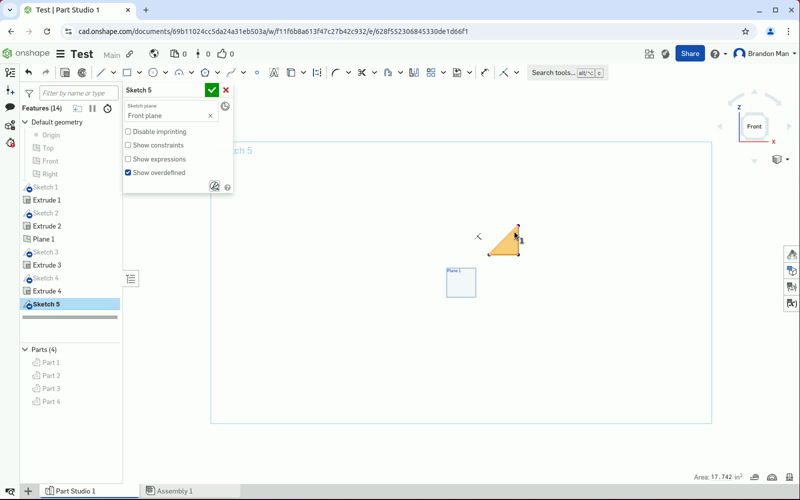
mouse_move(73, 352)
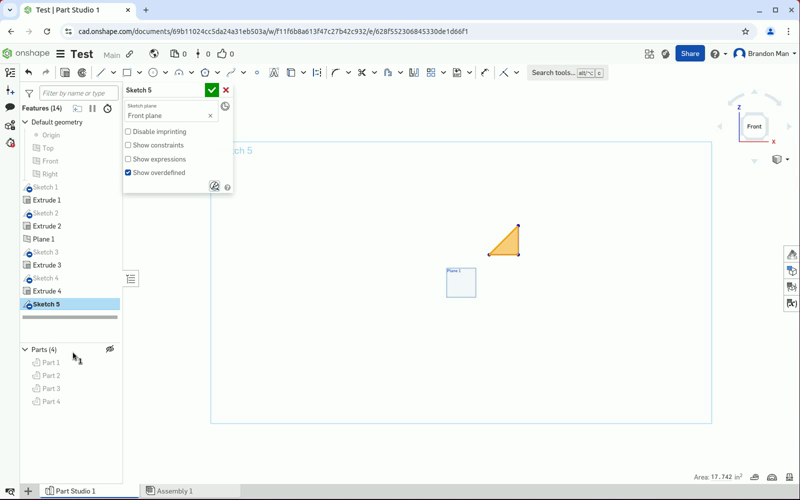
key(shift+y)
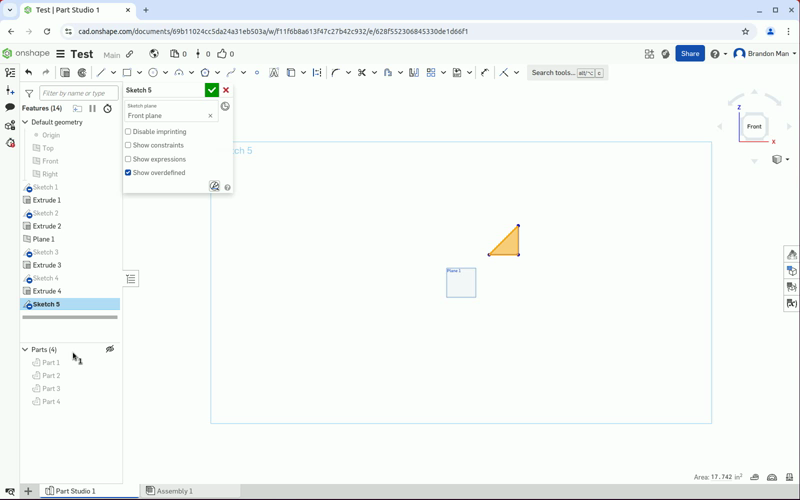
key(shift+e)
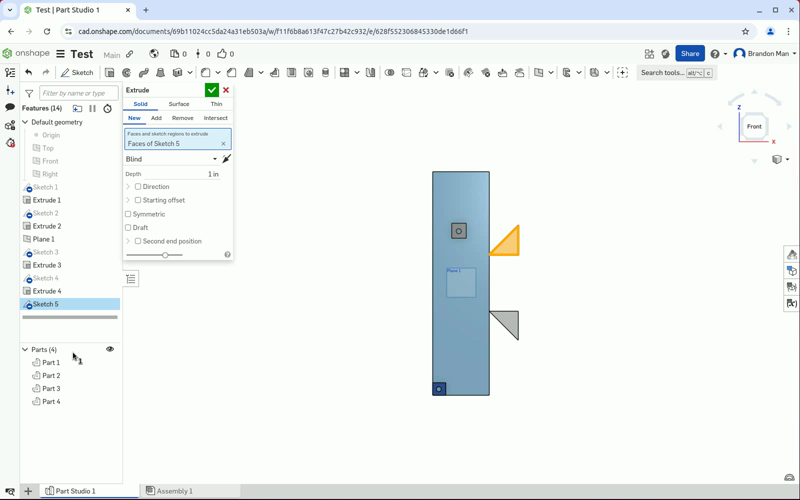
mouse_move(143, 106)
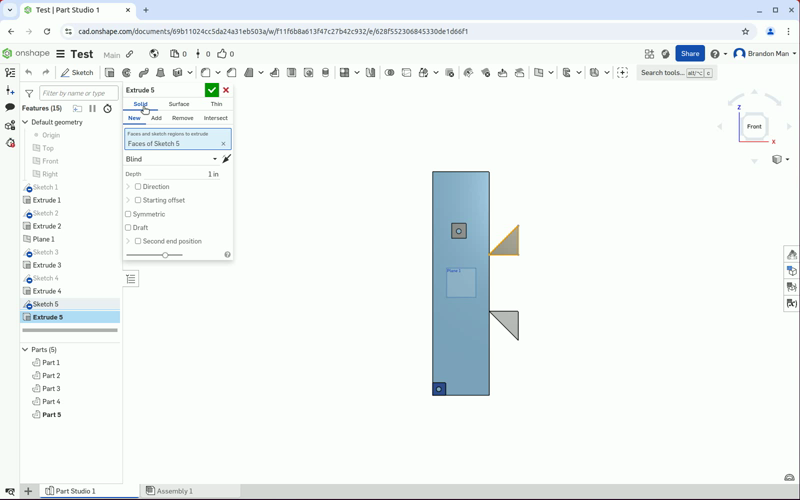
click(143, 106)
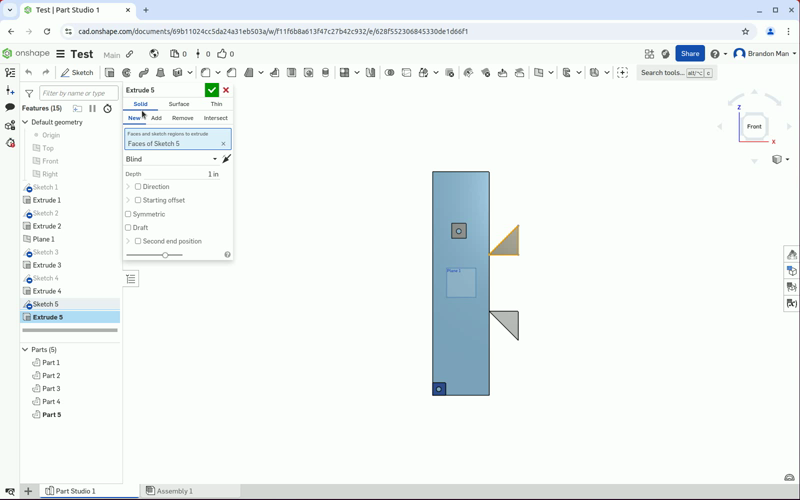
mouse_move(137, 120)
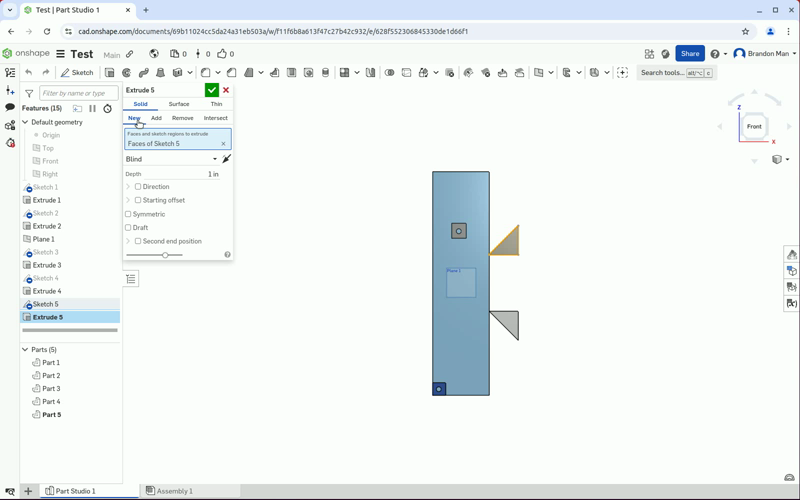
click(137, 120)
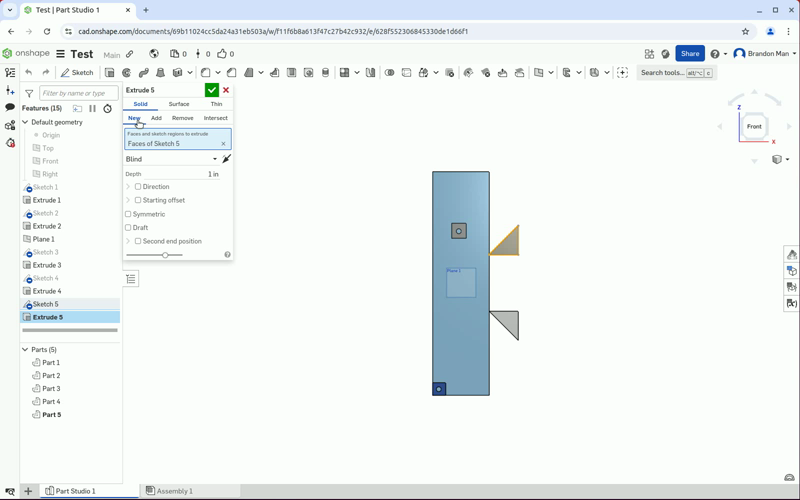
key(tab, 4)
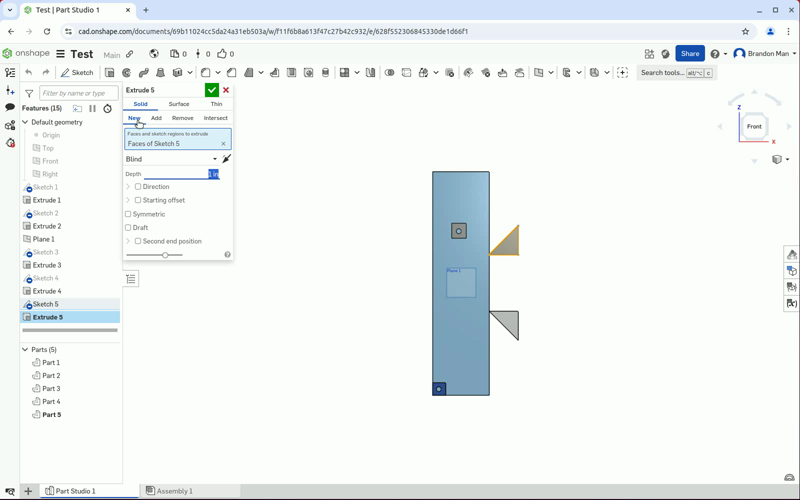
text(17.331)
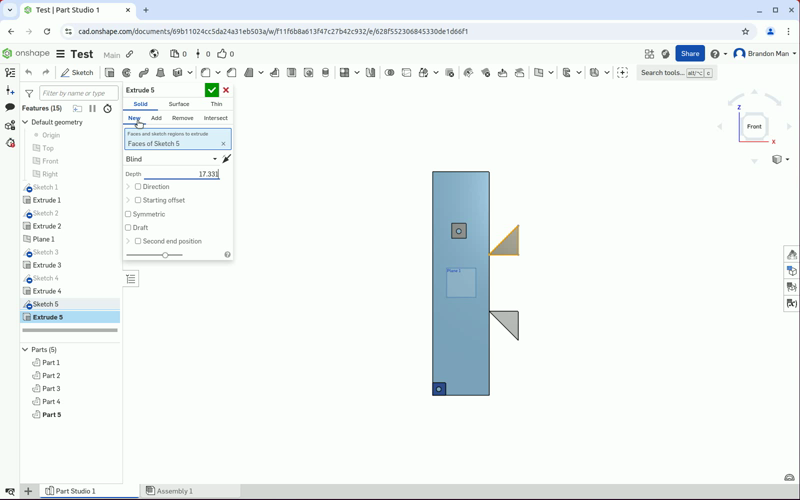
key(enter)
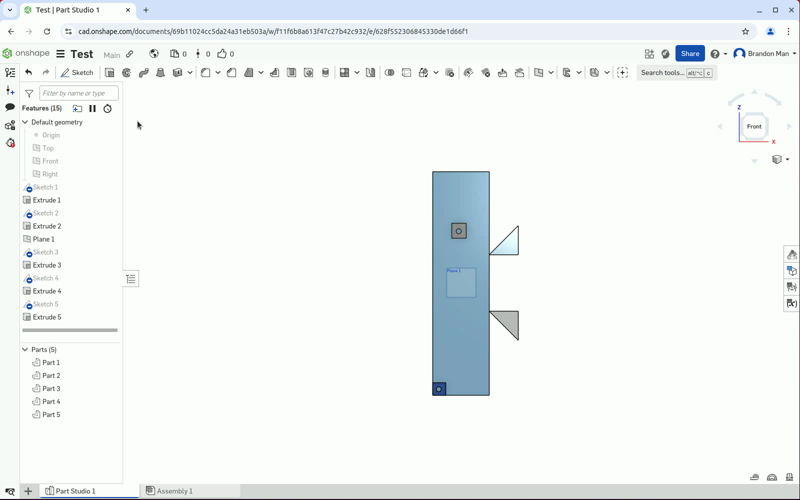
key(shift+h)
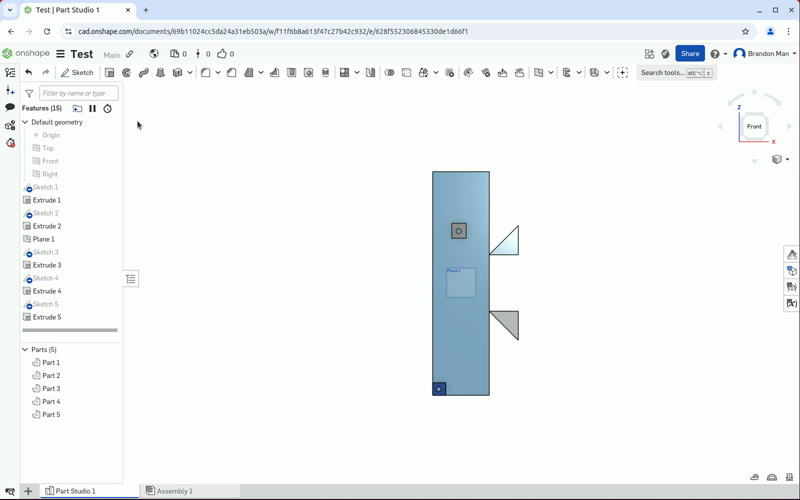
key(shift+h)
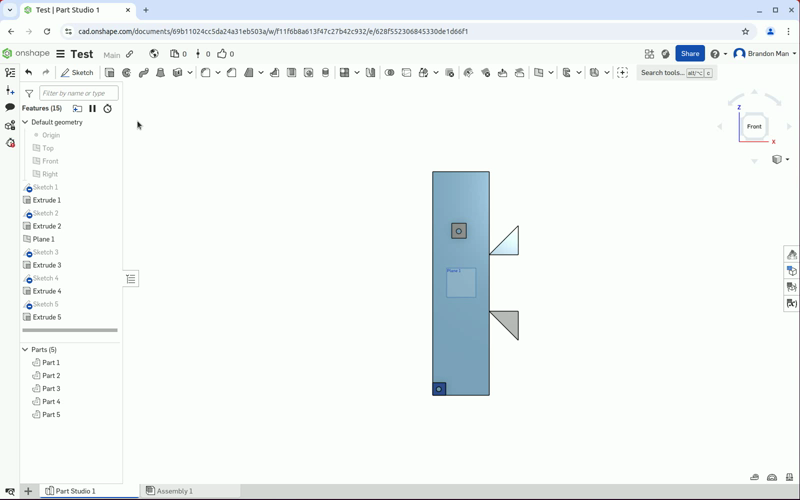
mouse_move(73, 189)
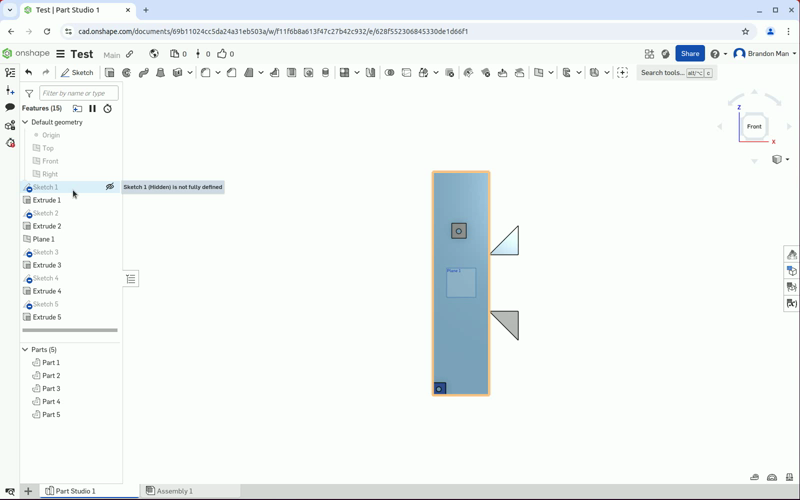
click(73, 189)
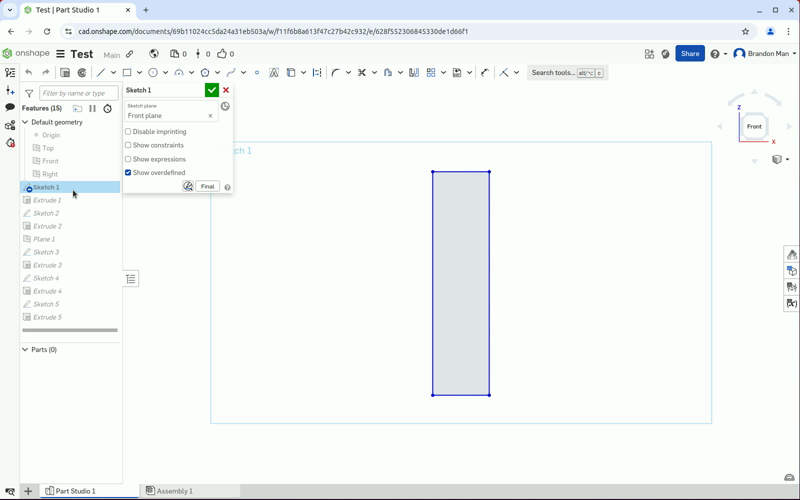
mouse_move(229, 92)
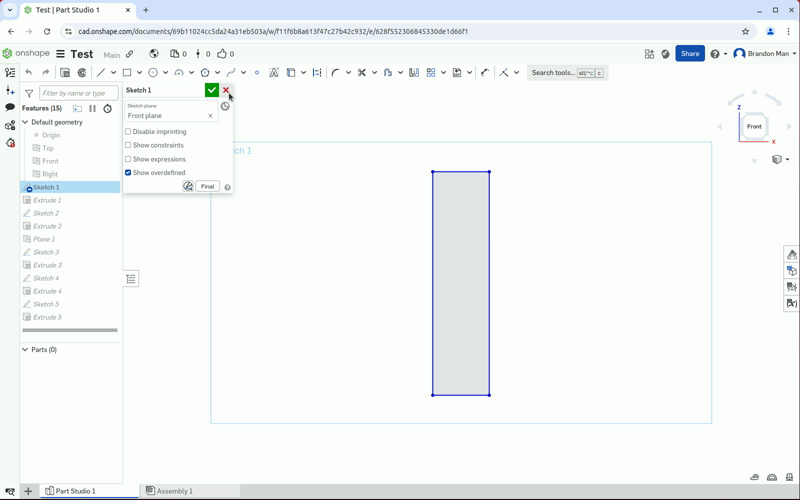
click(229, 92)
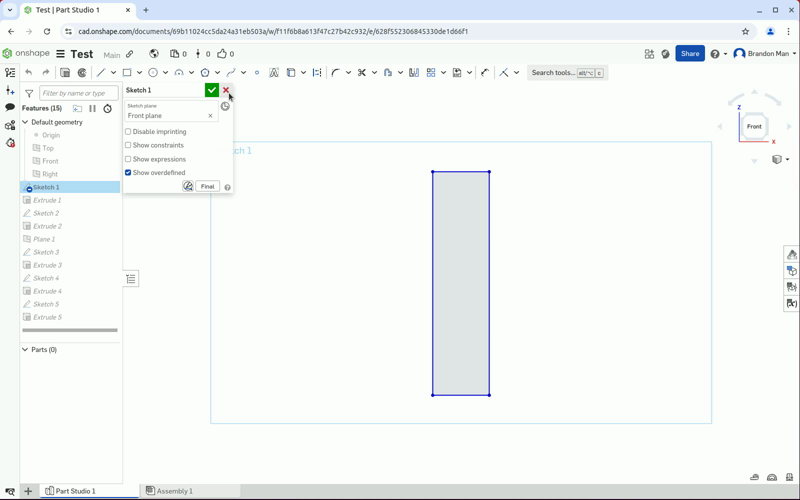
key(shift+s)
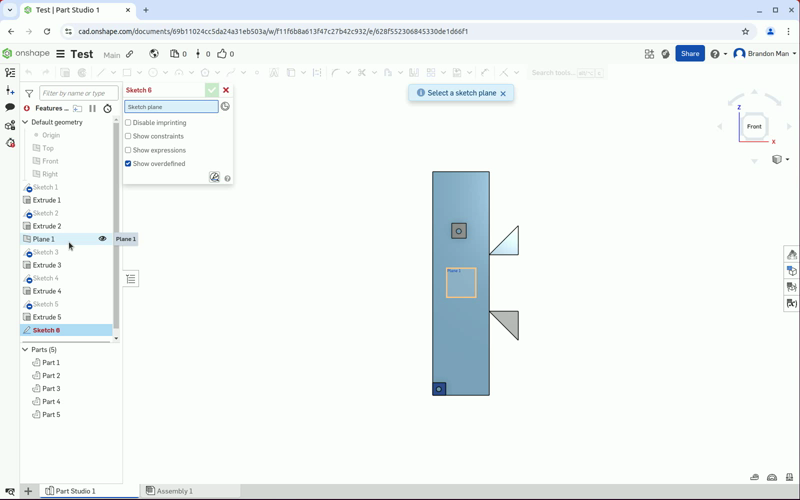
scroll(3)
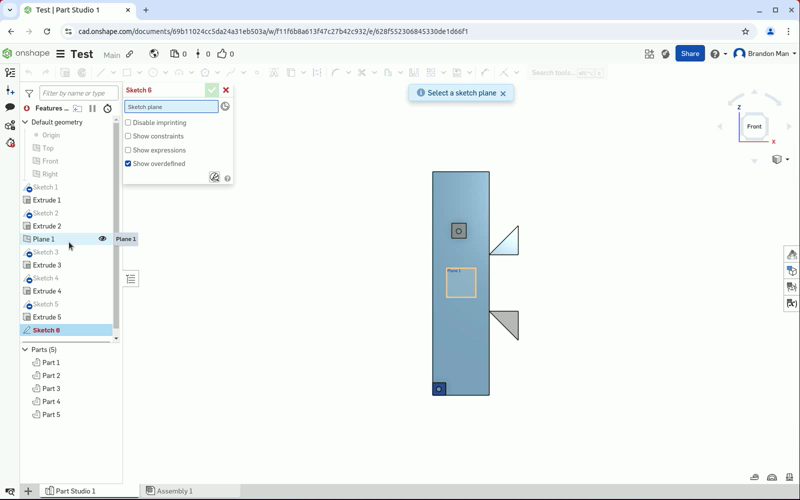
mouse_move(69, 163)
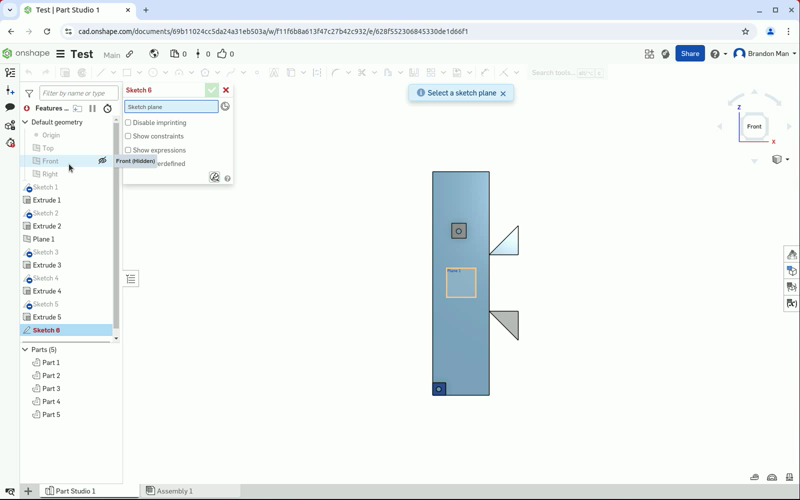
click(69, 163)
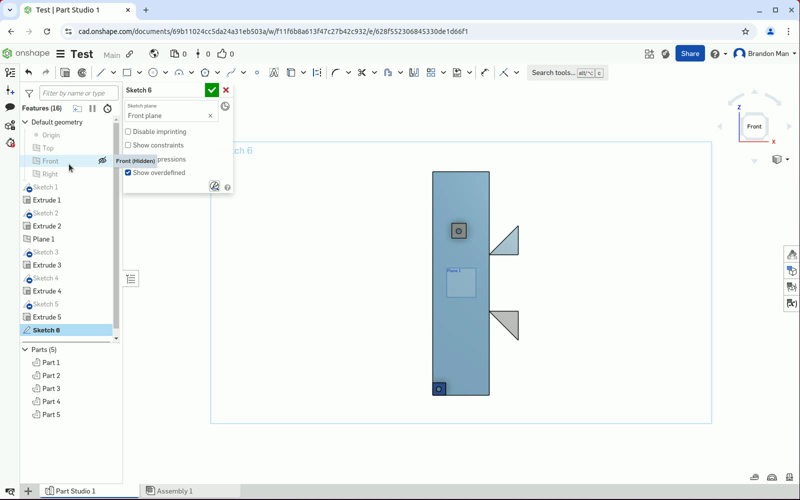
mouse_move(73, 352)
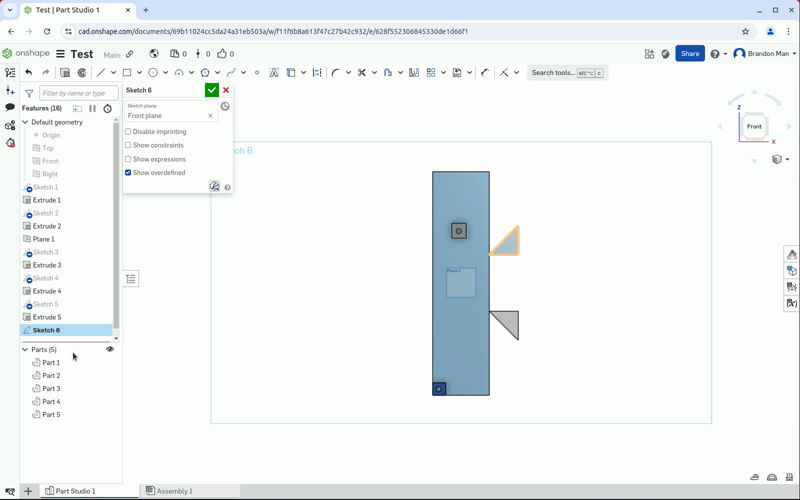
key(y)
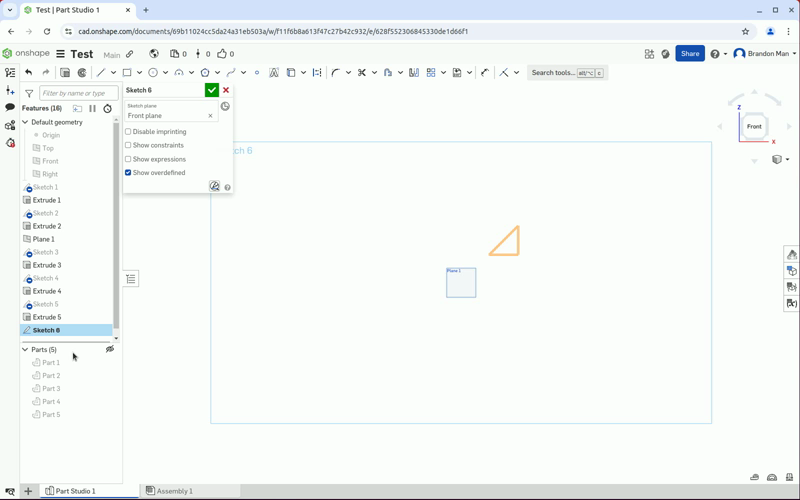
key(l)
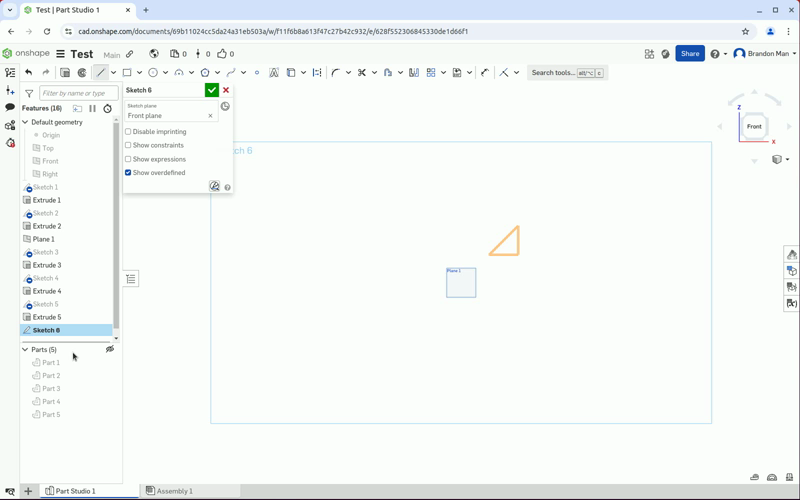
key_down(shift)
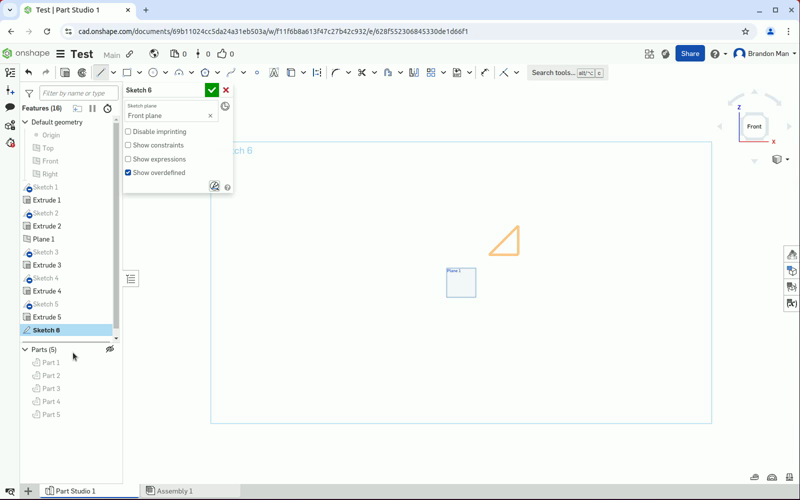
mouse_move(489, 311)
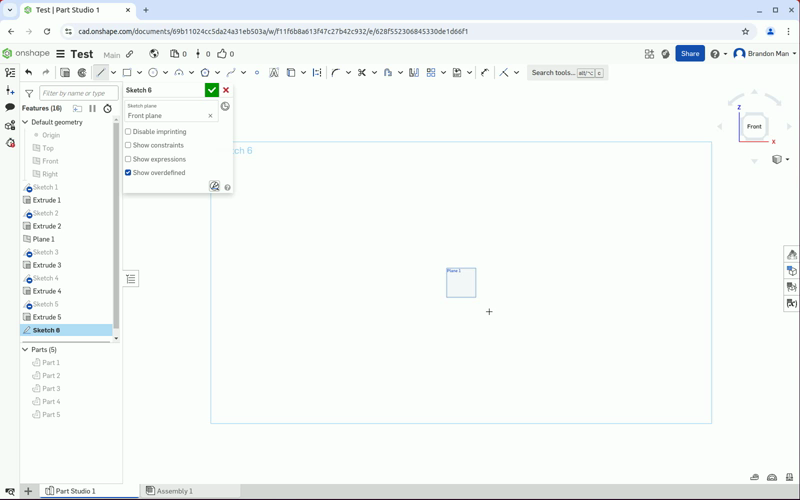
click(489, 311)
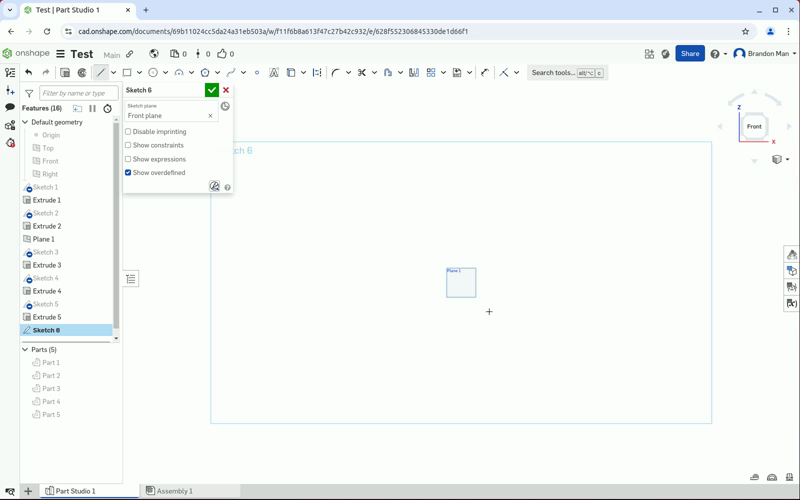
key_up(shift)
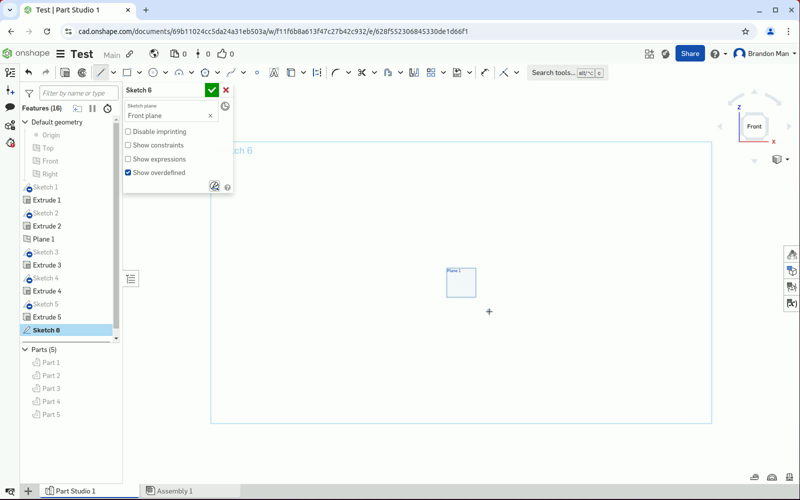
key_down(shift)
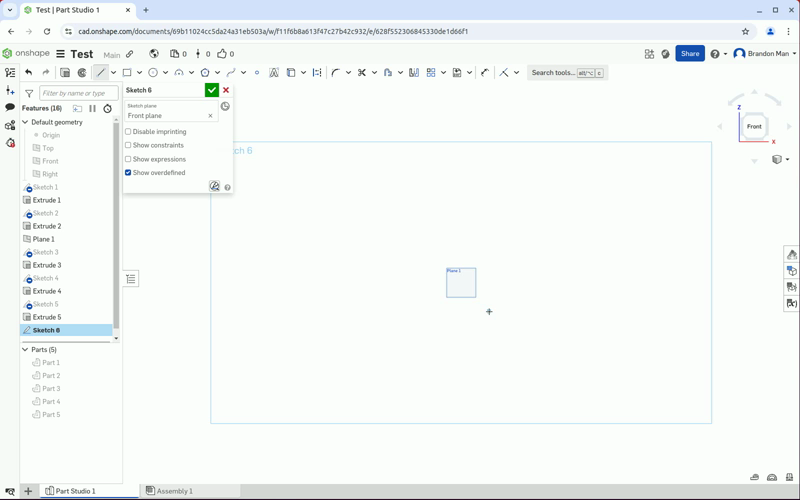
mouse_move(519, 311)
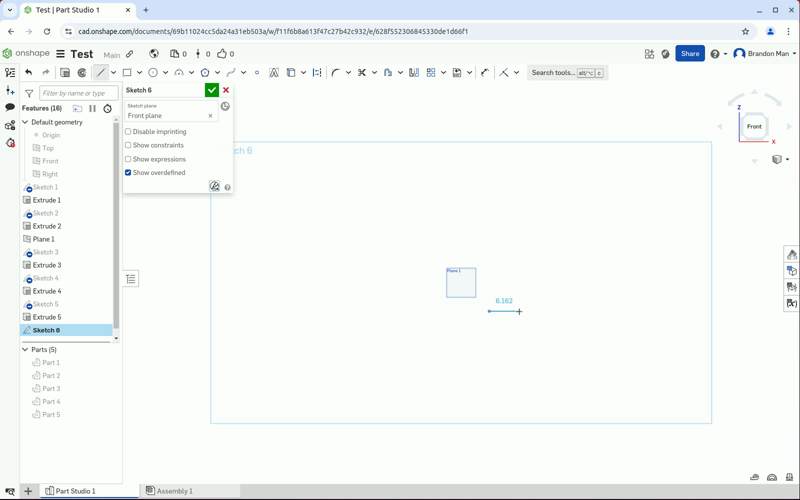
mouse_move(517, 311)
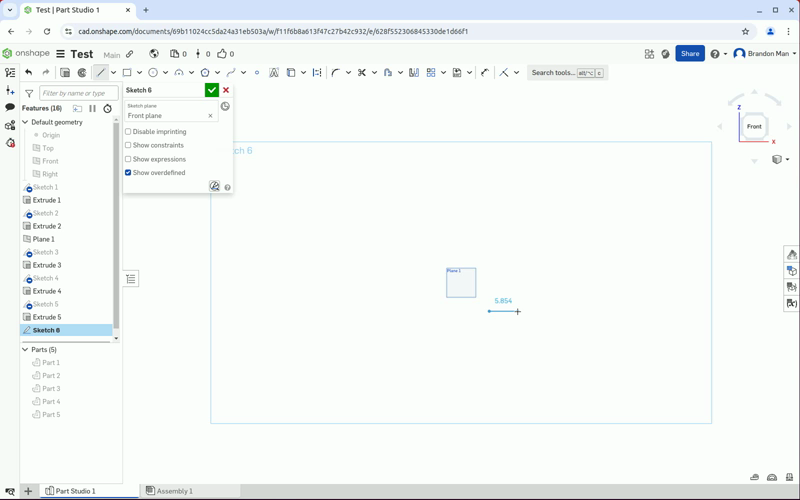
click(517, 311)
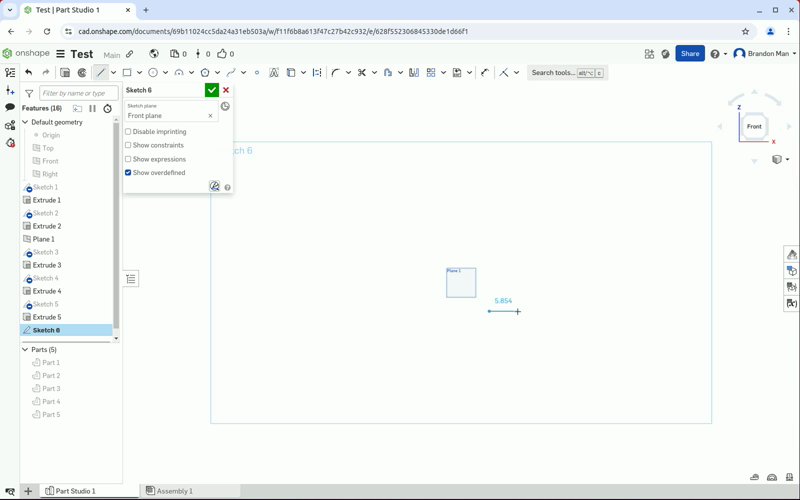
key_up(shift)
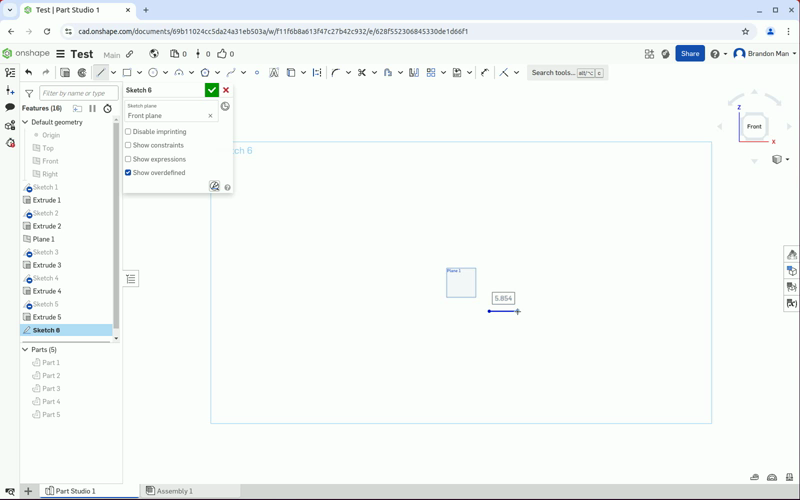
key_down(shift)
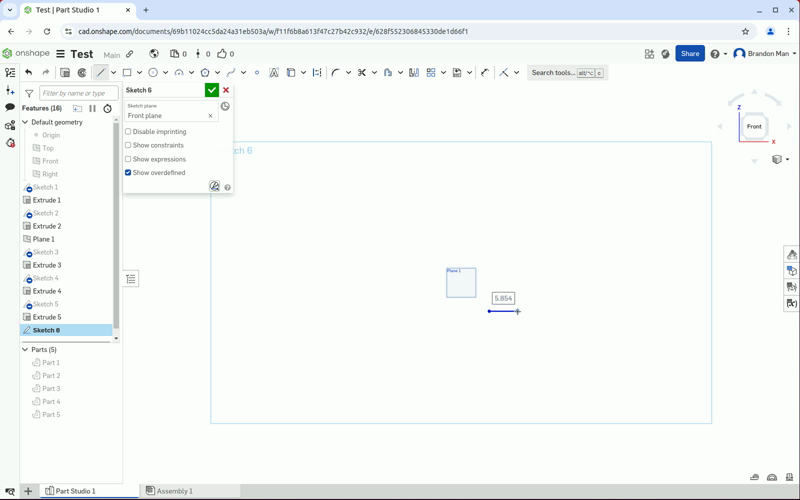
mouse_move(547, 311)
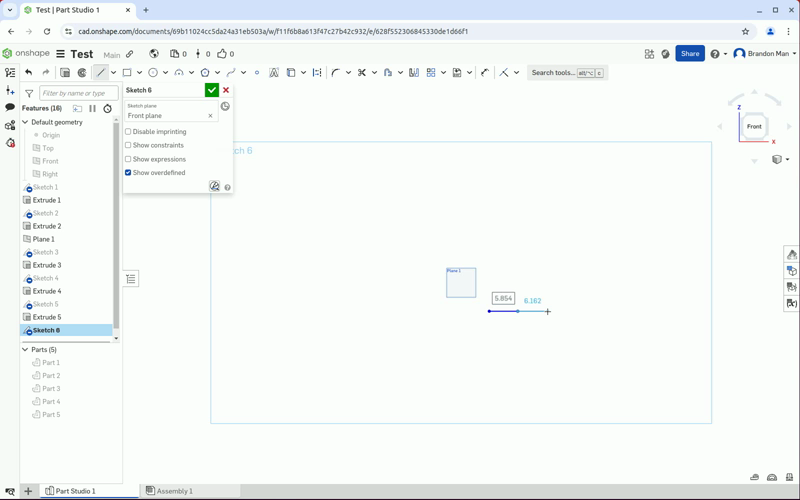
mouse_move(517, 254)
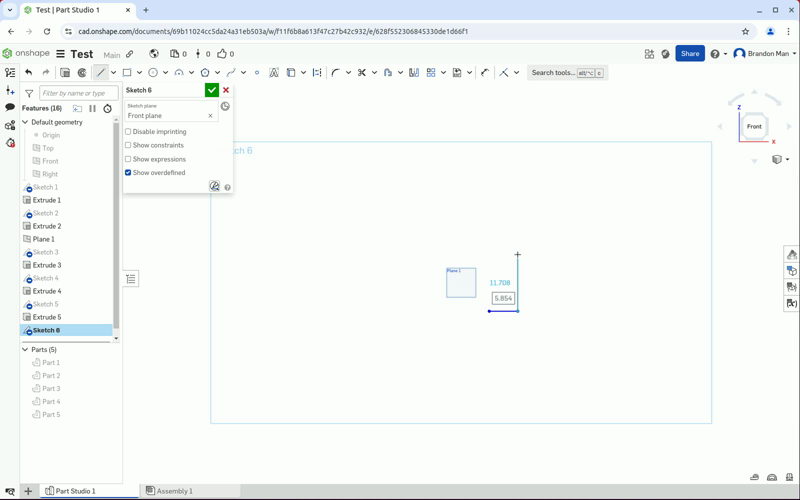
click(517, 254)
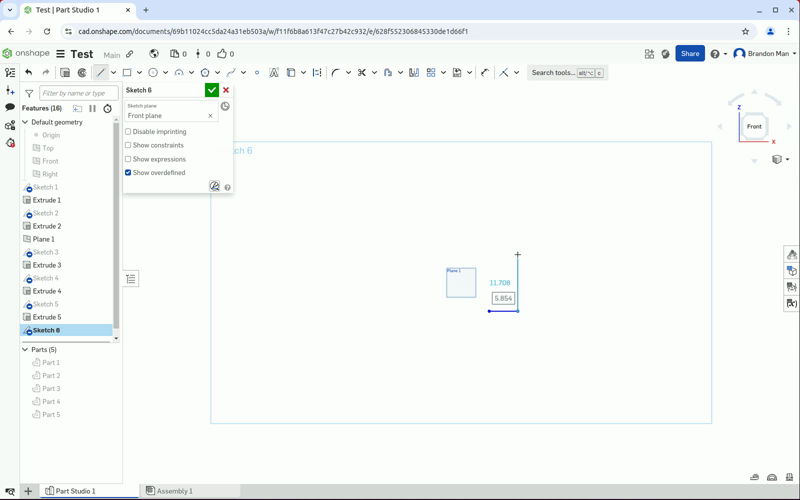
key_up(shift)
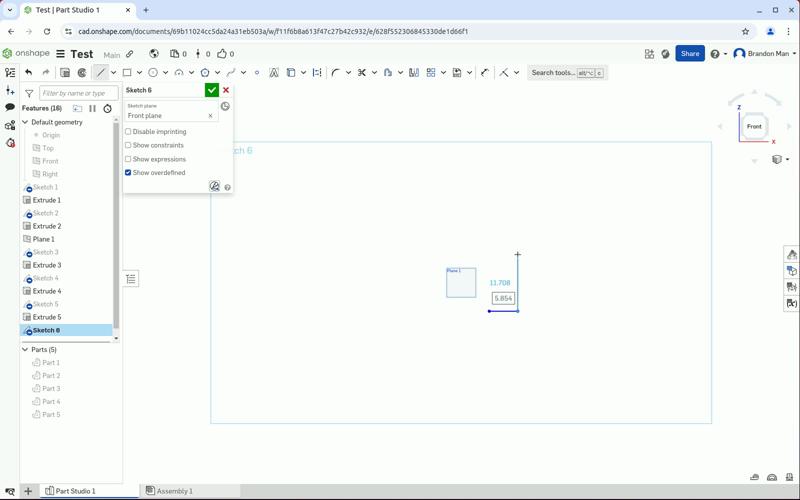
key_down(shift)
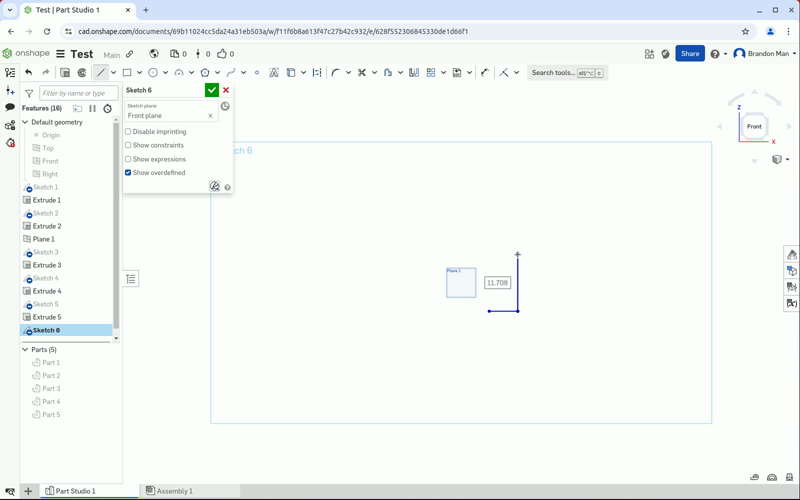
mouse_move(547, 254)
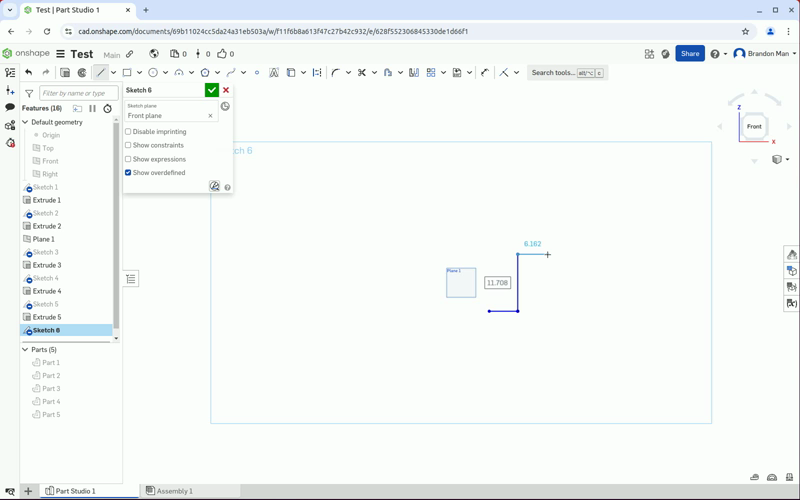
mouse_move(489, 254)
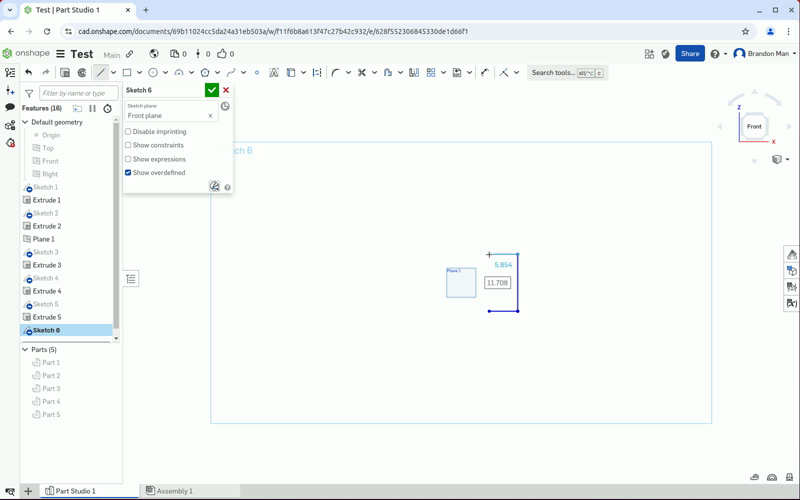
click(489, 254)
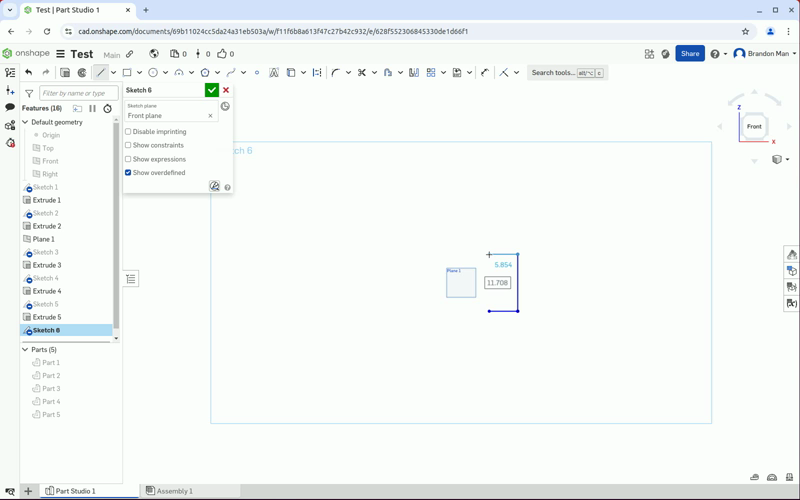
key_up(shift)
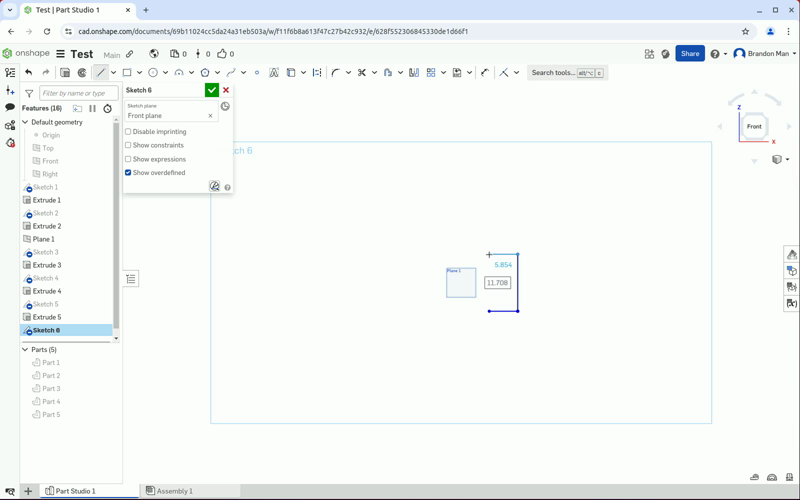
mouse_move(519, 254)
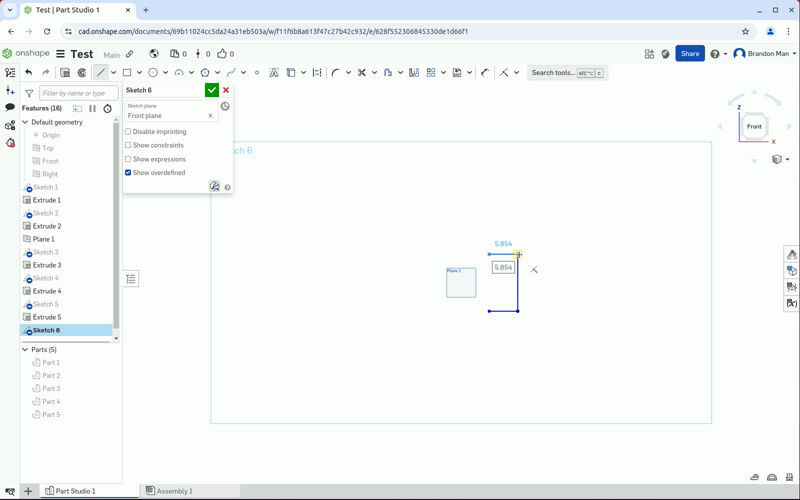
key_down(shift)
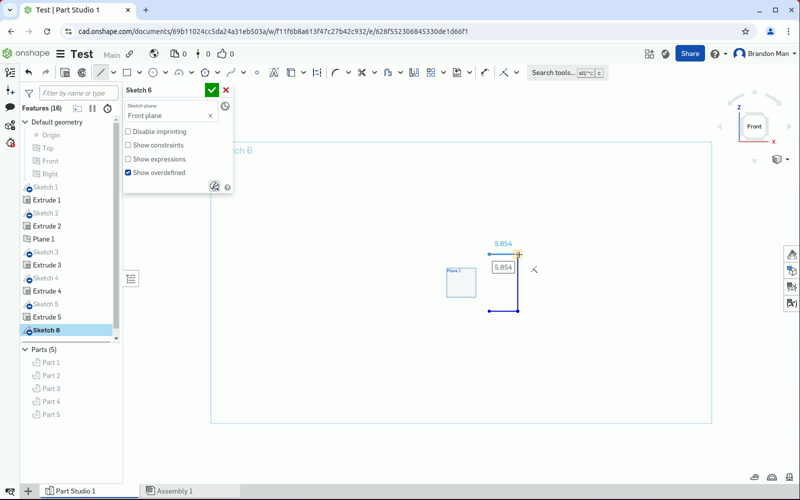
mouse_move(489, 311)
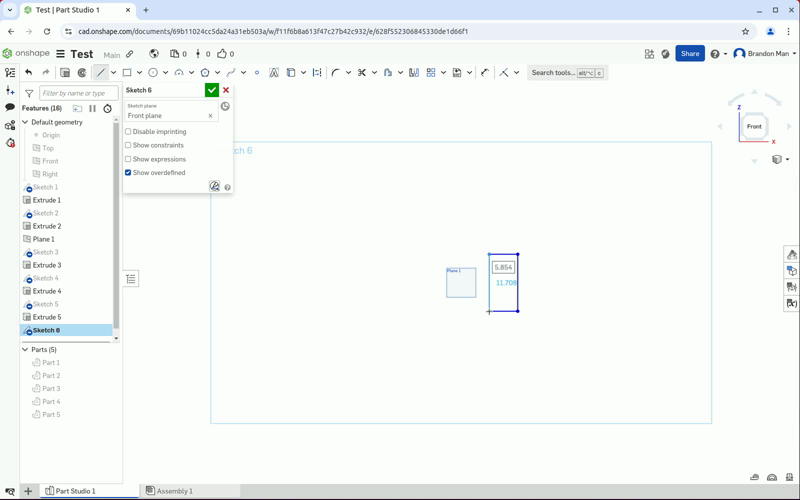
key_up(shift)
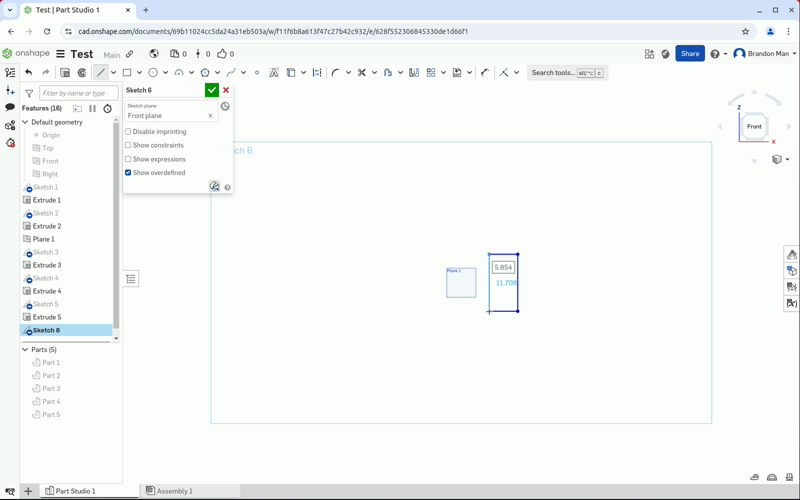
click(489, 311)
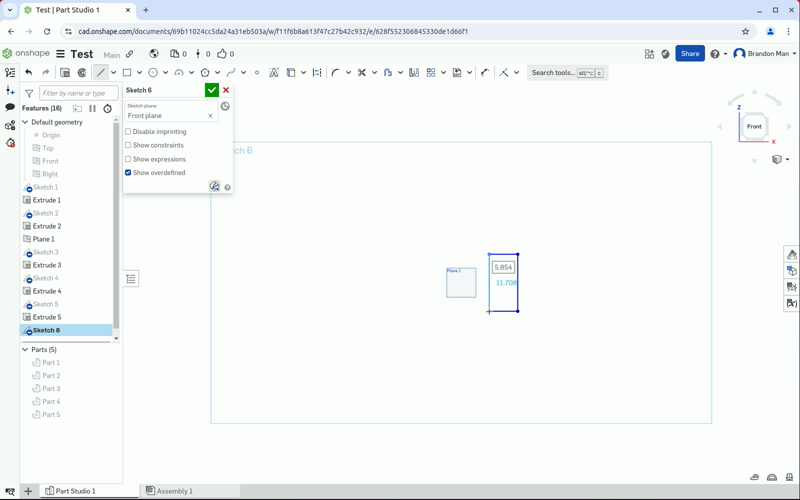
key(esc)
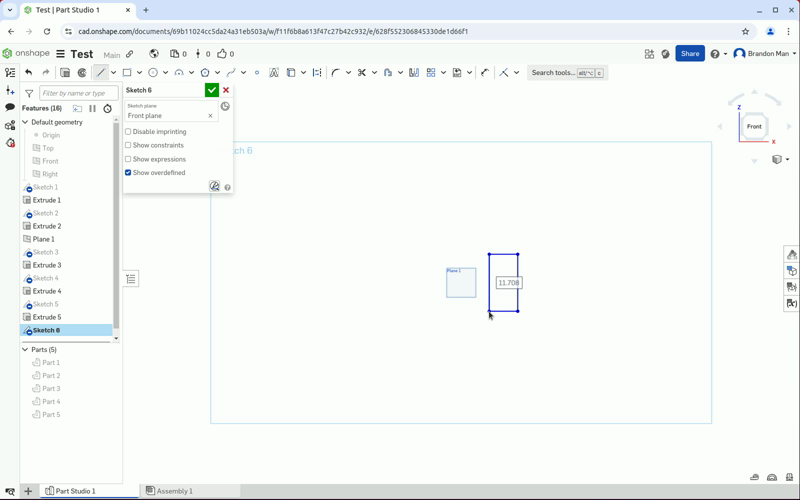
mouse_move(514, 291)
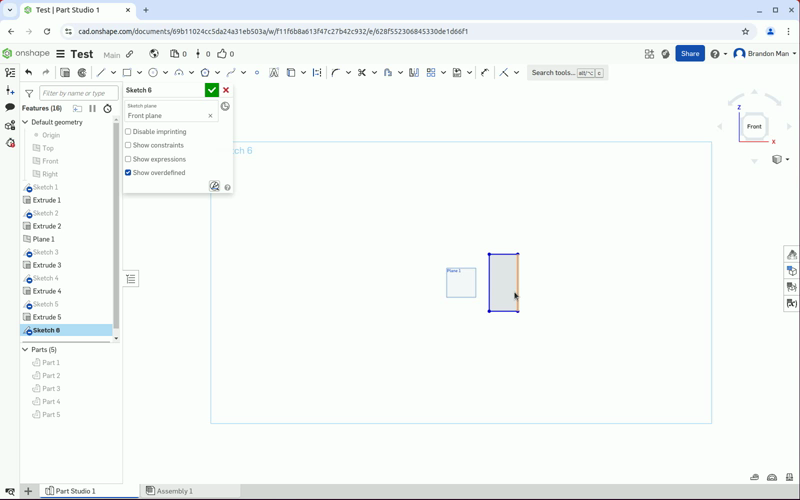
scroll(6)
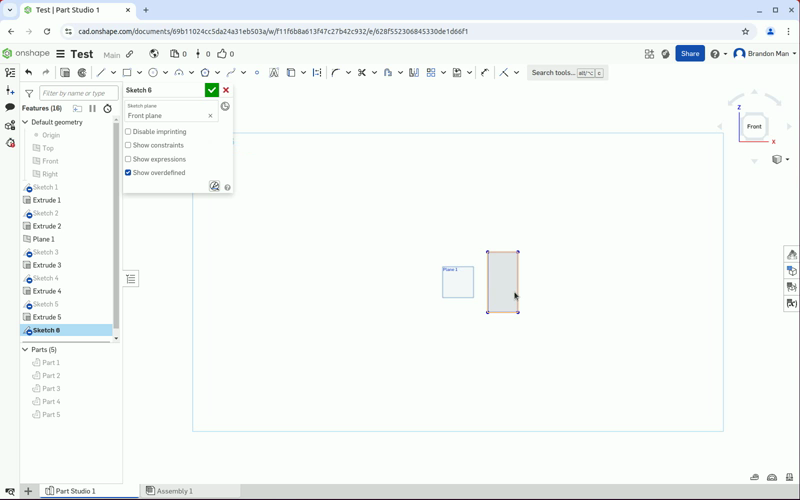
scroll(6)
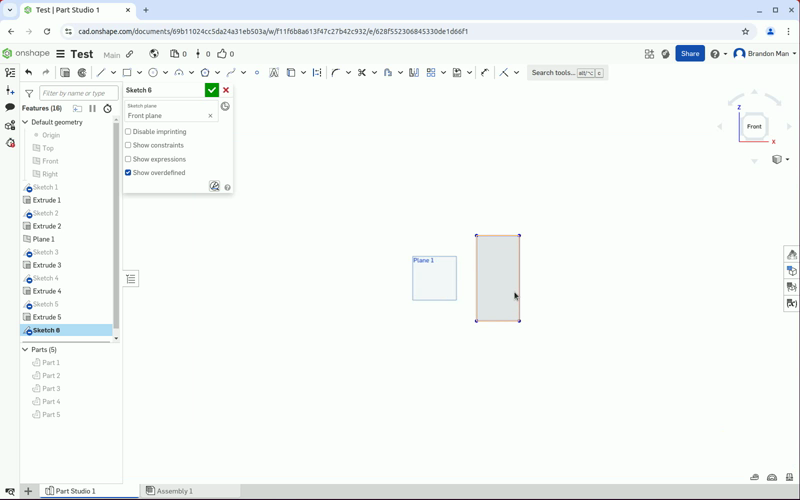
scroll(6)
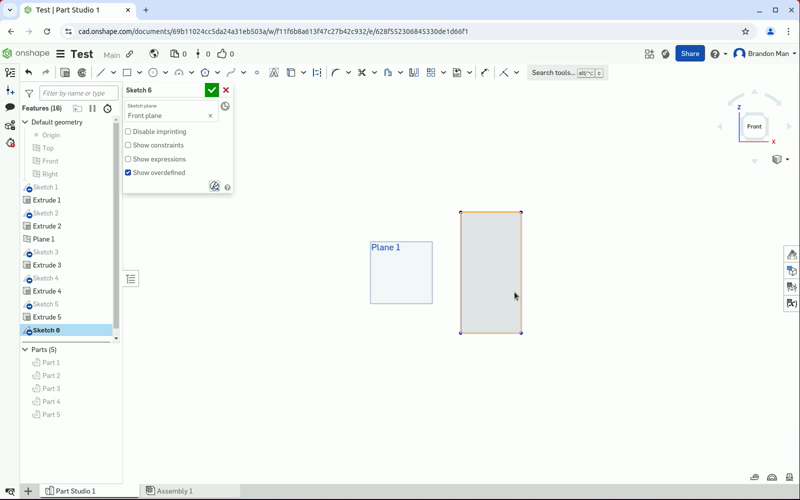
scroll(6)
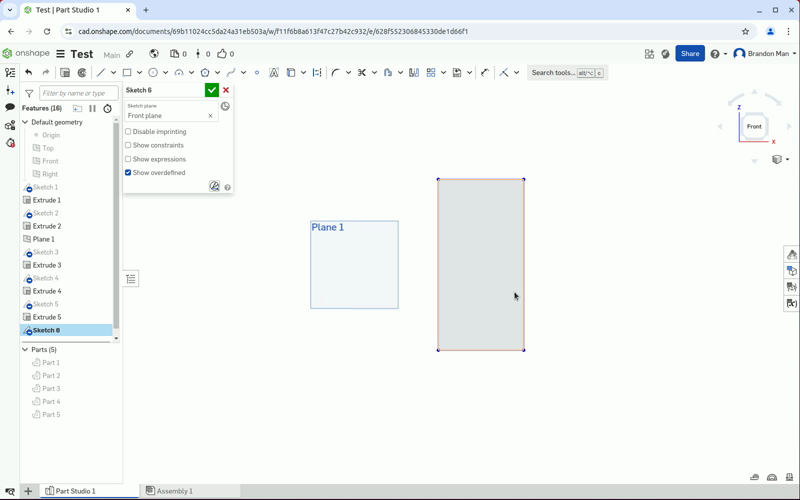
scroll(6)
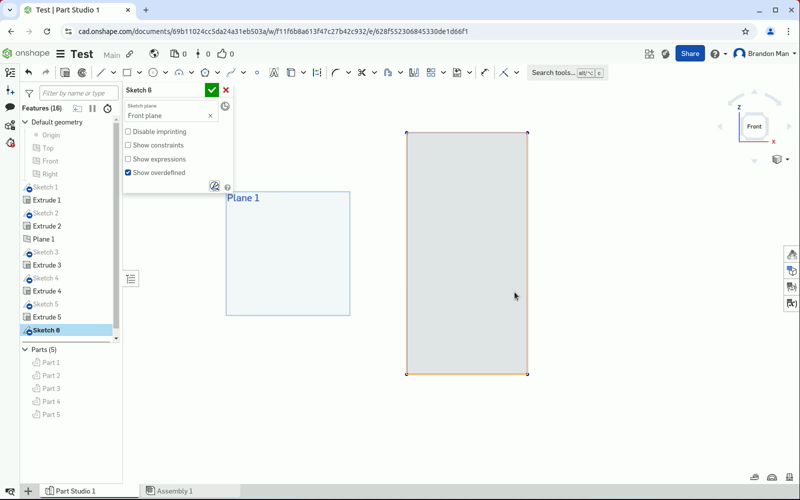
scroll(6)
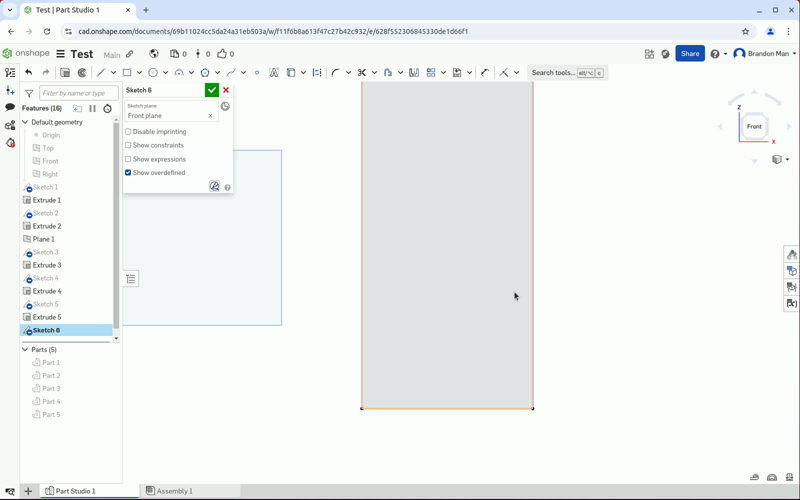
scroll(6)
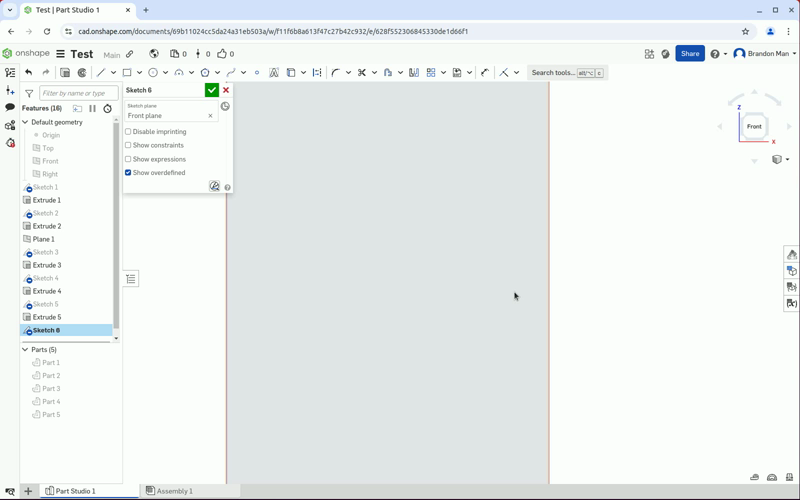
click(514, 291)
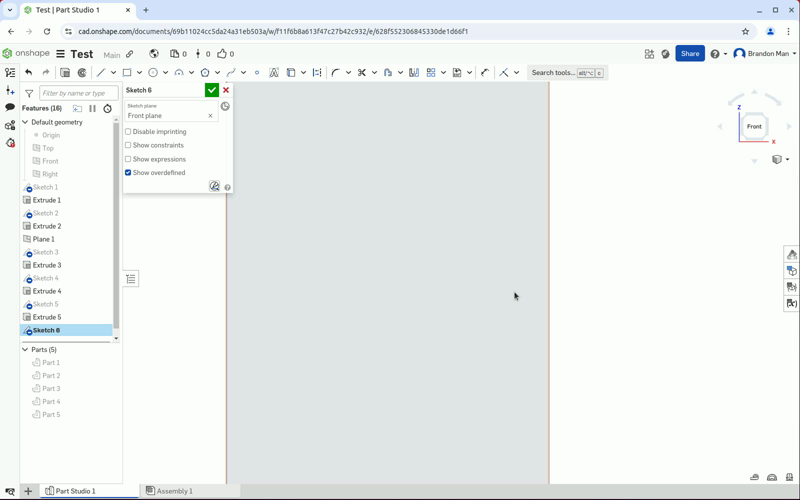
scroll(-6)
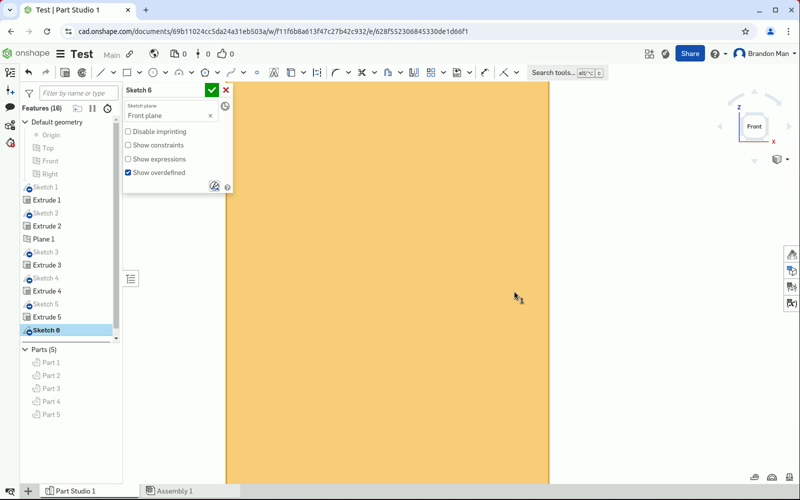
scroll(-6)
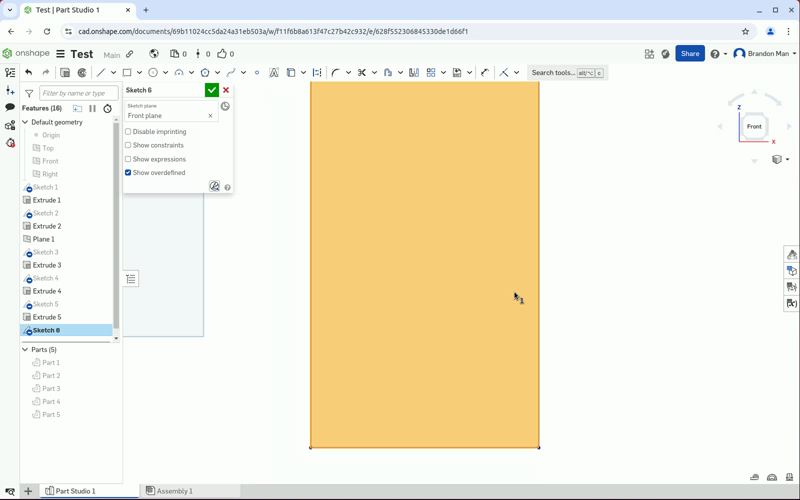
scroll(-6)
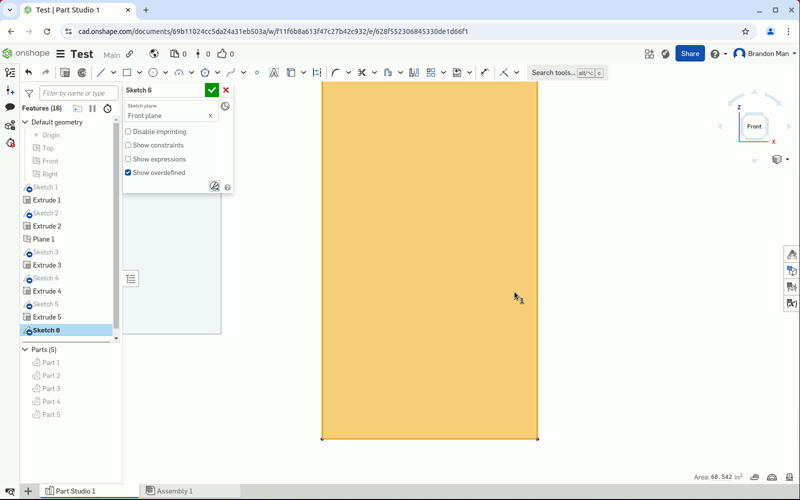
scroll(-6)
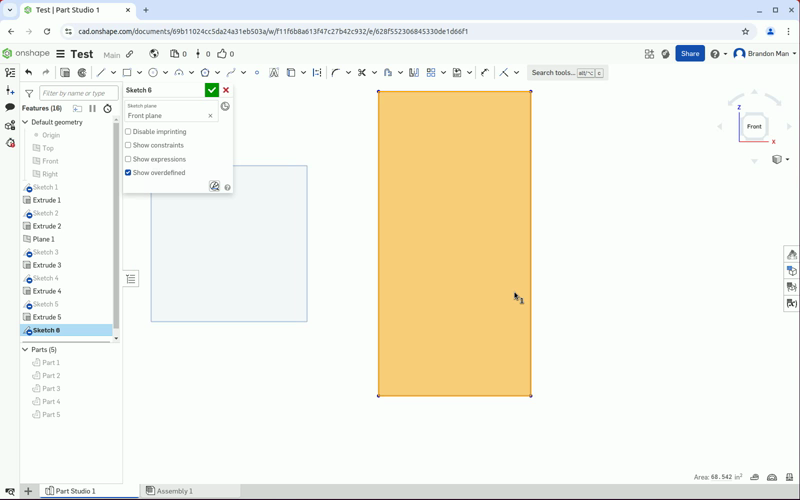
scroll(-6)
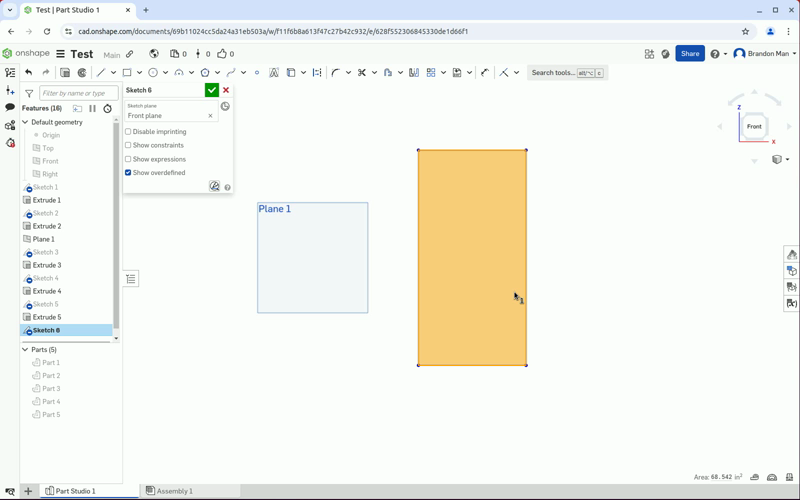
scroll(-6)
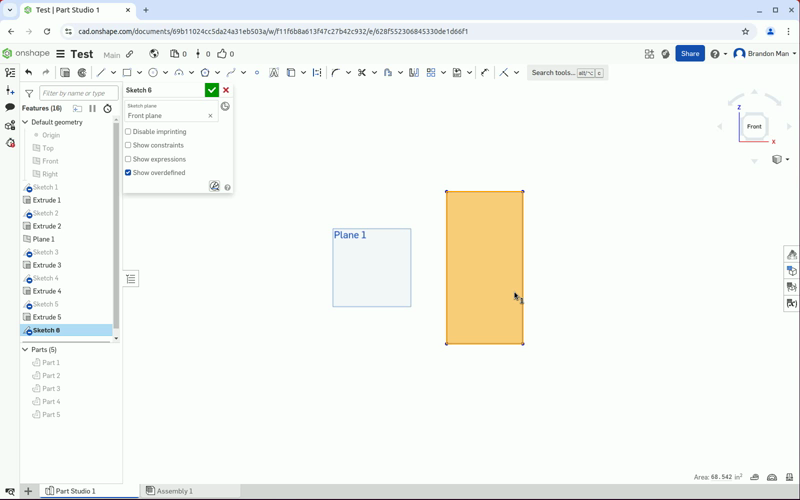
scroll(-6)
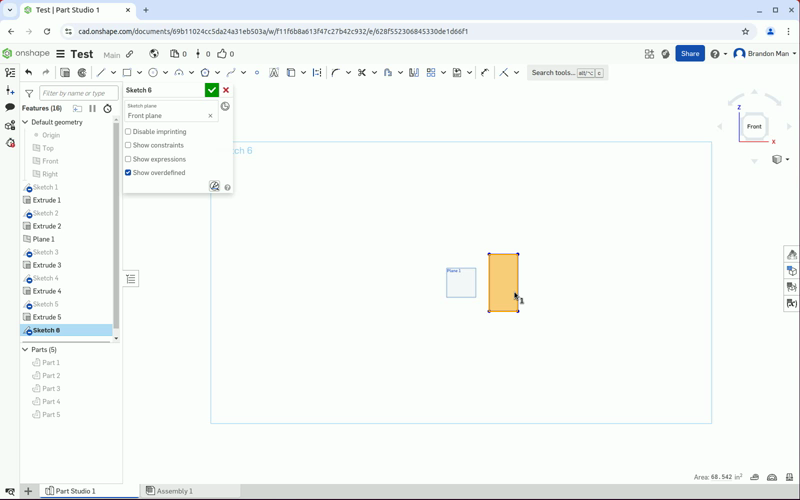
mouse_move(73, 352)
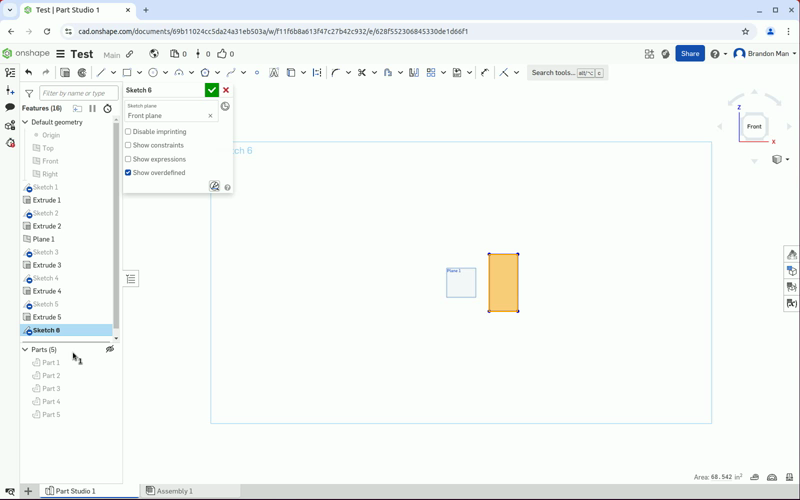
key(shift+y)
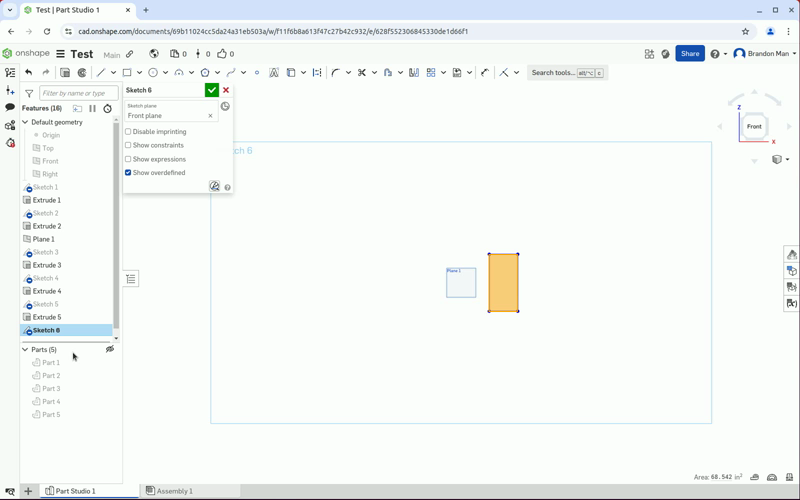
key(shift+e)
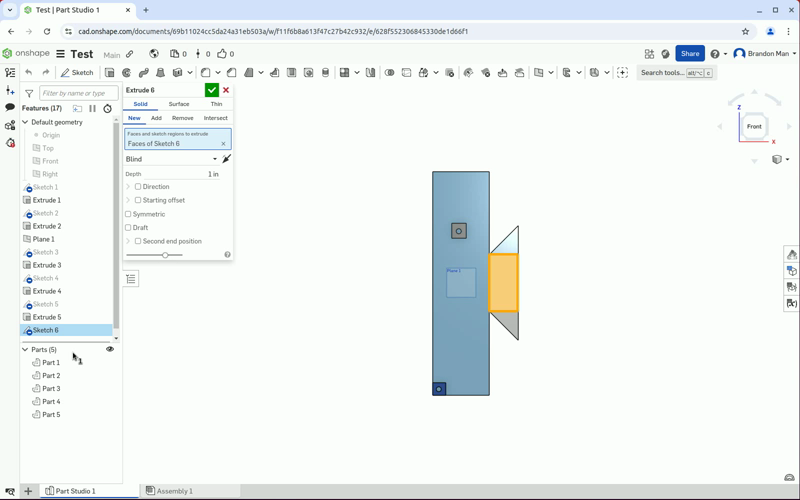
mouse_move(143, 106)
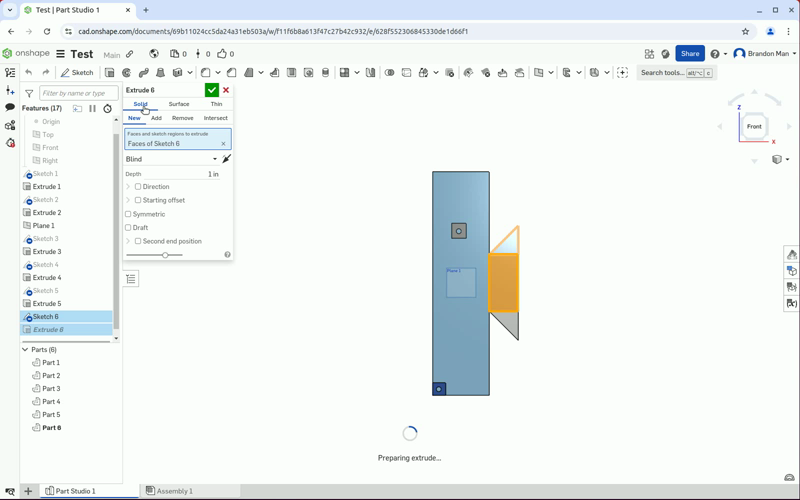
click(143, 106)
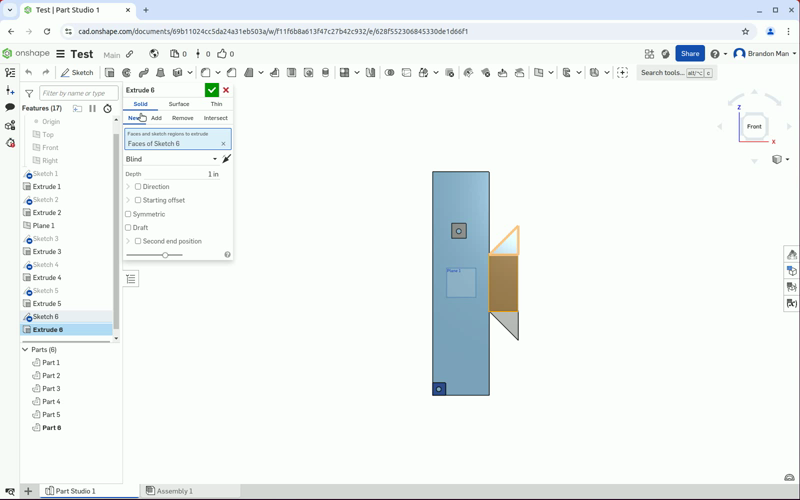
mouse_move(137, 120)
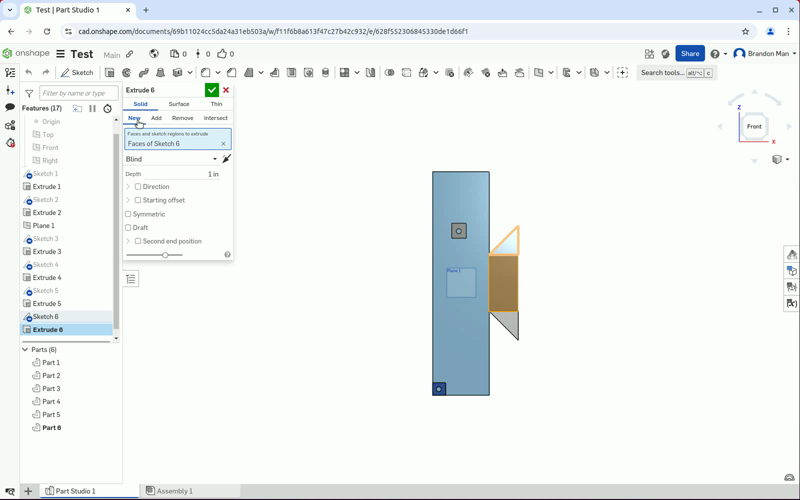
click(137, 120)
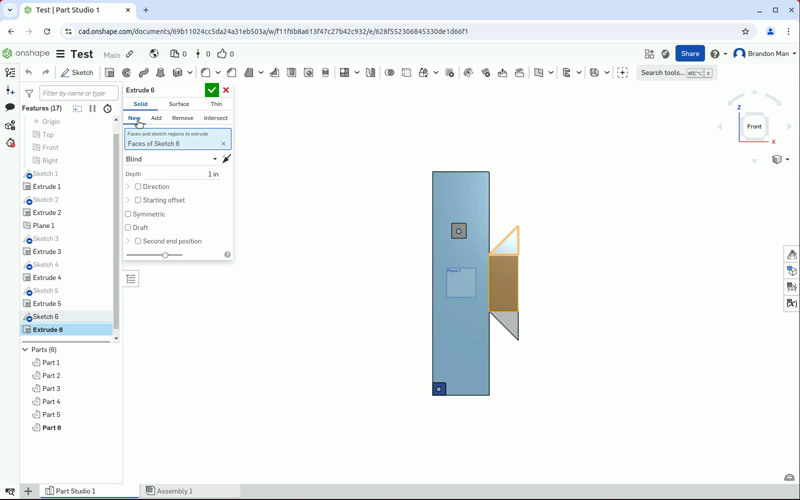
key(tab, 4)
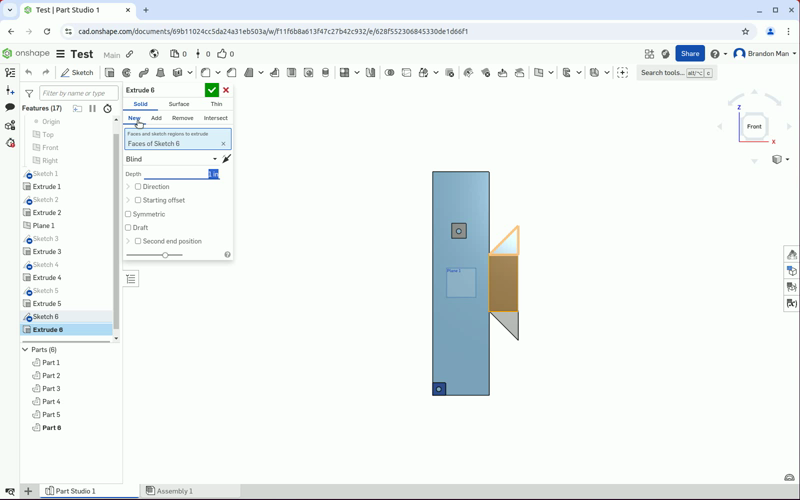
text(17.331)
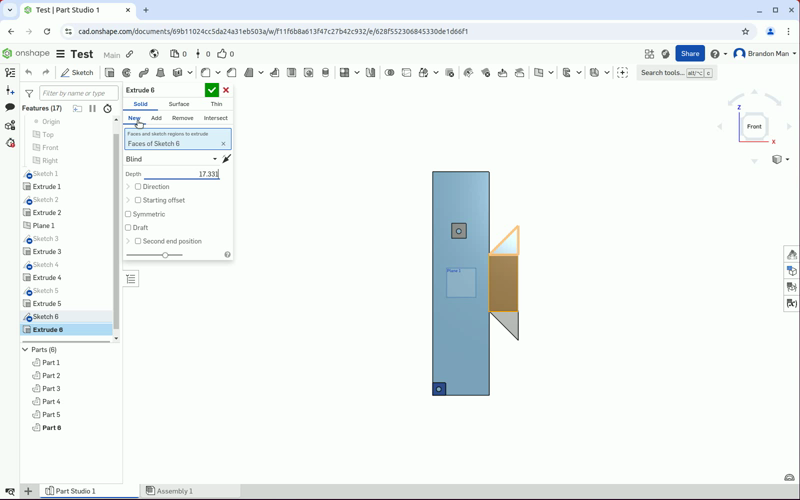
key(enter)
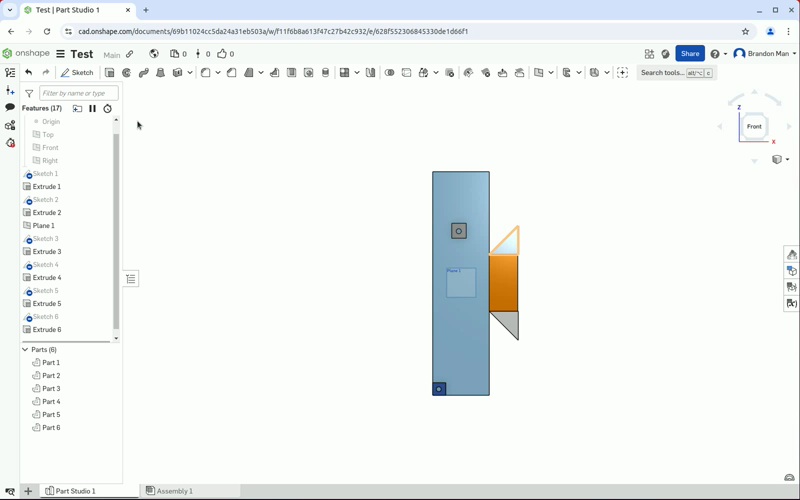
key(shift+h)
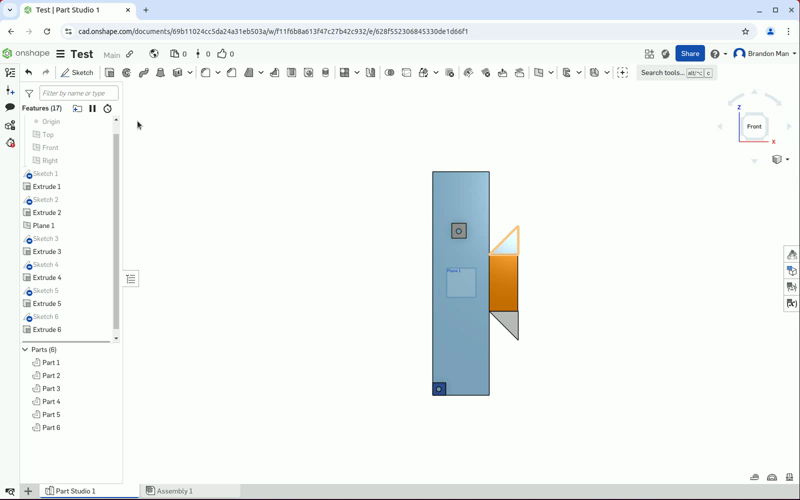
key(shift+h)
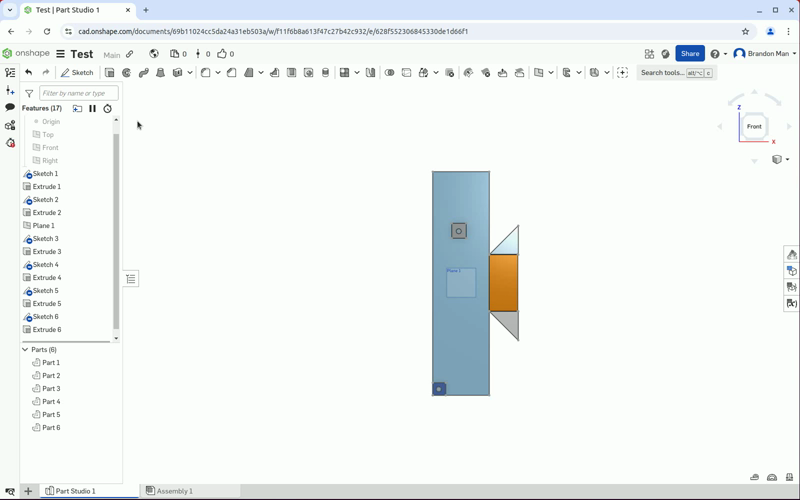
key(shift+7)
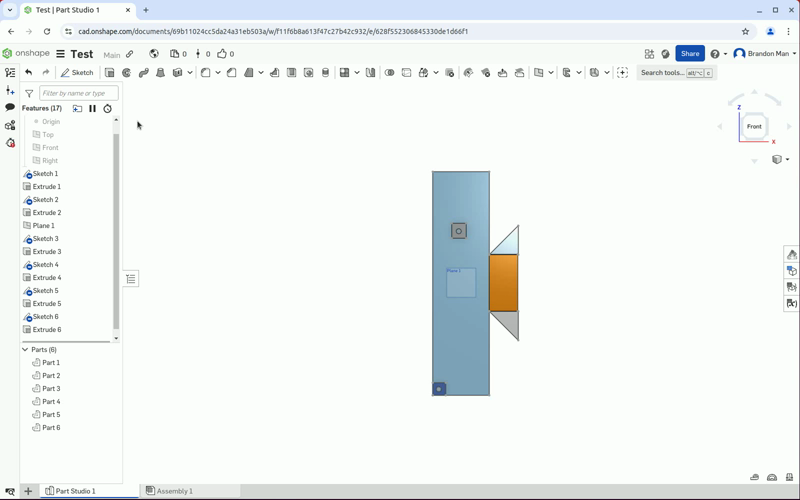
key(left, 2)
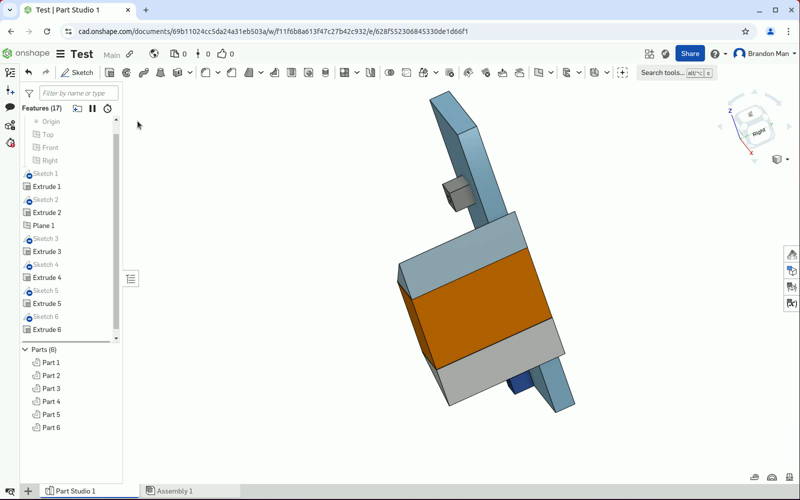
key(down, 2)
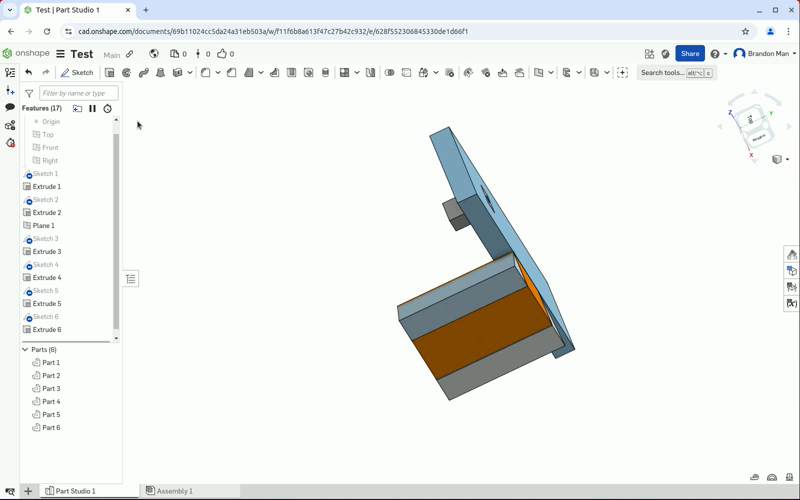
key(up, 2)
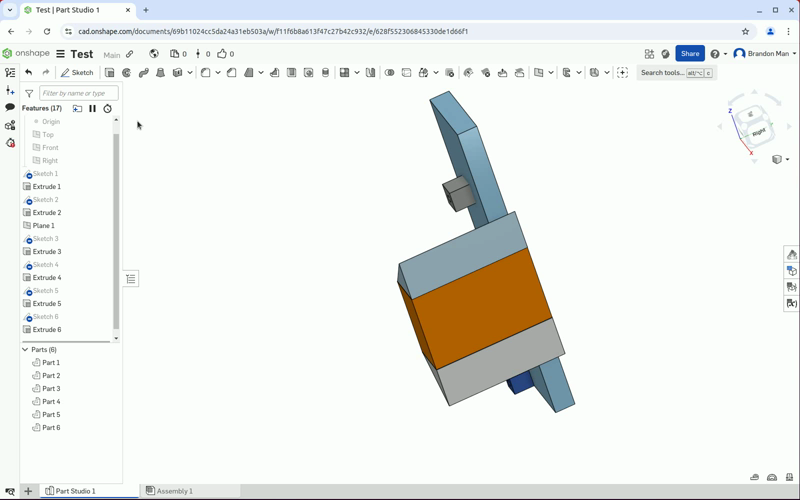
key(right, 2)
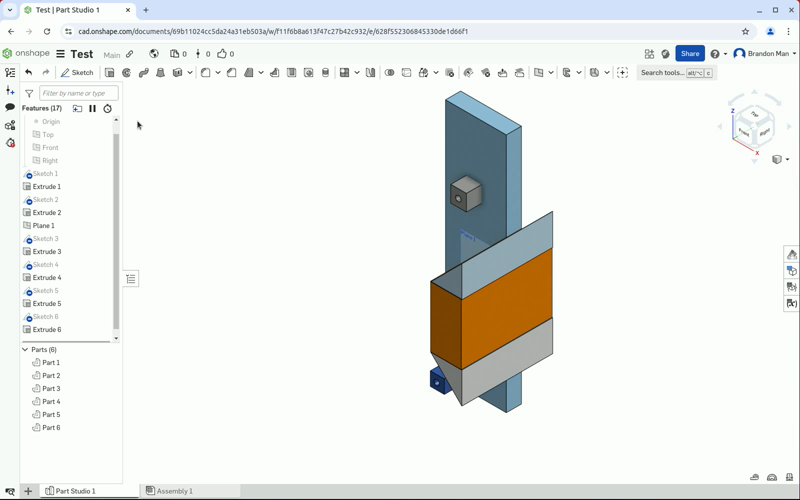
mouse_move(69, 176)
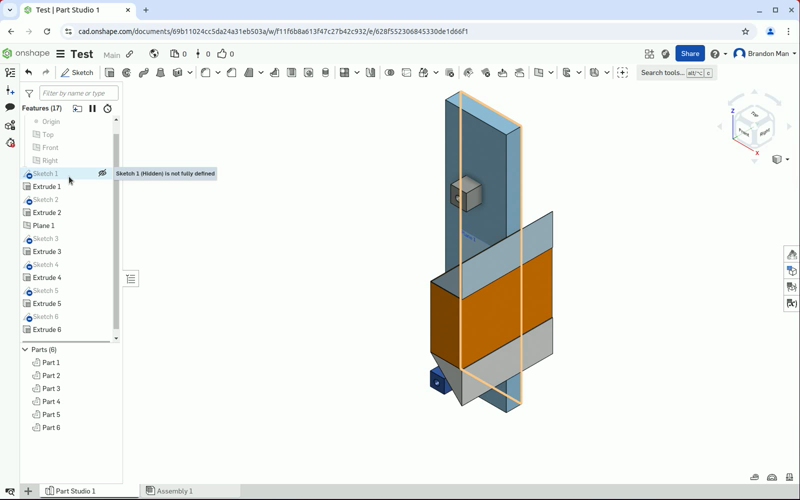
click(69, 176)